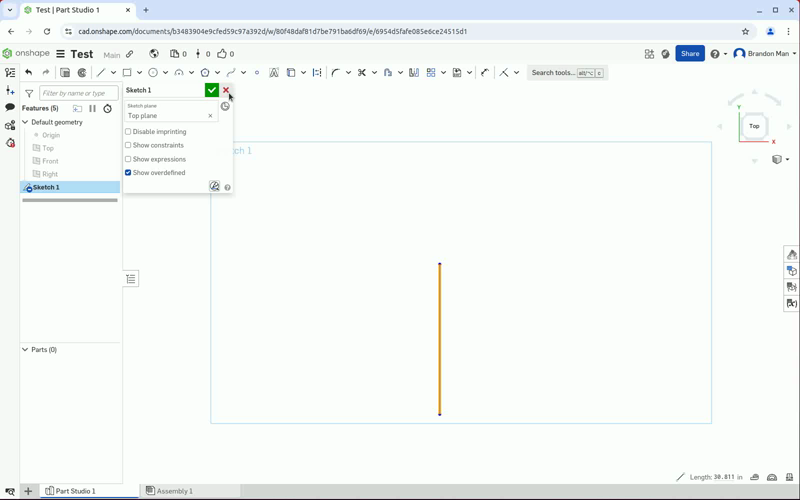
key(shift+h)
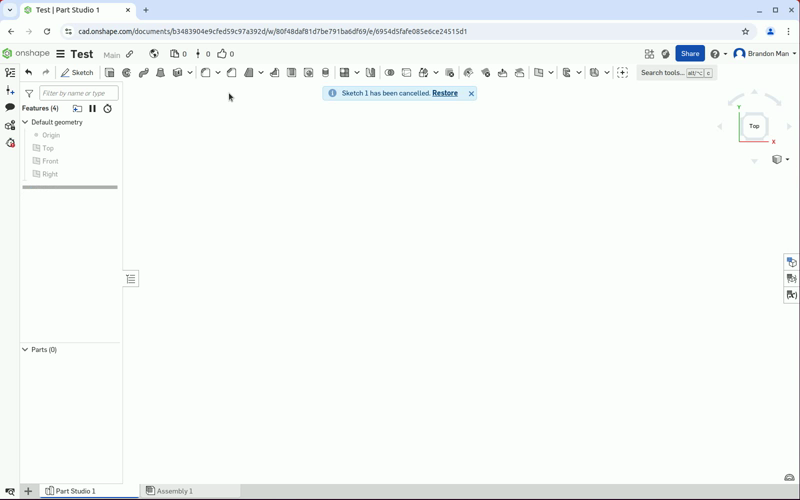
mouse_move(73, 352)
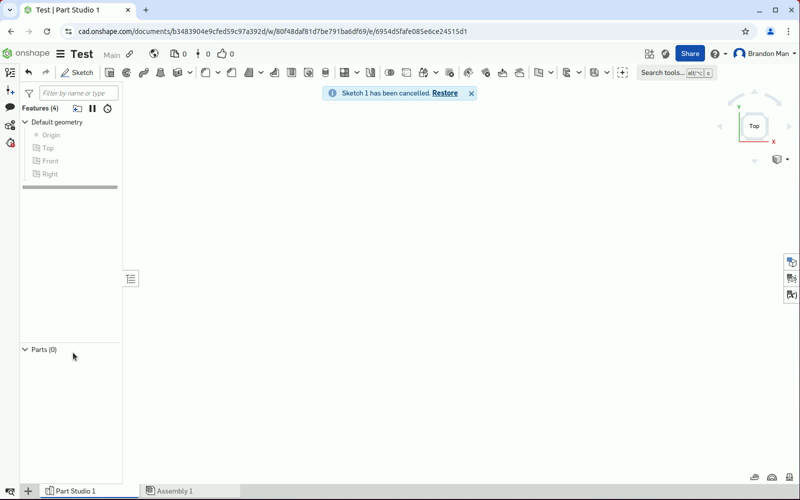
key(y)
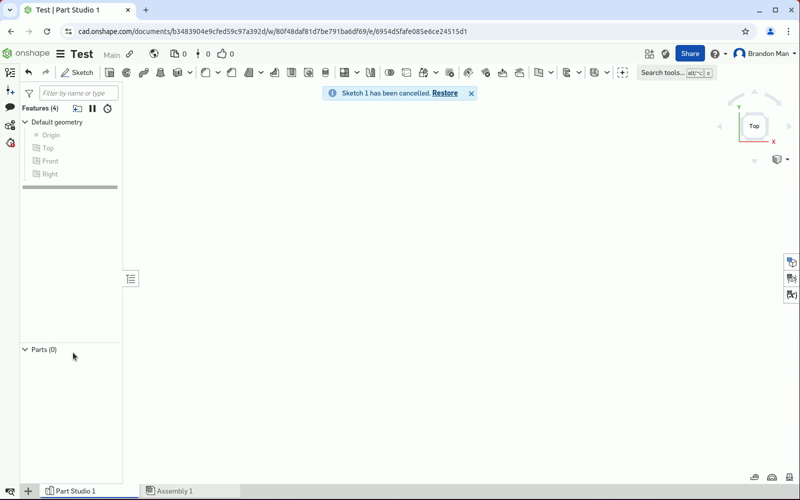
key(shift+p)
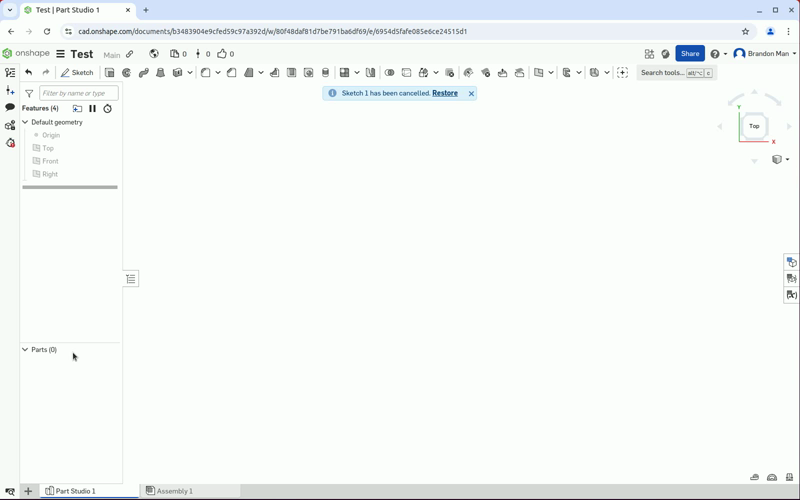
key(space)
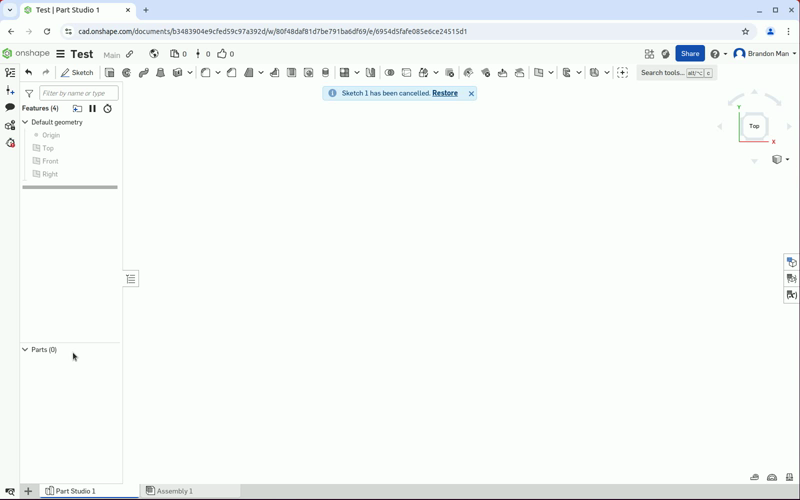
key_down(shift)
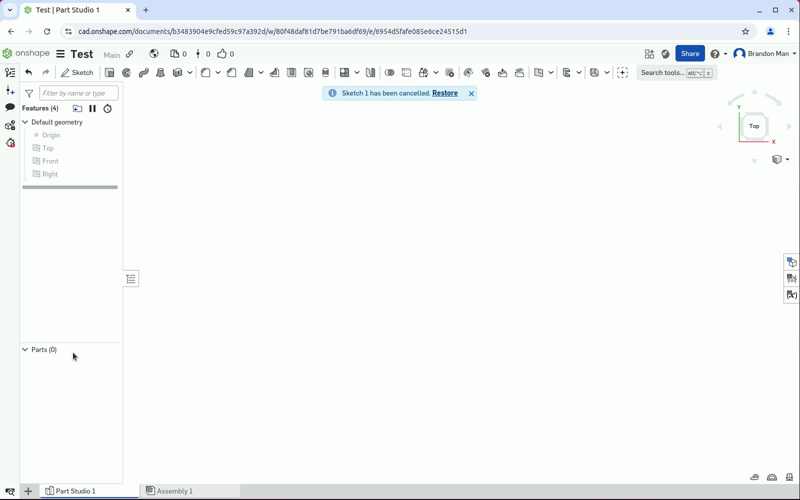
key(up)
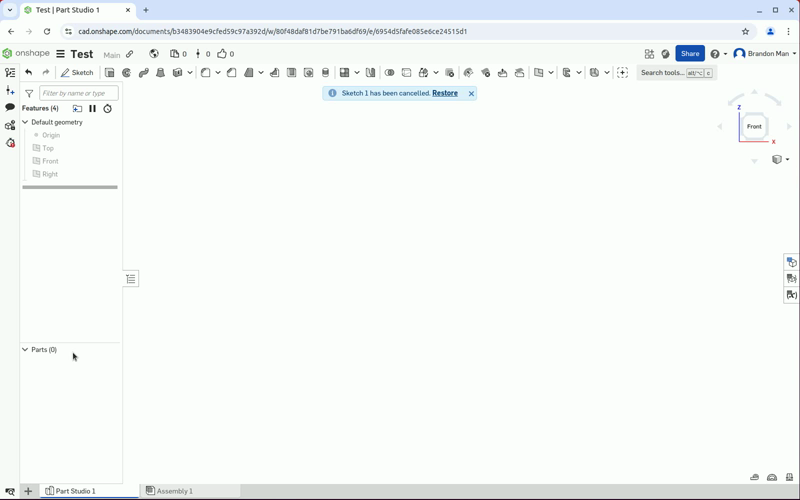
key_up(shift)
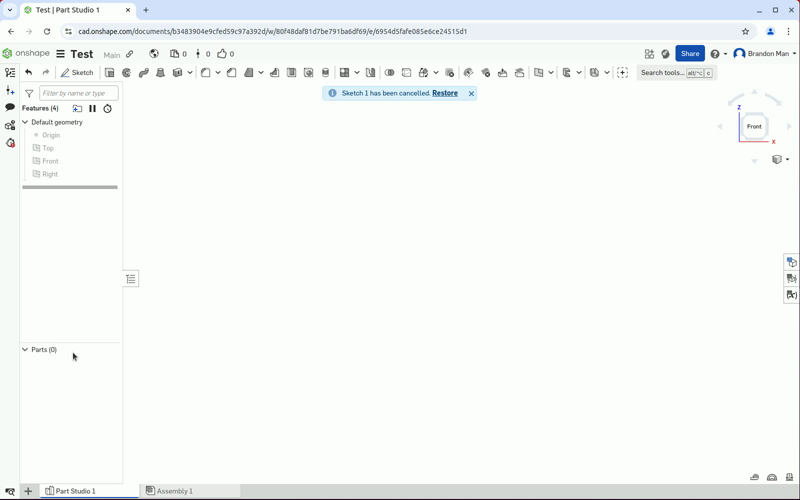
mouse_move(73, 352)
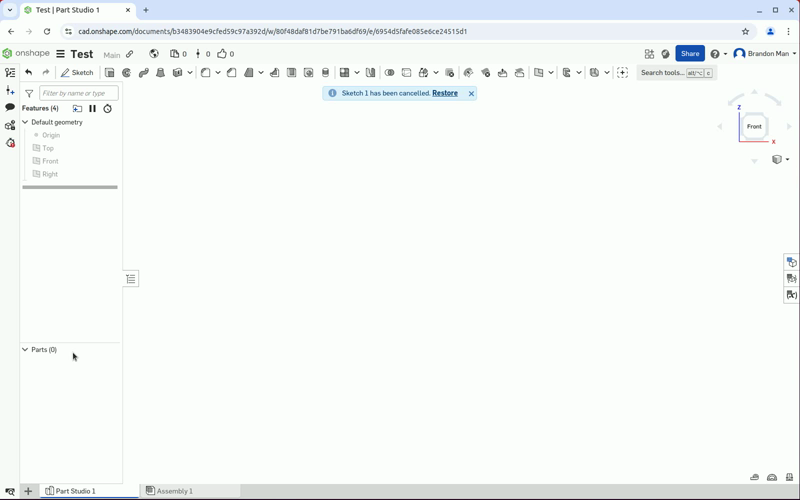
key(shift+y)
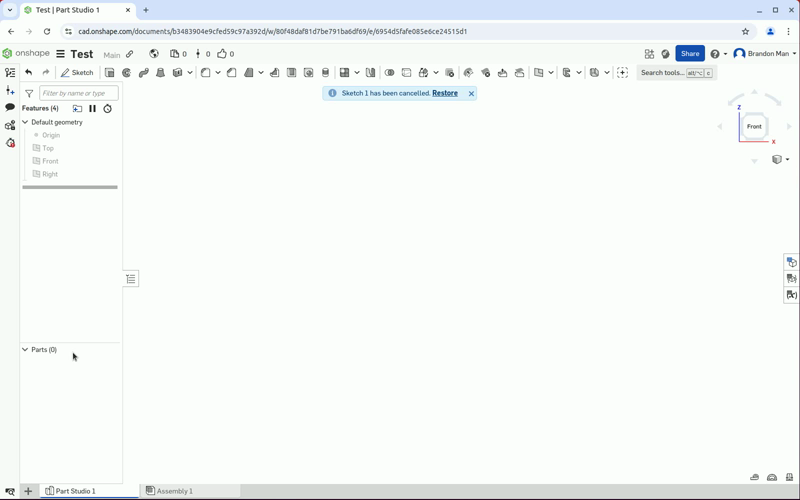
key(shift+s)
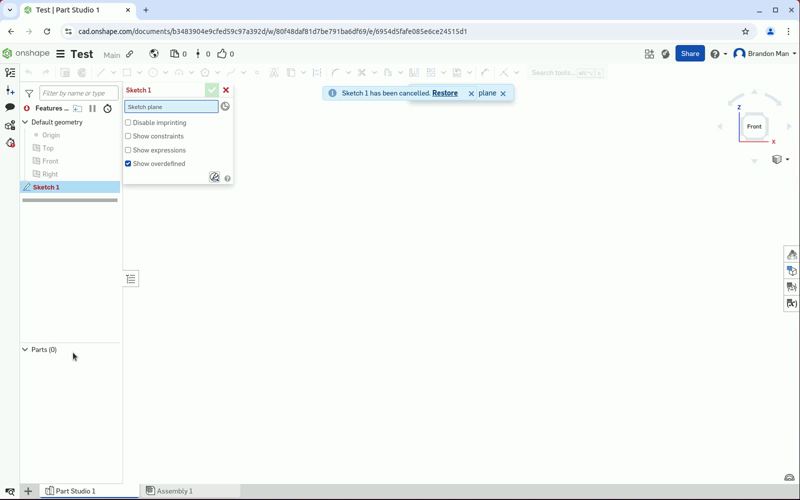
mouse_move(73, 163)
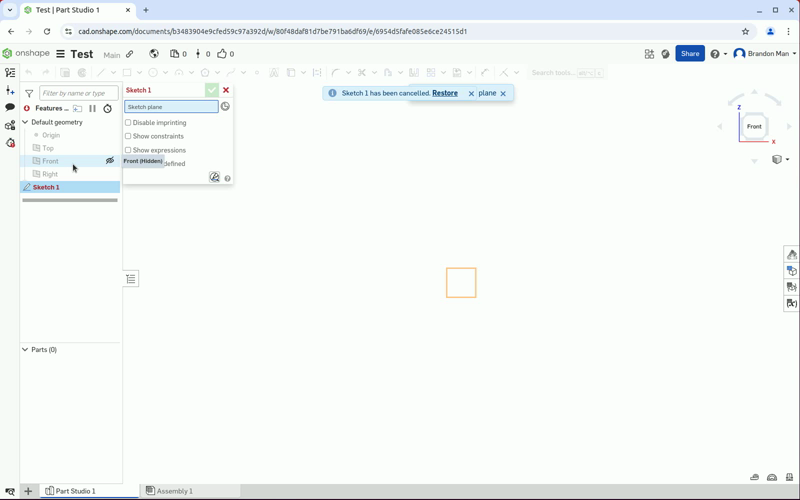
click(73, 163)
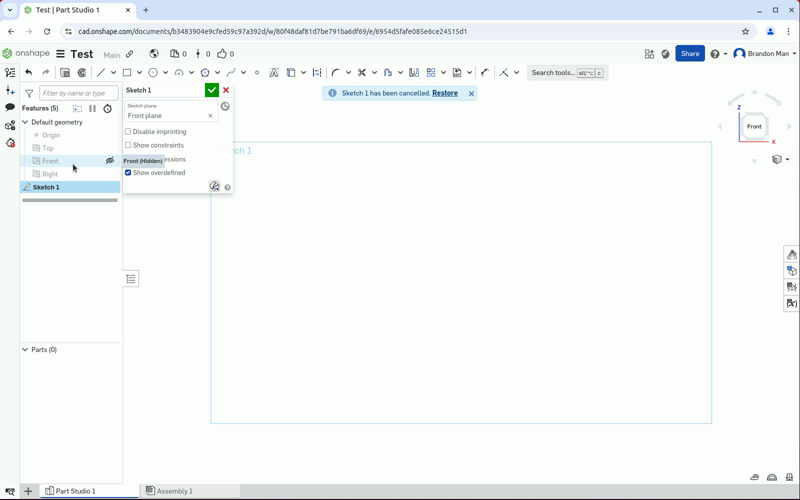
mouse_move(73, 352)
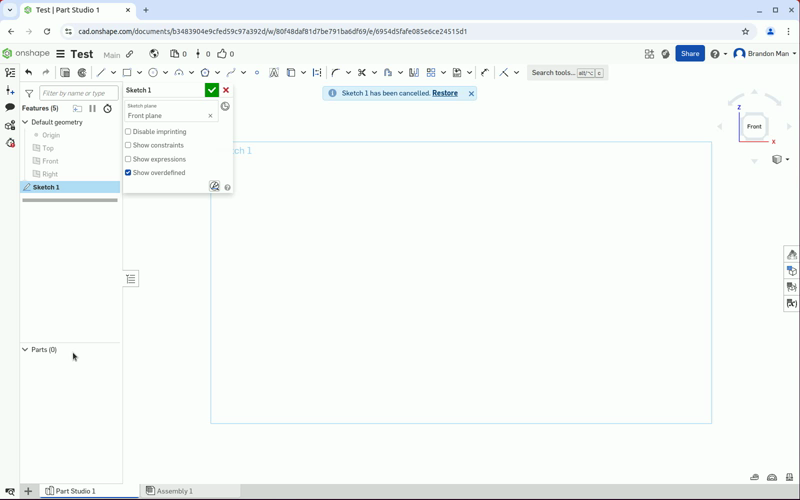
key(y)
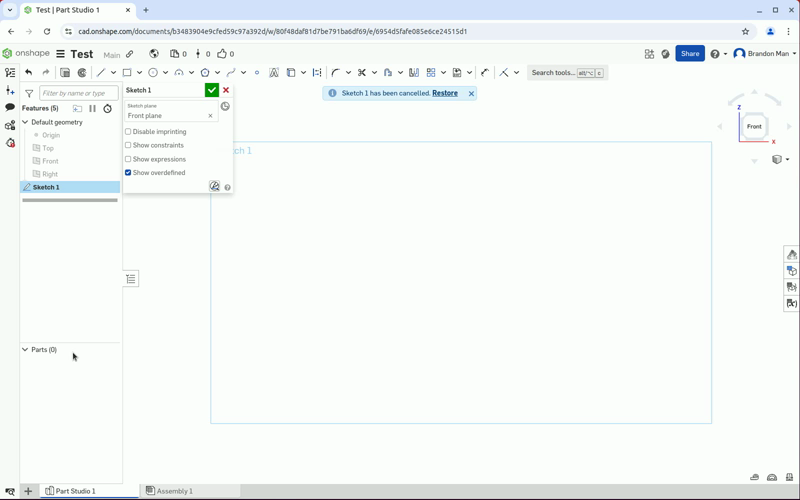
key(l)
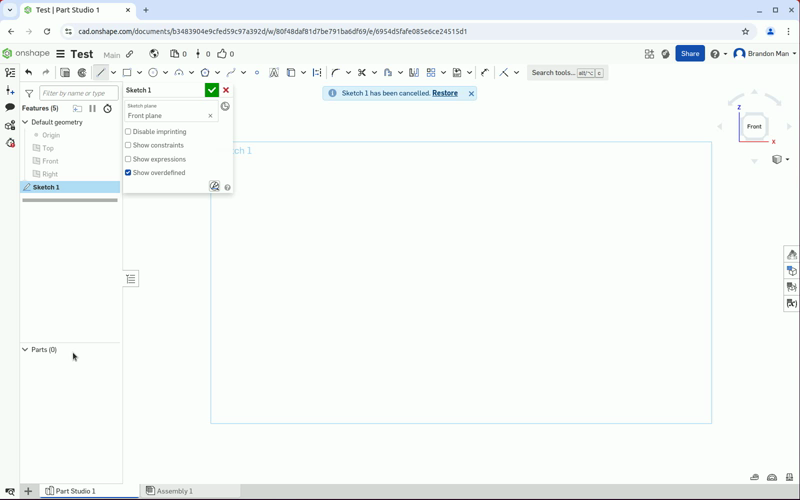
key_down(shift)
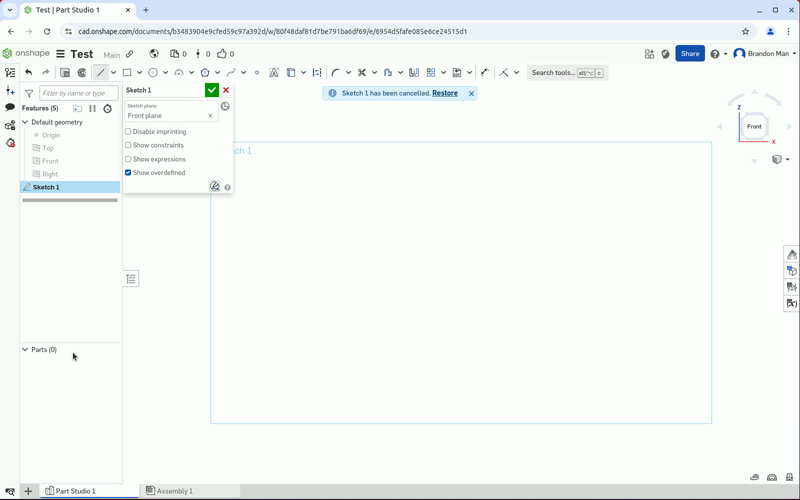
mouse_move(452, 185)
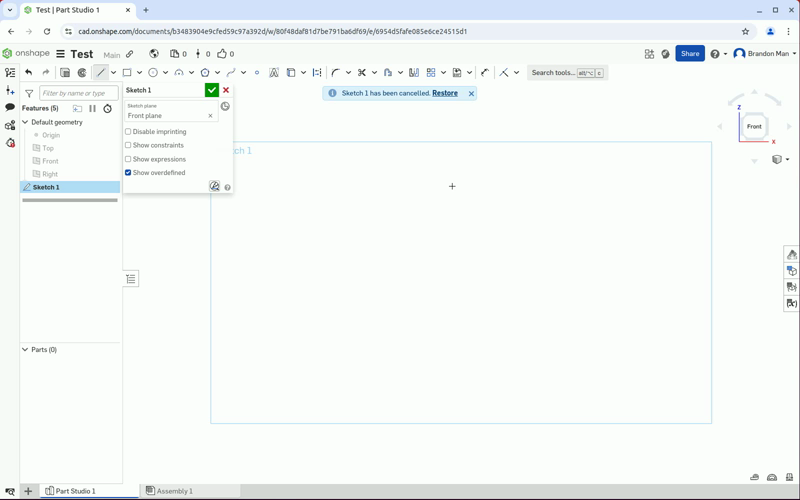
click(452, 185)
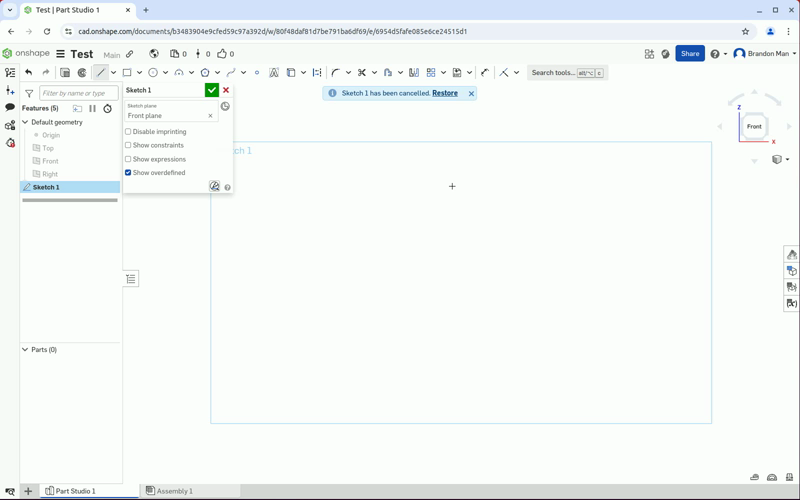
key_up(shift)
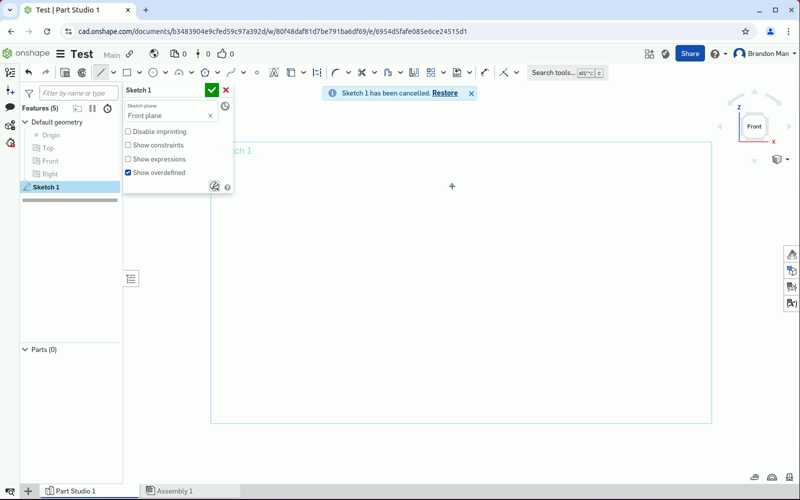
key_down(shift)
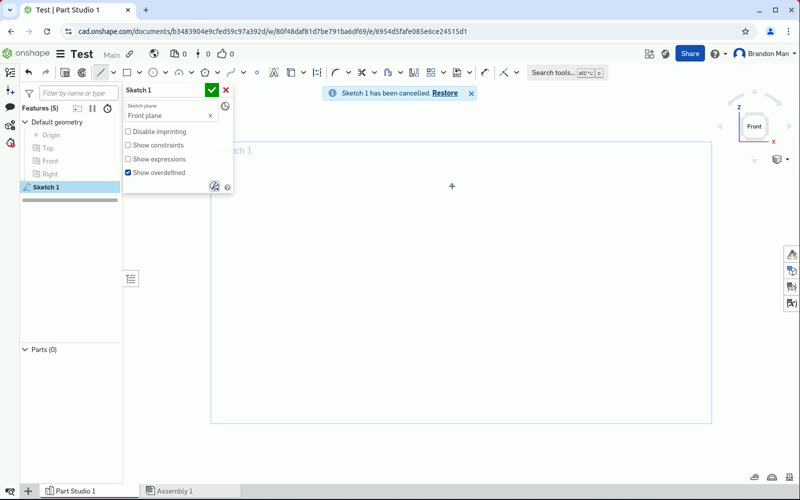
mouse_move(482, 185)
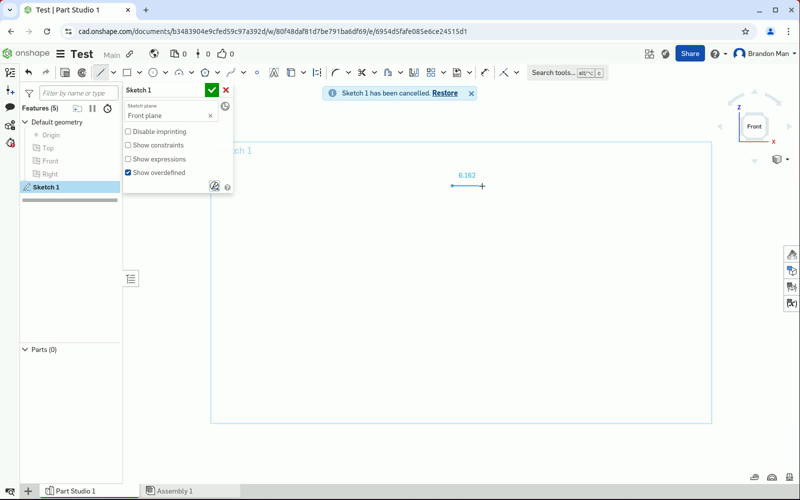
mouse_move(468, 185)
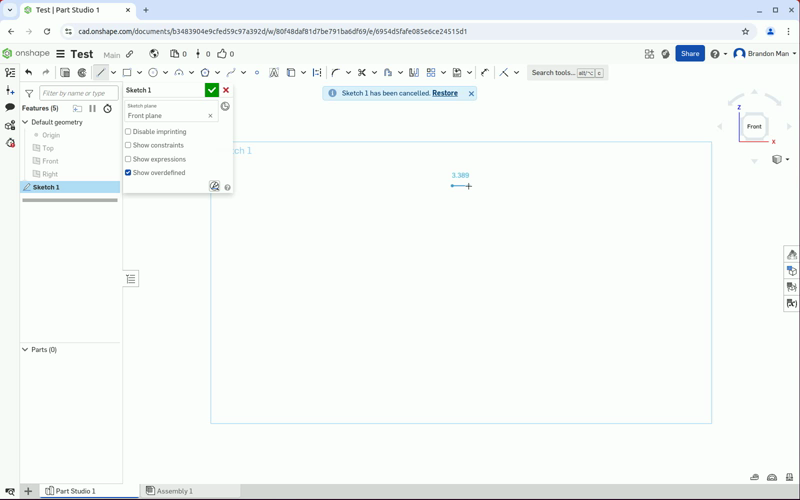
click(468, 185)
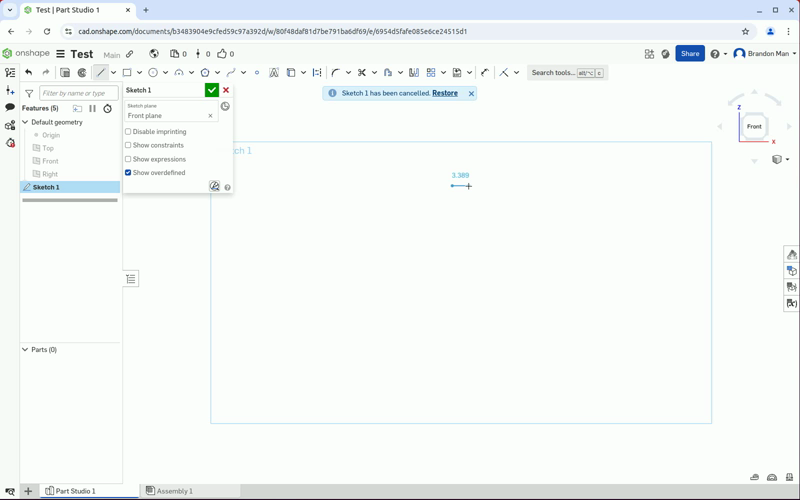
key_up(shift)
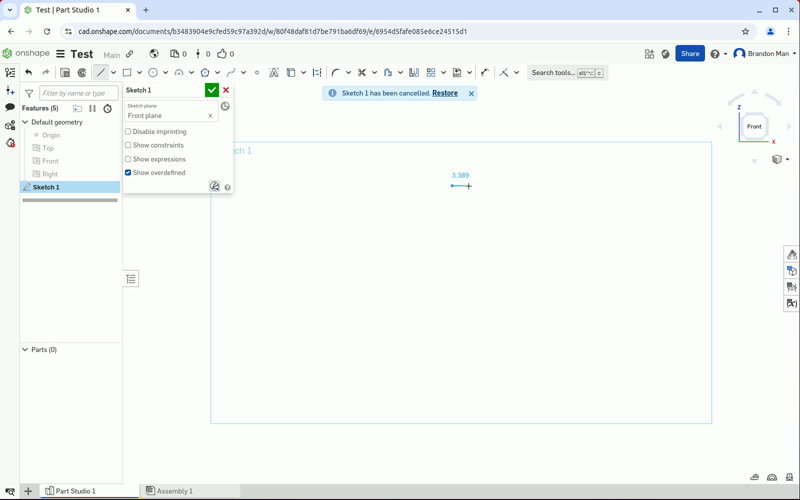
key_down(shift)
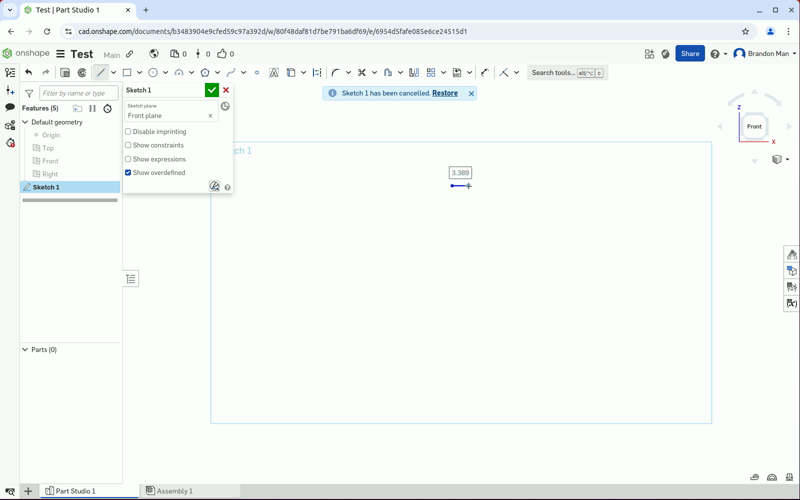
mouse_move(498, 185)
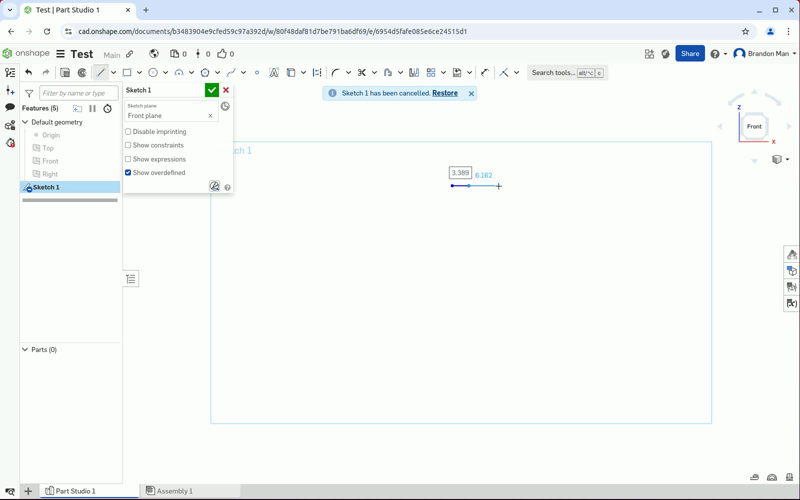
mouse_move(466, 170)
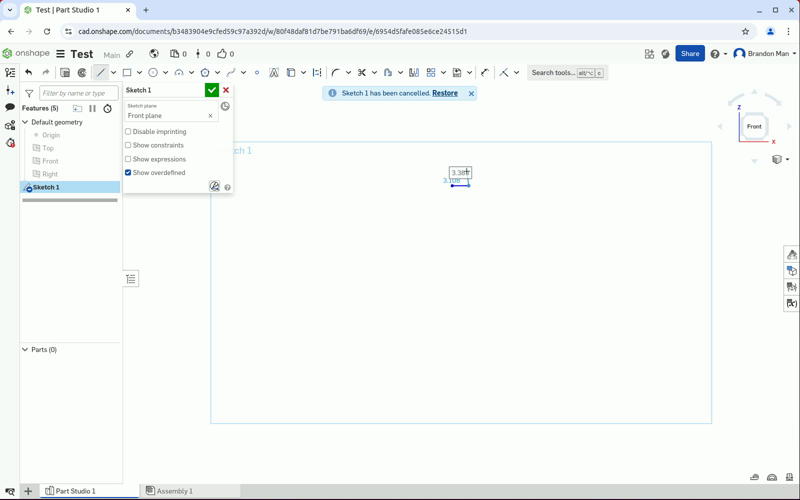
click(466, 170)
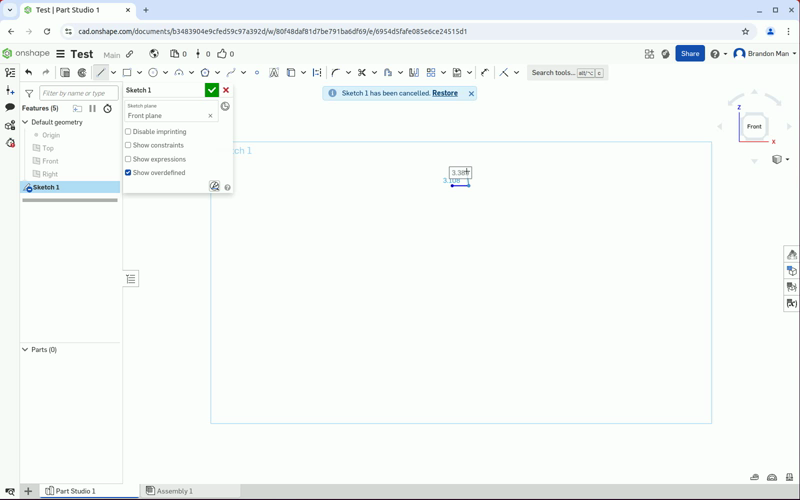
key_up(shift)
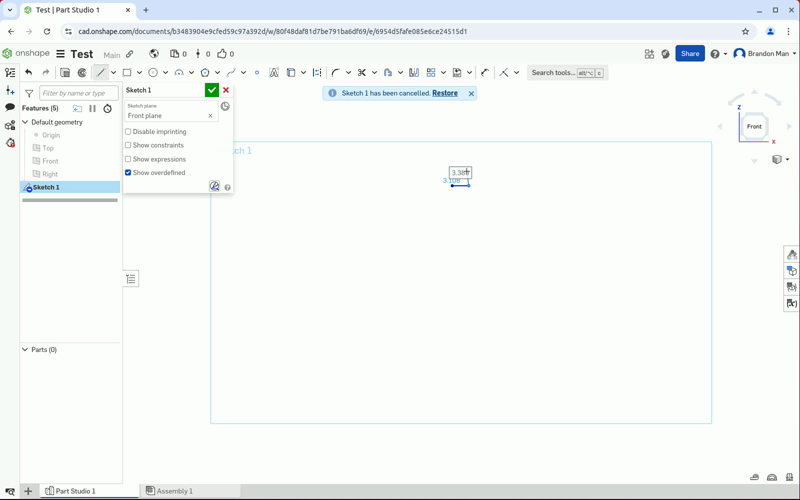
key_down(shift)
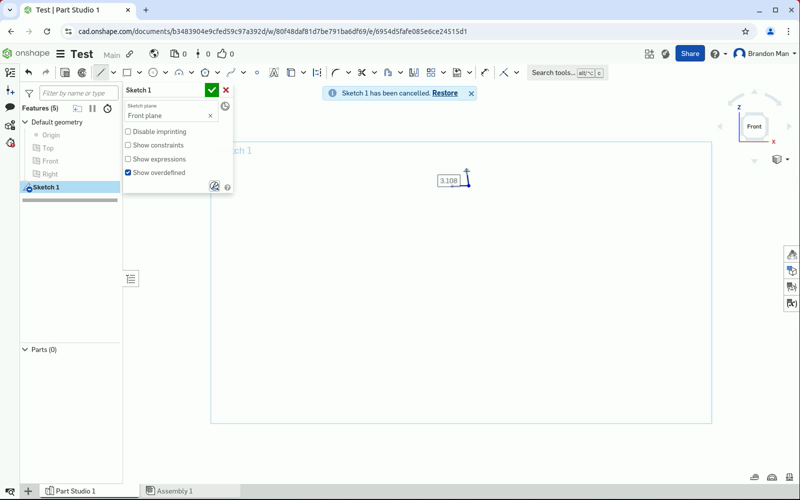
mouse_move(496, 170)
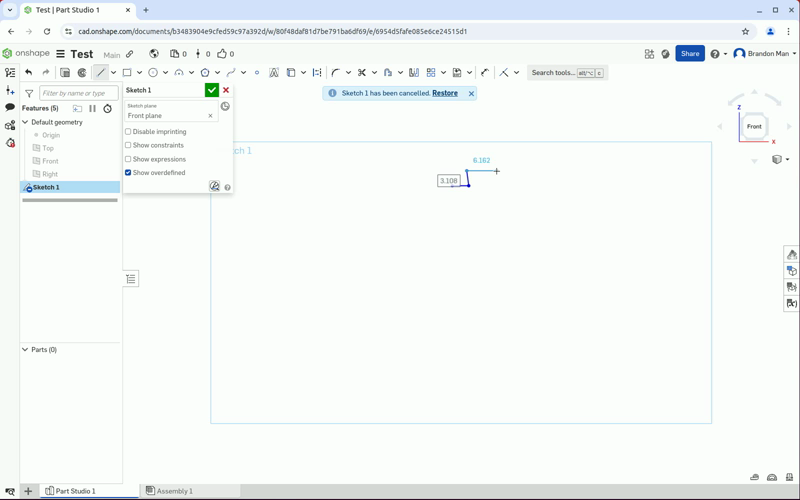
mouse_move(454, 170)
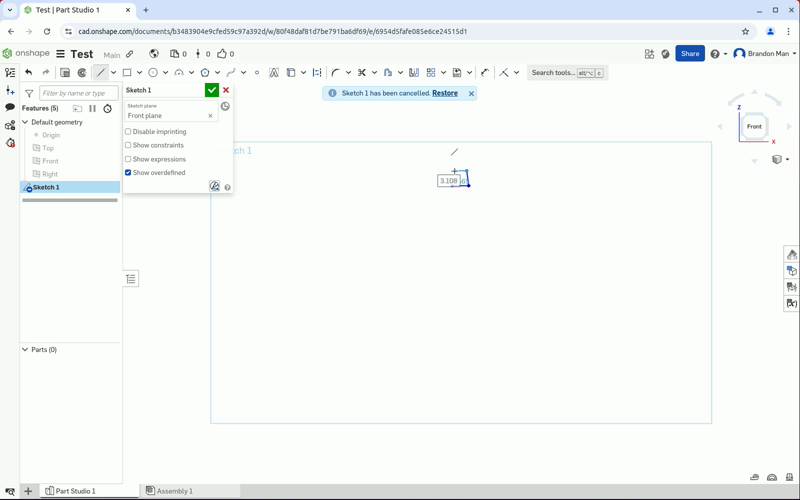
click(454, 170)
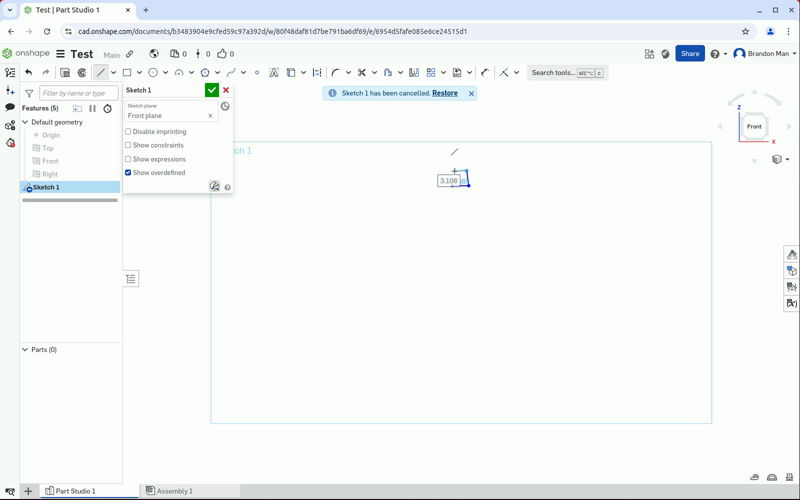
key_up(shift)
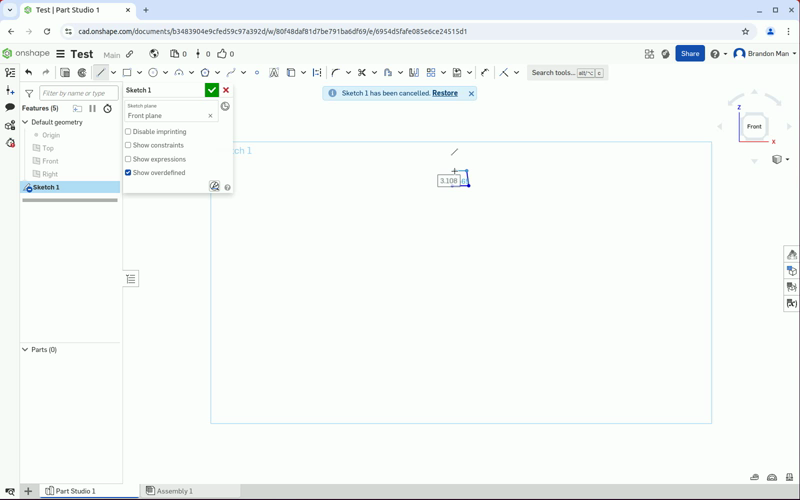
mouse_move(484, 170)
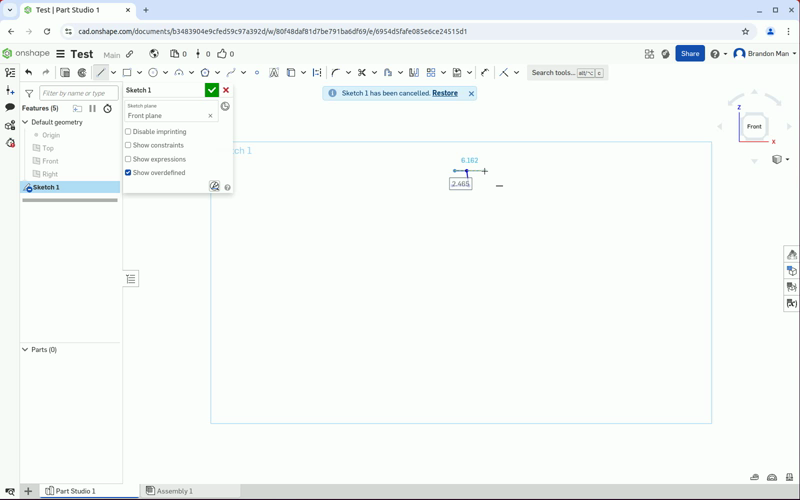
key_down(shift)
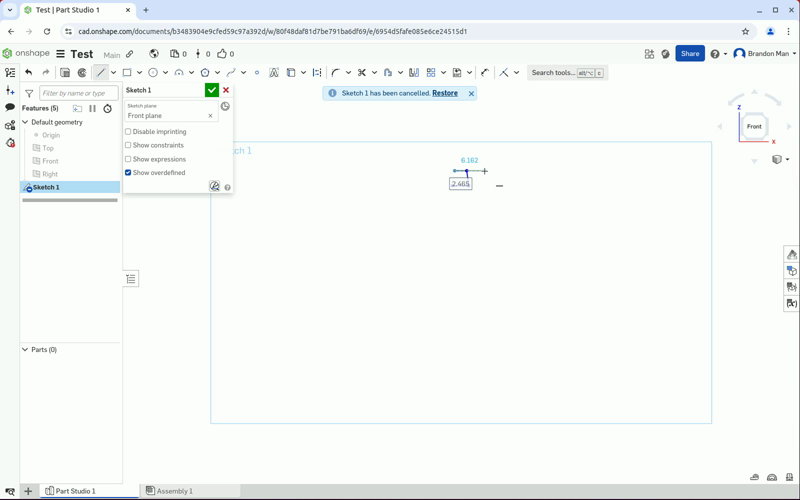
mouse_move(452, 185)
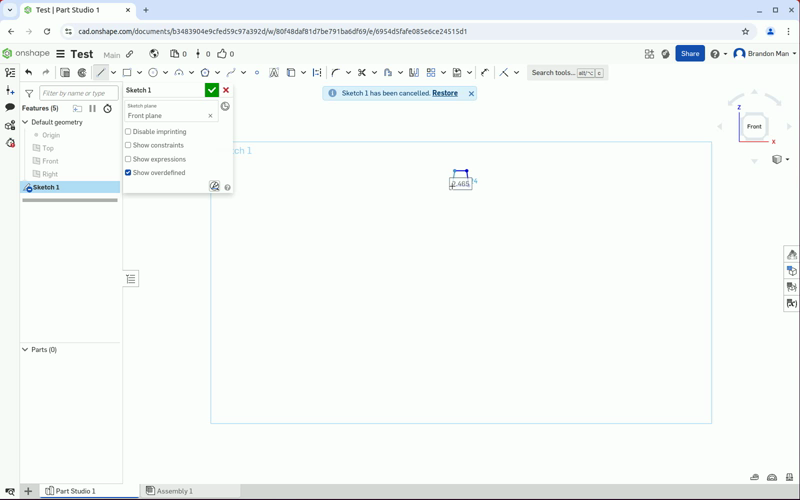
key_up(shift)
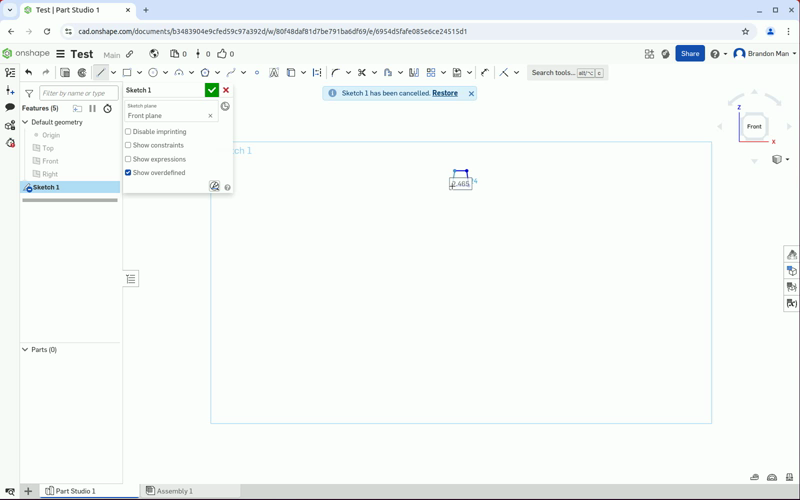
click(452, 185)
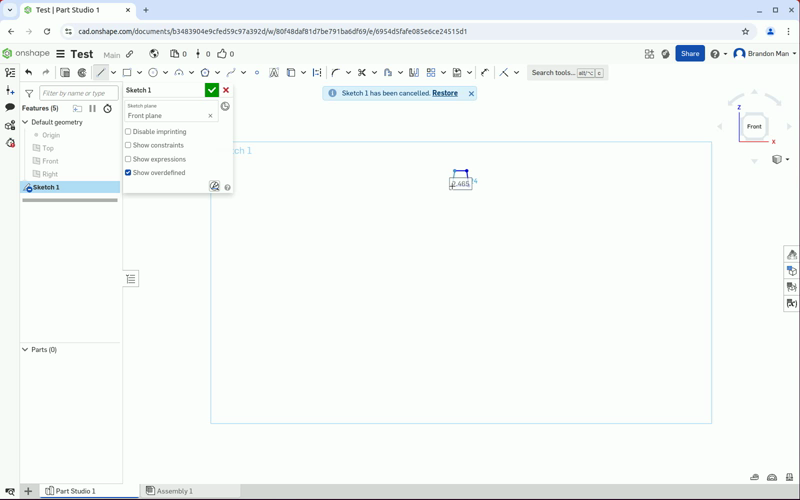
key(esc)
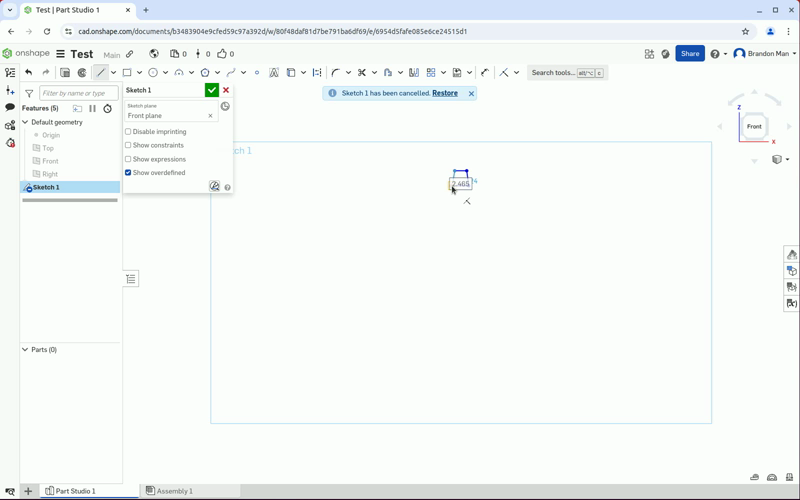
mouse_move(467, 184)
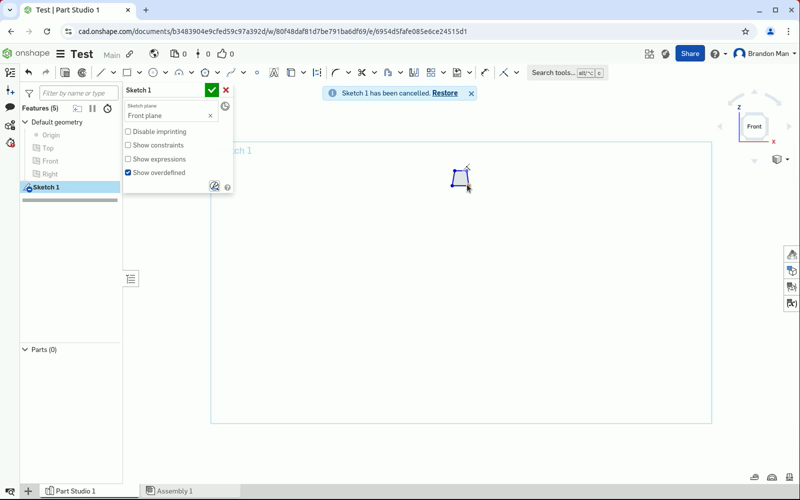
scroll(6)
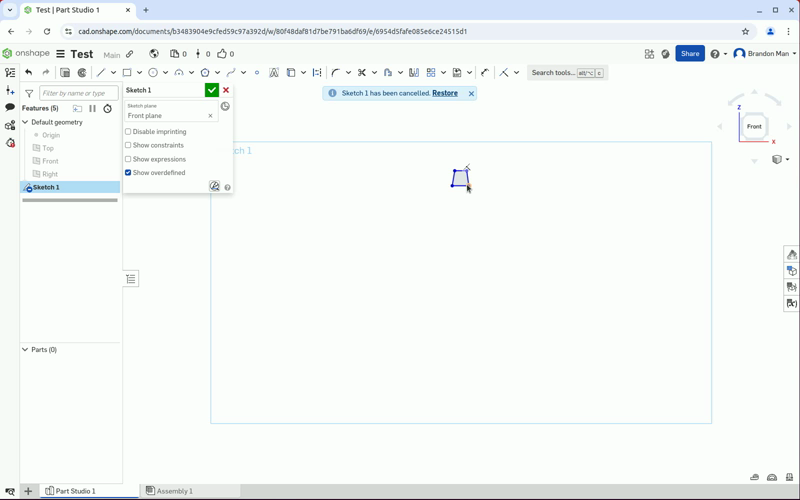
scroll(6)
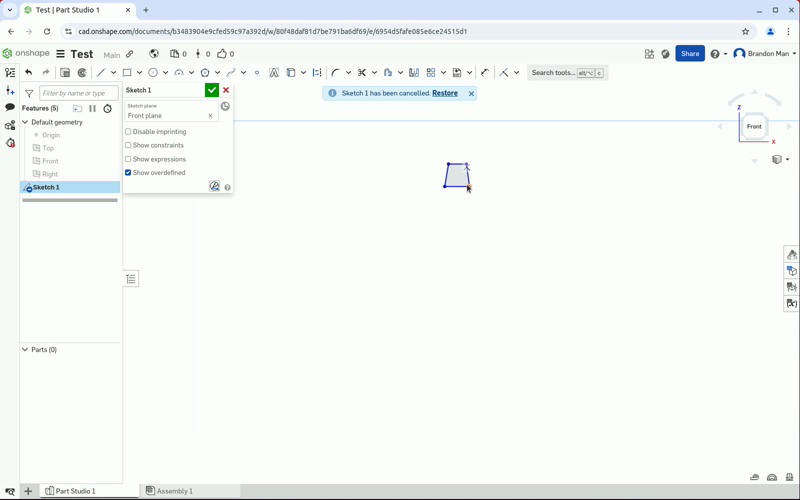
scroll(6)
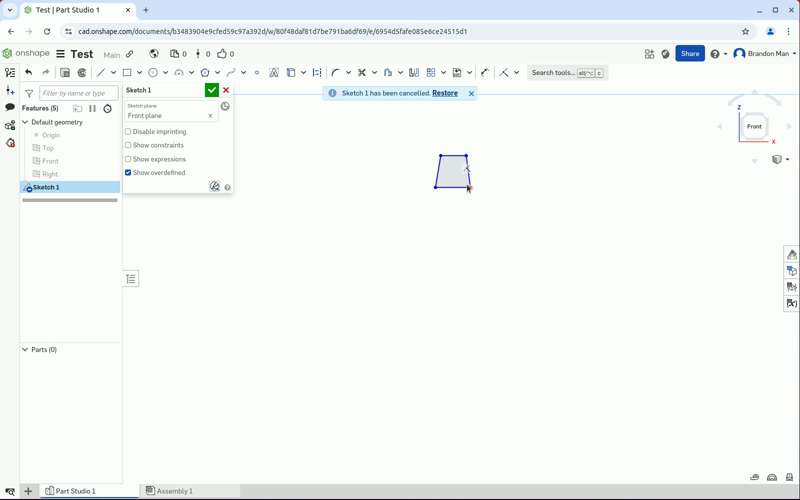
scroll(6)
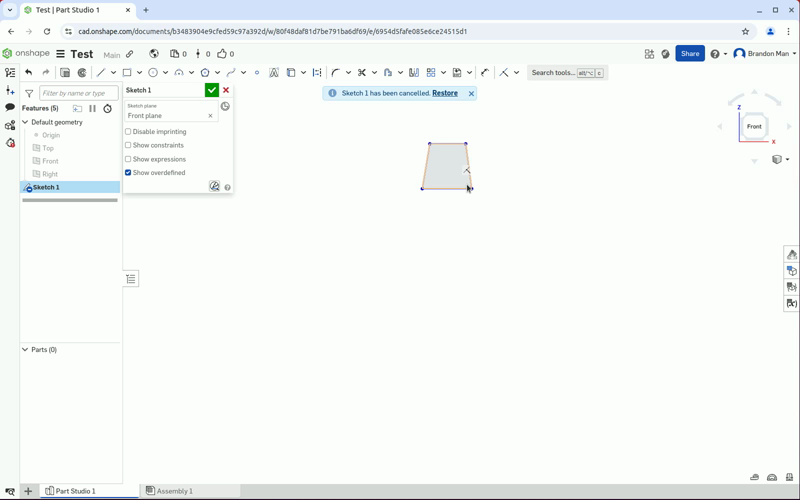
scroll(6)
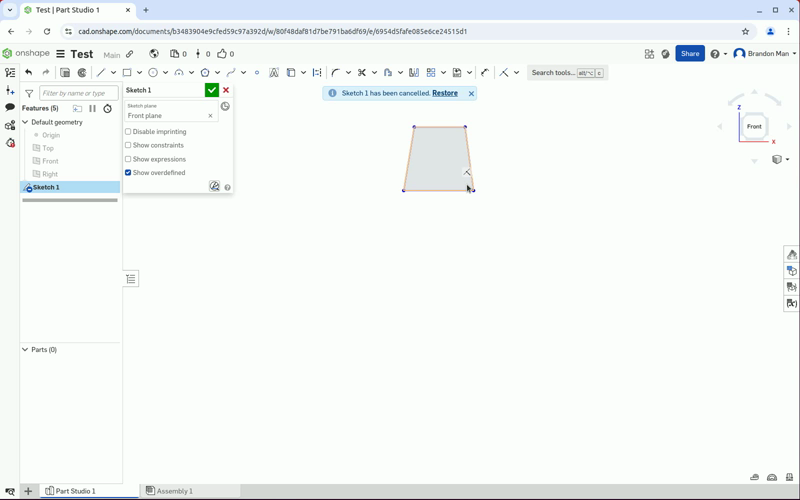
scroll(6)
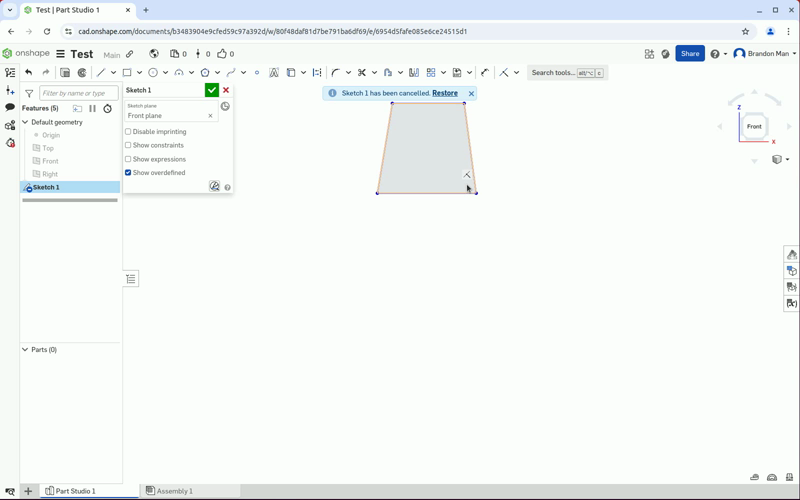
scroll(6)
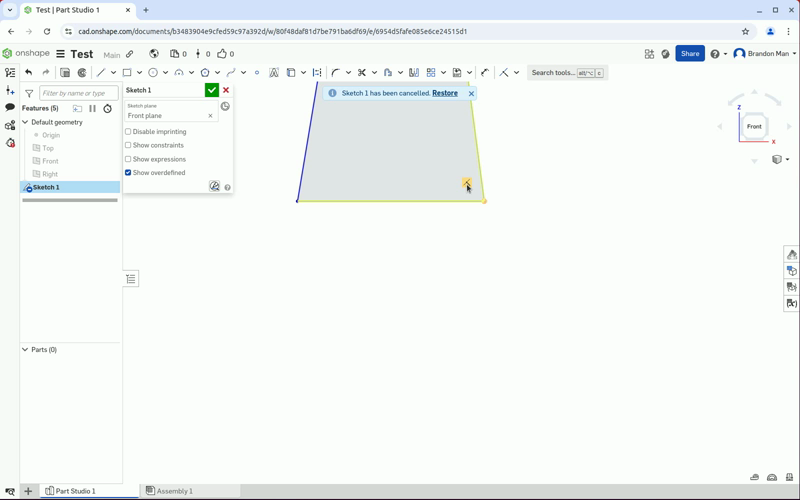
click(467, 184)
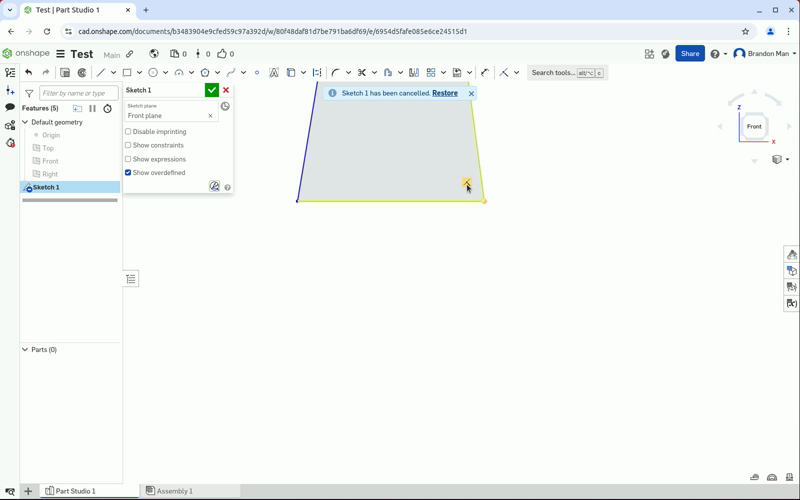
scroll(-6)
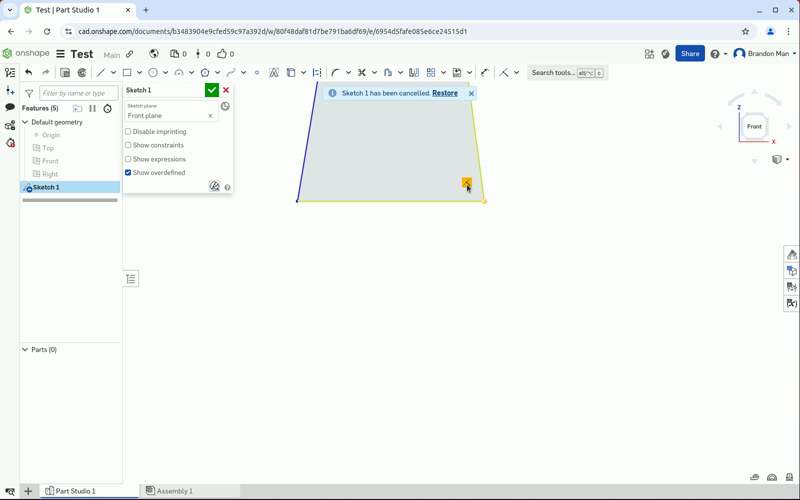
scroll(-6)
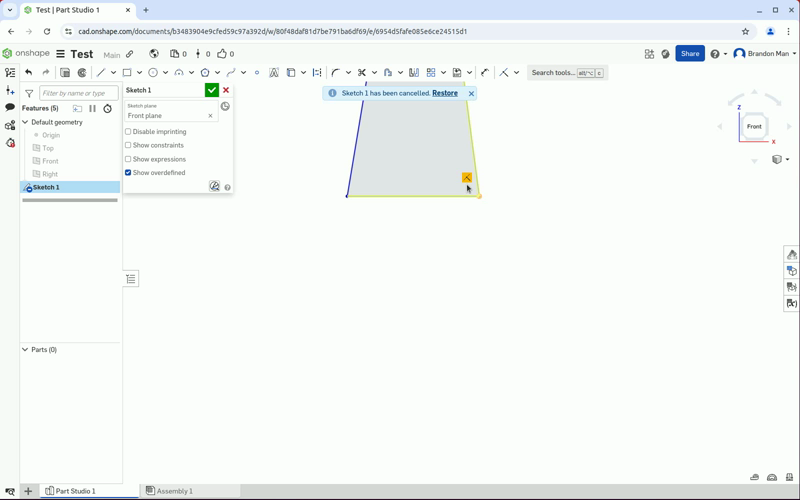
scroll(-6)
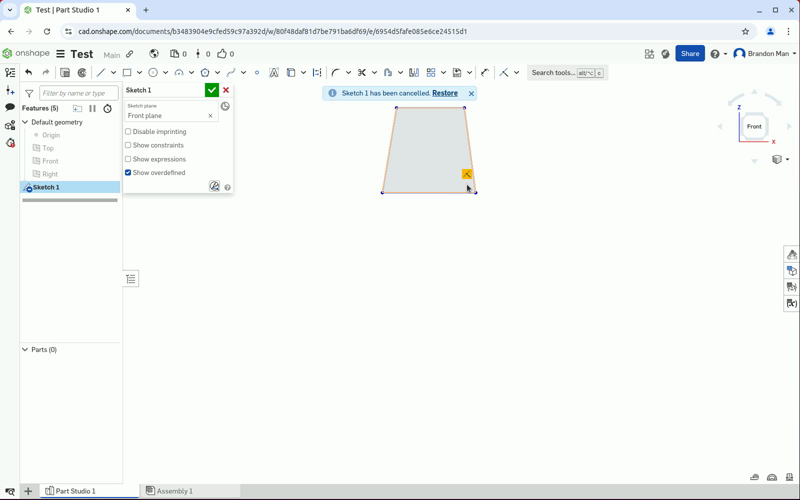
scroll(-6)
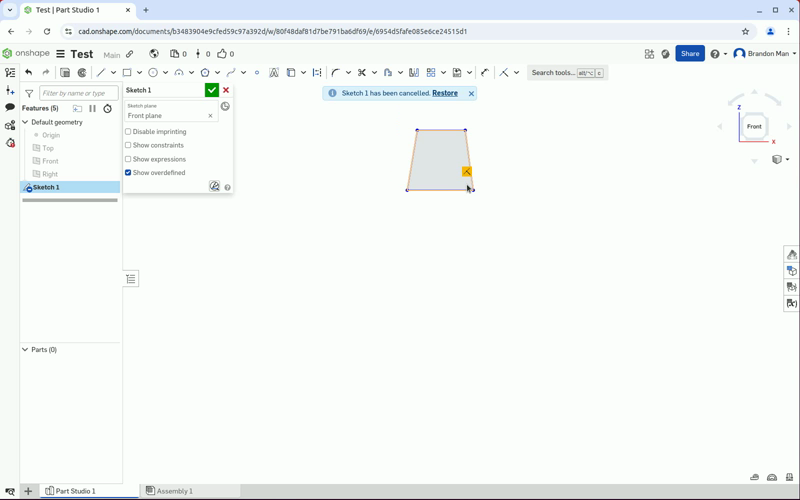
scroll(-6)
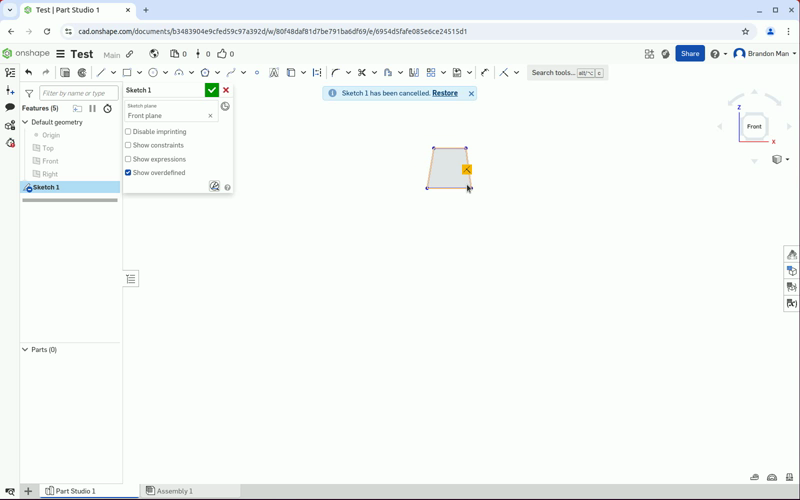
scroll(-6)
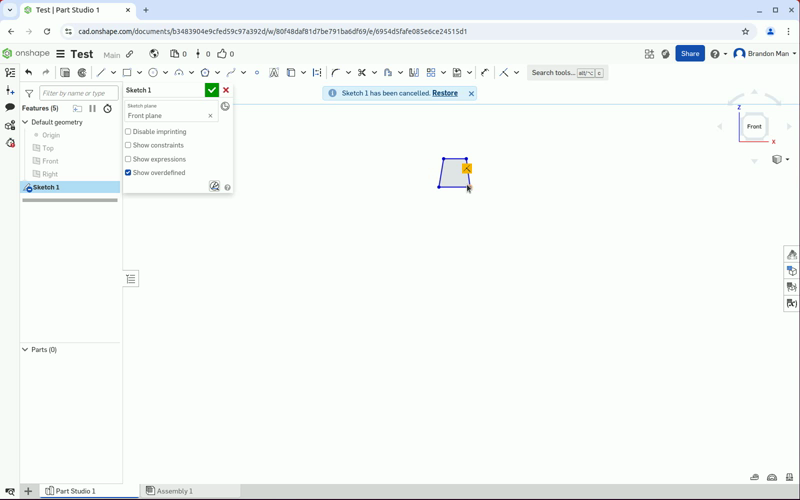
scroll(-6)
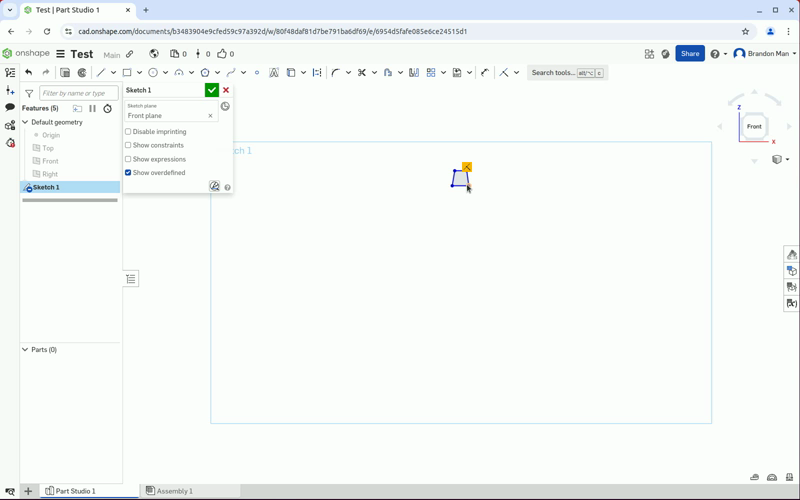
mouse_move(73, 352)
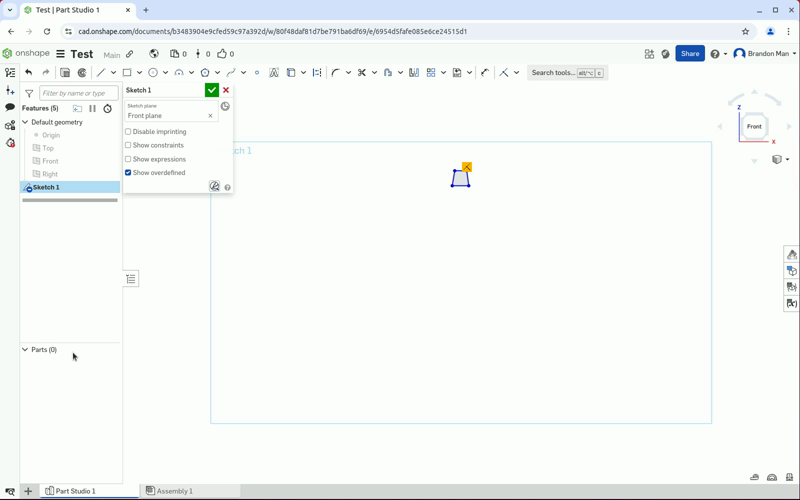
key(shift+y)
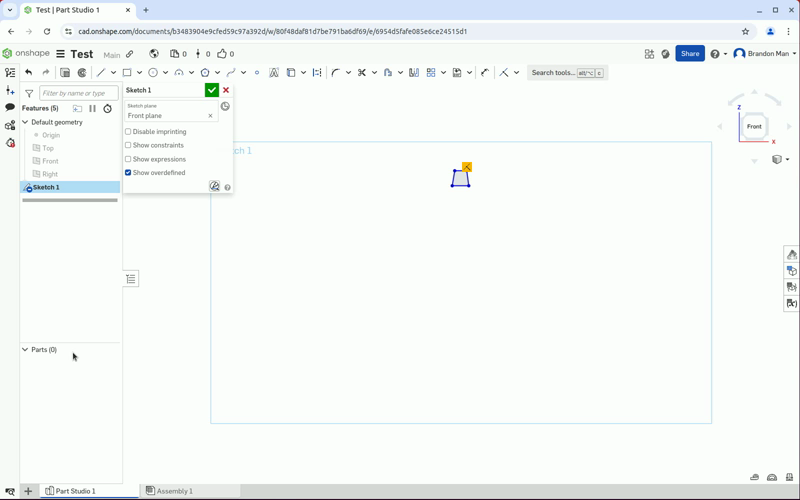
key(shift+e)
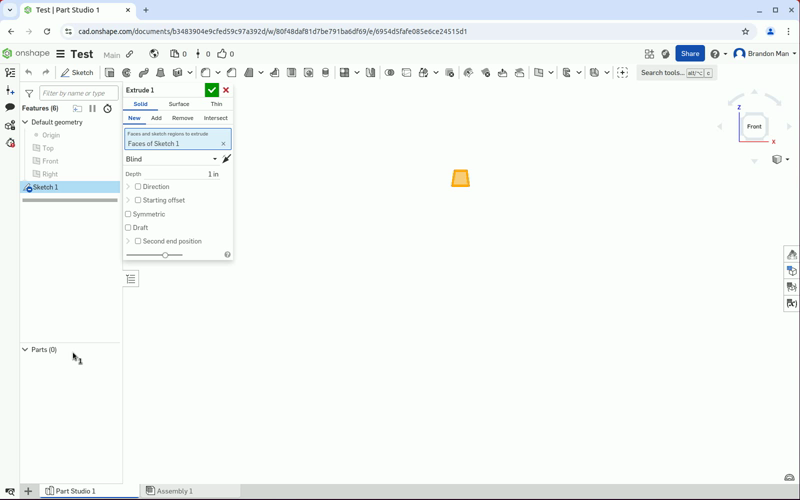
mouse_move(143, 106)
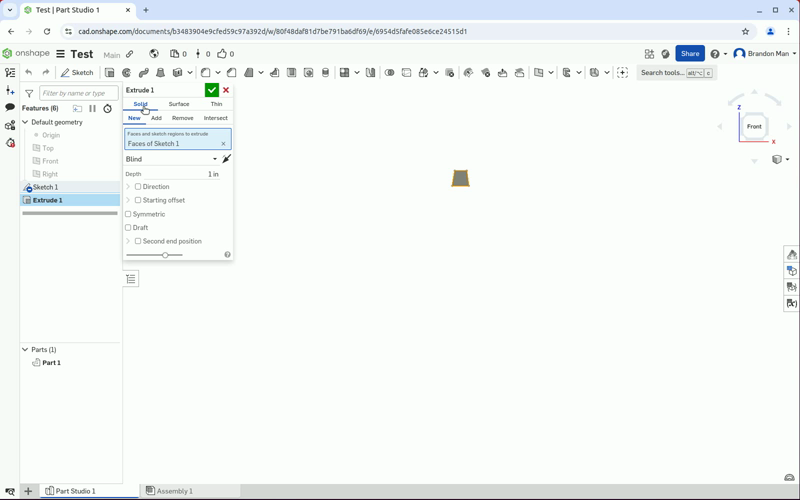
click(143, 106)
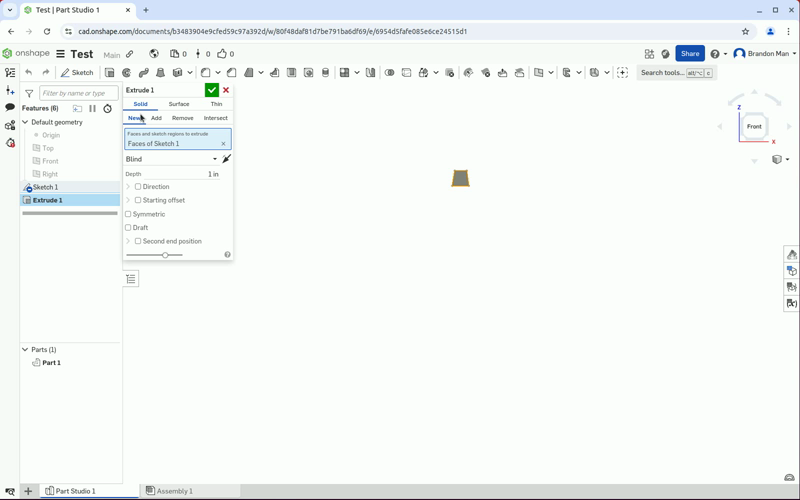
mouse_move(137, 120)
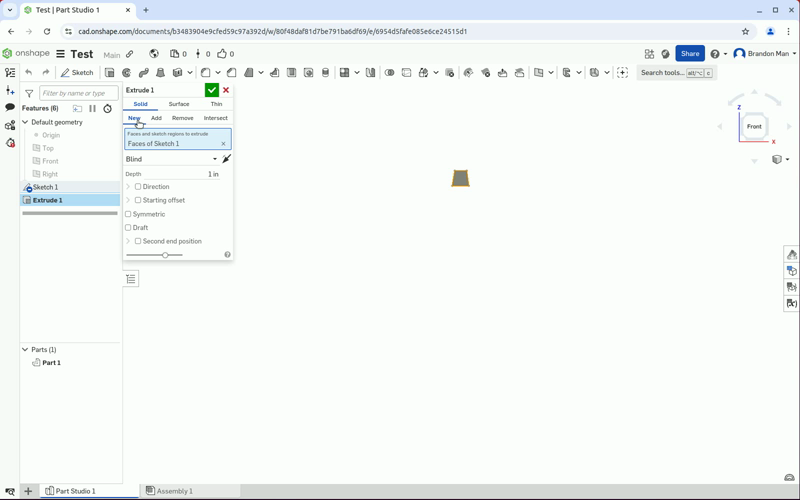
click(137, 120)
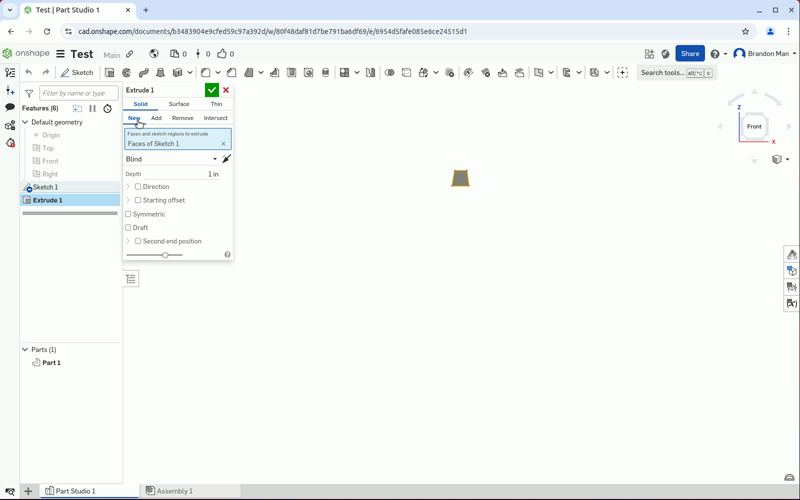
key(tab, 4)
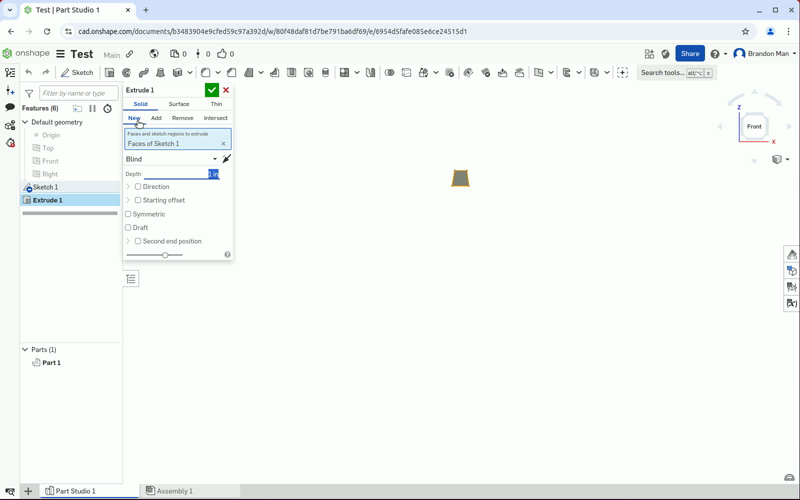
text(0.481)
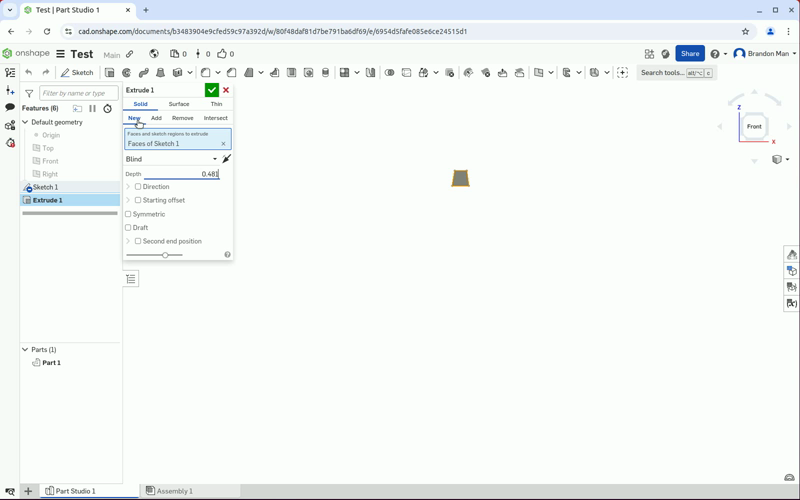
key(enter)
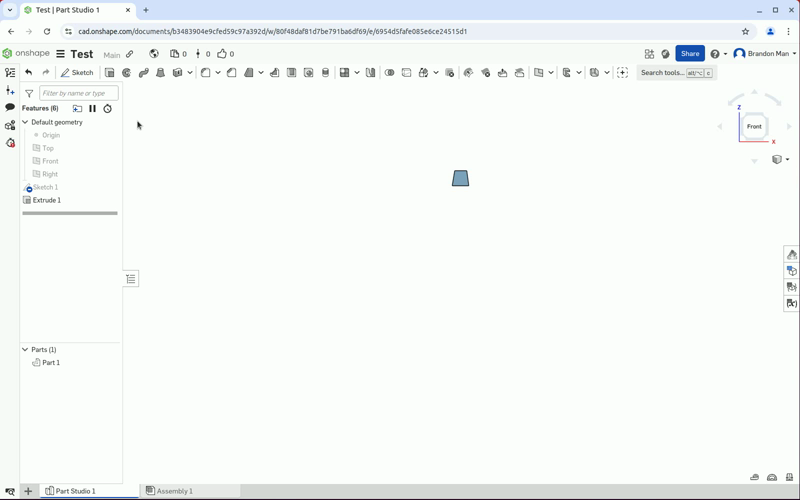
key(shift+h)
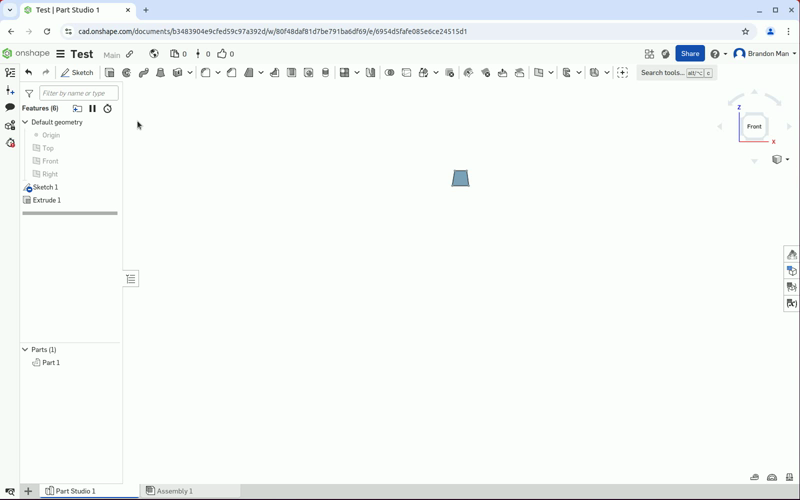
key(shift+h)
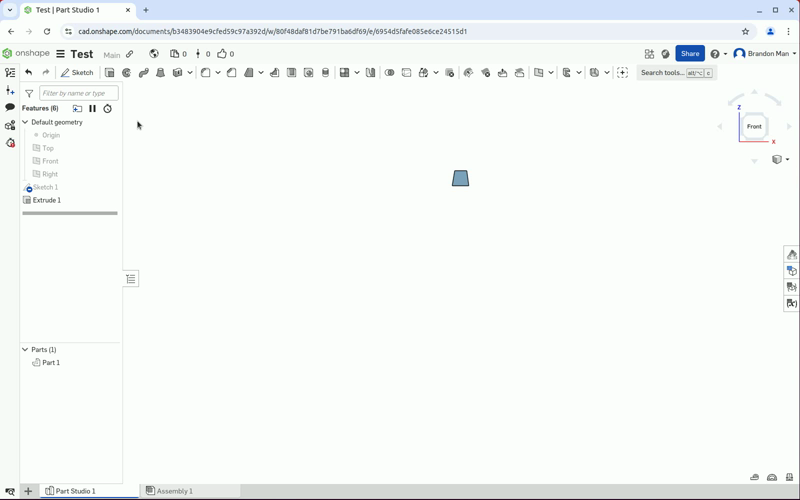
mouse_move(73, 189)
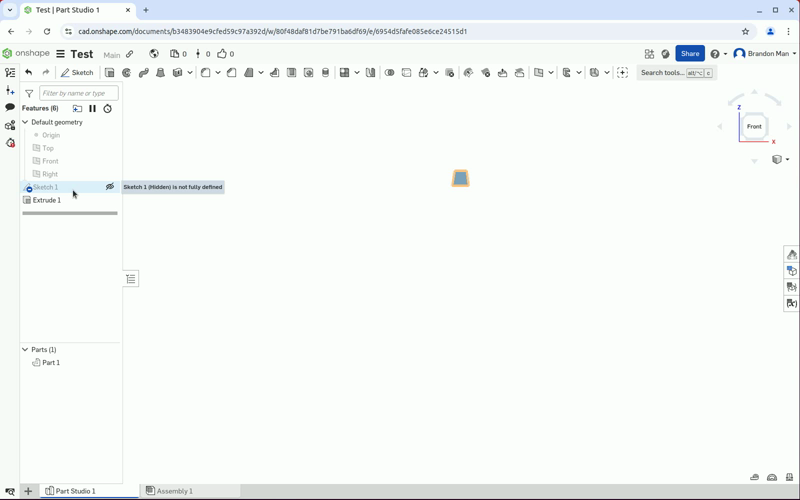
click(73, 189)
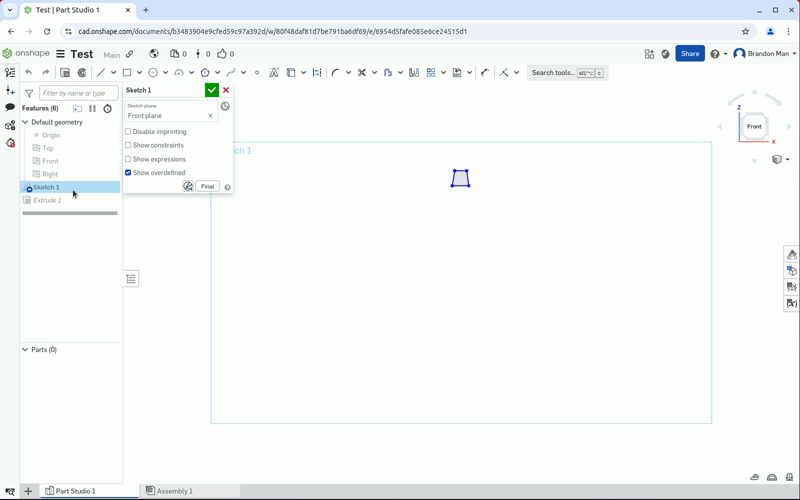
mouse_move(229, 92)
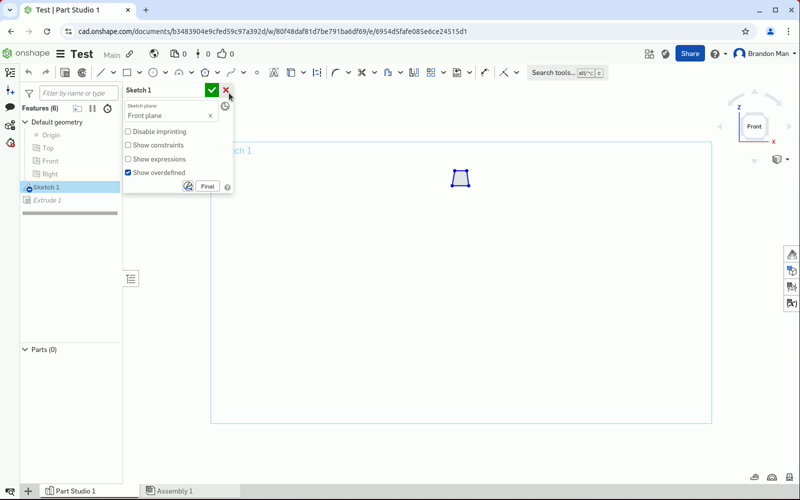
click(229, 92)
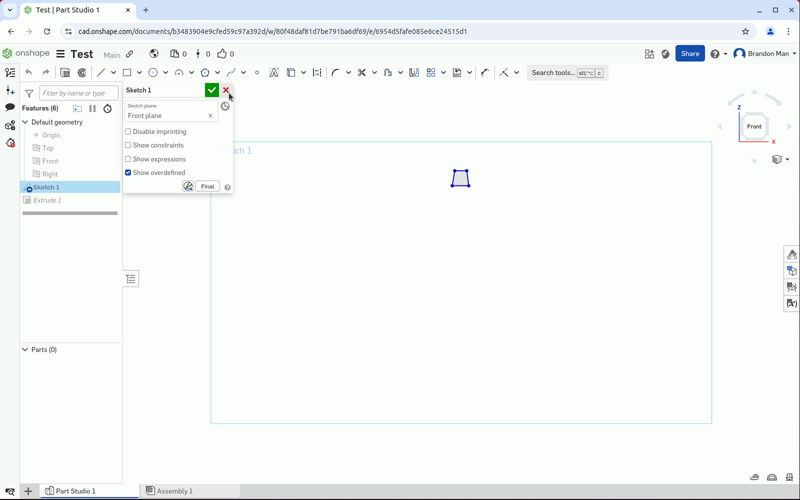
key(shift+s)
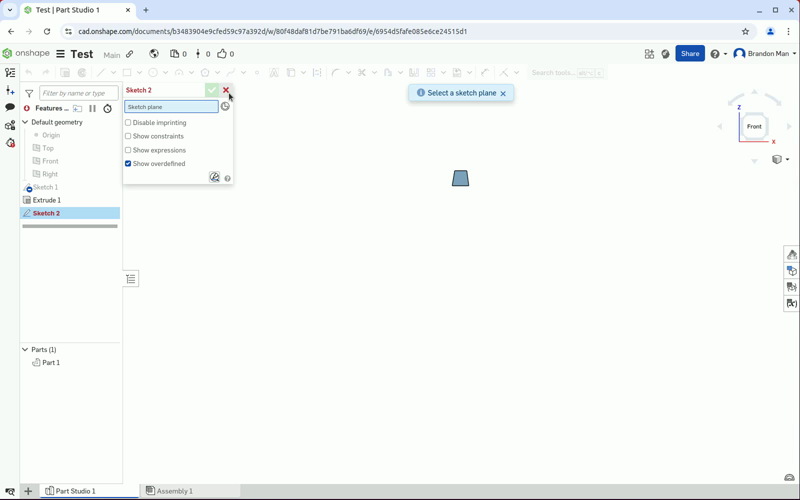
mouse_move(73, 163)
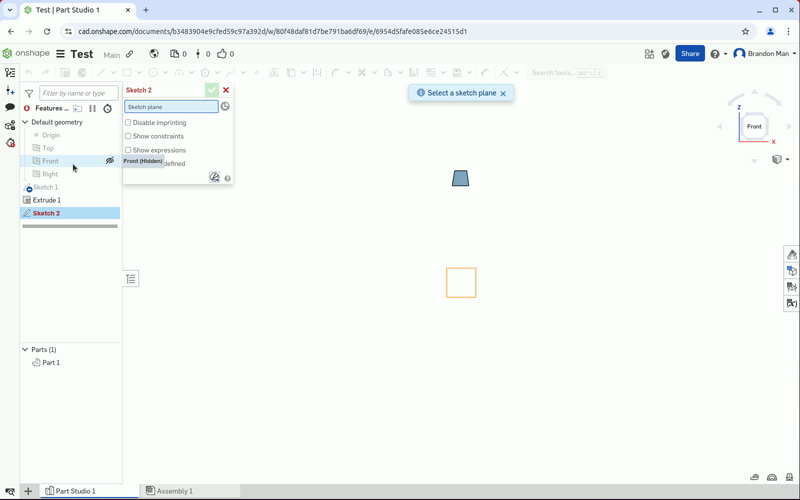
click(73, 163)
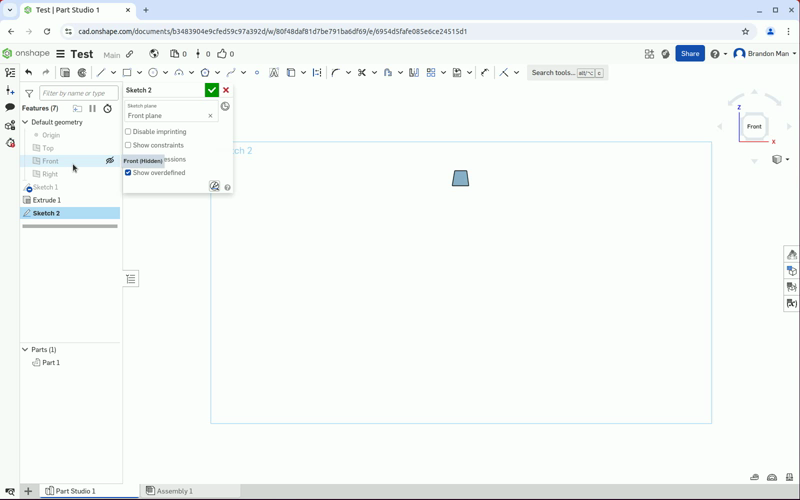
mouse_move(73, 352)
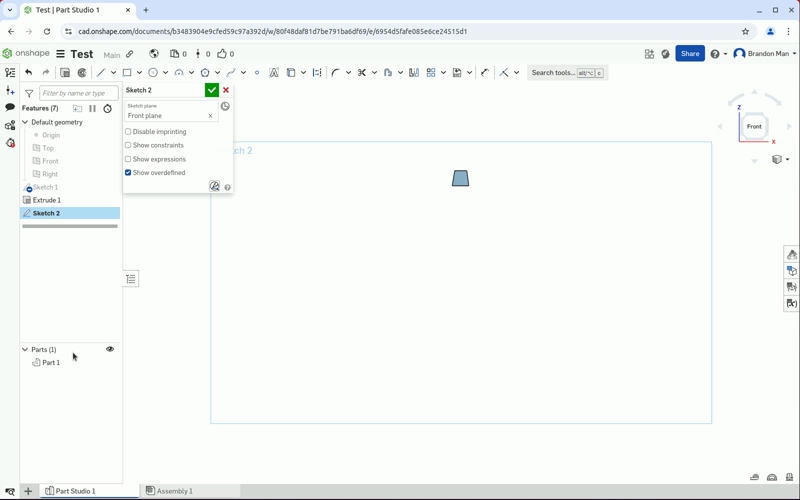
key(y)
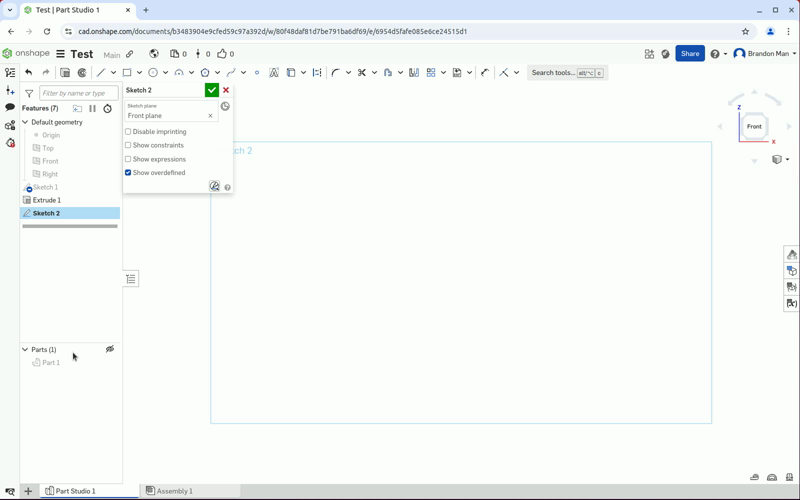
key(l)
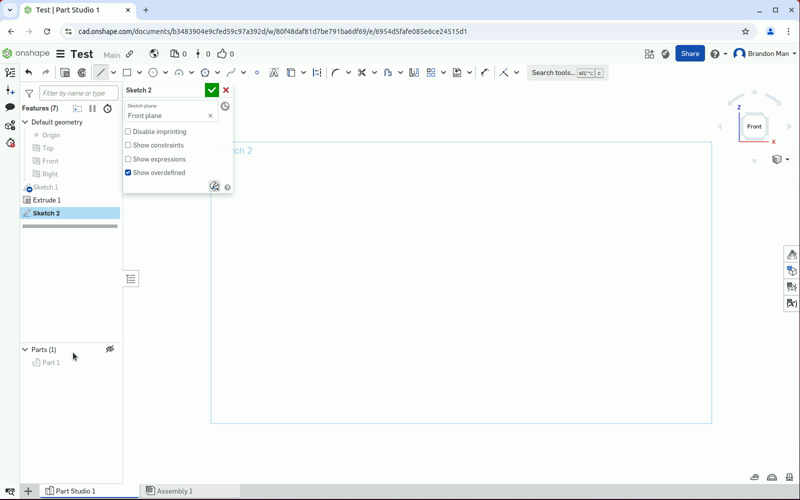
key_down(shift)
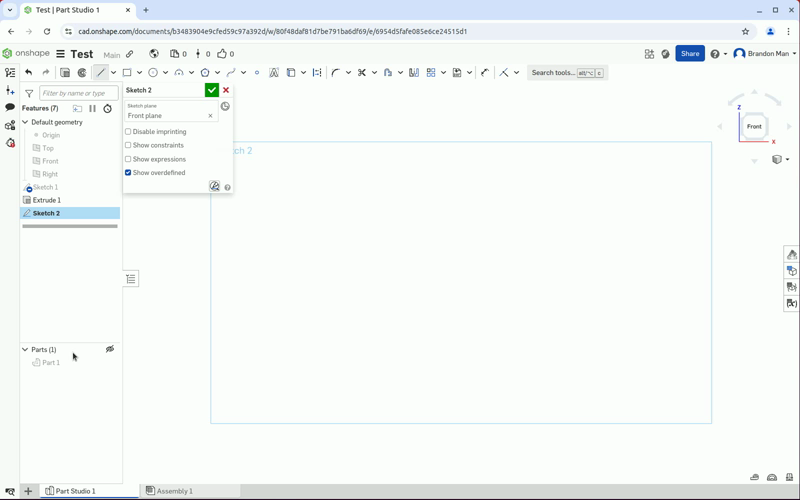
mouse_move(451, 200)
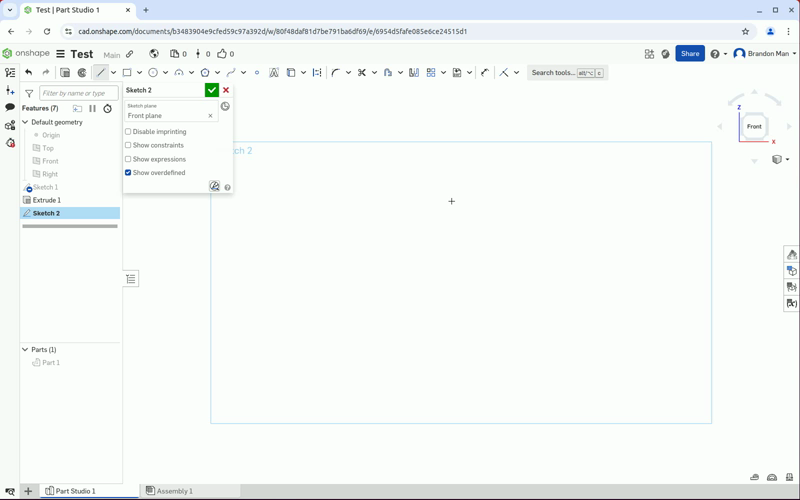
click(451, 200)
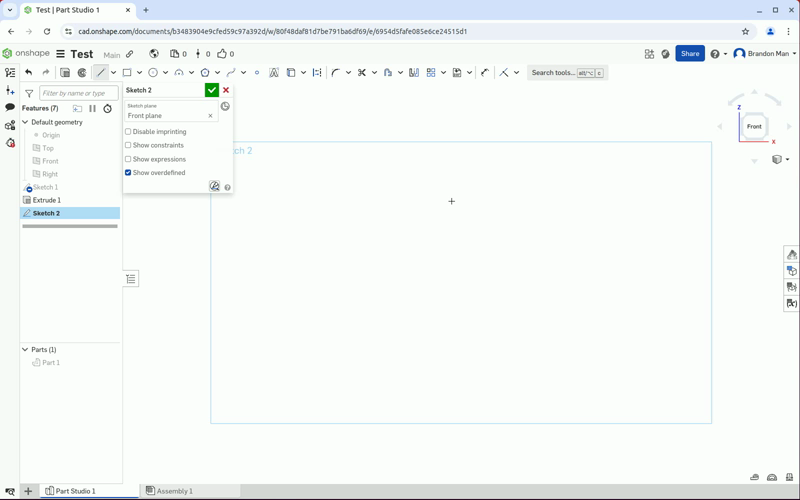
key_up(shift)
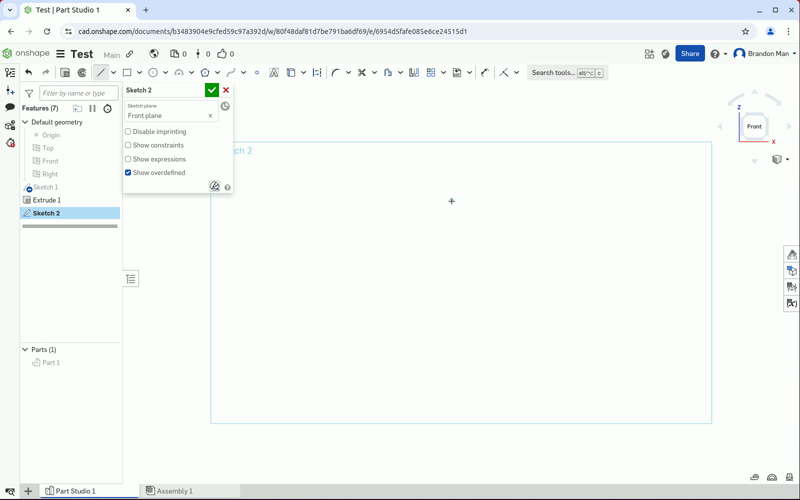
key_down(shift)
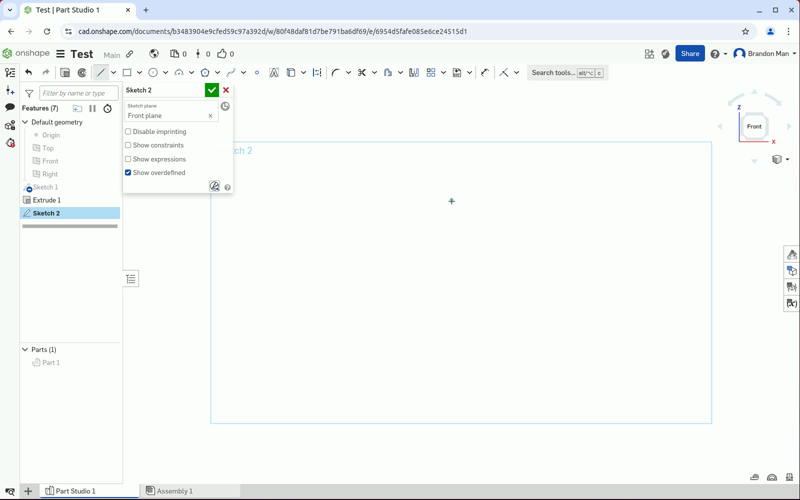
mouse_move(481, 200)
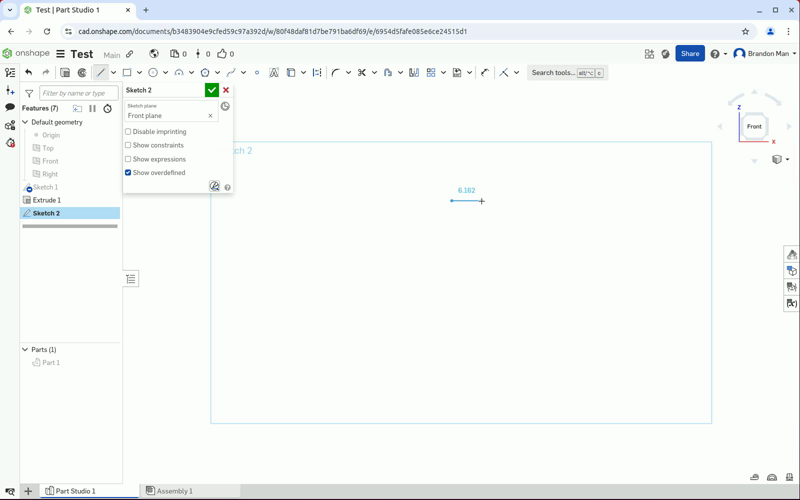
mouse_move(472, 200)
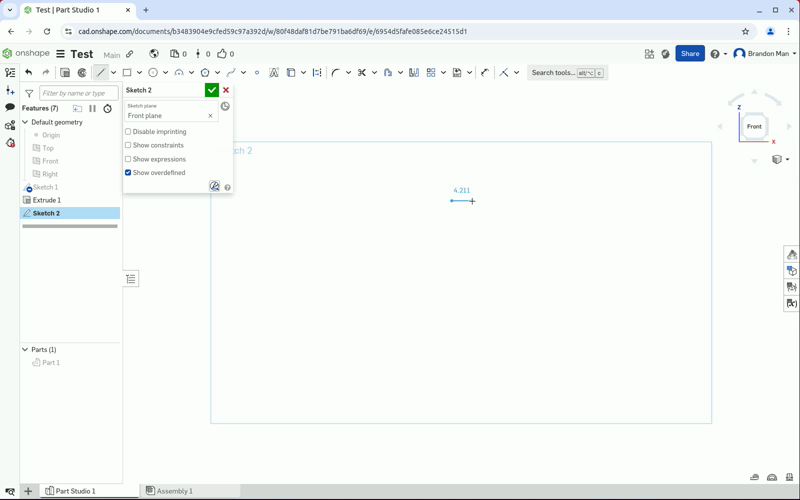
click(472, 200)
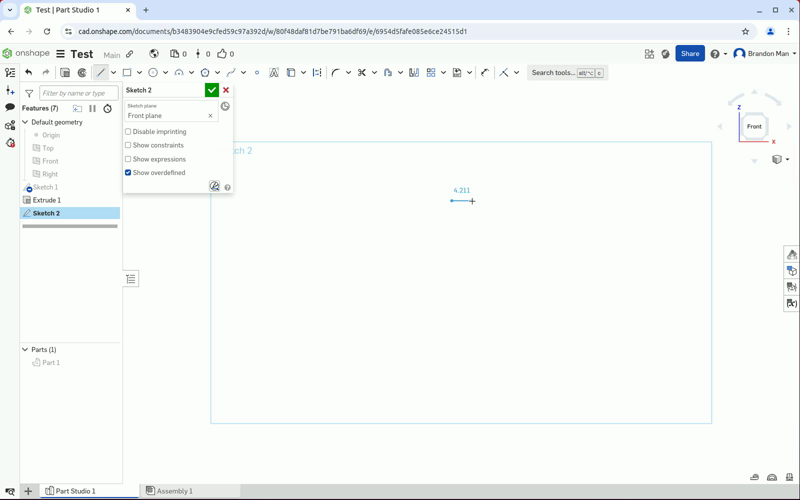
key_up(shift)
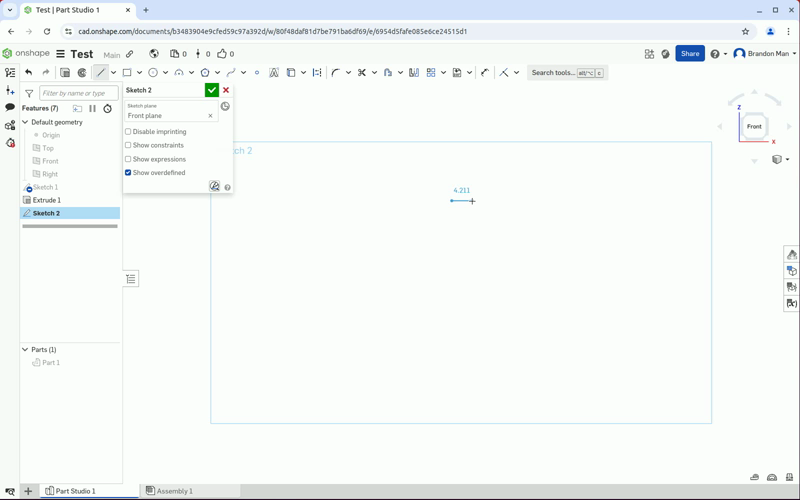
key_down(shift)
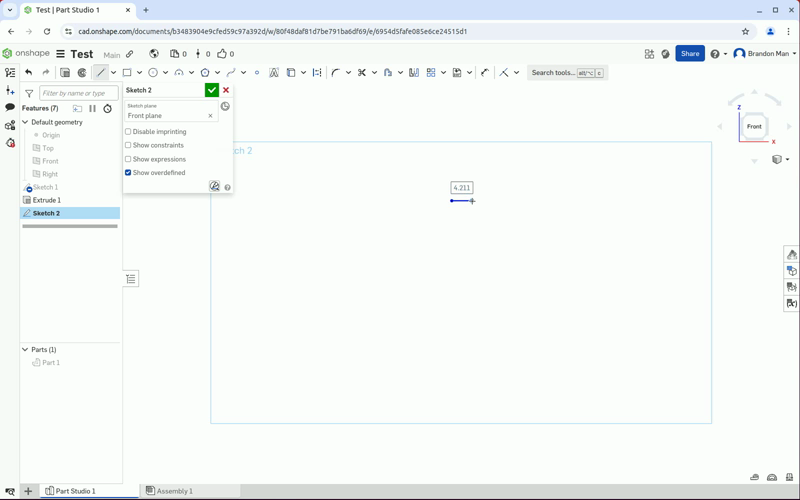
mouse_move(502, 200)
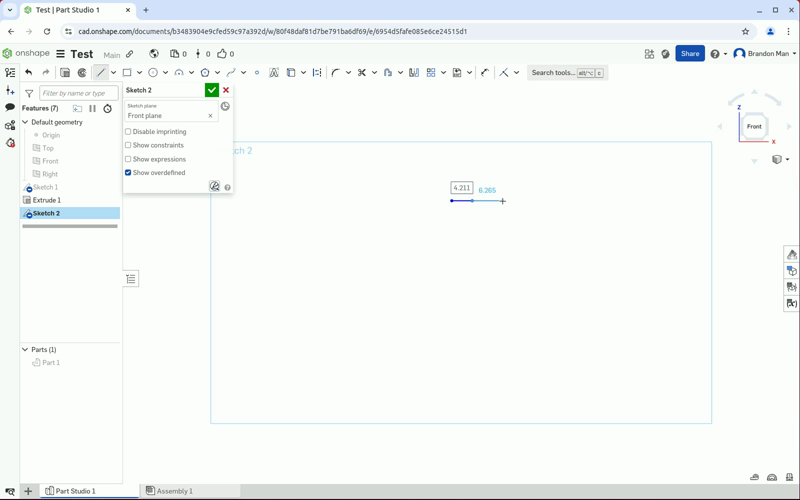
mouse_move(470, 186)
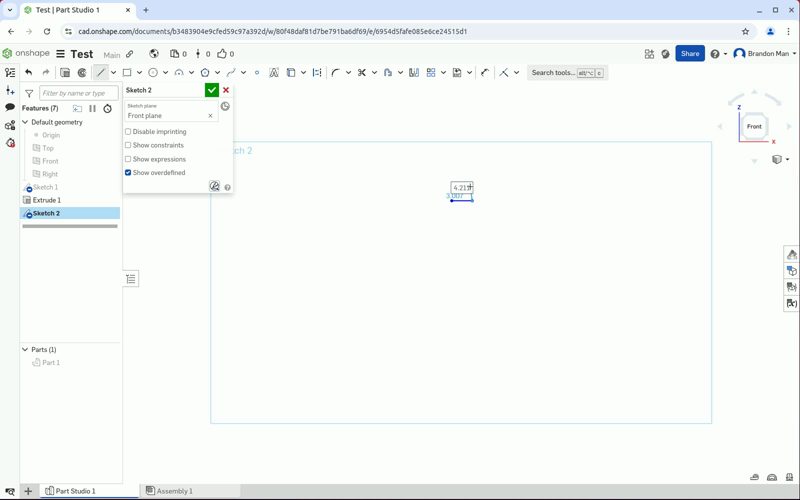
click(470, 186)
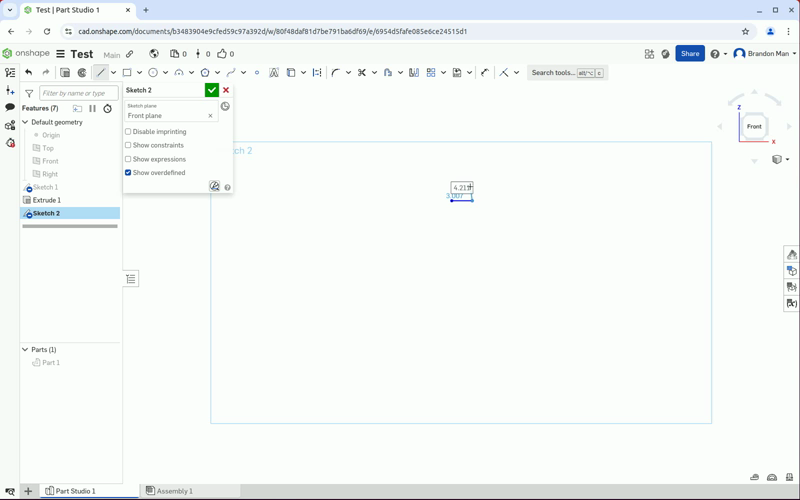
key_up(shift)
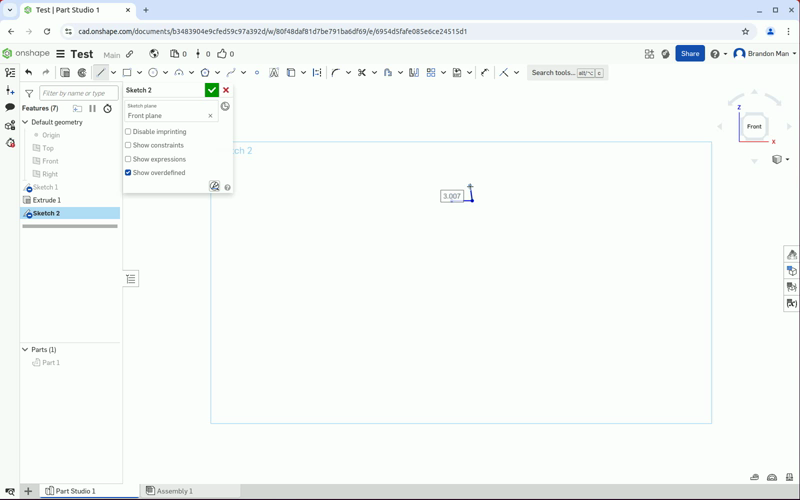
key_down(shift)
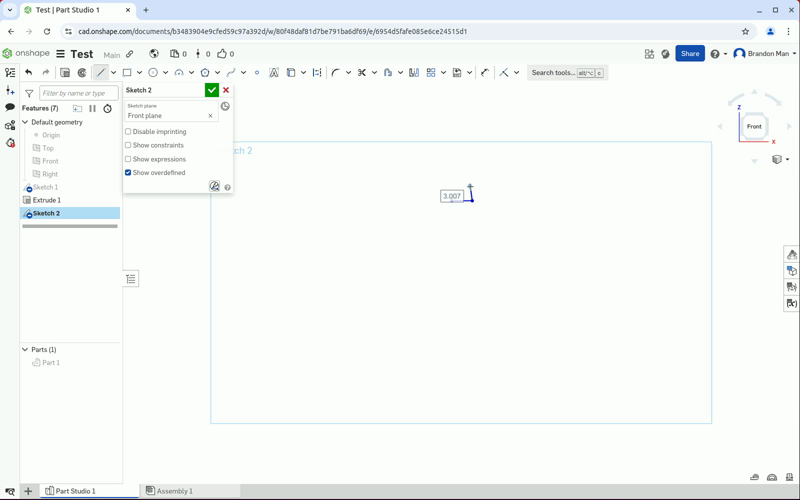
mouse_move(500, 186)
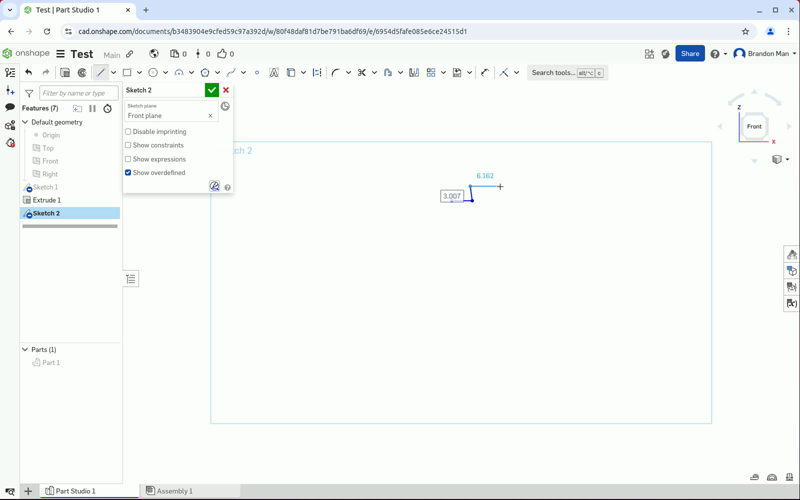
mouse_move(453, 186)
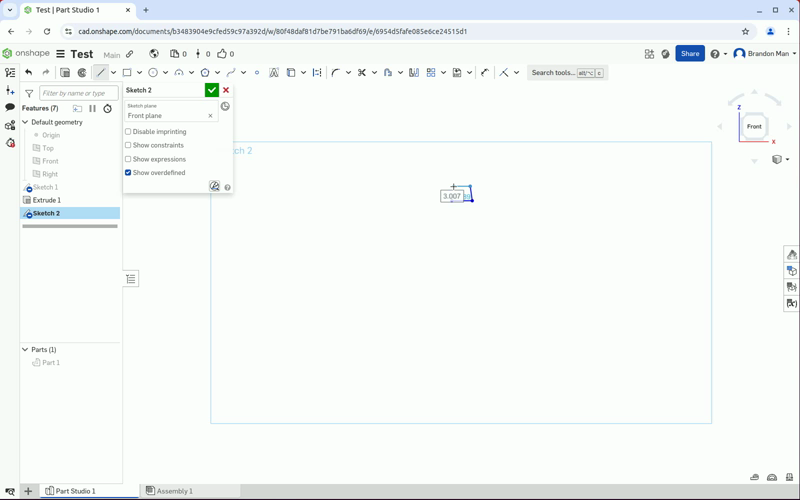
click(453, 186)
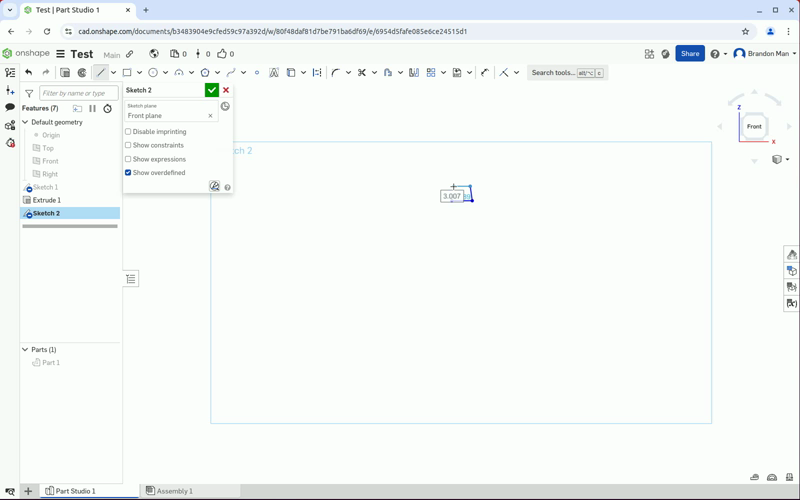
key_up(shift)
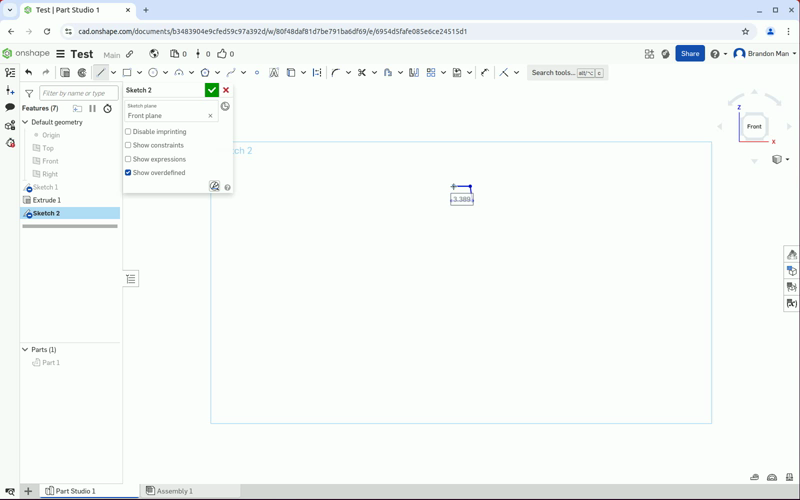
mouse_move(483, 186)
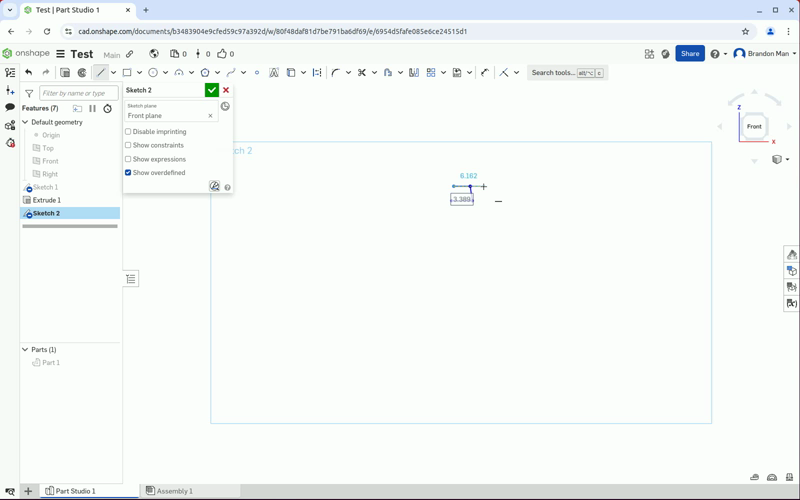
key_down(shift)
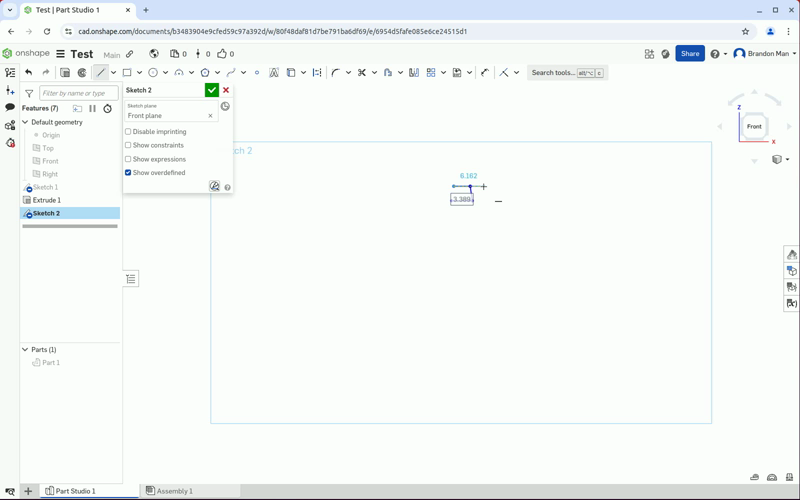
mouse_move(451, 200)
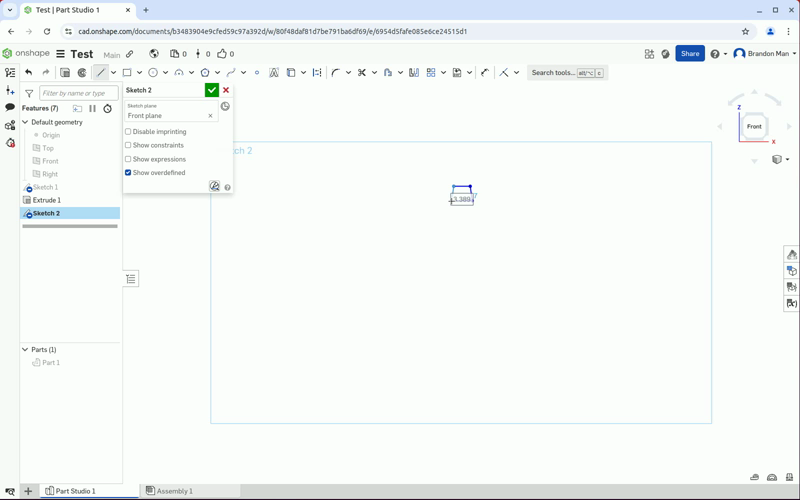
key_up(shift)
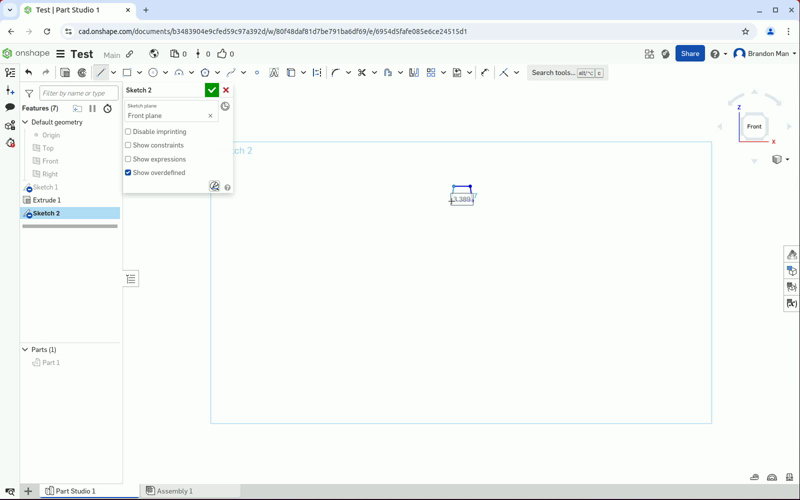
click(451, 200)
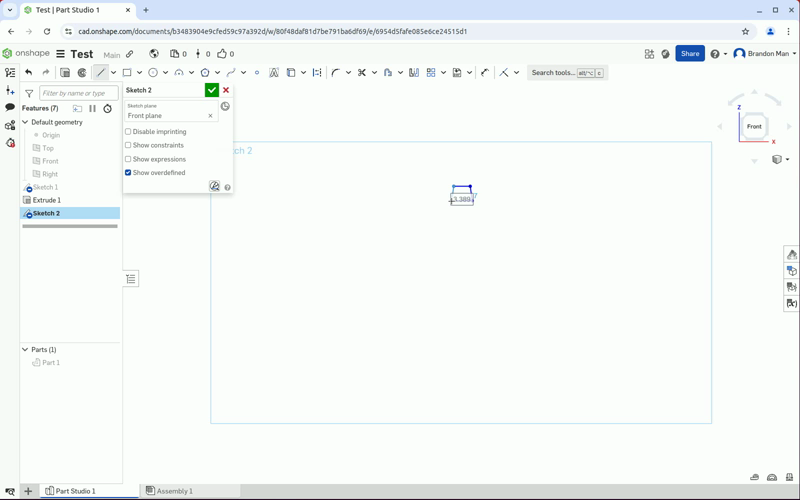
key(esc)
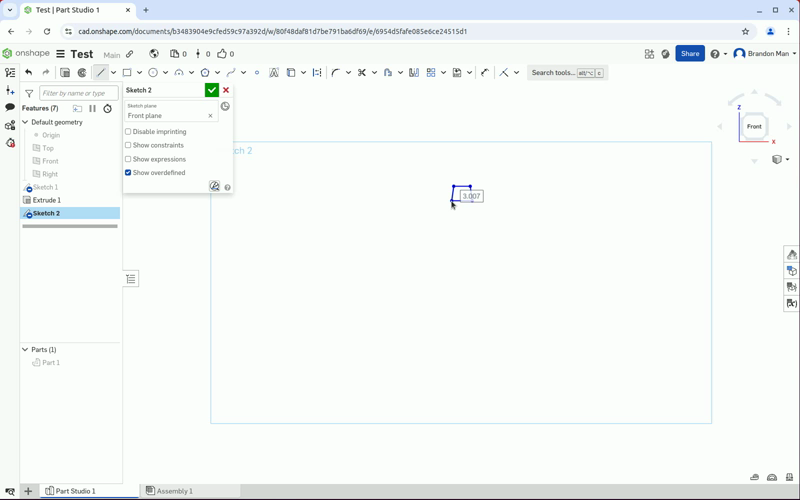
mouse_move(465, 193)
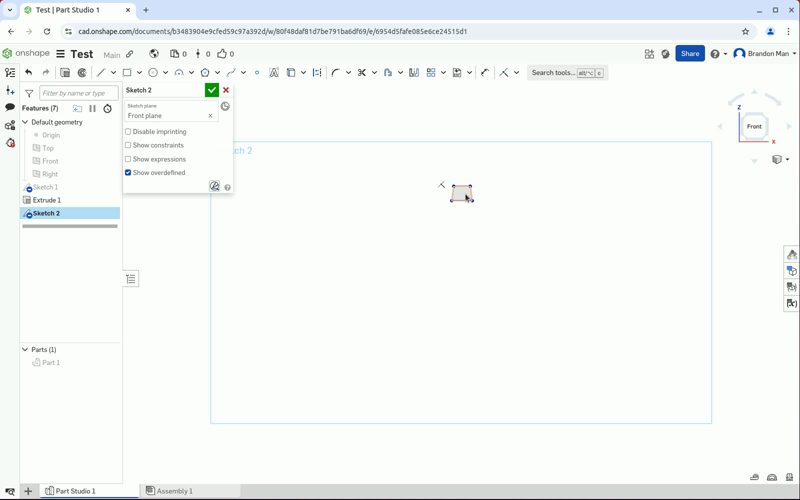
scroll(6)
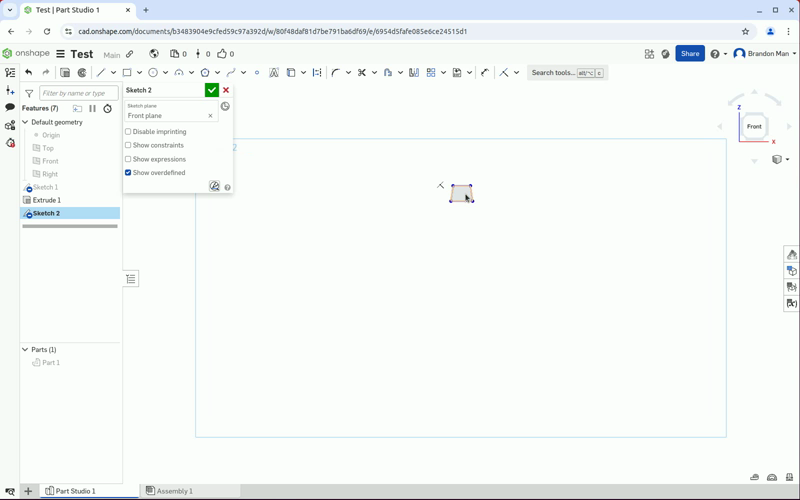
scroll(6)
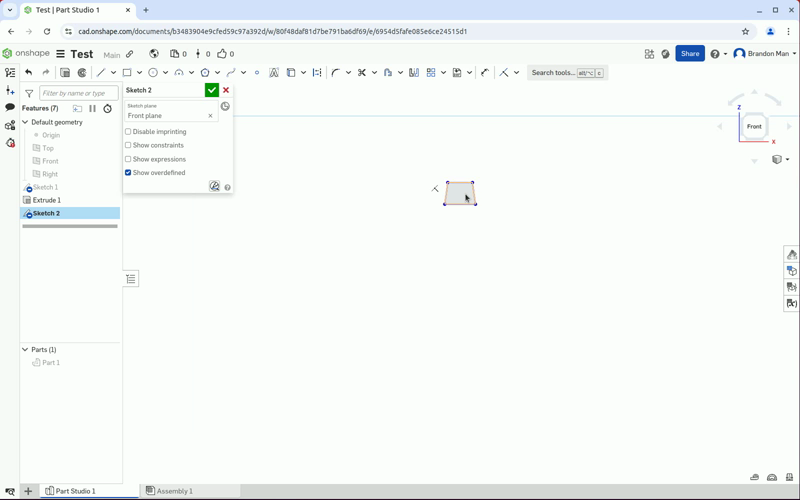
scroll(6)
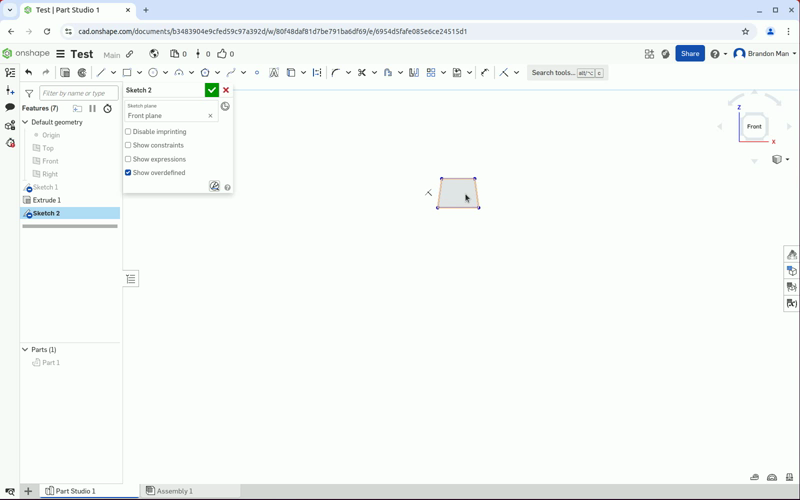
scroll(6)
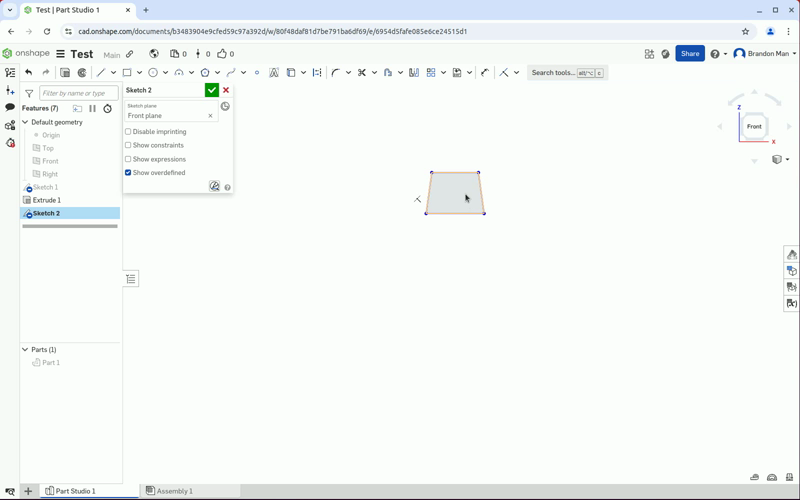
scroll(6)
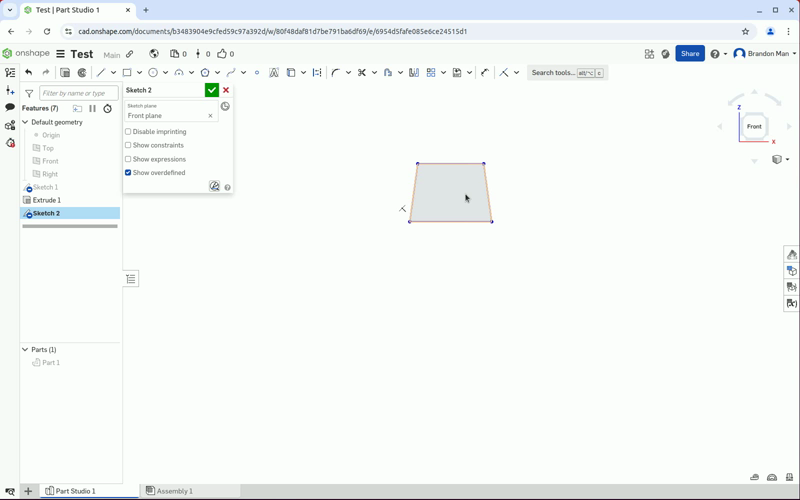
scroll(6)
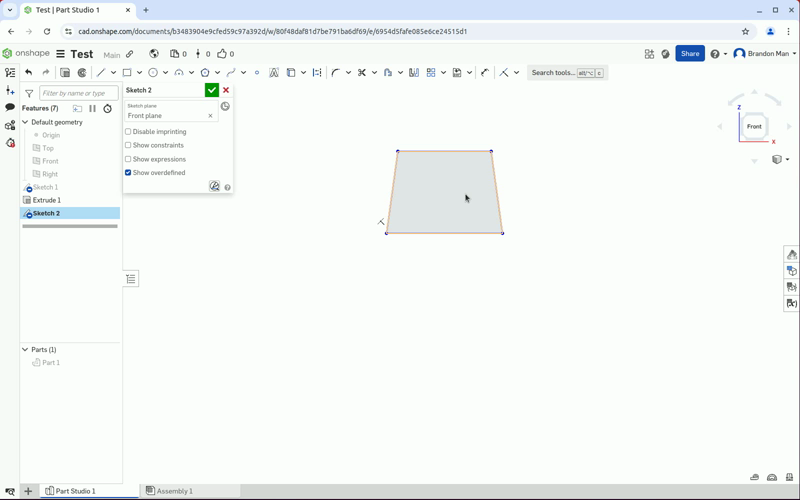
scroll(6)
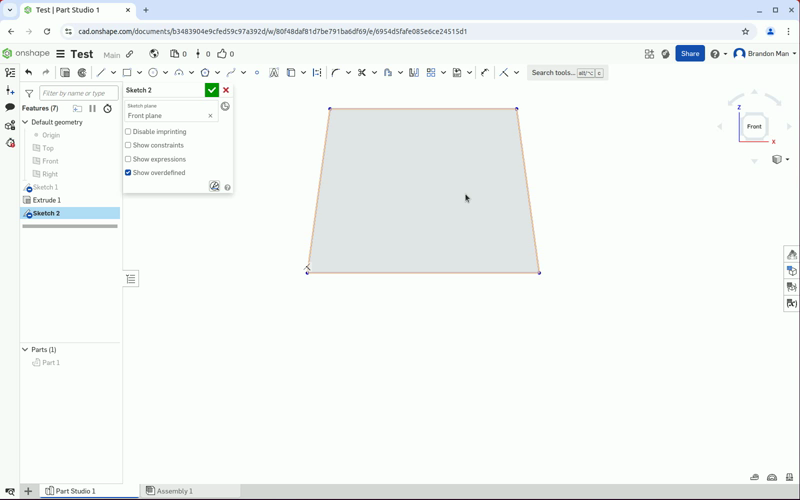
click(465, 193)
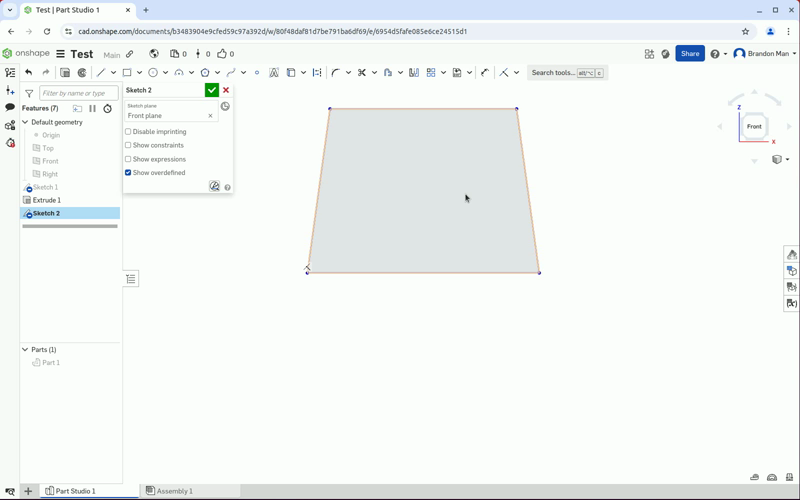
scroll(-6)
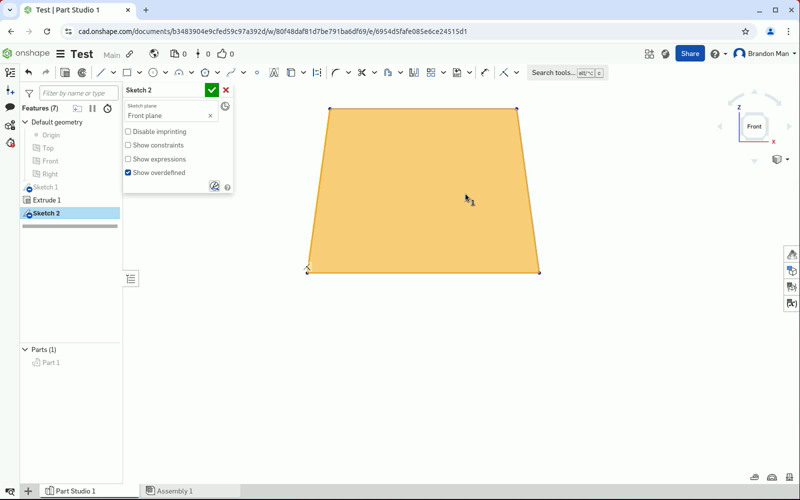
scroll(-6)
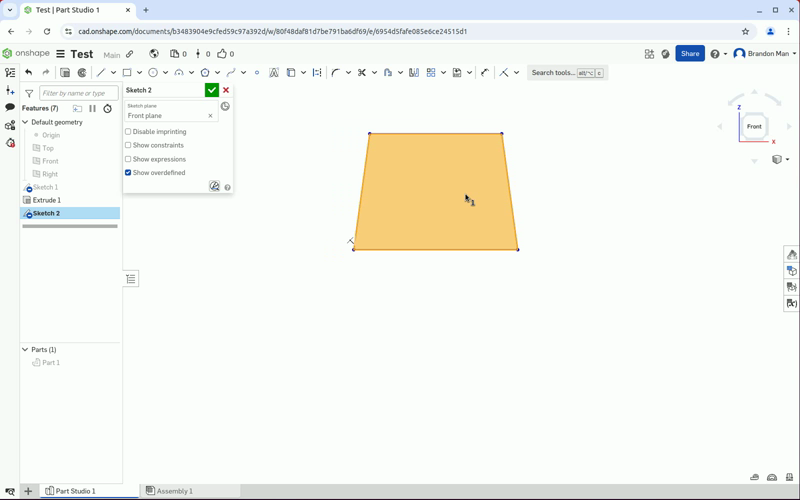
scroll(-6)
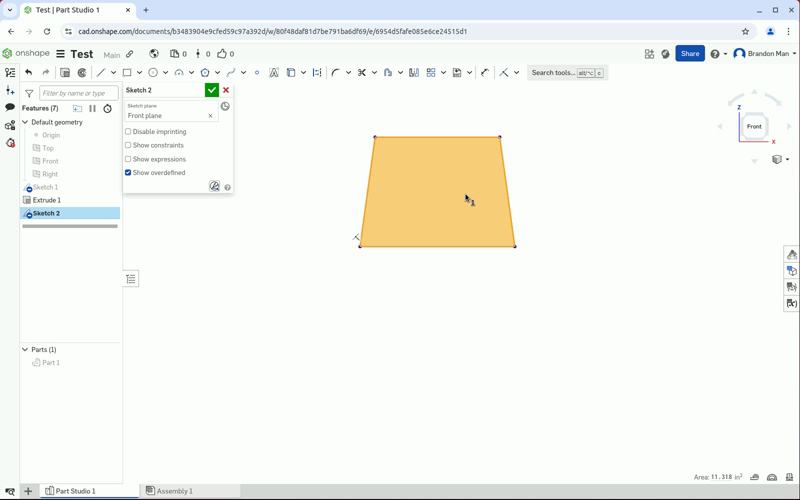
scroll(-6)
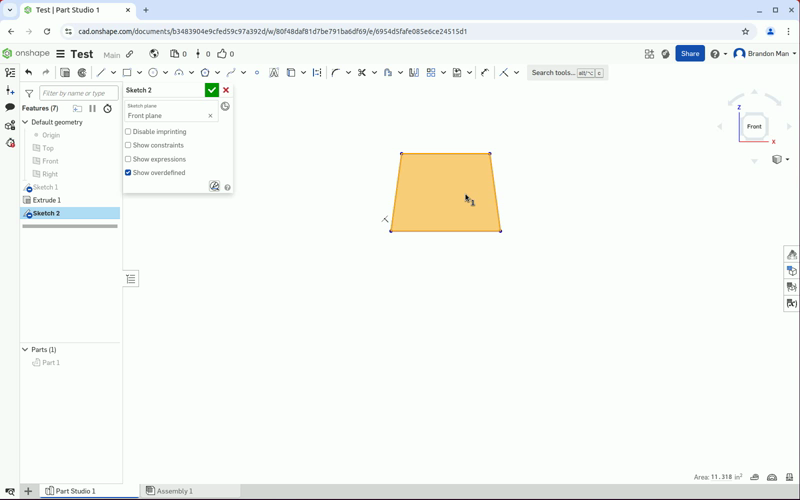
scroll(-6)
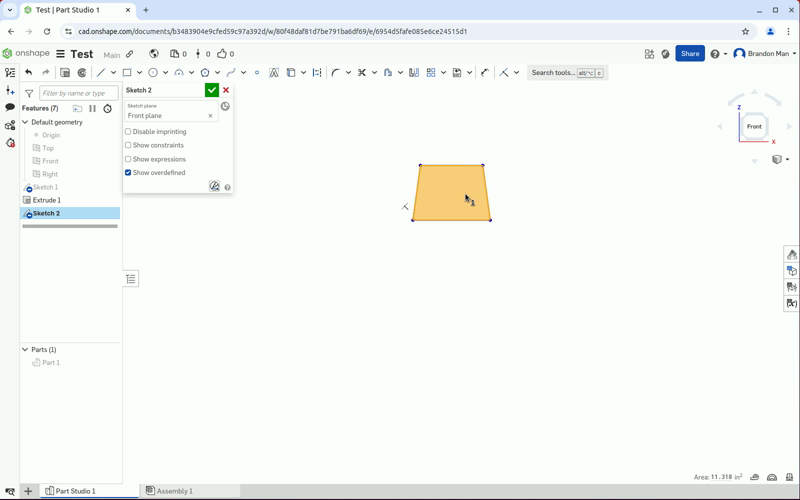
scroll(-6)
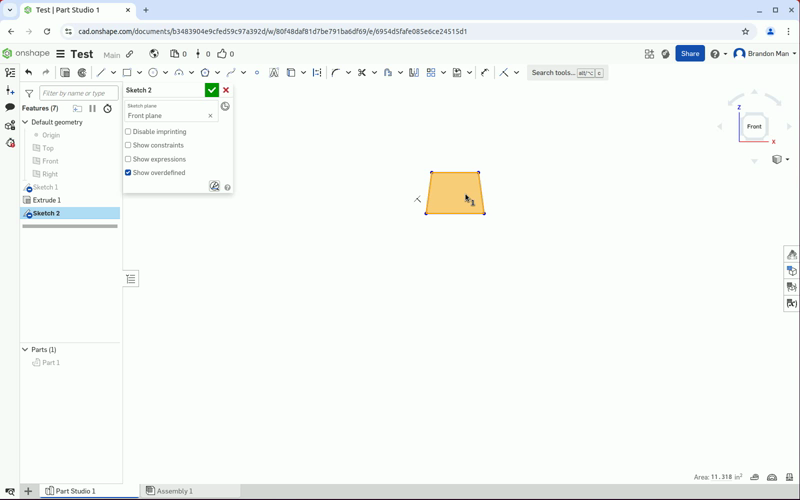
scroll(-6)
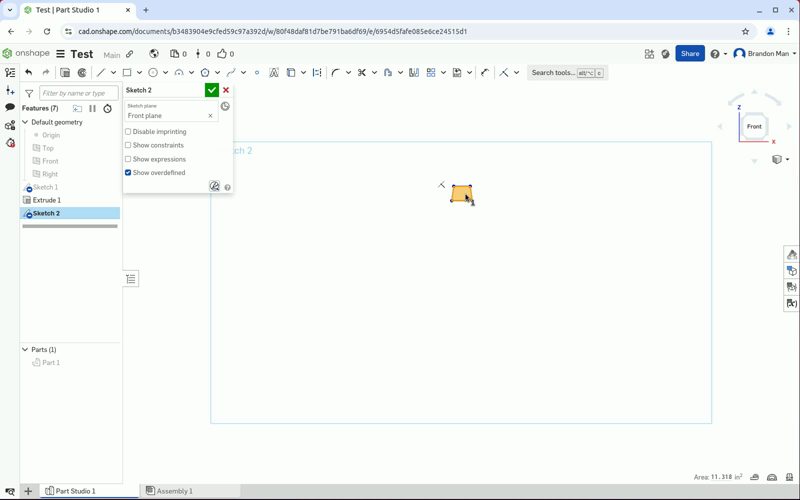
mouse_move(73, 352)
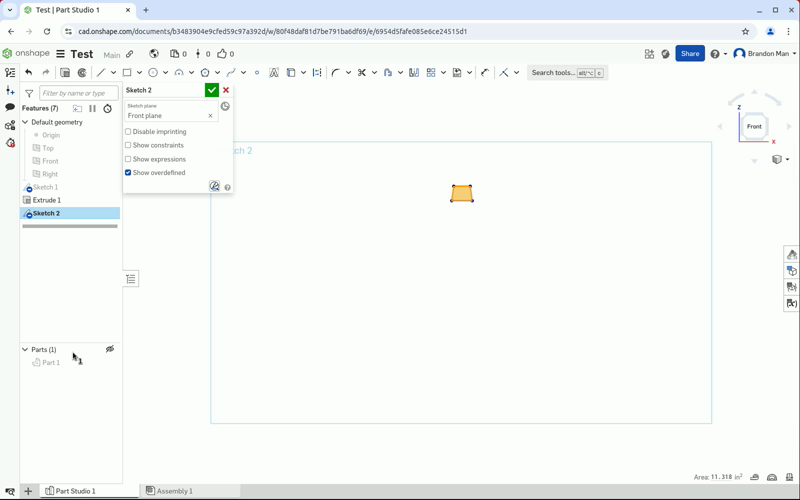
key(shift+y)
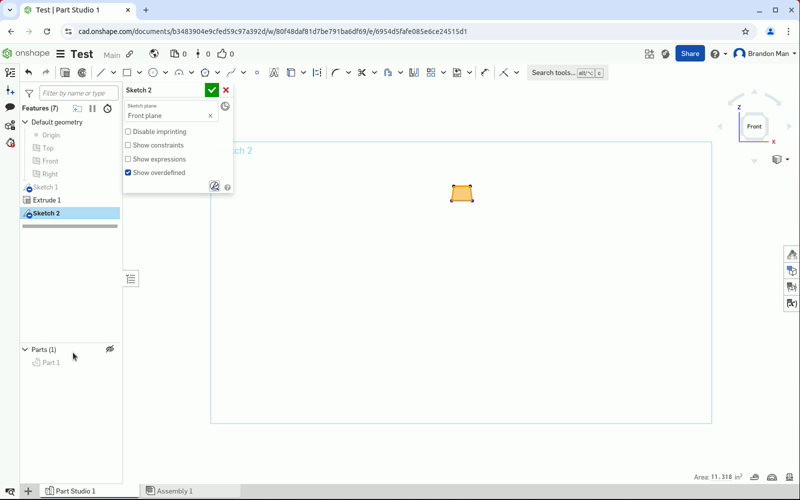
key(shift+e)
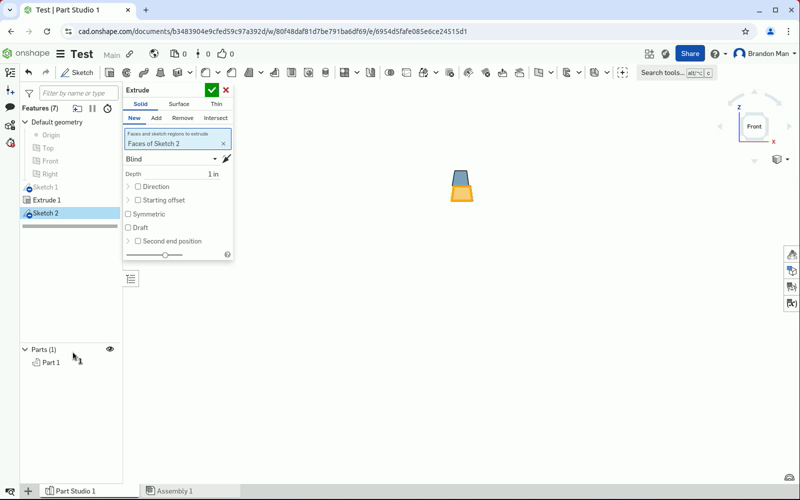
mouse_move(143, 106)
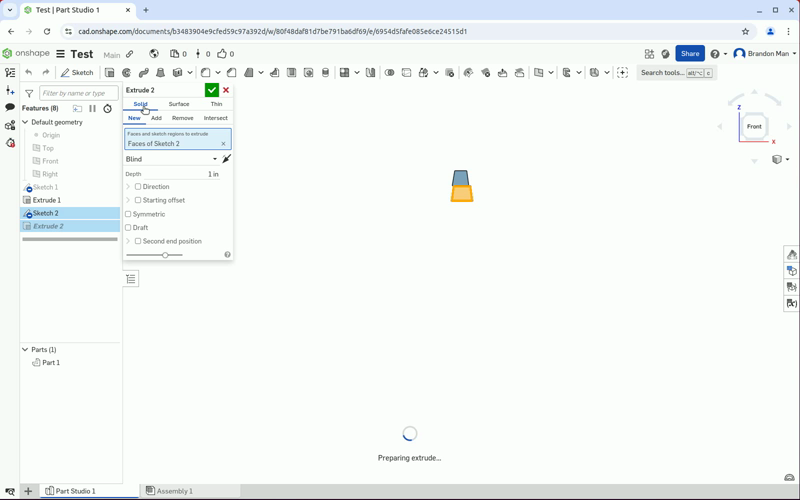
click(143, 106)
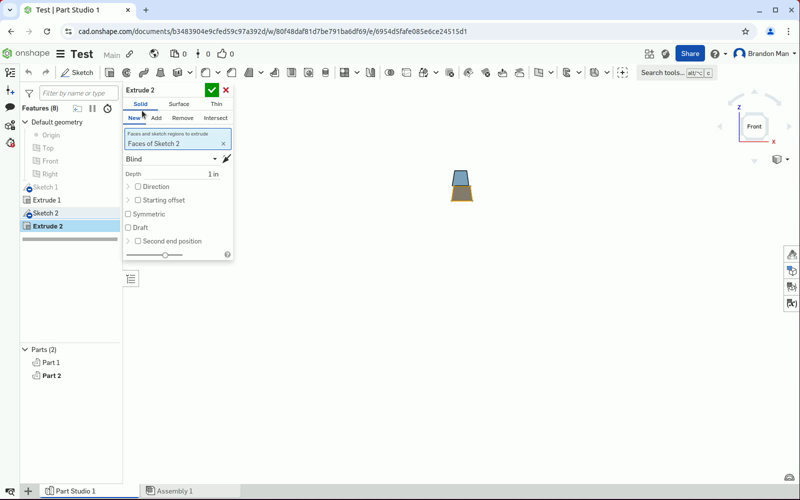
mouse_move(137, 120)
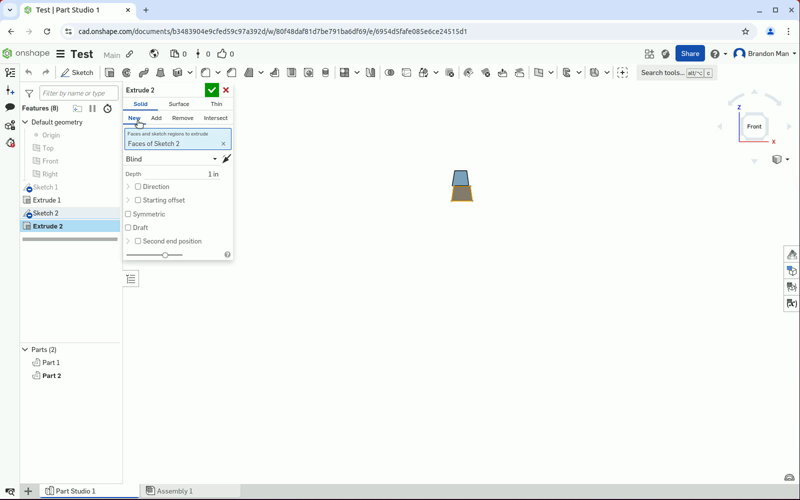
click(137, 120)
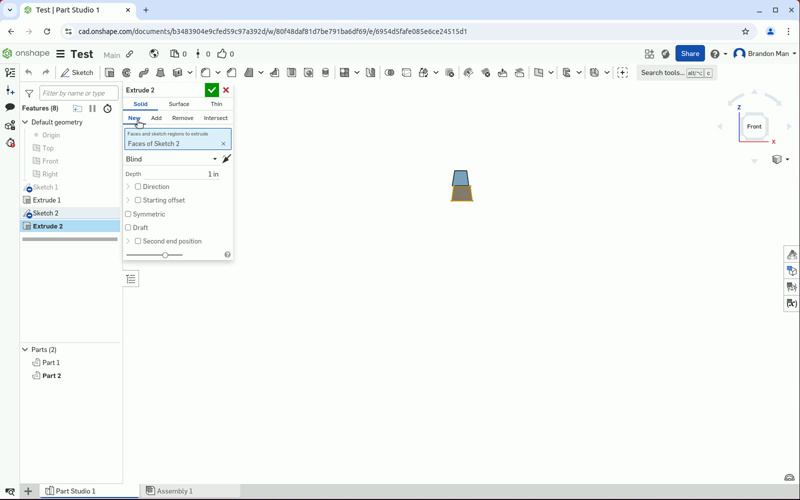
key(tab, 4)
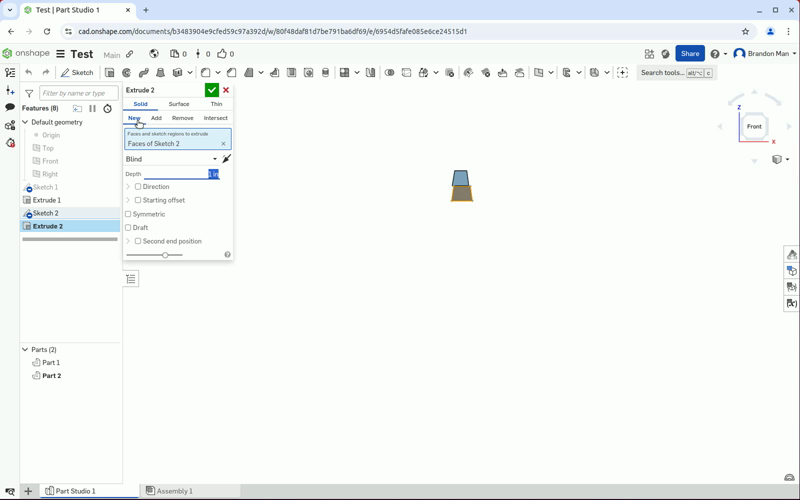
text(0.481)
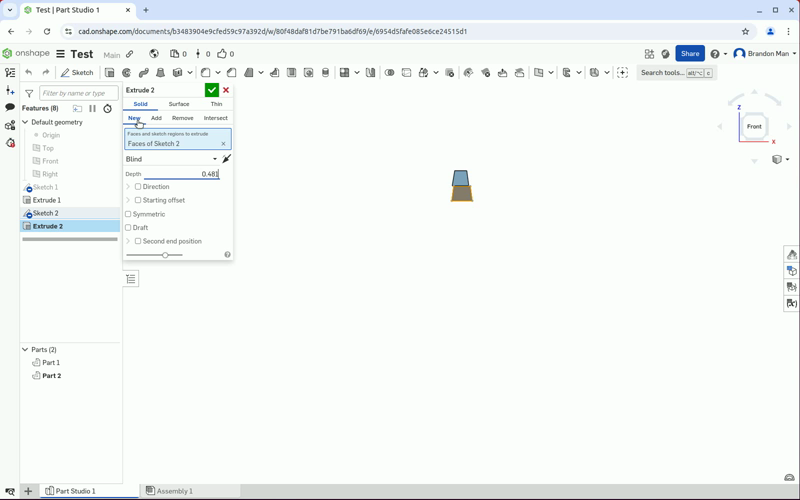
key(enter)
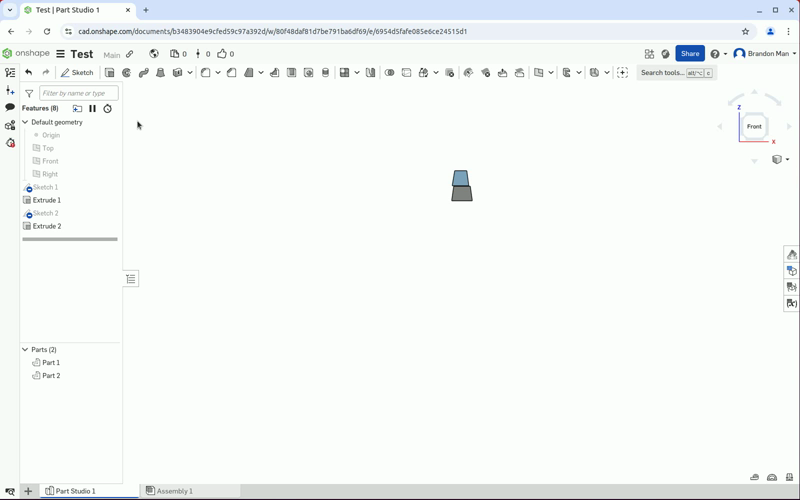
key(shift+h)
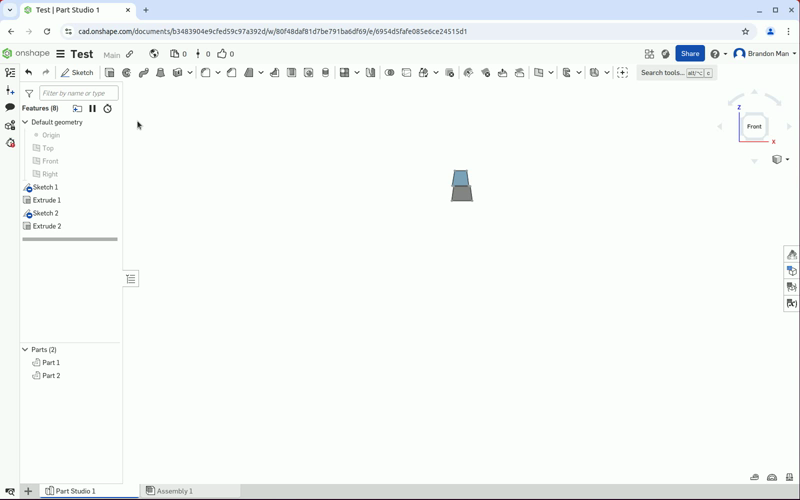
key(shift+h)
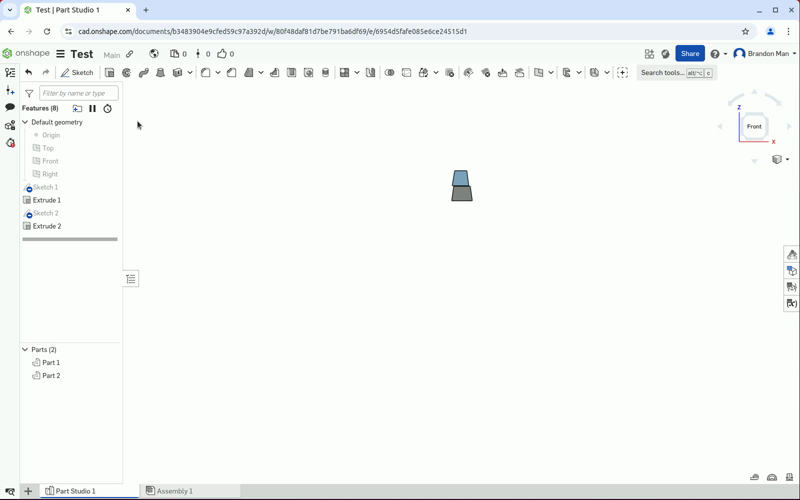
mouse_move(73, 189)
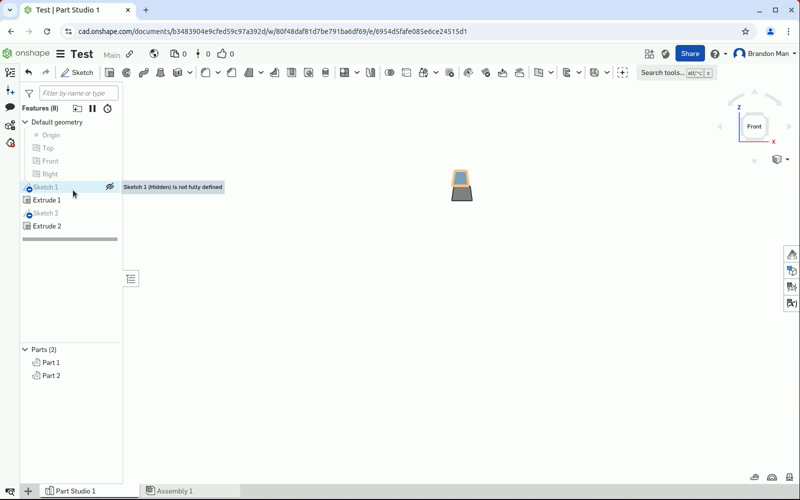
click(73, 189)
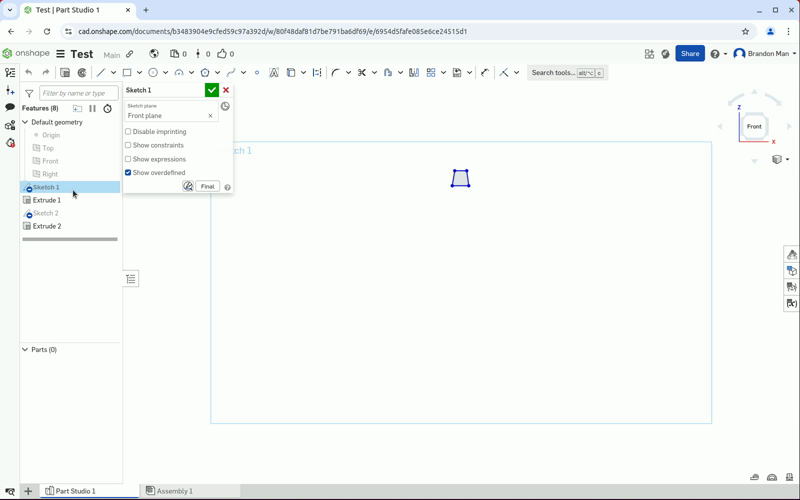
mouse_move(229, 92)
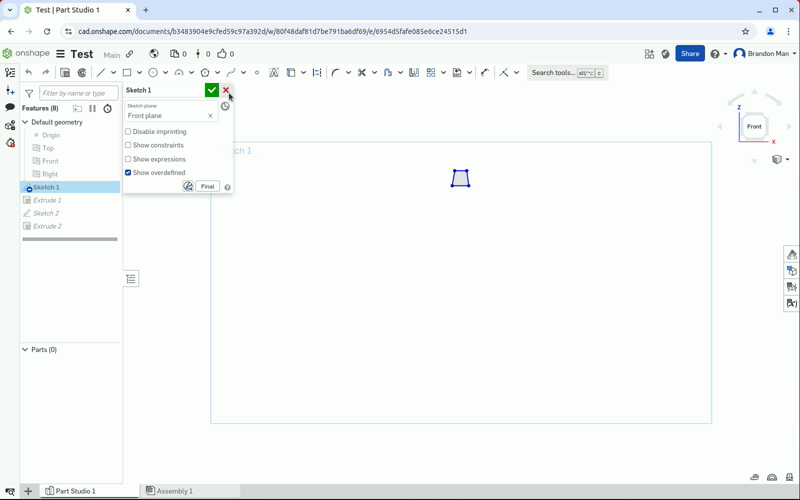
click(229, 92)
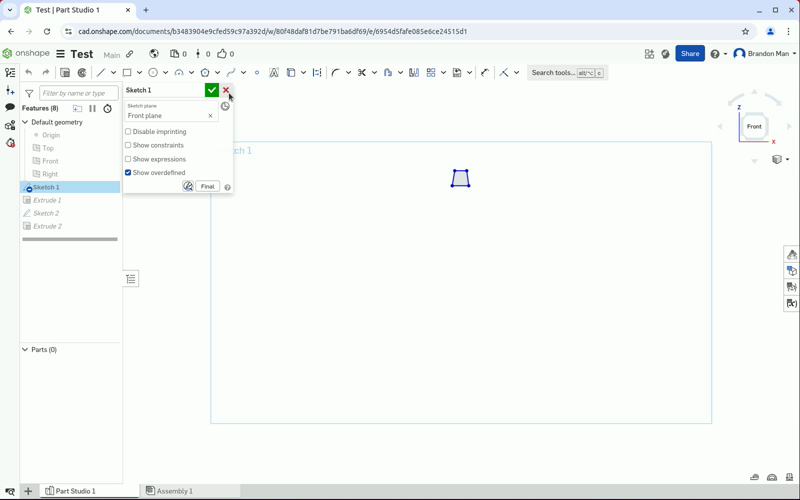
key(shift+s)
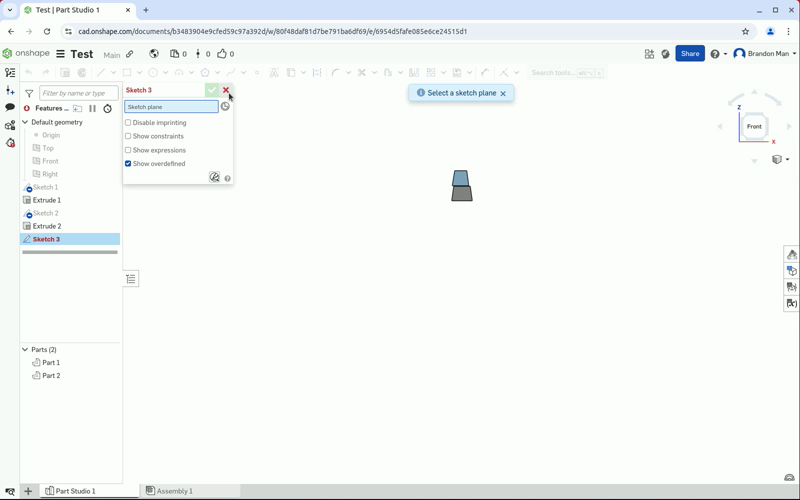
mouse_move(73, 163)
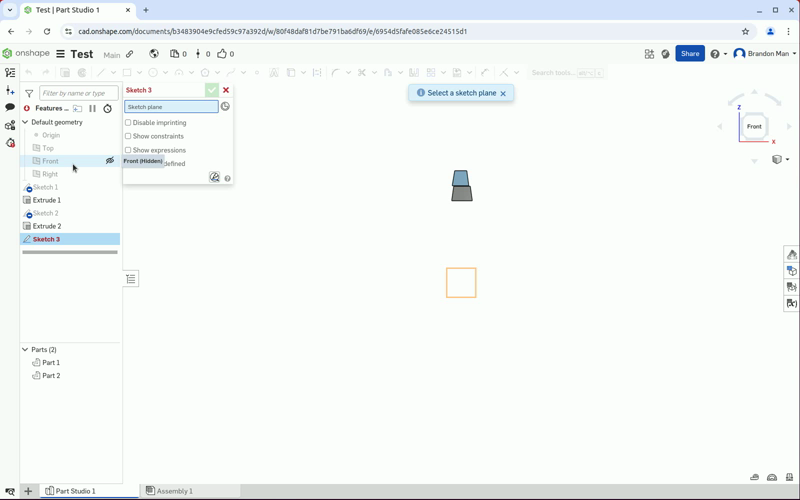
click(73, 163)
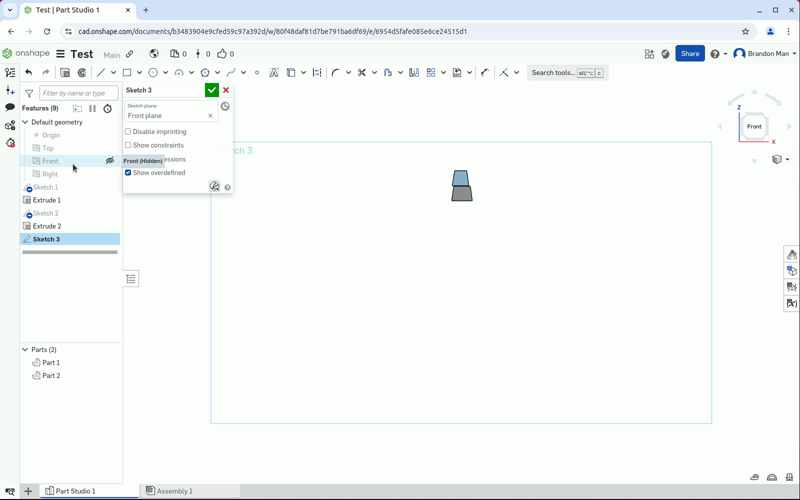
mouse_move(73, 352)
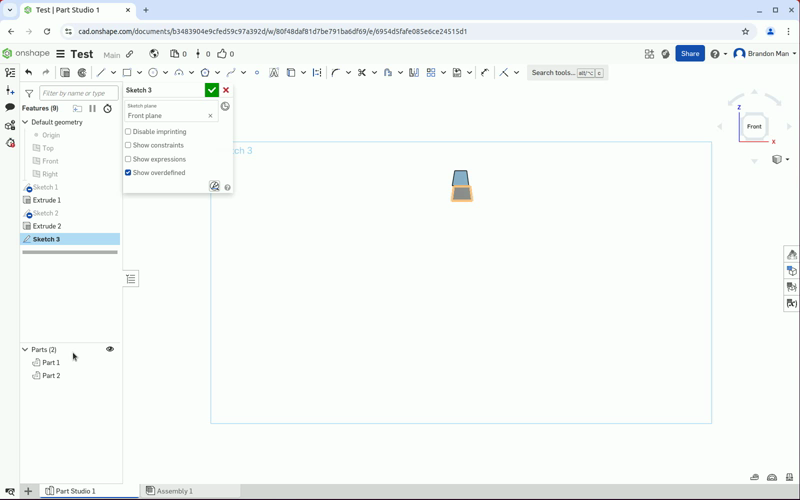
key(y)
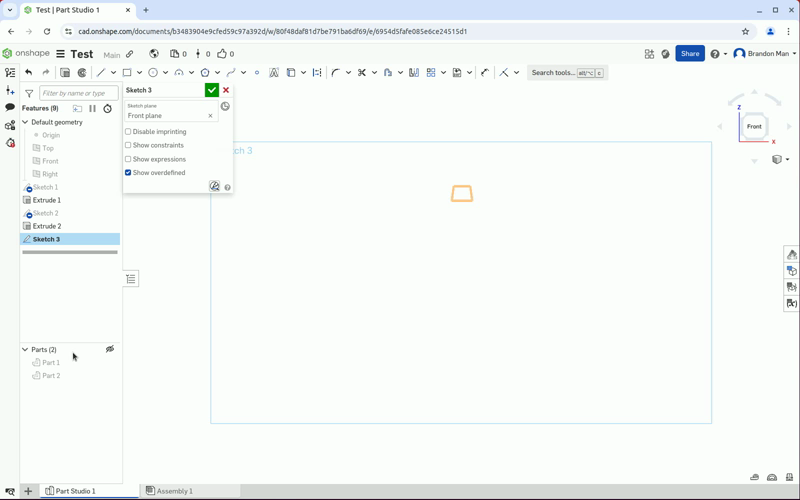
key(l)
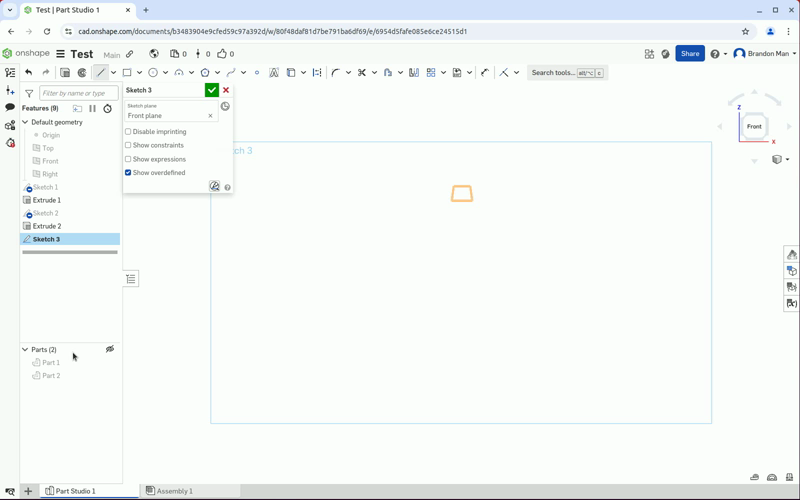
key_down(shift)
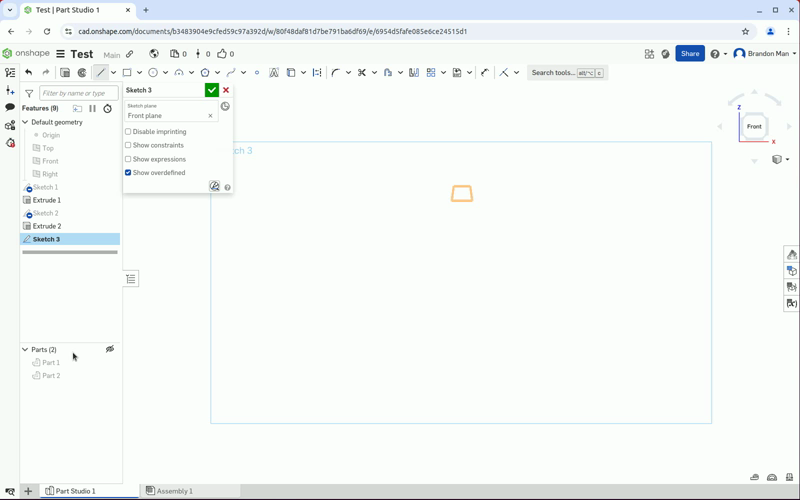
mouse_move(449, 215)
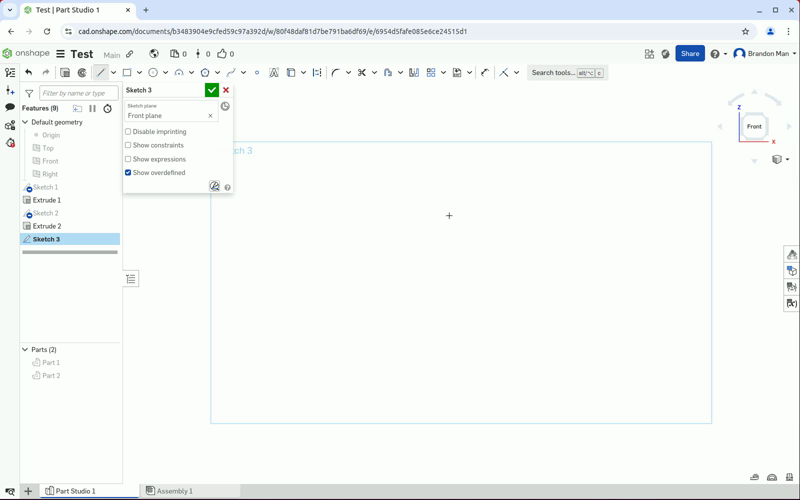
click(449, 215)
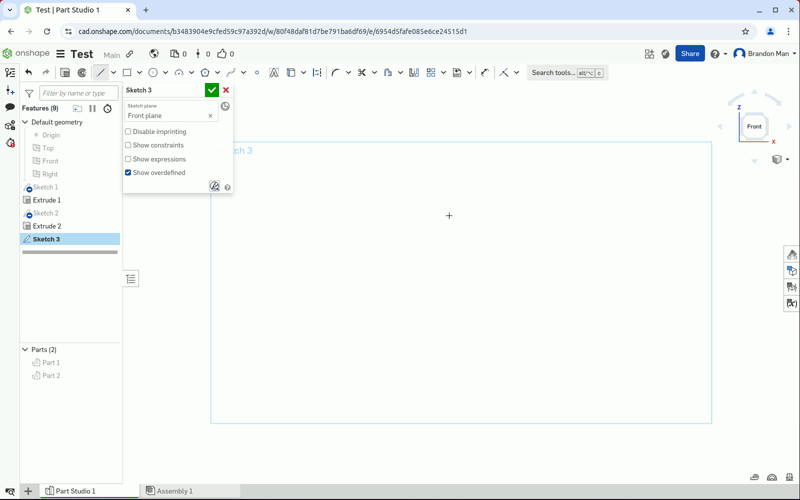
key_up(shift)
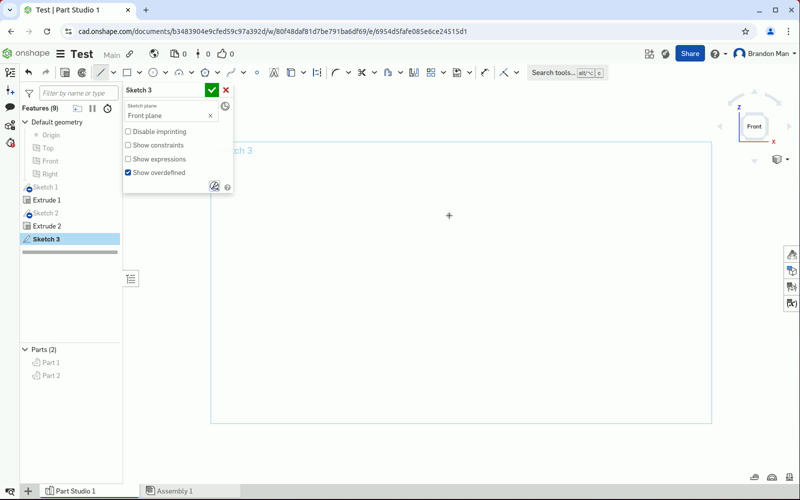
key_down(shift)
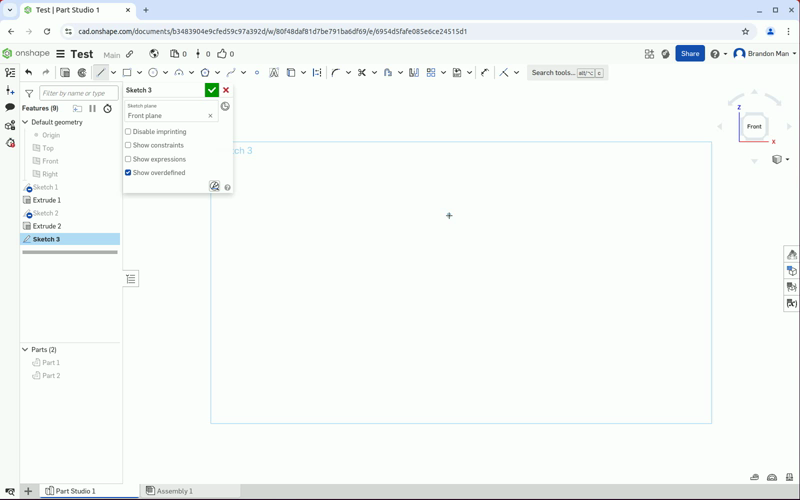
mouse_move(479, 215)
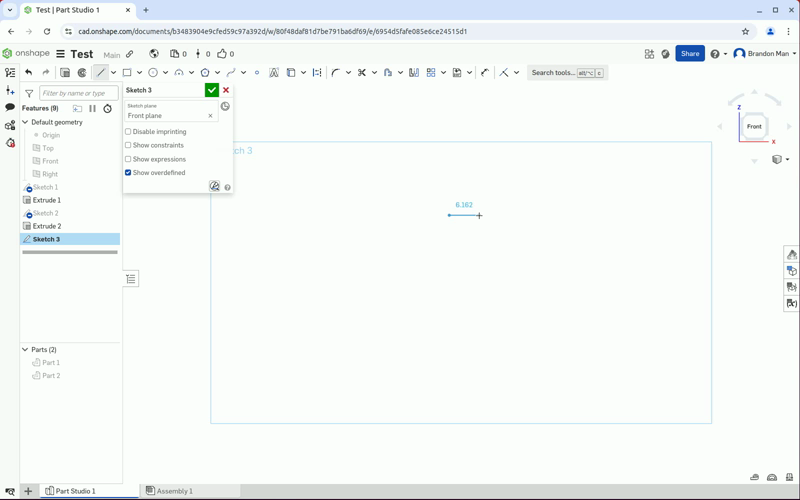
mouse_move(473, 215)
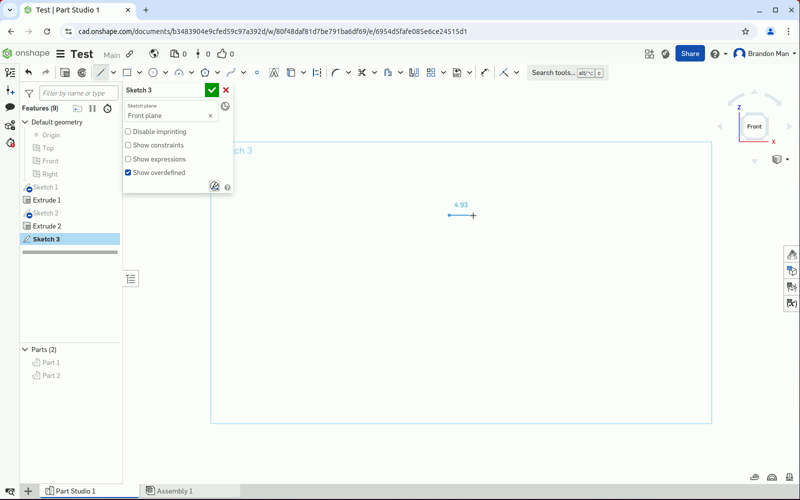
click(473, 215)
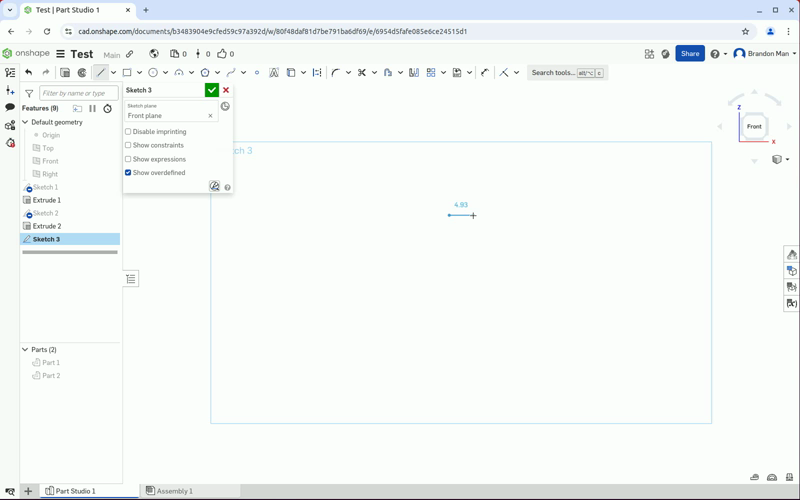
key_up(shift)
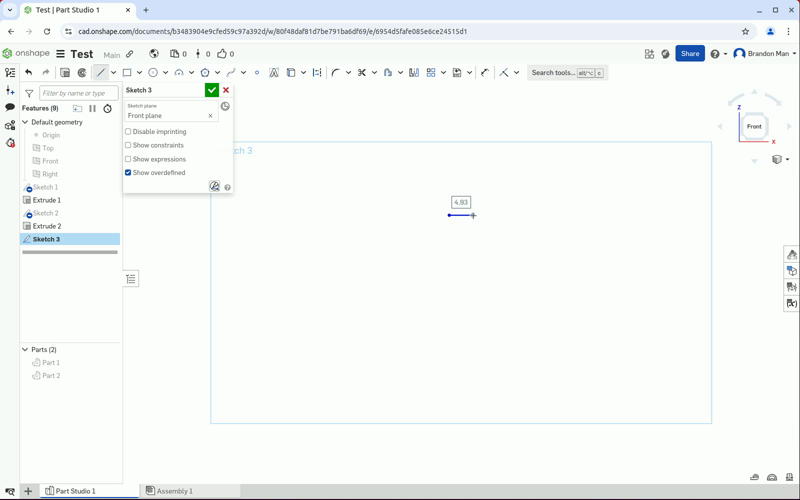
key_down(shift)
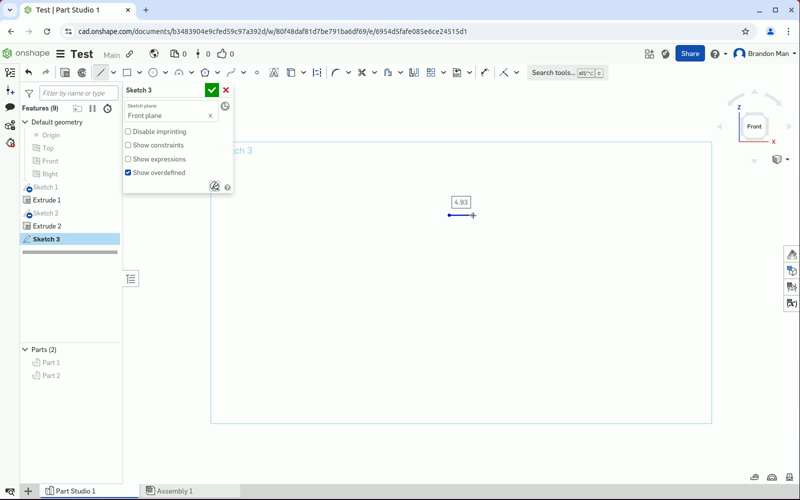
mouse_move(503, 215)
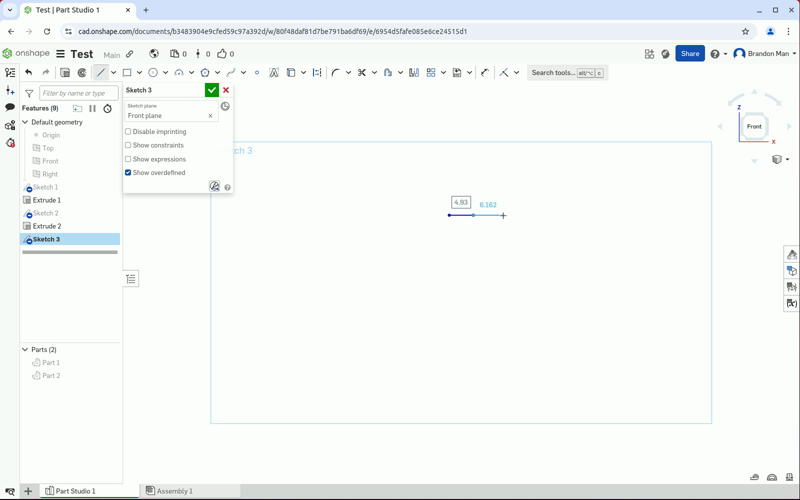
mouse_move(471, 200)
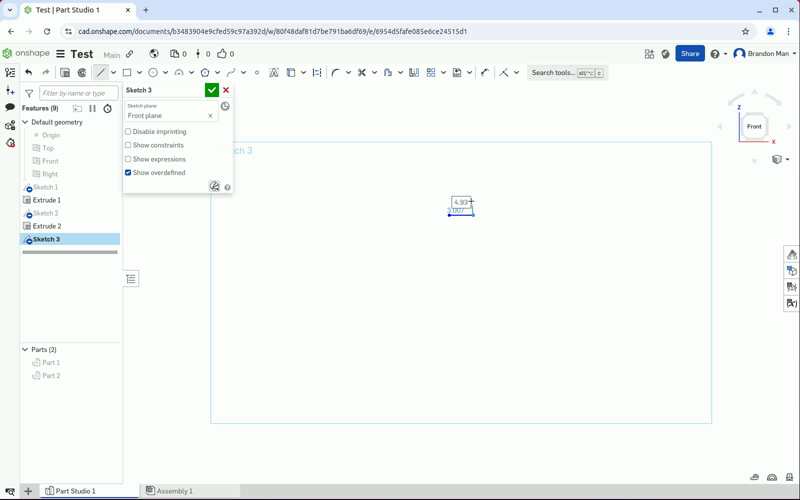
click(471, 200)
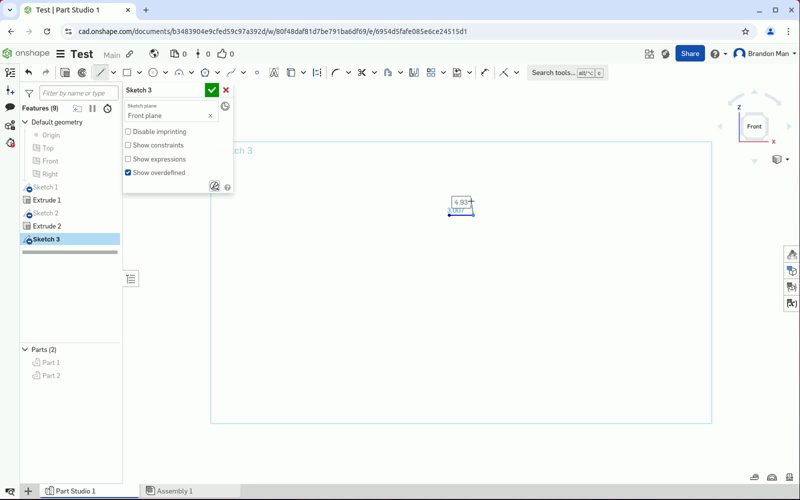
key_up(shift)
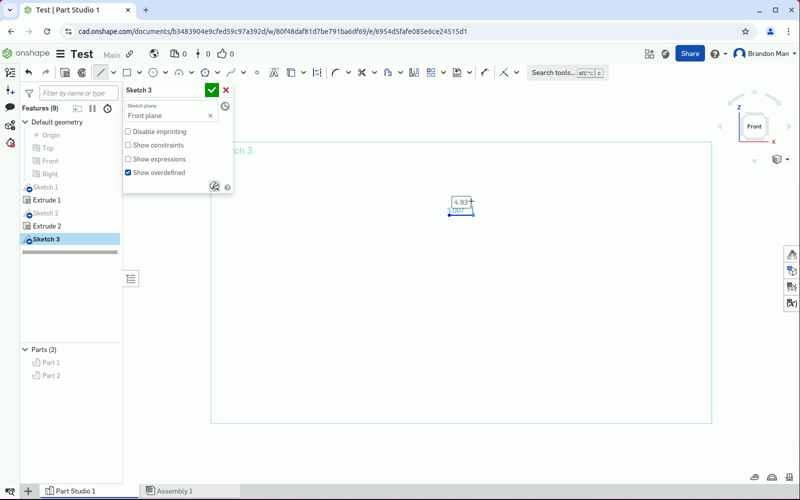
key_down(shift)
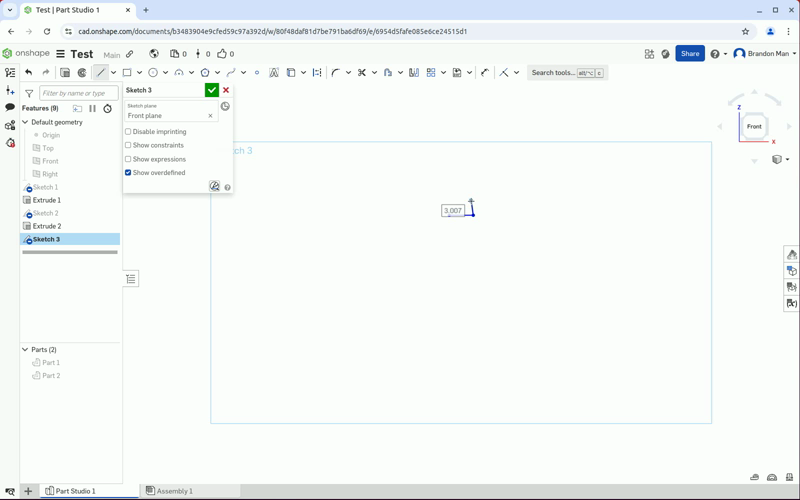
mouse_move(501, 200)
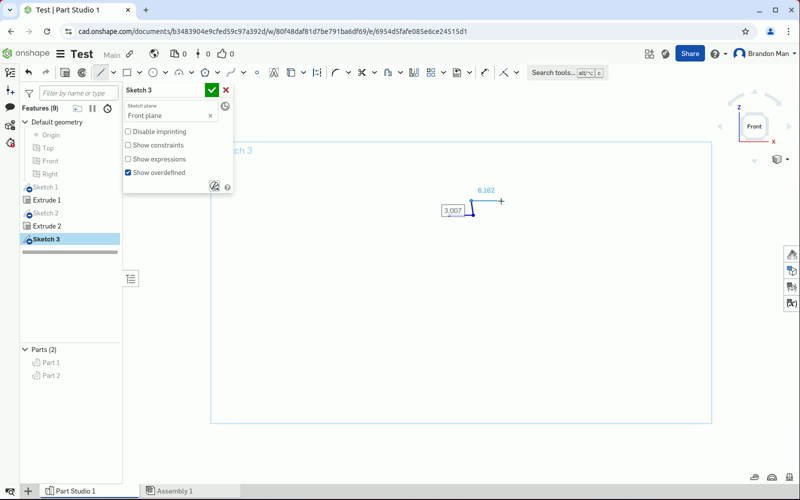
mouse_move(451, 200)
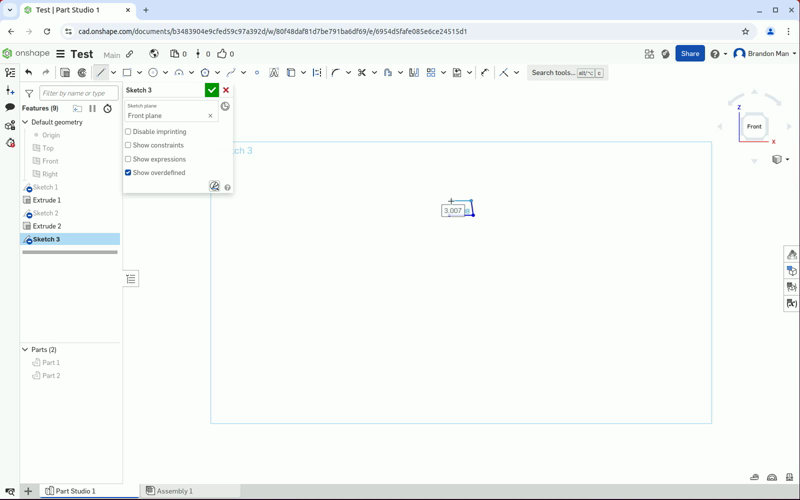
click(451, 200)
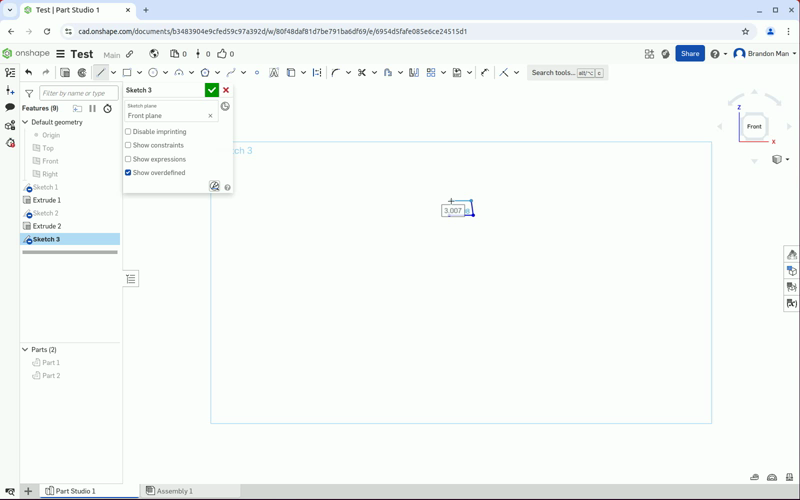
key_up(shift)
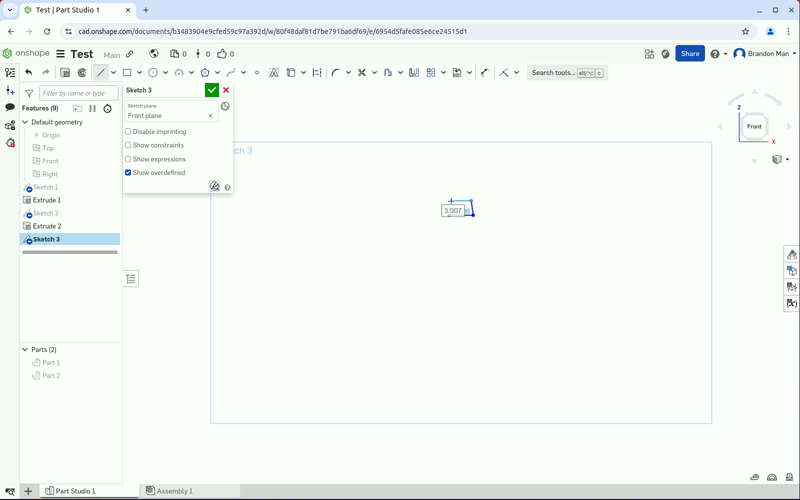
mouse_move(481, 200)
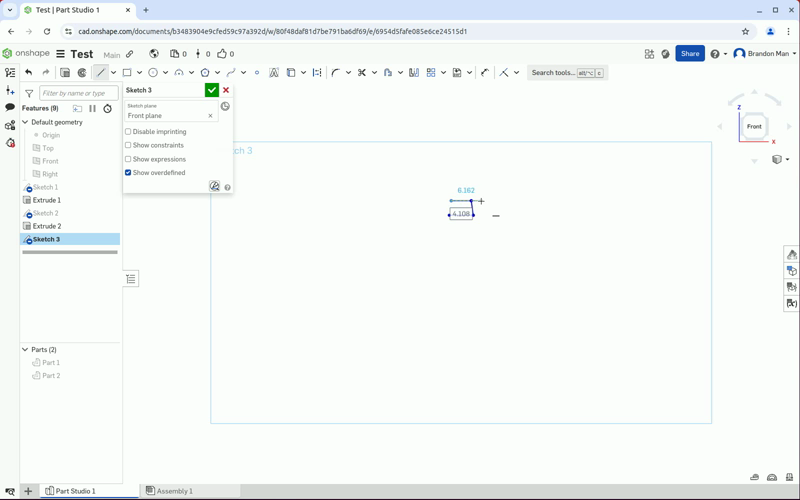
key_down(shift)
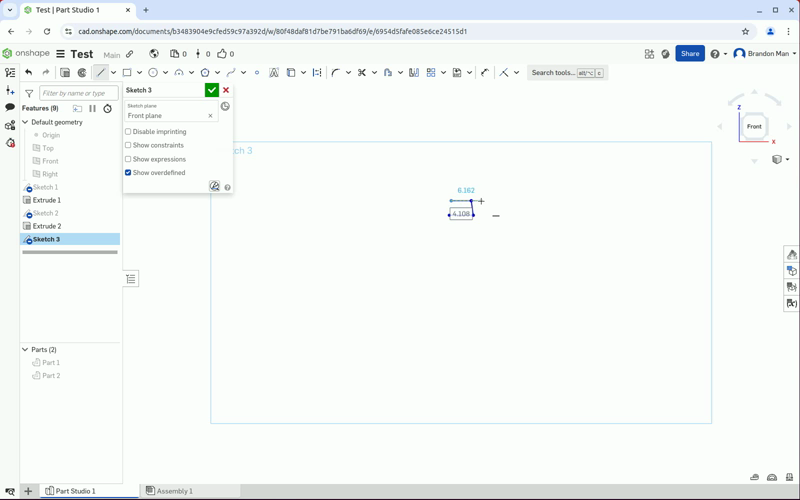
mouse_move(449, 215)
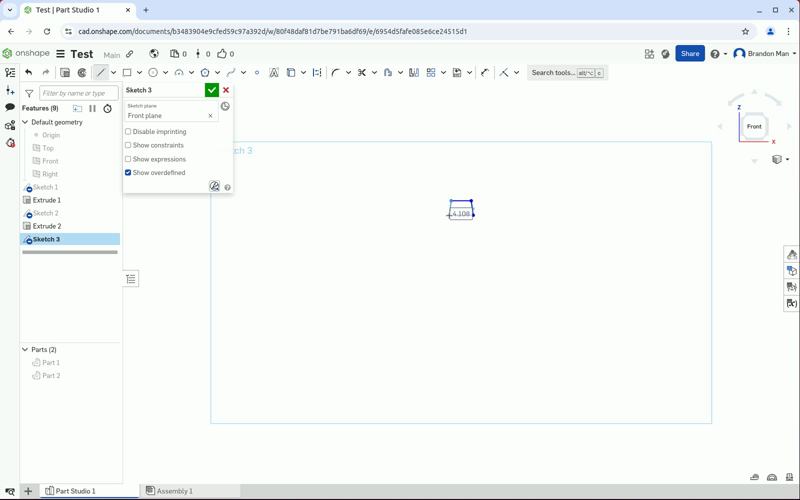
key_up(shift)
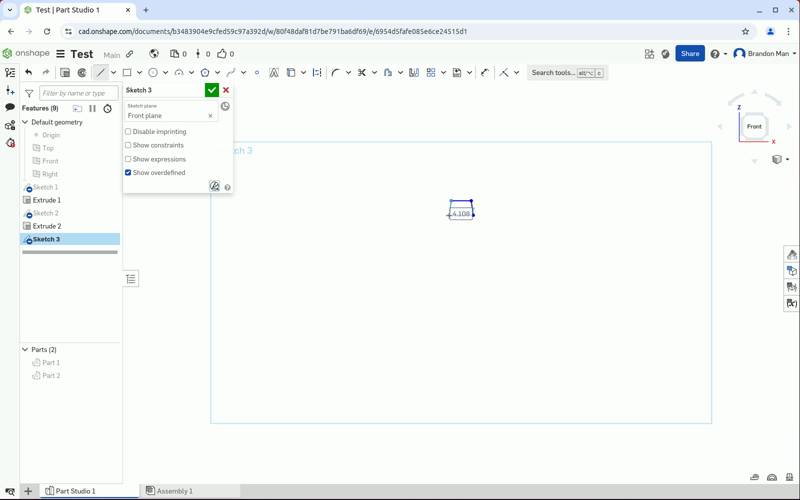
click(449, 215)
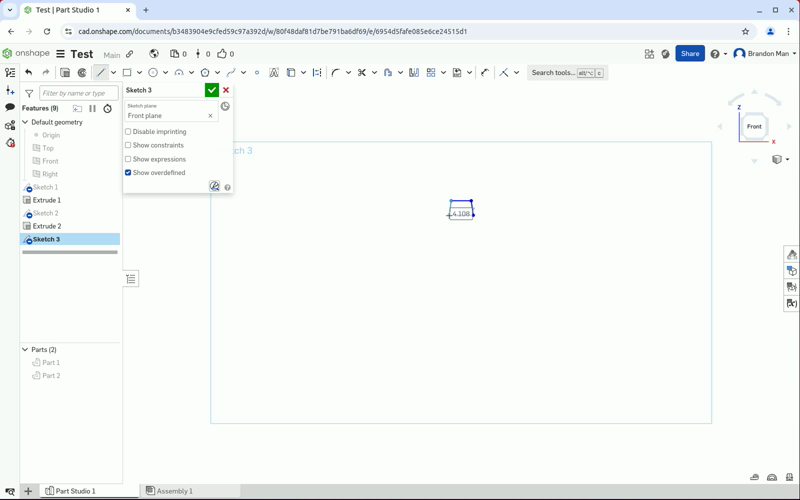
key(esc)
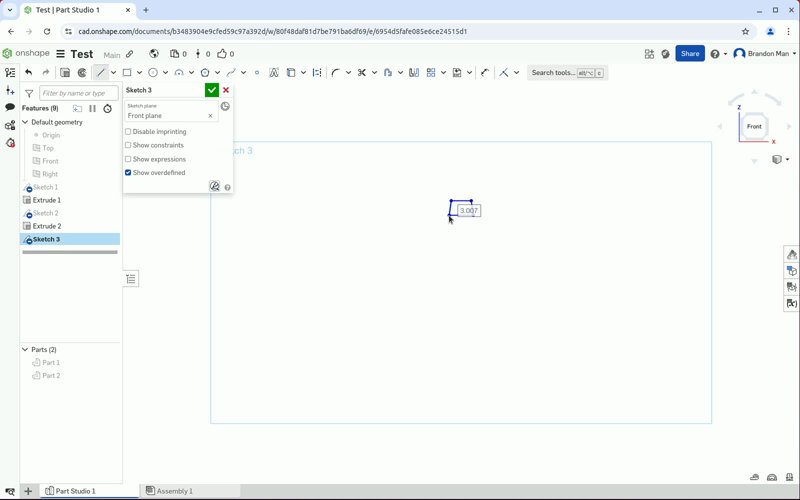
mouse_move(450, 211)
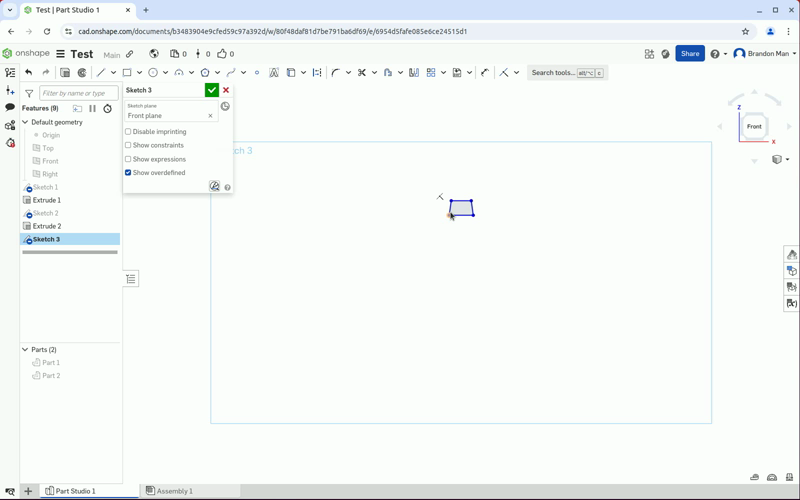
scroll(6)
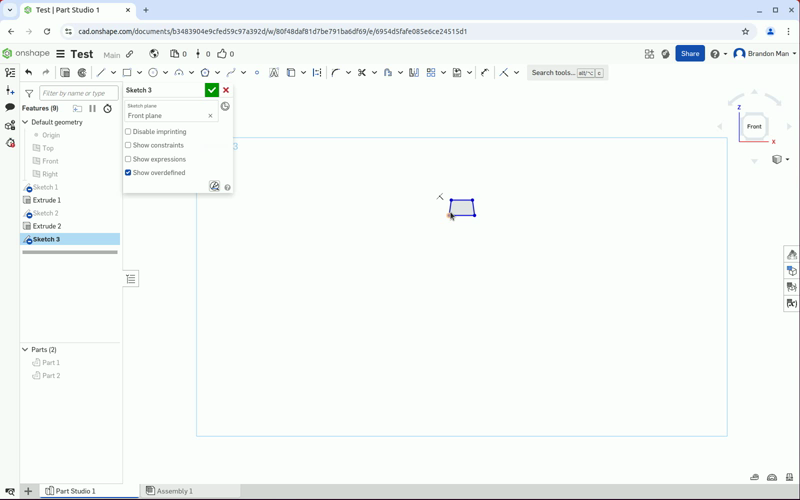
scroll(6)
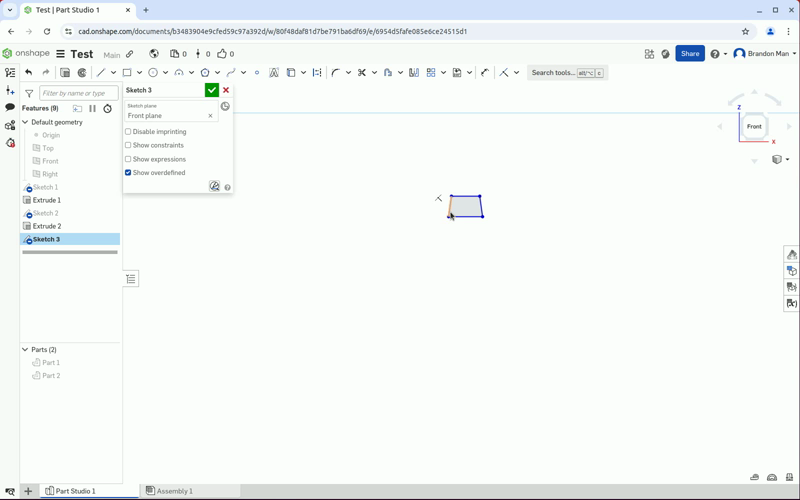
scroll(6)
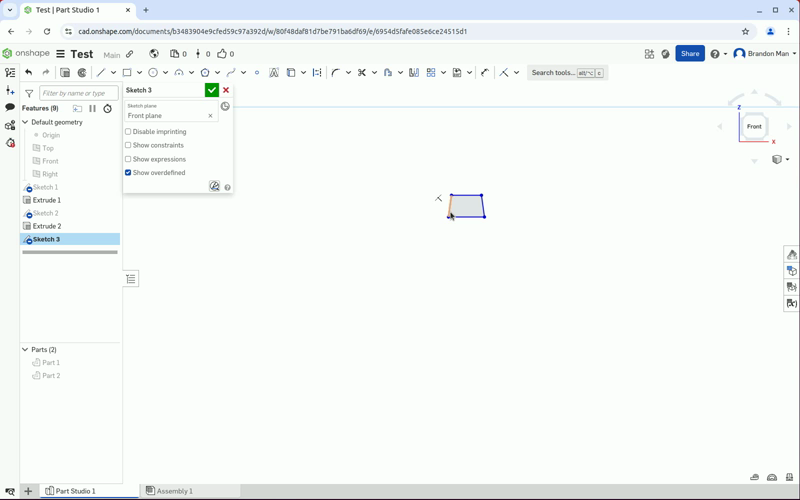
scroll(6)
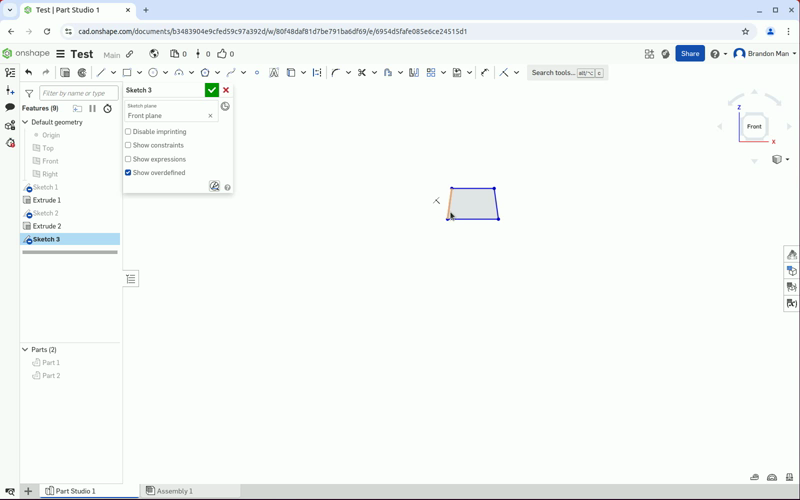
scroll(6)
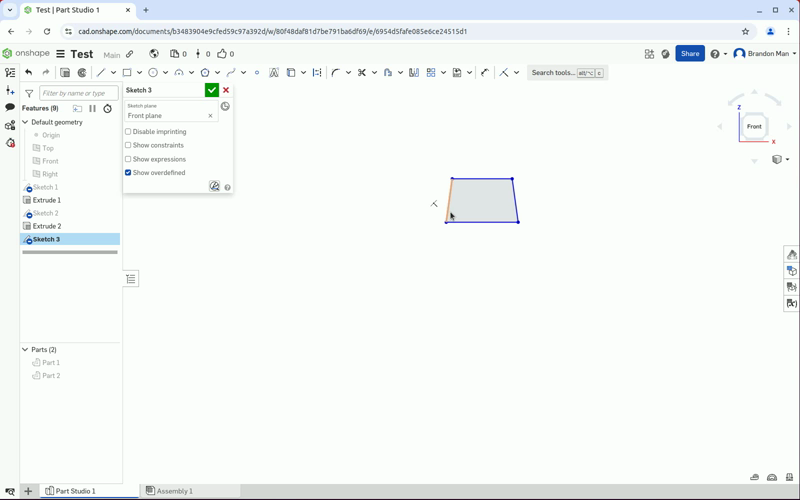
scroll(6)
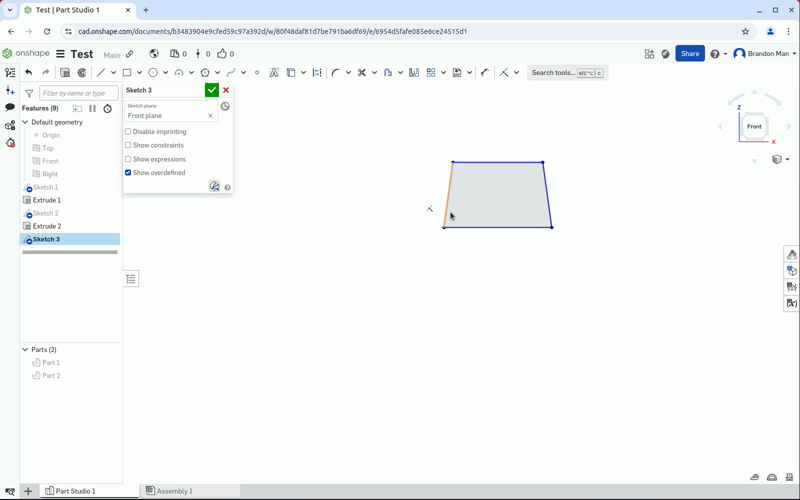
scroll(6)
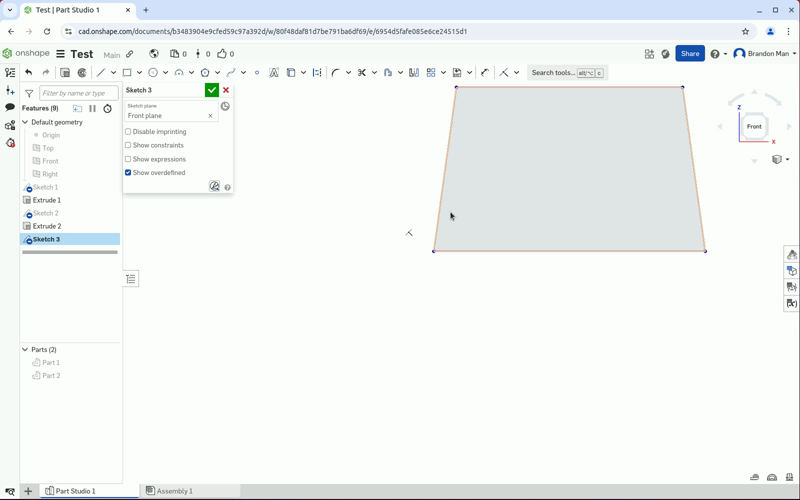
click(450, 211)
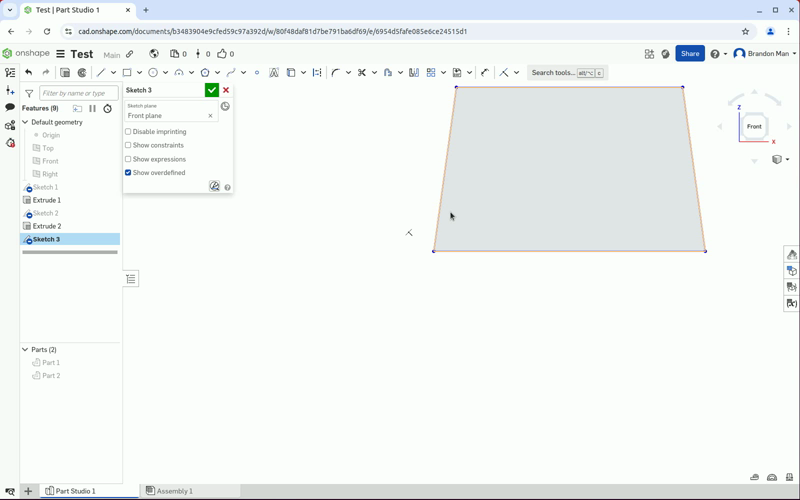
scroll(-6)
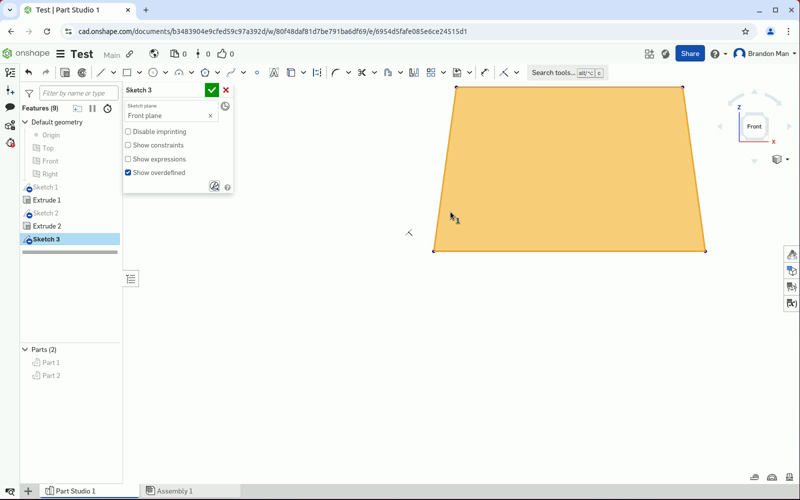
scroll(-6)
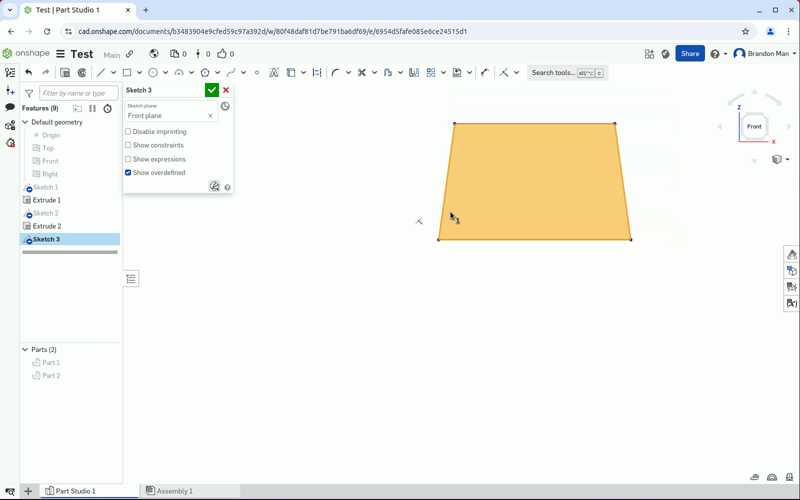
scroll(-6)
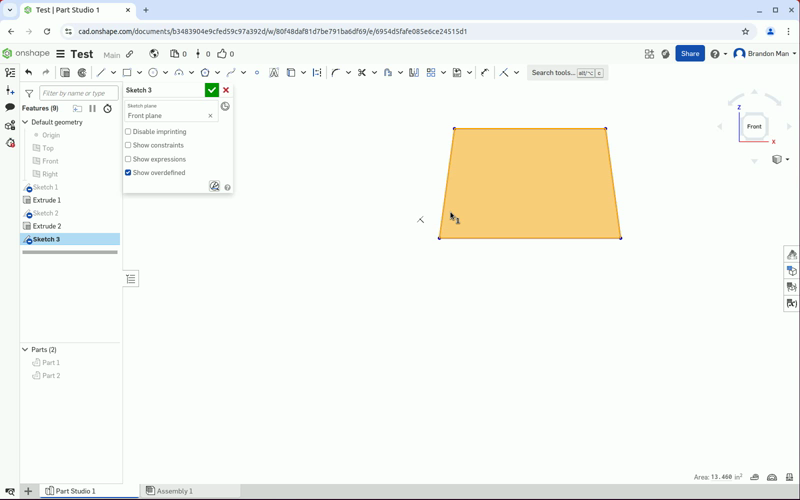
scroll(-6)
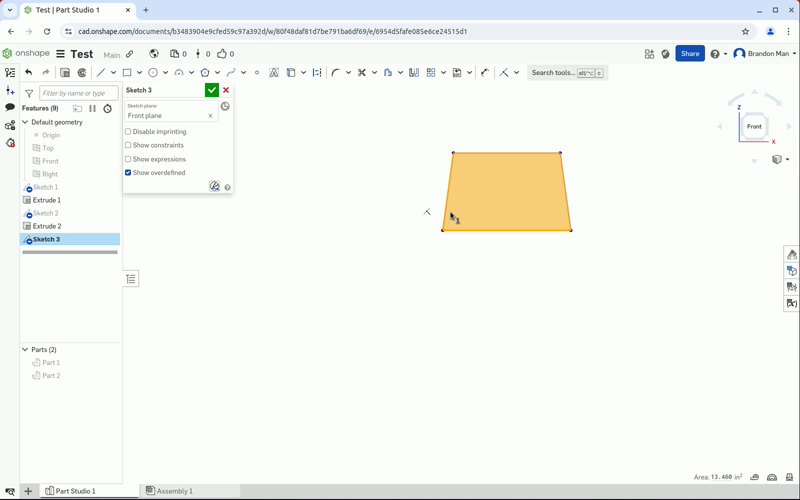
scroll(-6)
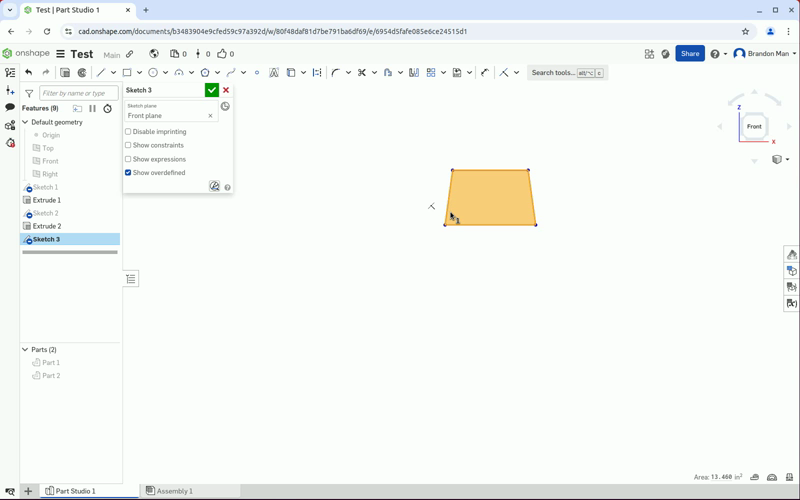
scroll(-6)
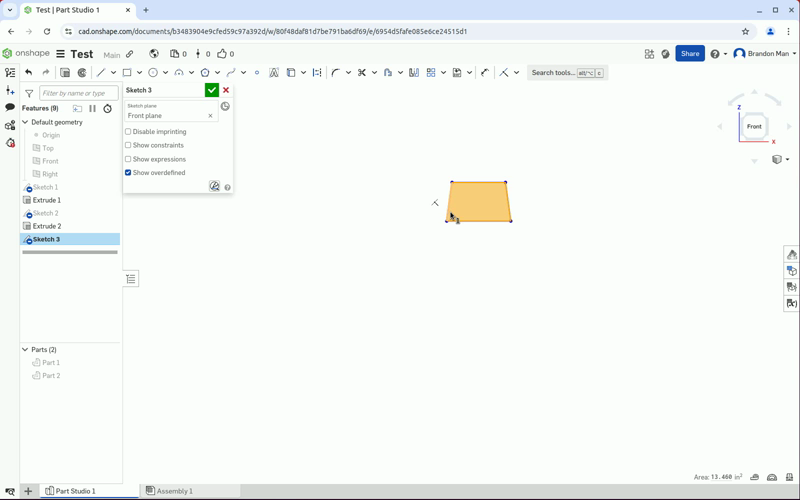
scroll(-6)
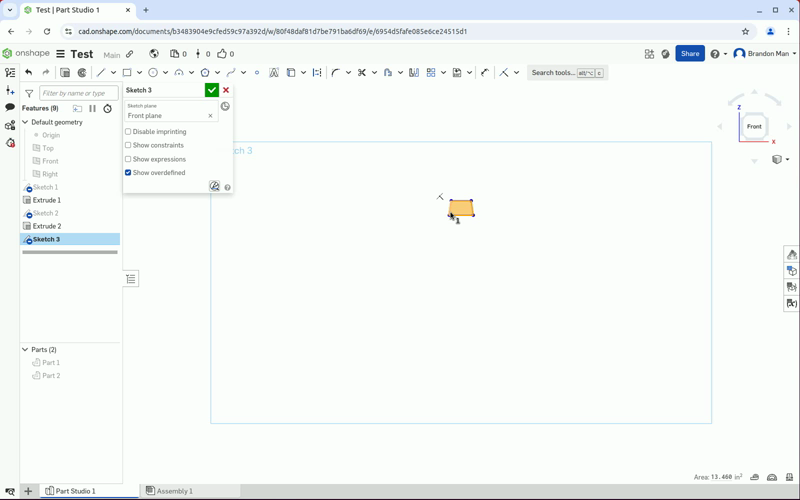
mouse_move(73, 352)
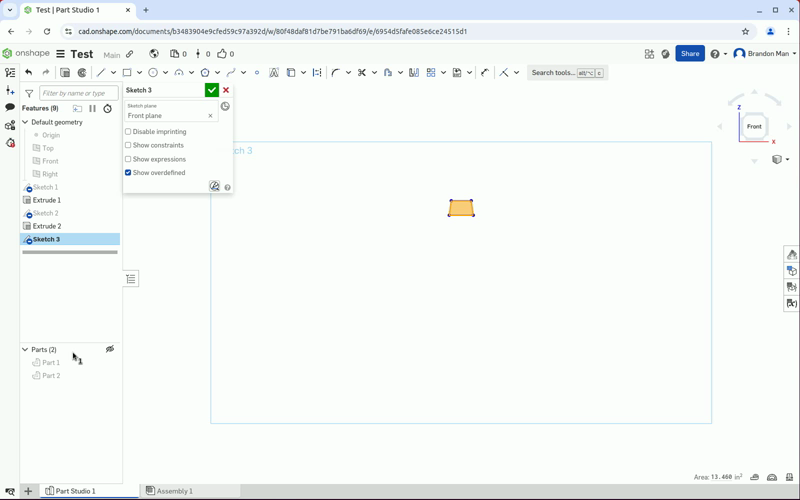
key(shift+y)
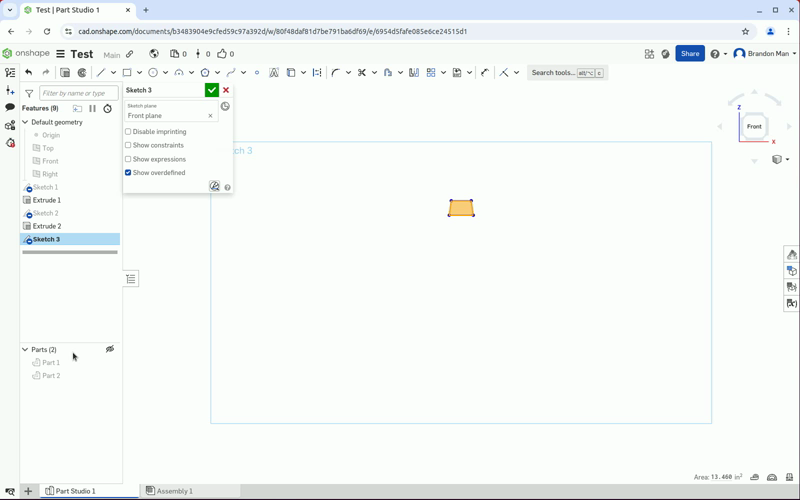
key(shift+e)
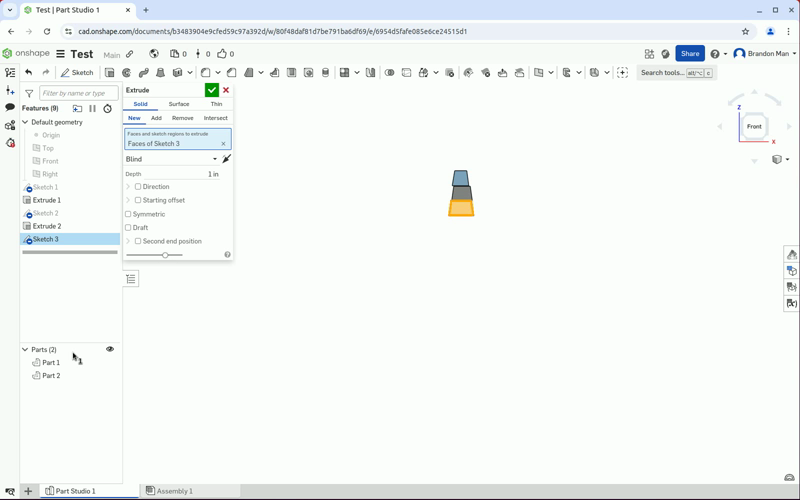
mouse_move(143, 106)
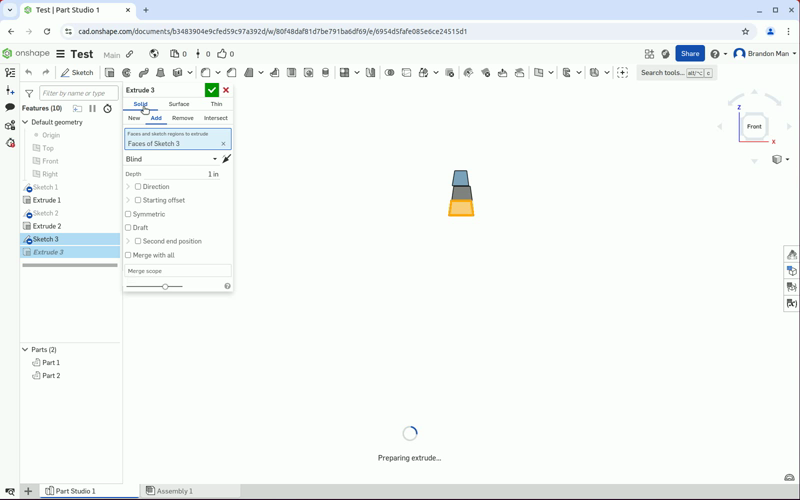
click(143, 106)
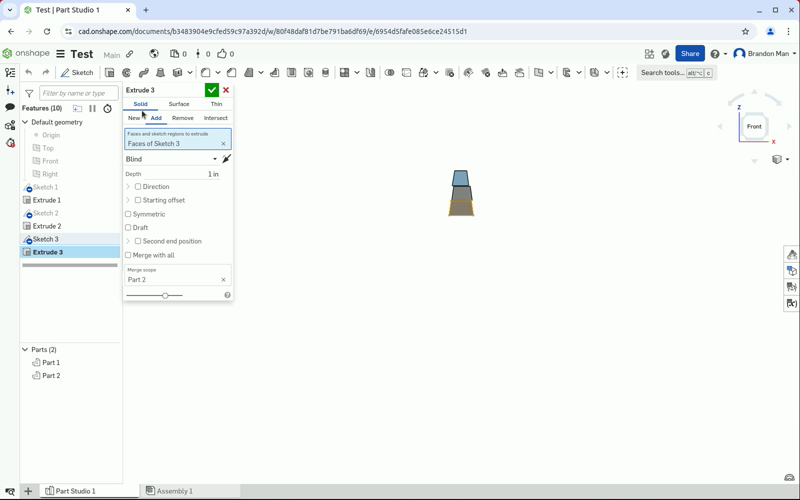
mouse_move(137, 120)
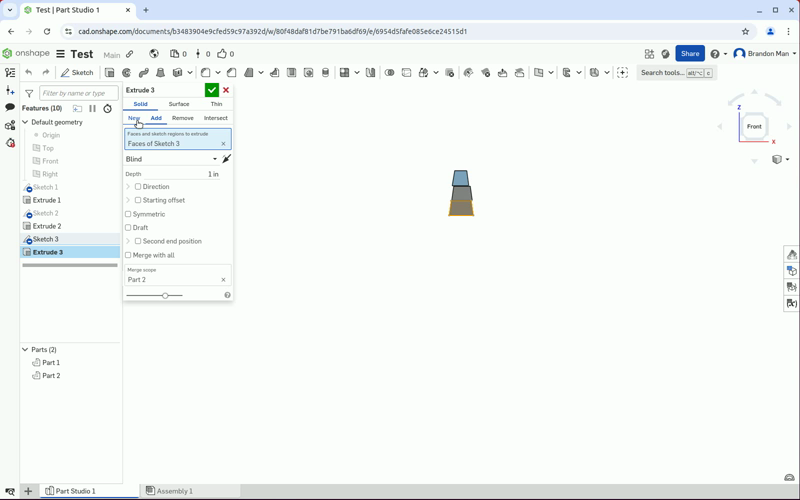
click(137, 120)
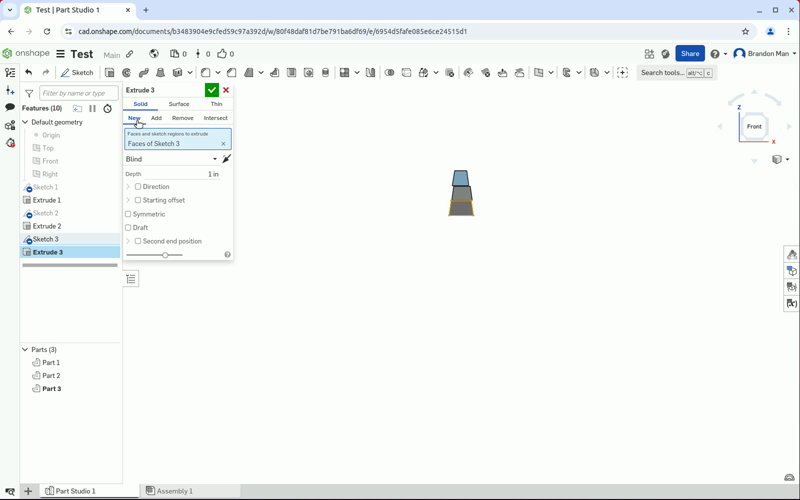
key(tab, 4)
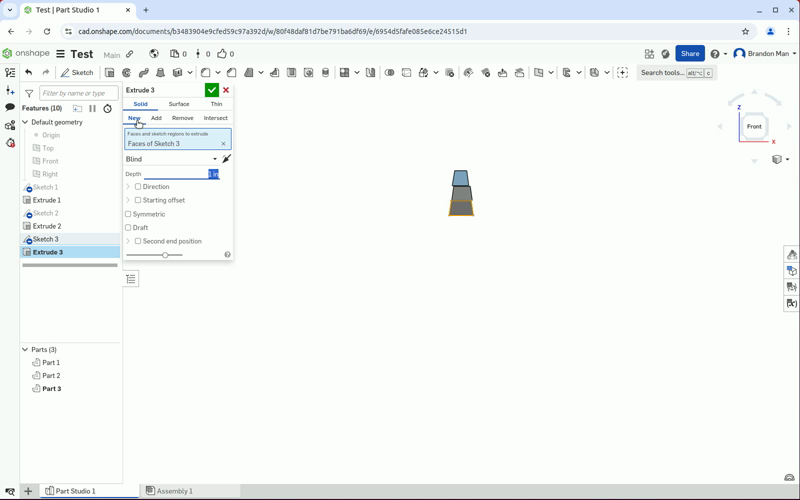
text(0.481)
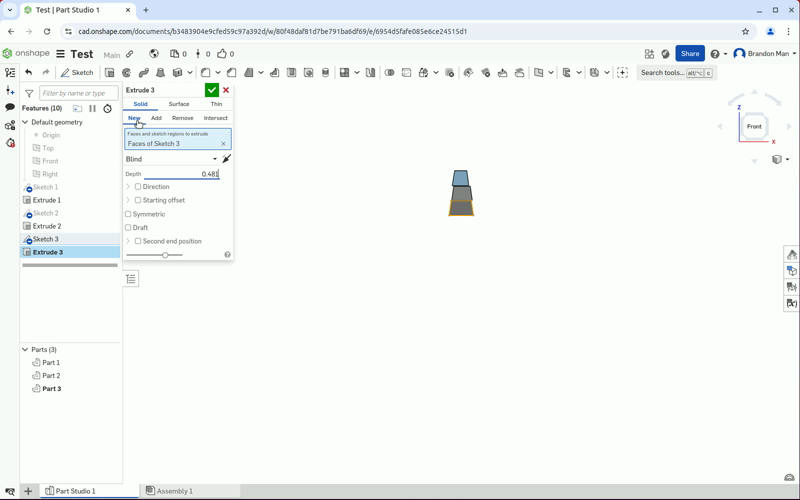
key(enter)
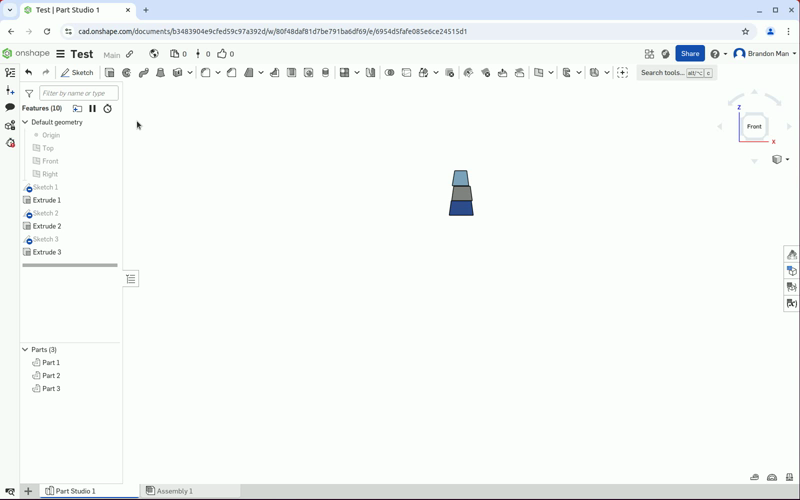
key(shift+h)
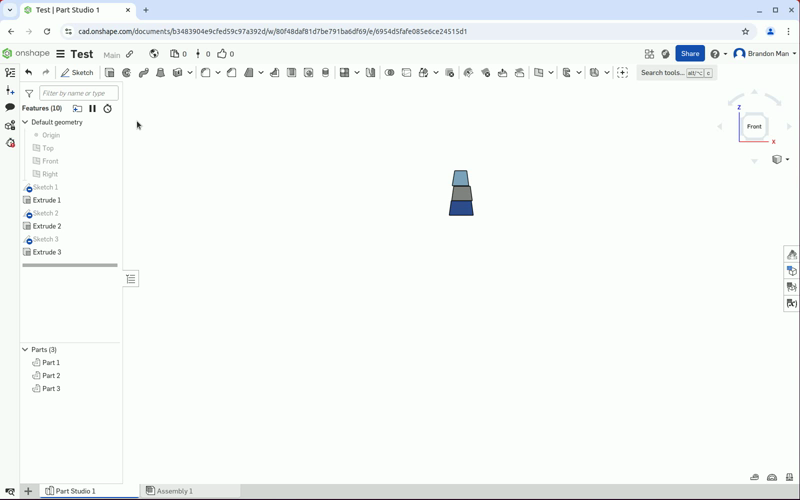
key(shift+h)
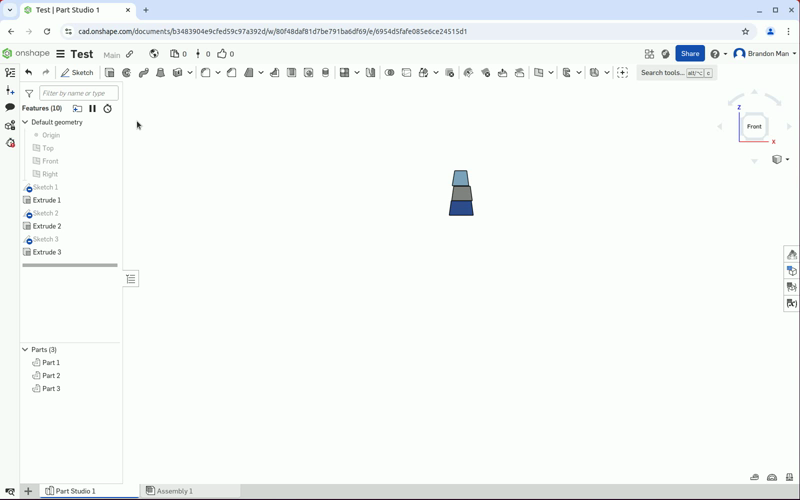
mouse_move(73, 189)
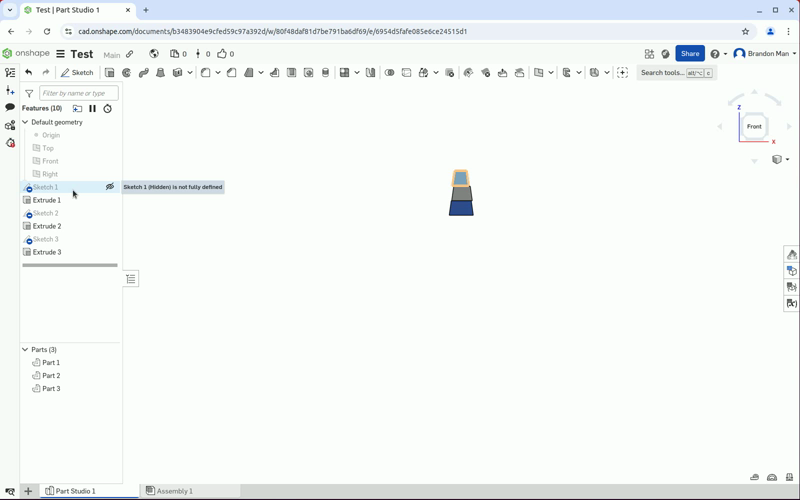
click(73, 189)
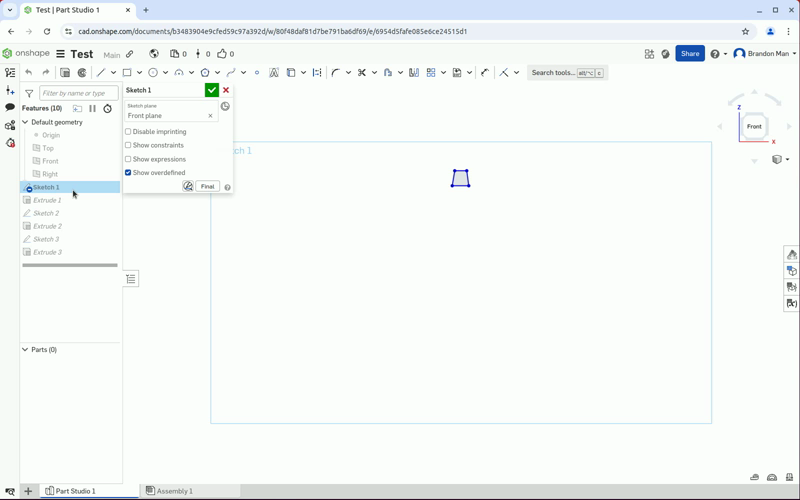
mouse_move(229, 92)
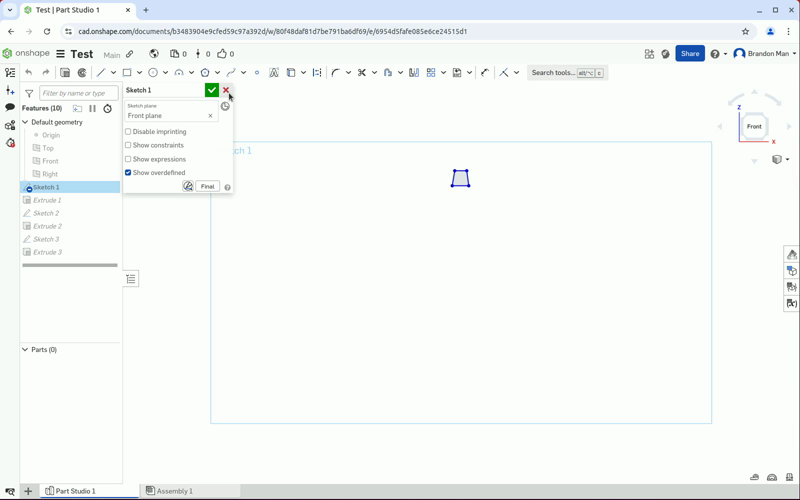
click(229, 92)
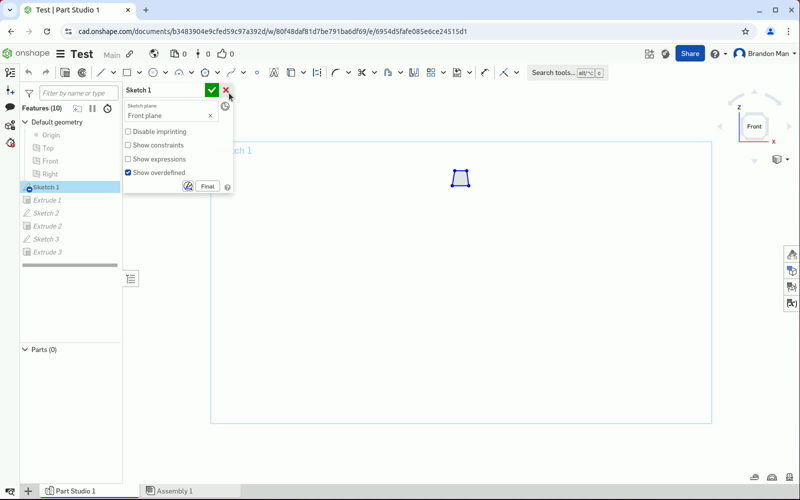
key(shift+s)
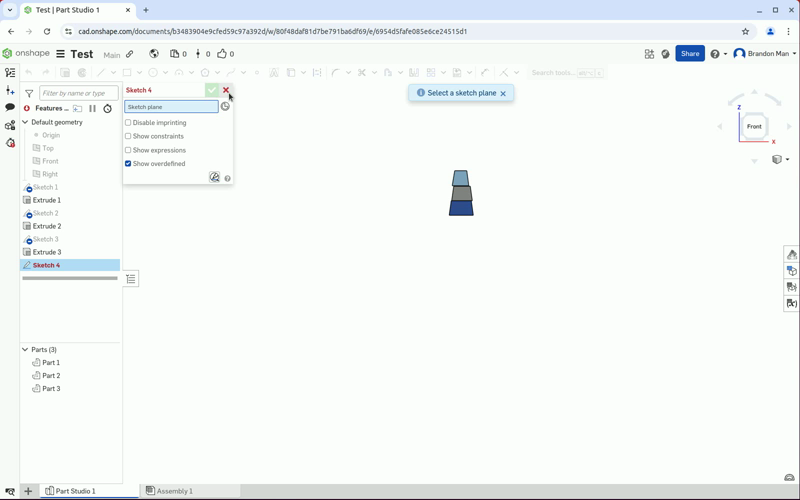
mouse_move(73, 163)
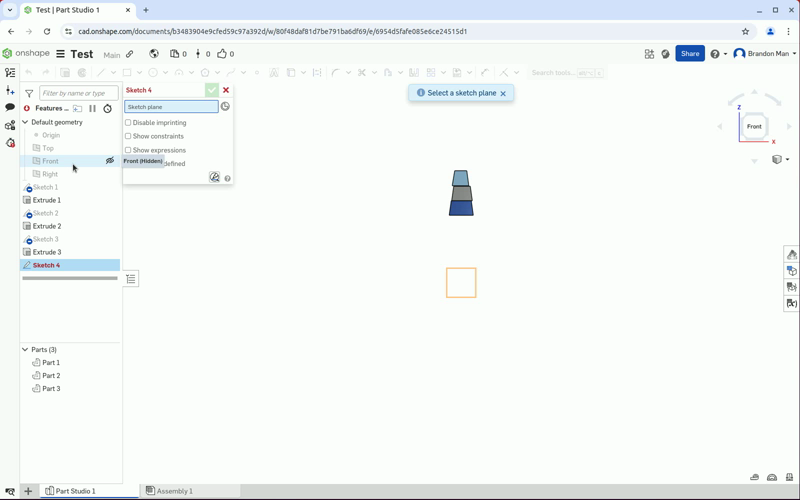
click(73, 163)
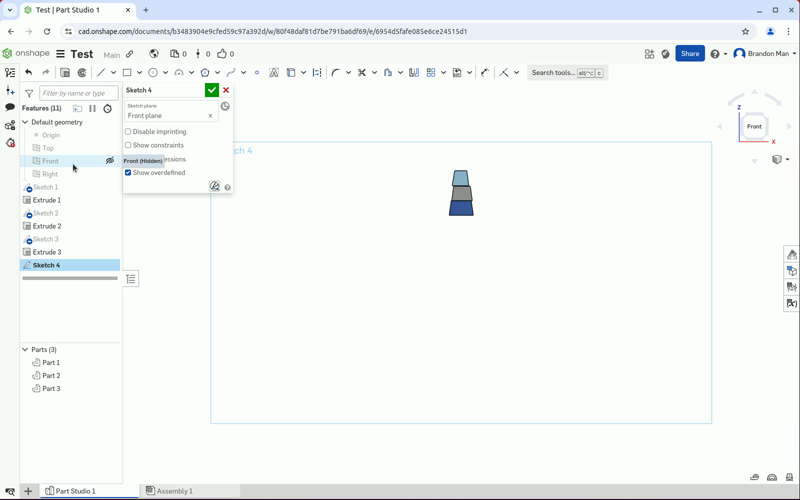
mouse_move(73, 352)
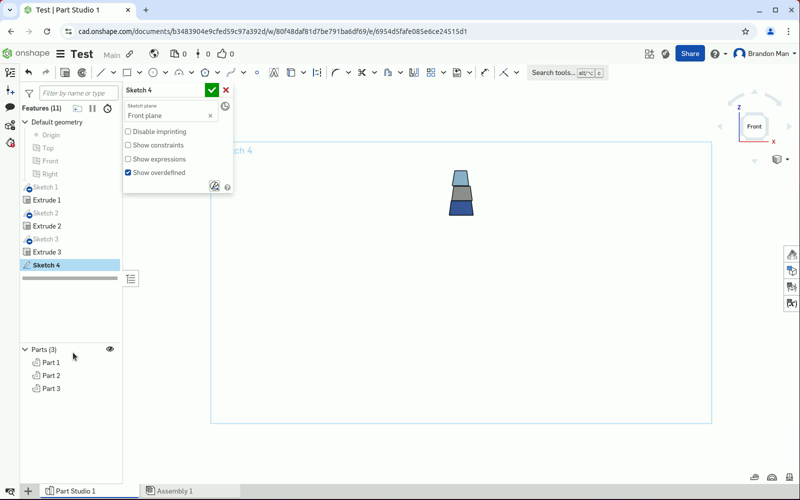
key(y)
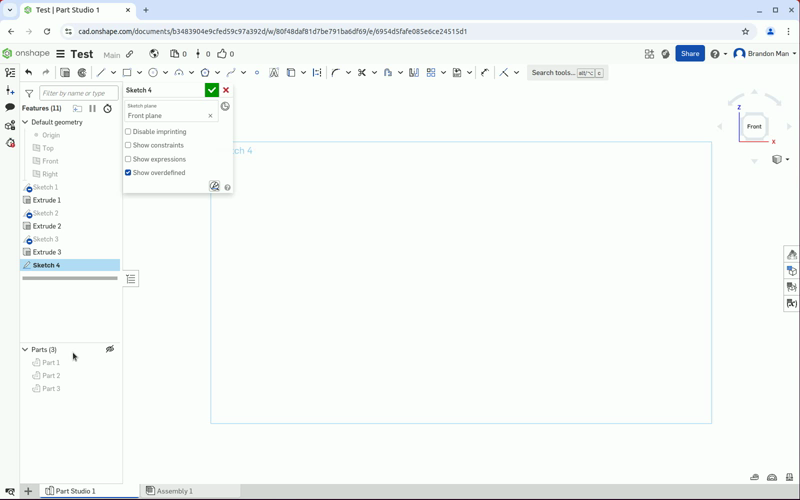
key(l)
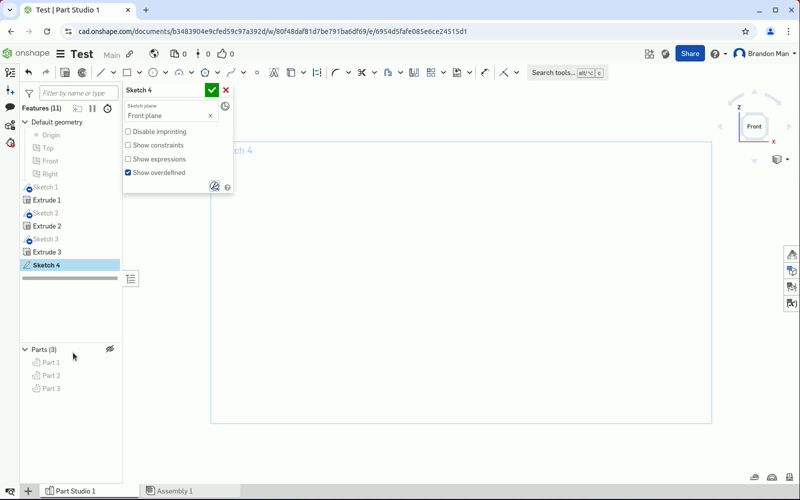
key_down(shift)
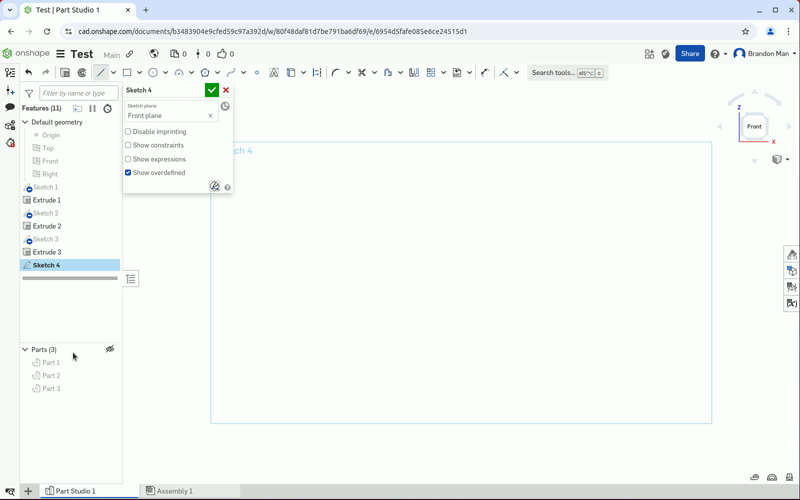
mouse_move(446, 230)
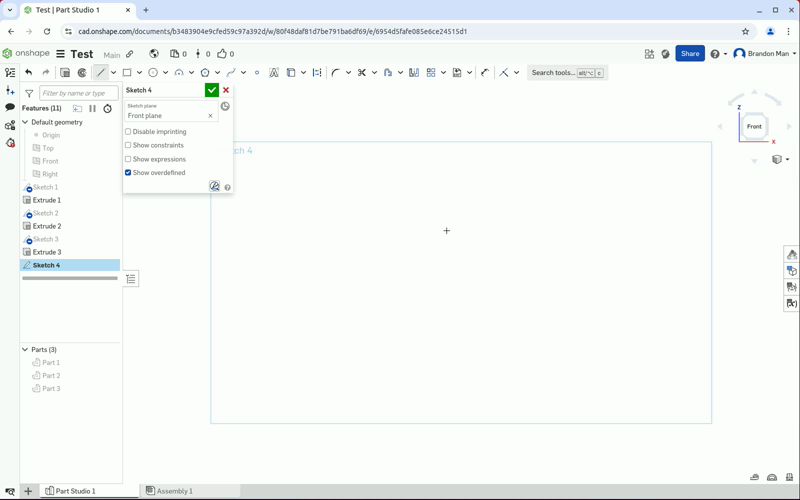
click(446, 230)
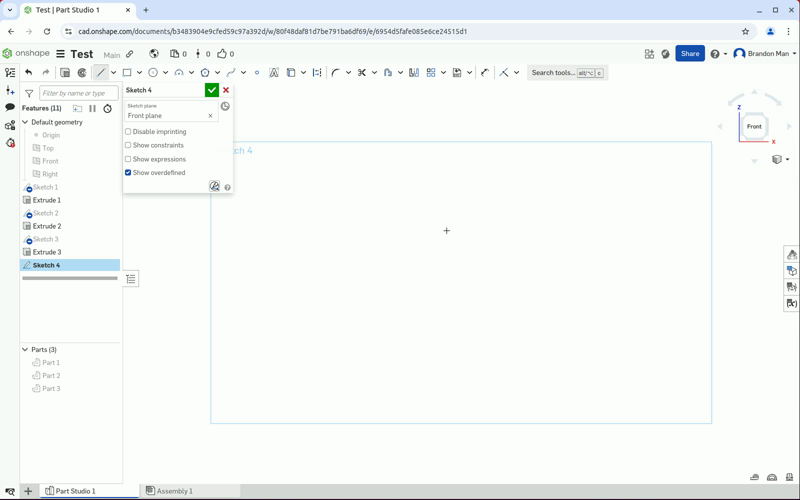
key_up(shift)
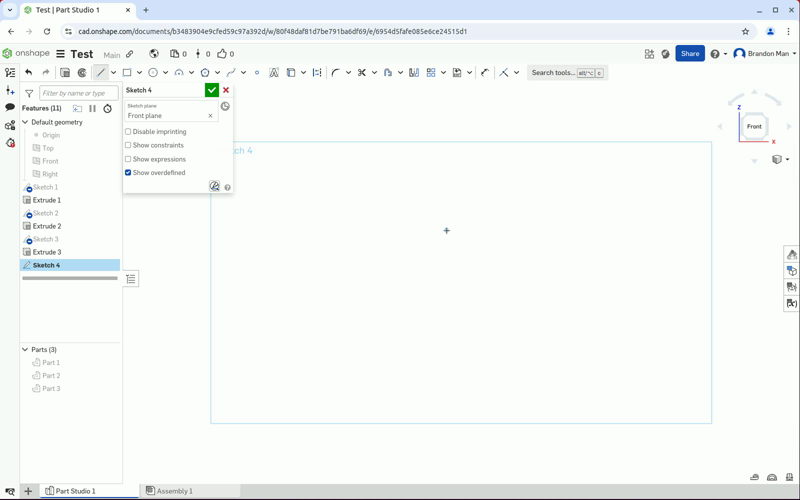
key_down(shift)
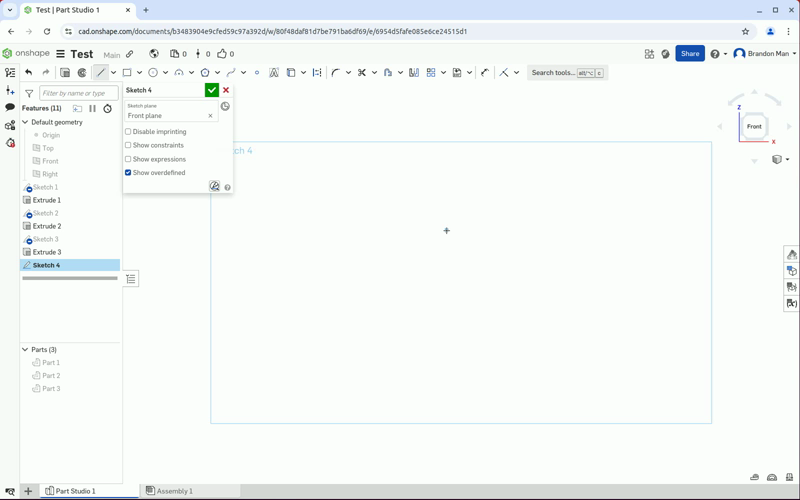
mouse_move(476, 230)
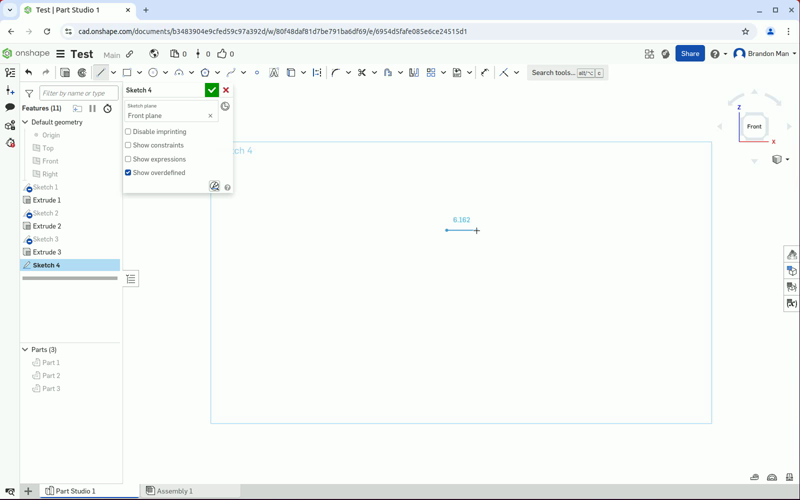
mouse_move(475, 230)
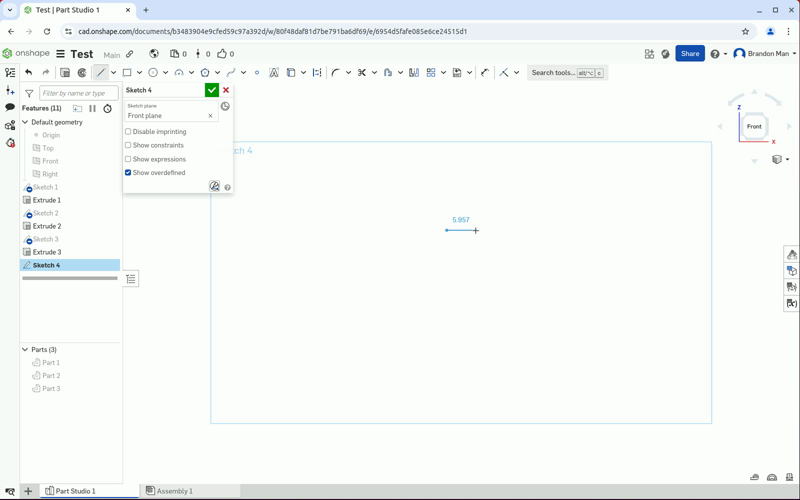
click(475, 230)
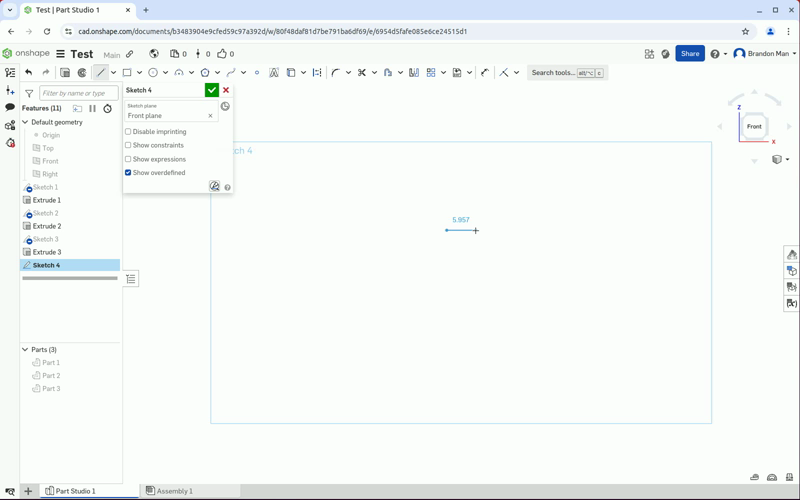
key_up(shift)
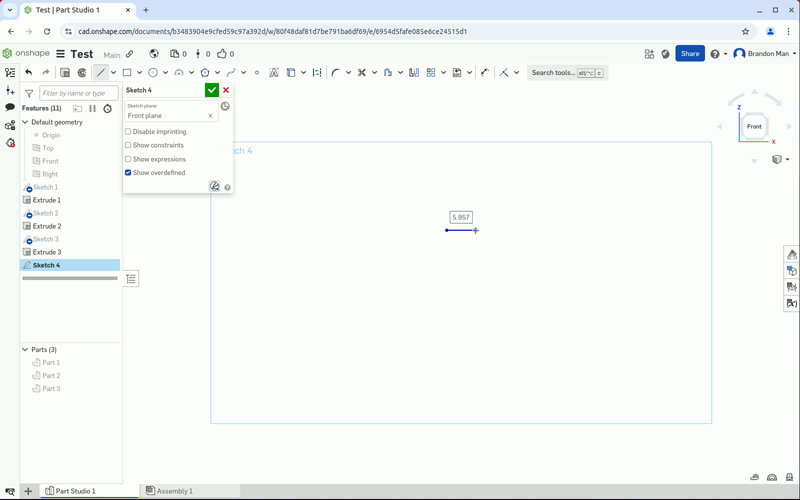
key_down(shift)
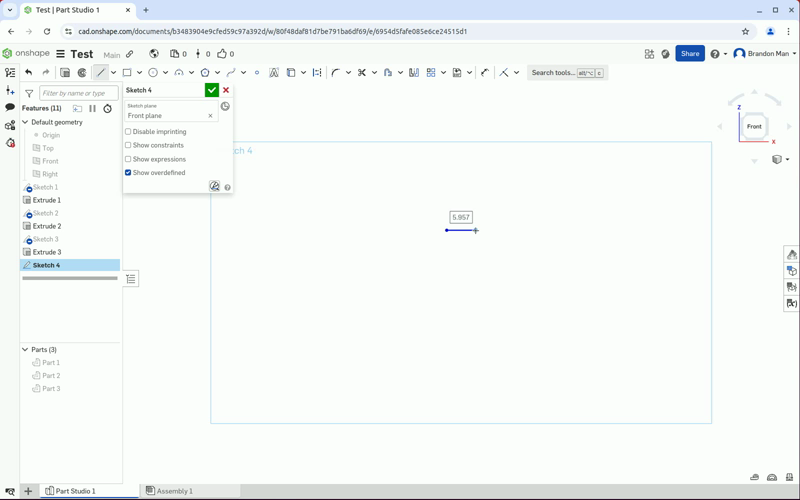
mouse_move(505, 230)
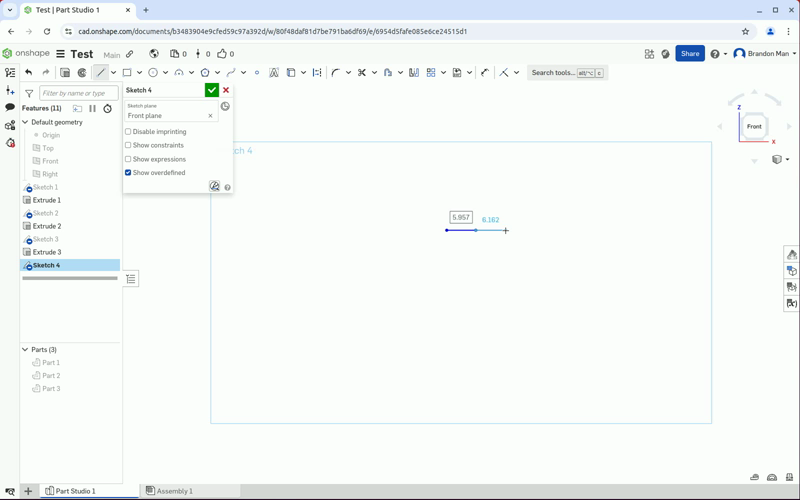
mouse_move(473, 215)
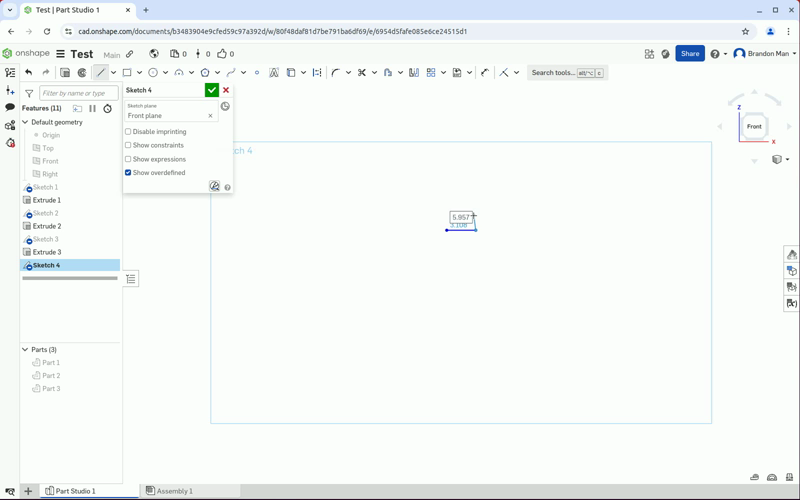
click(473, 215)
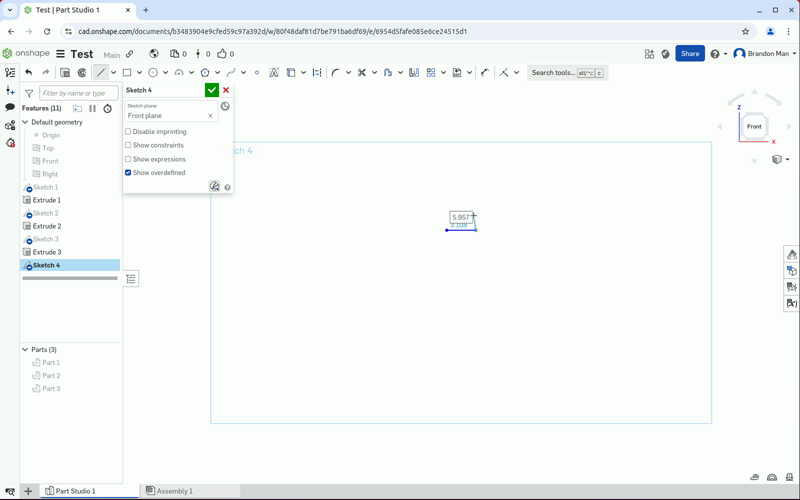
key_up(shift)
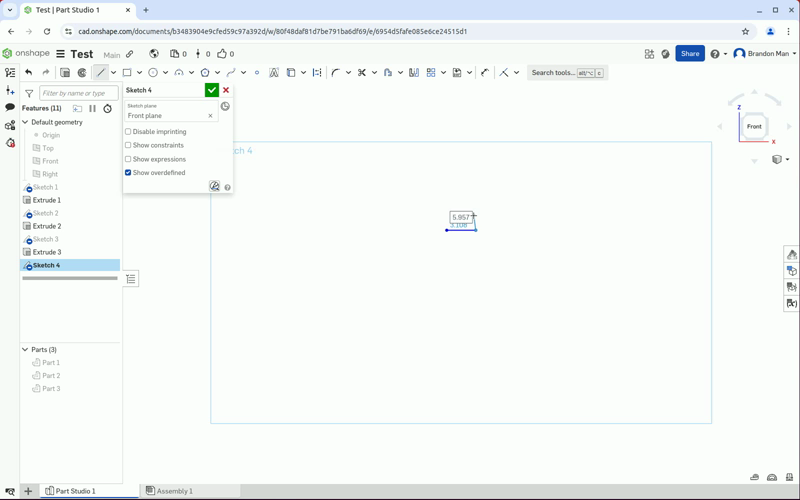
key_down(shift)
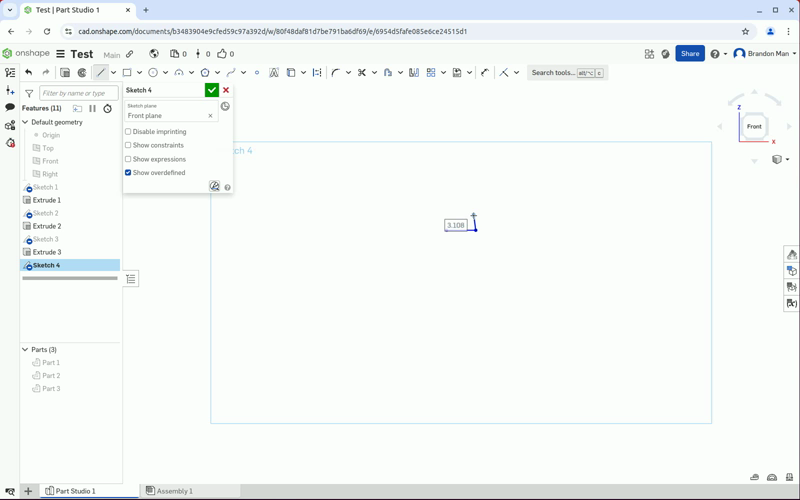
mouse_move(503, 215)
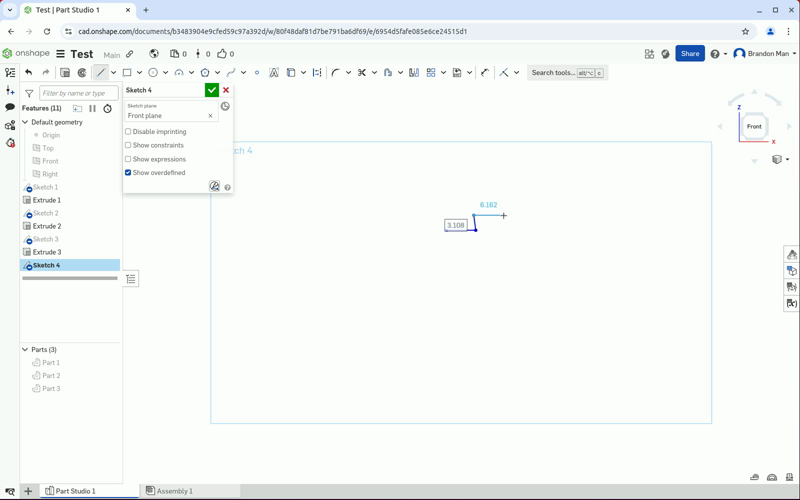
mouse_move(448, 215)
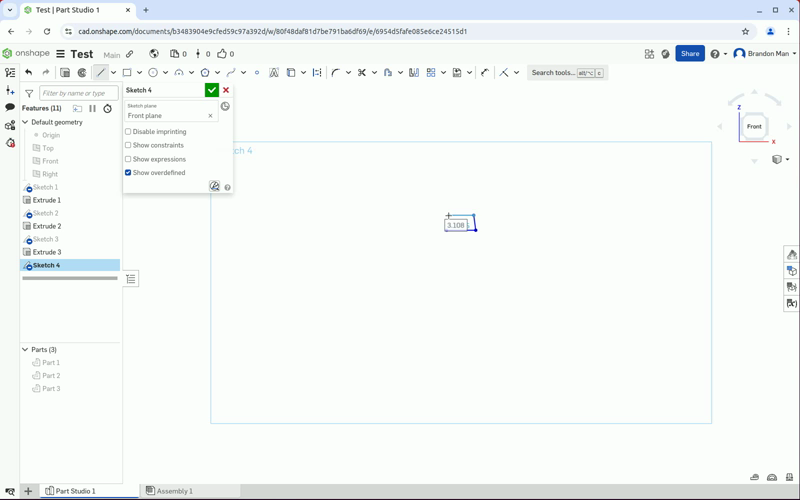
click(448, 215)
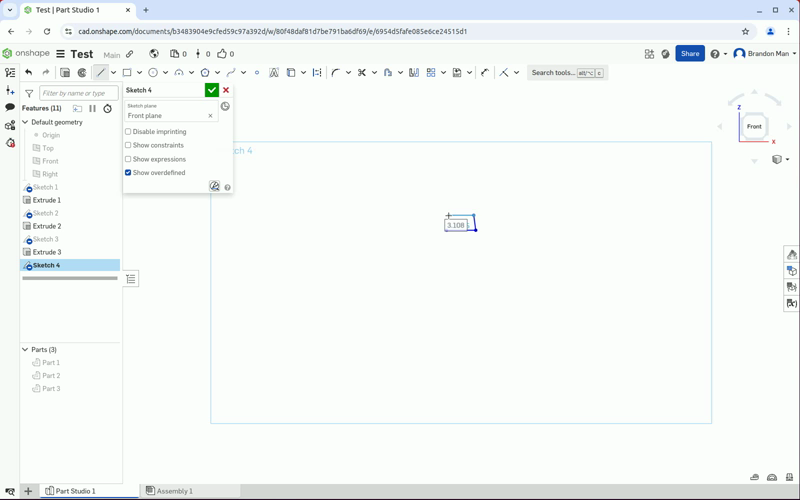
key_up(shift)
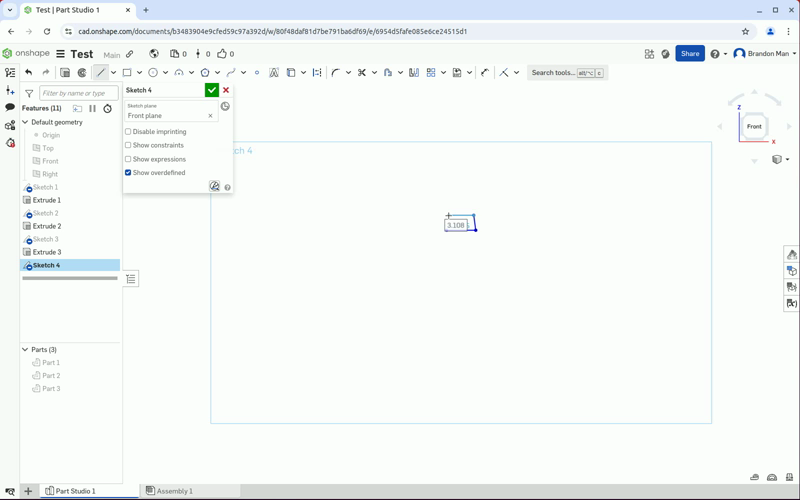
mouse_move(478, 215)
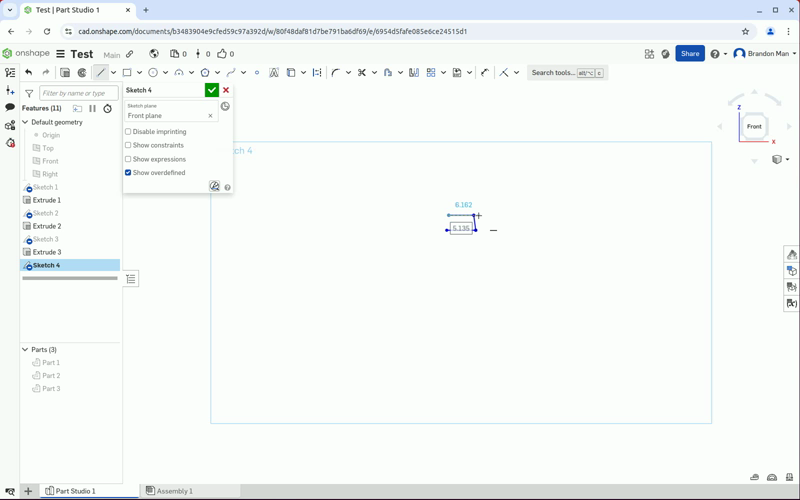
key_down(shift)
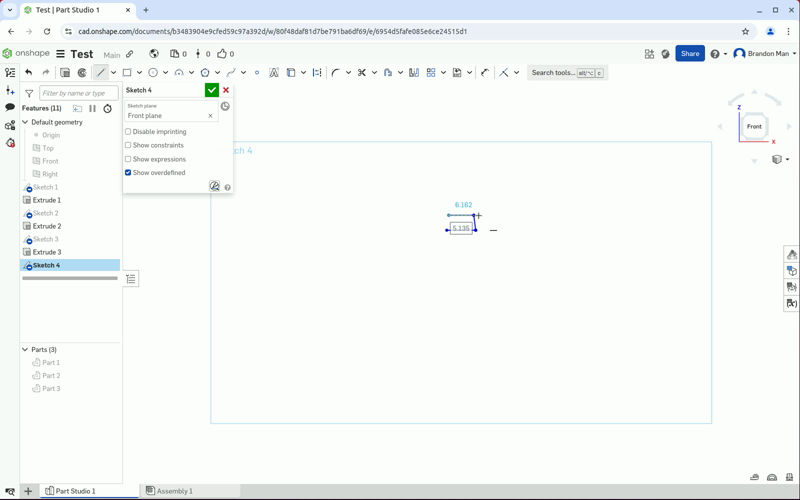
mouse_move(446, 230)
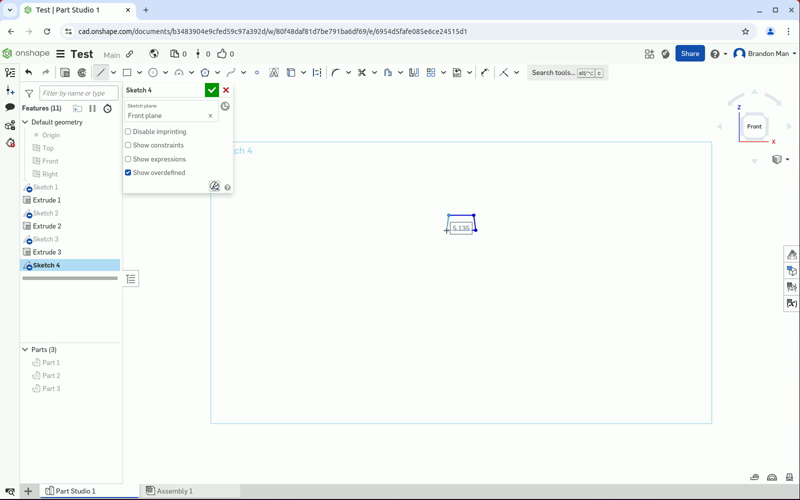
key_up(shift)
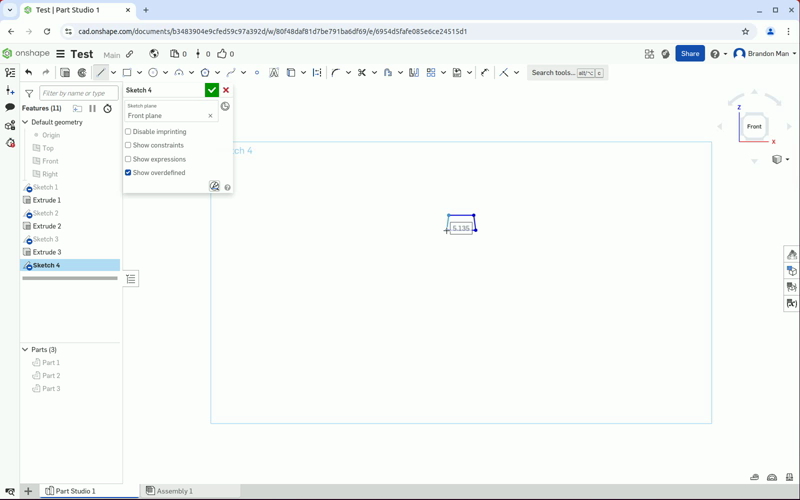
click(446, 230)
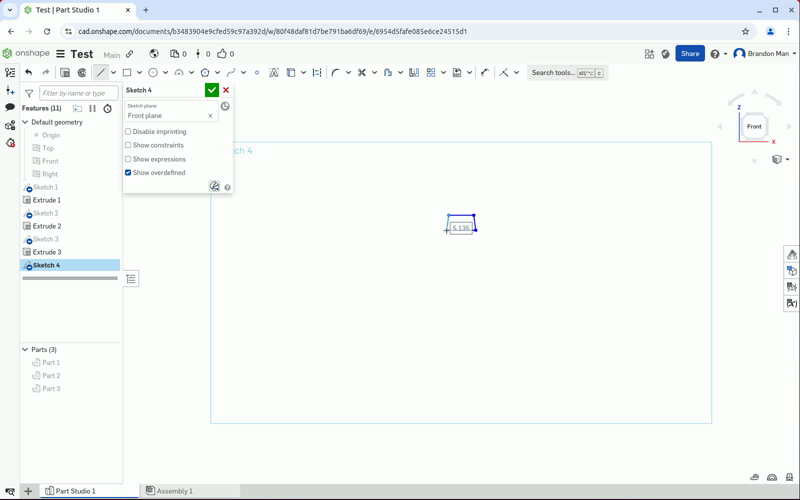
key(esc)
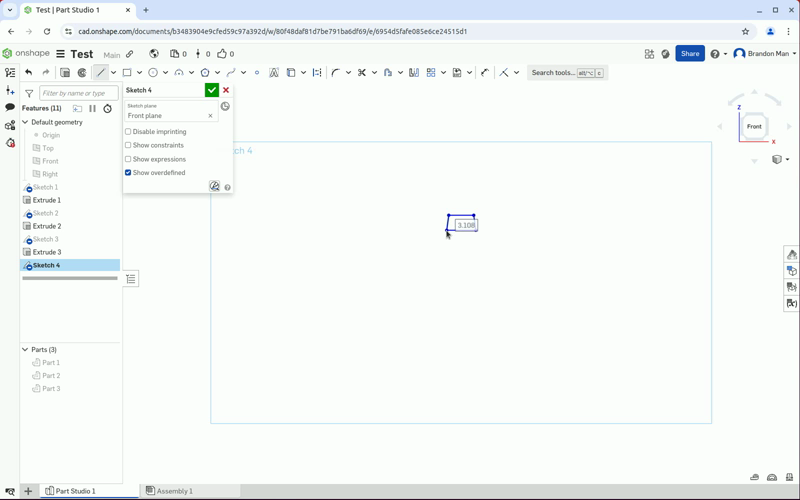
mouse_move(469, 223)
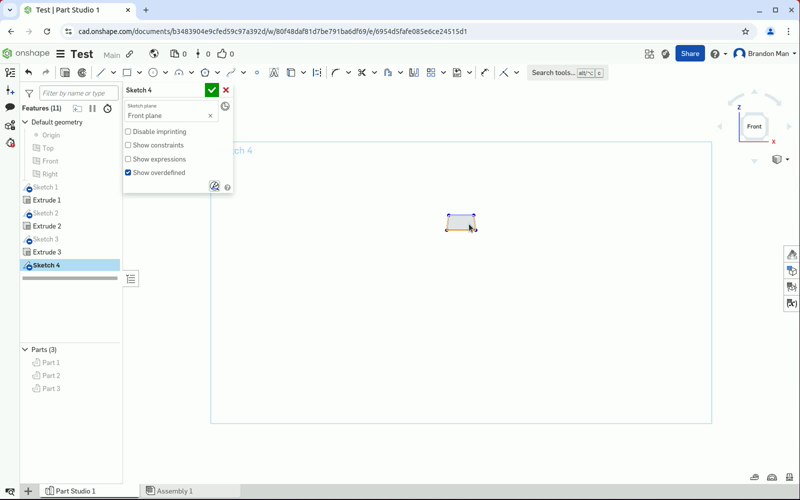
scroll(6)
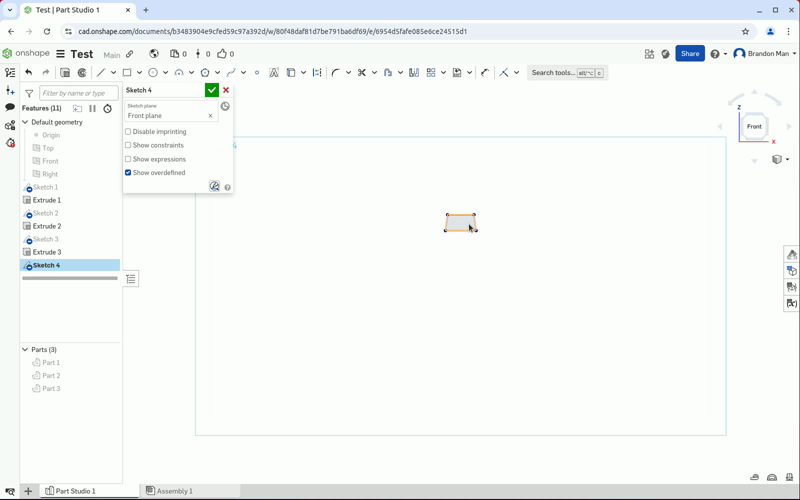
scroll(6)
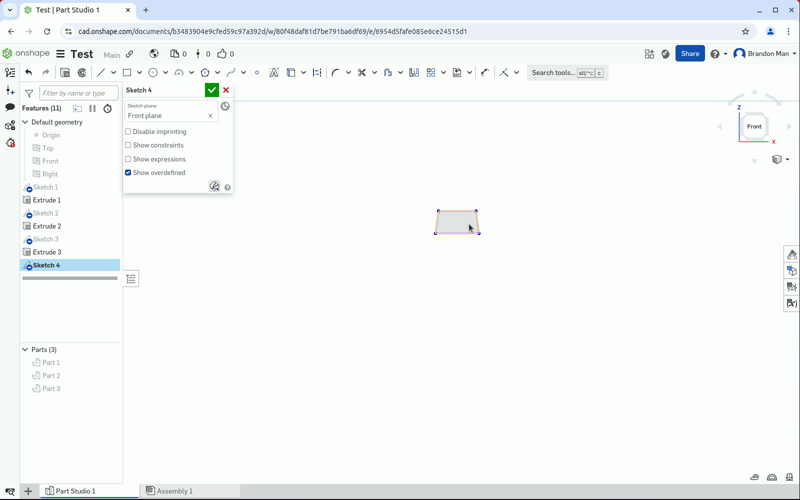
scroll(6)
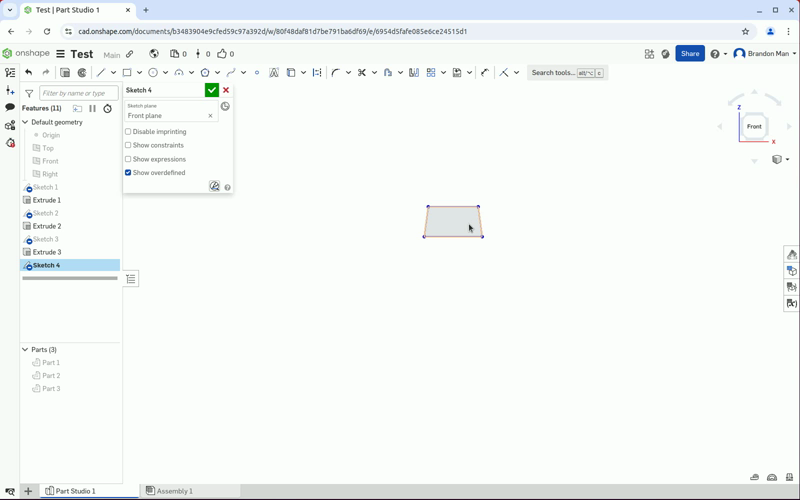
scroll(6)
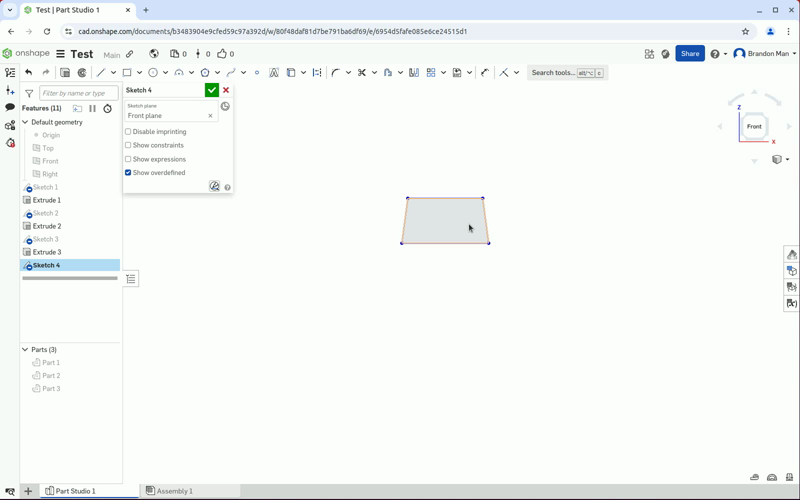
scroll(6)
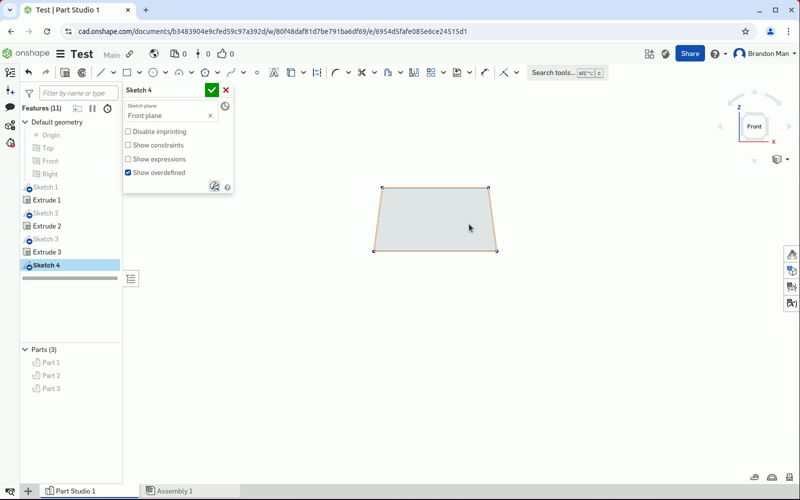
scroll(6)
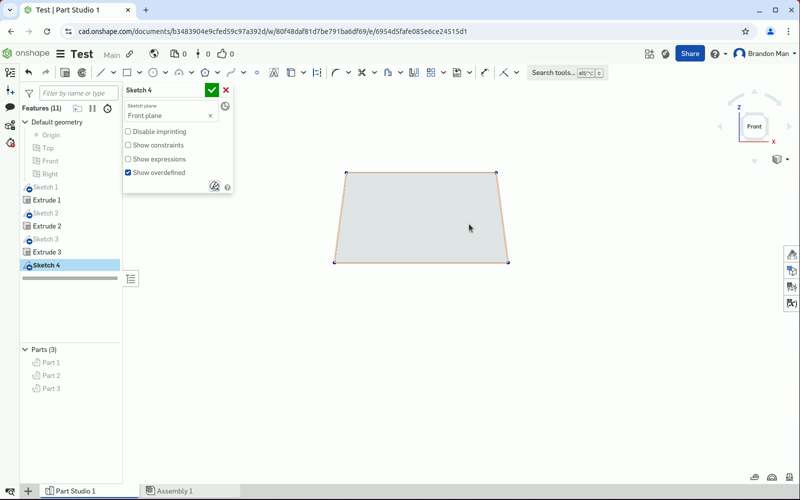
scroll(6)
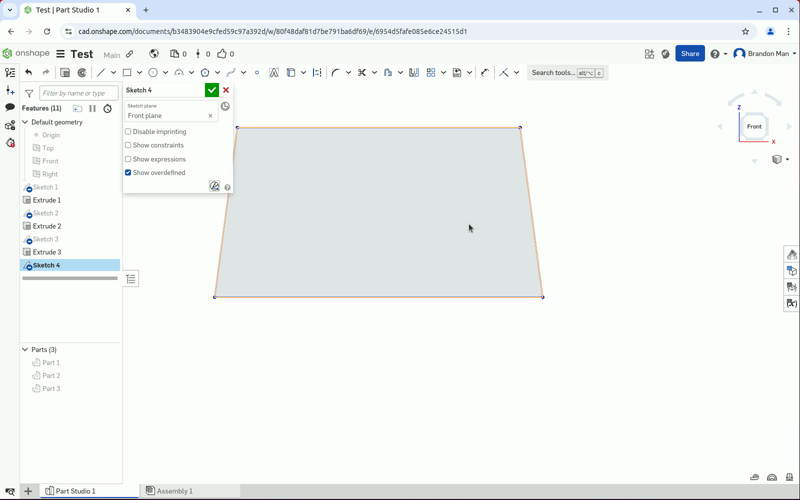
click(469, 223)
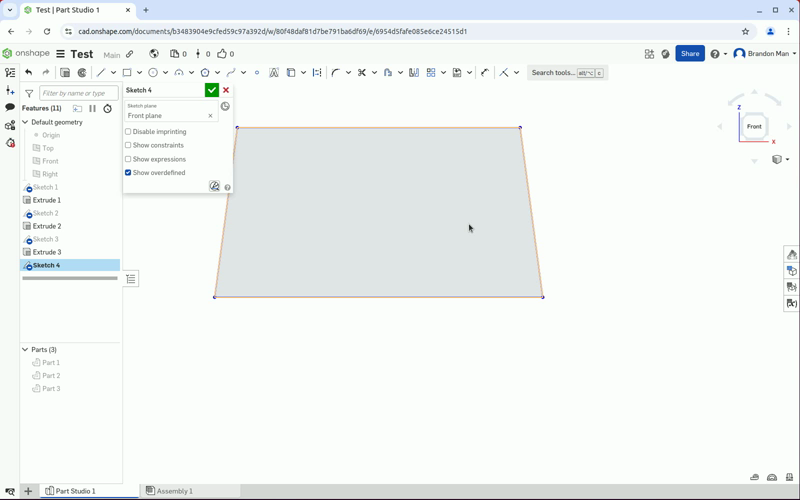
scroll(-6)
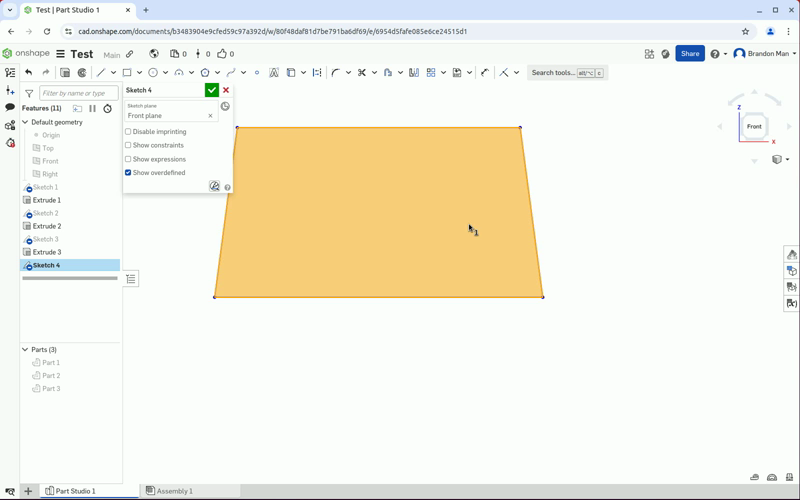
scroll(-6)
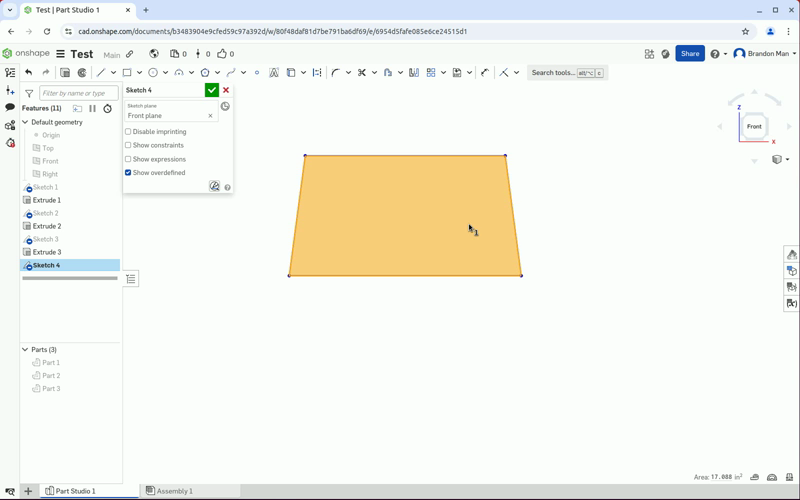
scroll(-6)
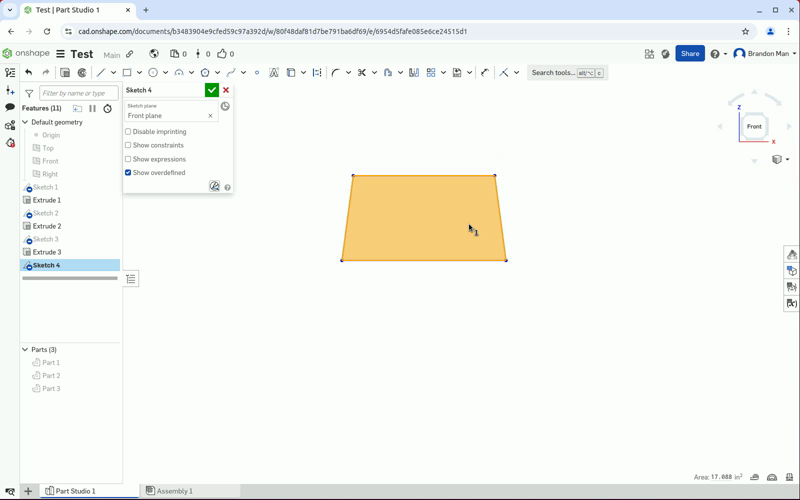
scroll(-6)
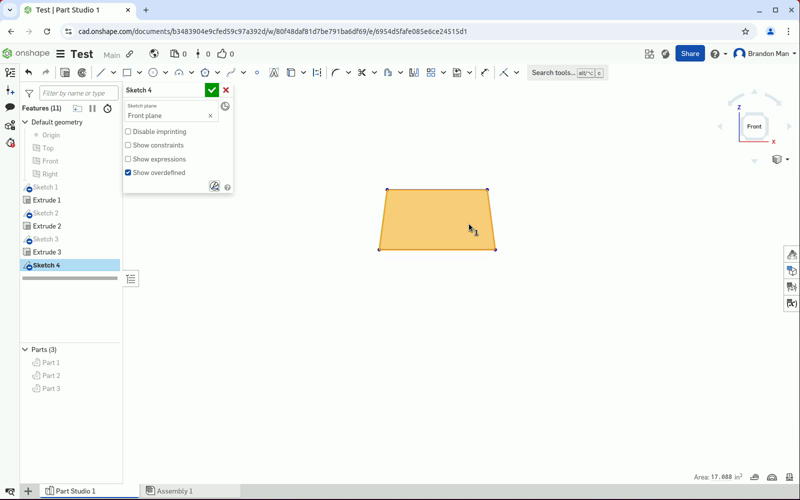
scroll(-6)
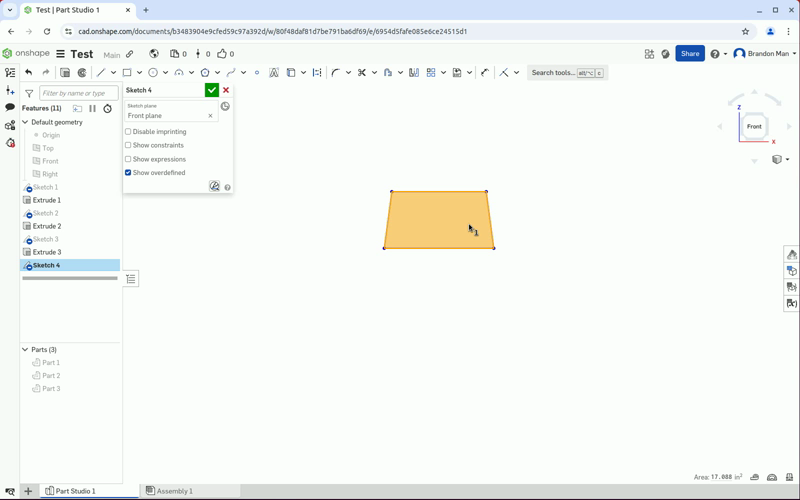
scroll(-6)
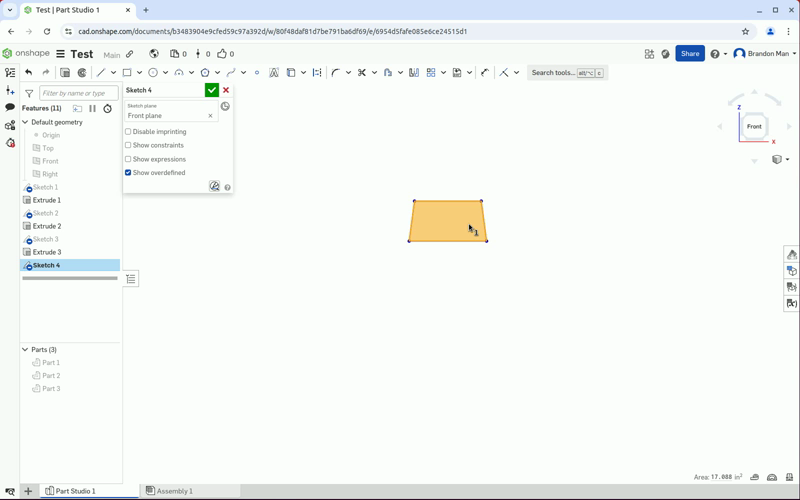
scroll(-6)
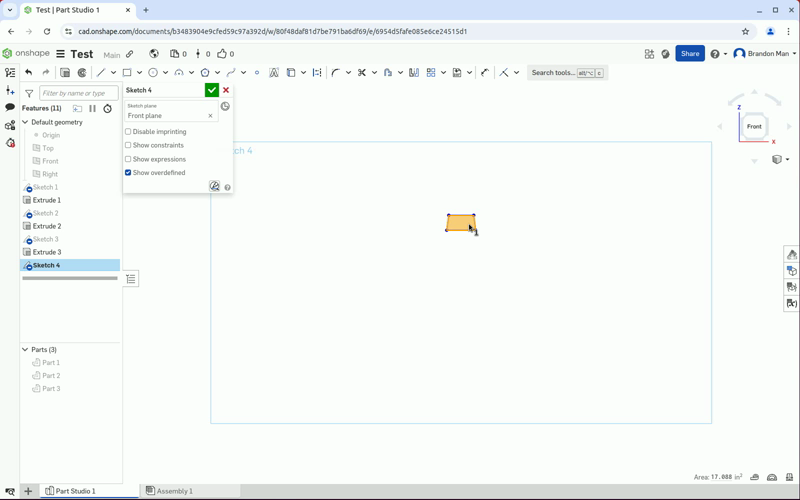
mouse_move(73, 352)
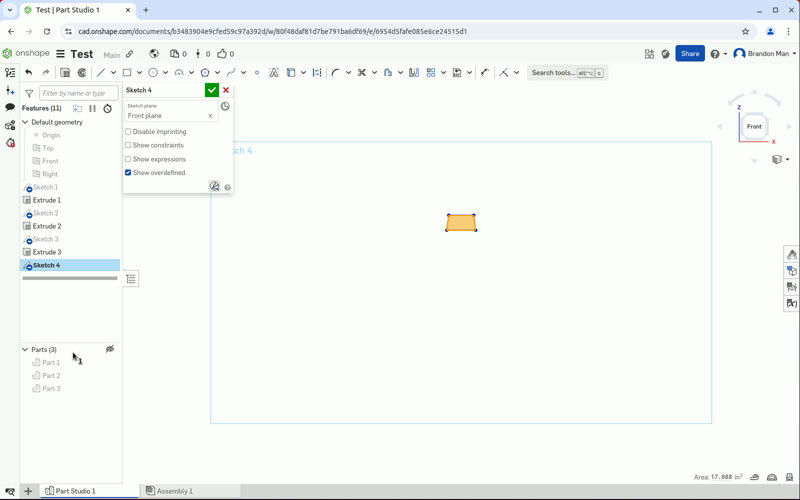
key(shift+y)
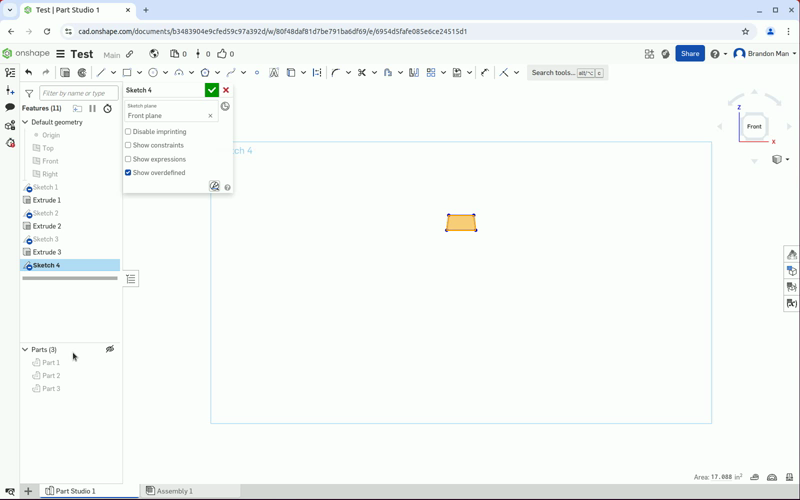
key(shift+e)
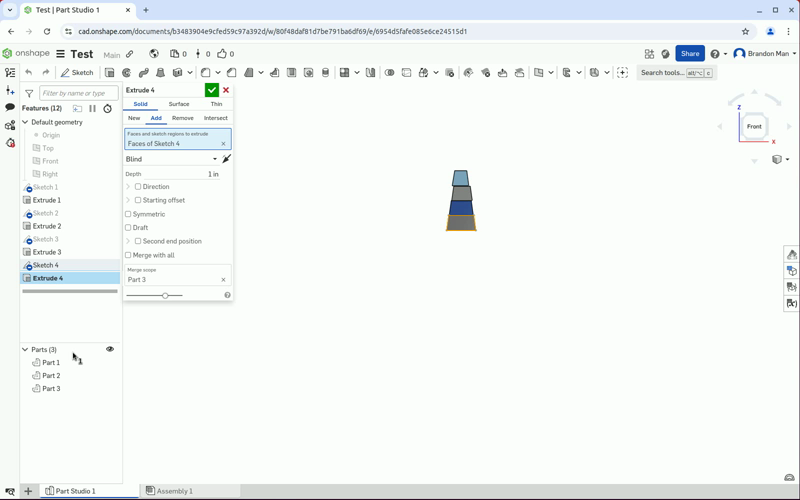
mouse_move(143, 106)
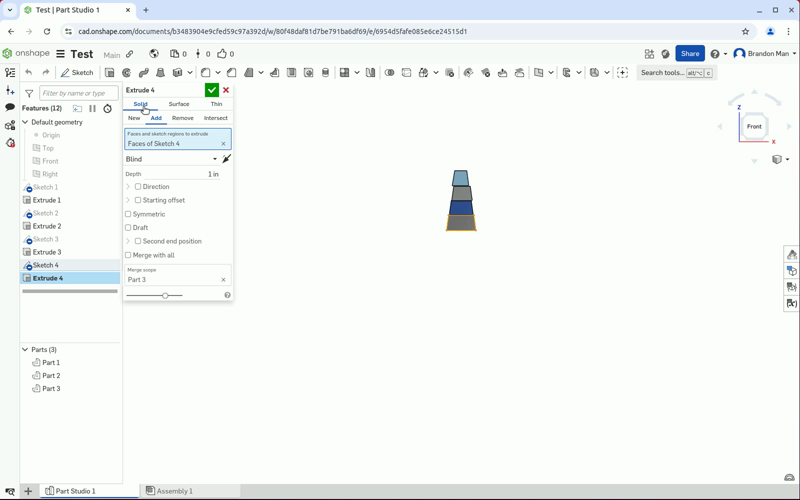
click(143, 106)
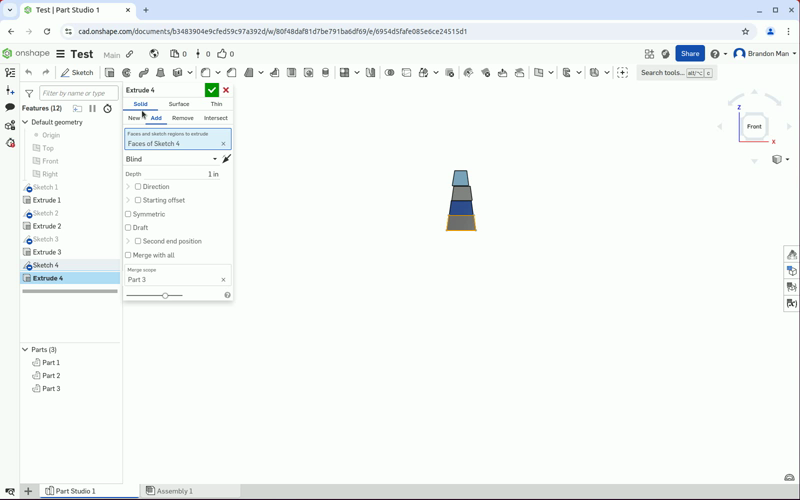
mouse_move(137, 120)
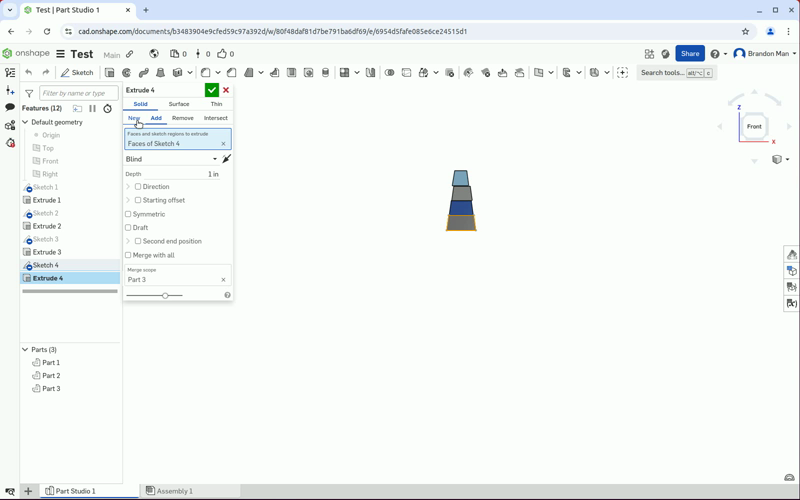
click(137, 120)
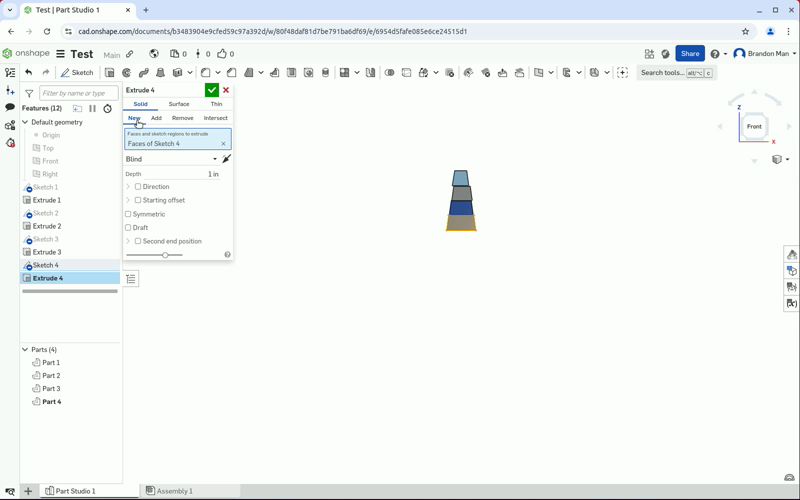
key(tab, 4)
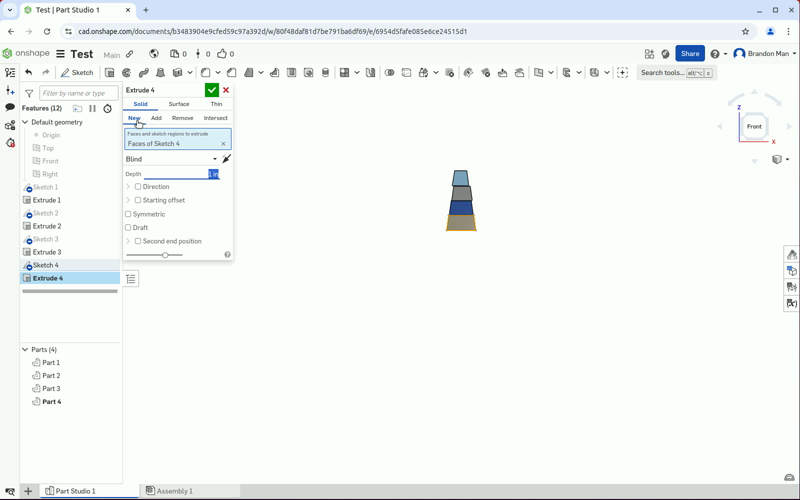
text(0.481)
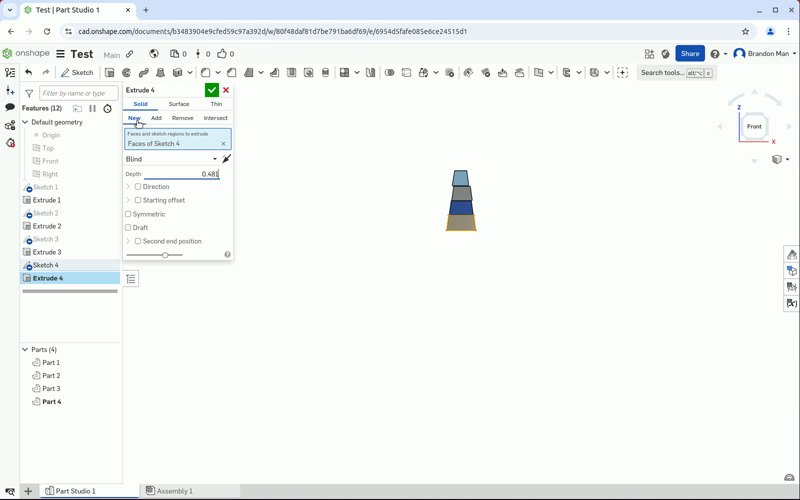
key(enter)
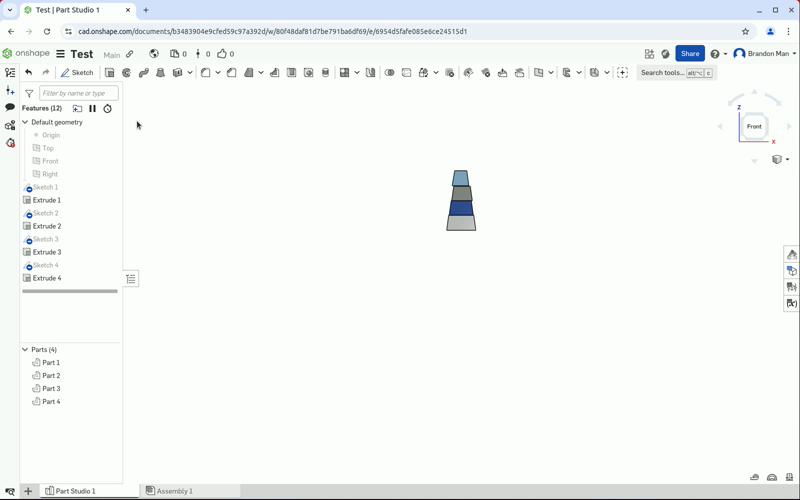
key(shift+h)
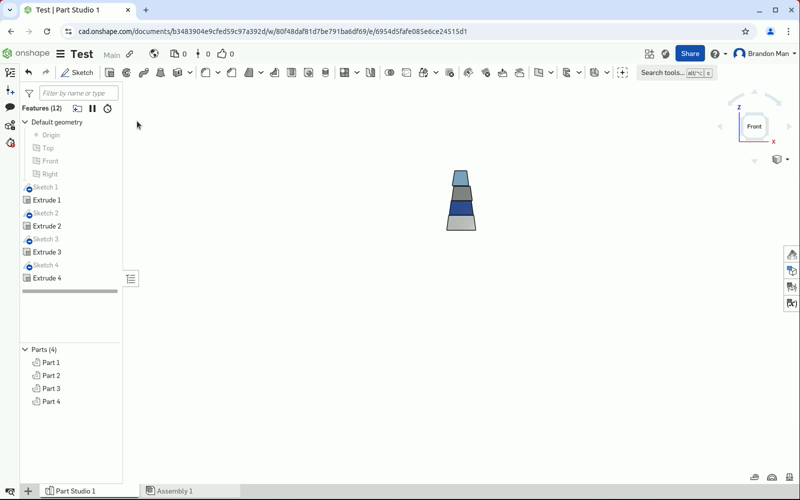
key(shift+h)
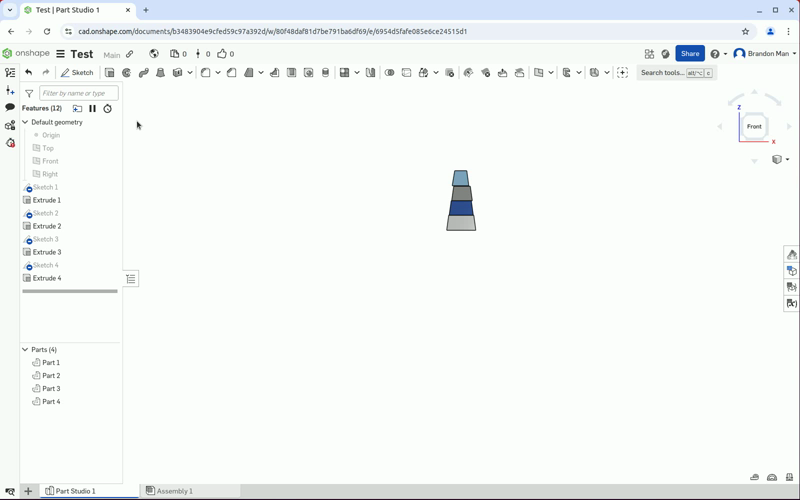
mouse_move(73, 189)
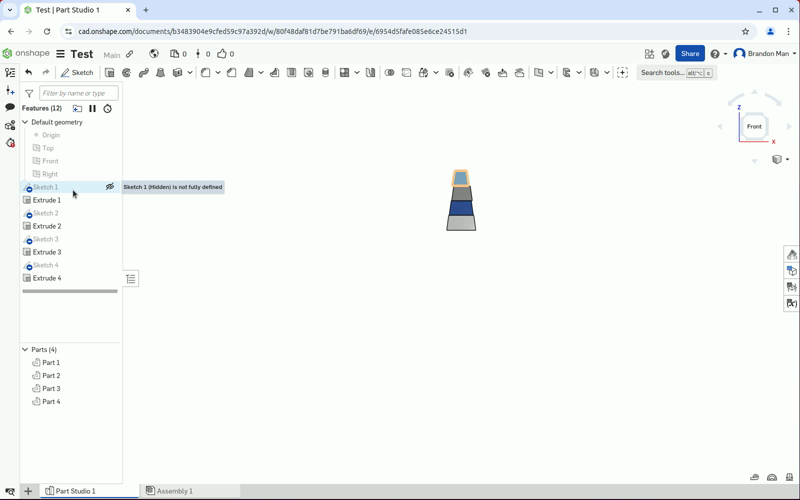
click(73, 189)
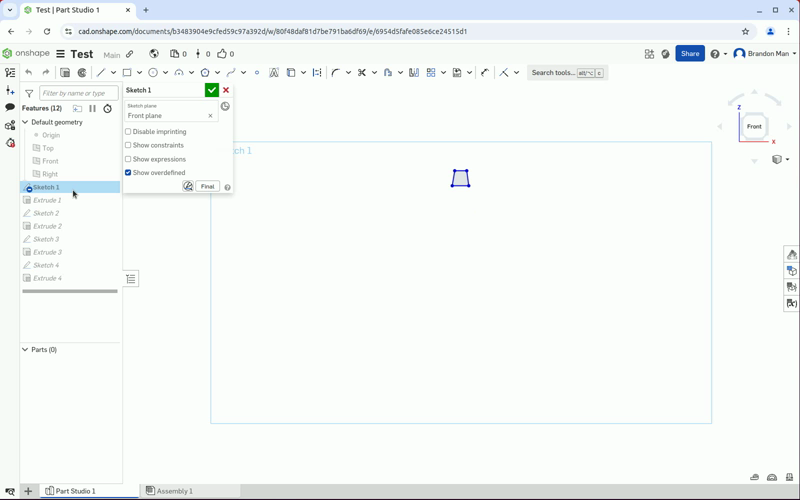
mouse_move(229, 92)
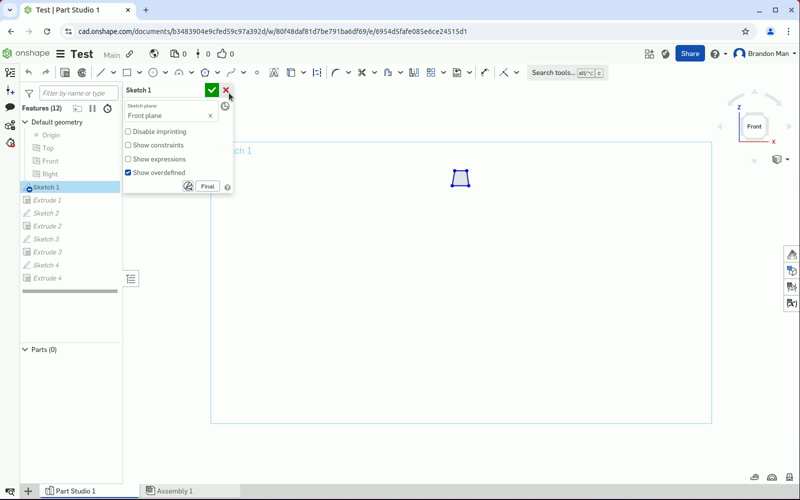
click(229, 92)
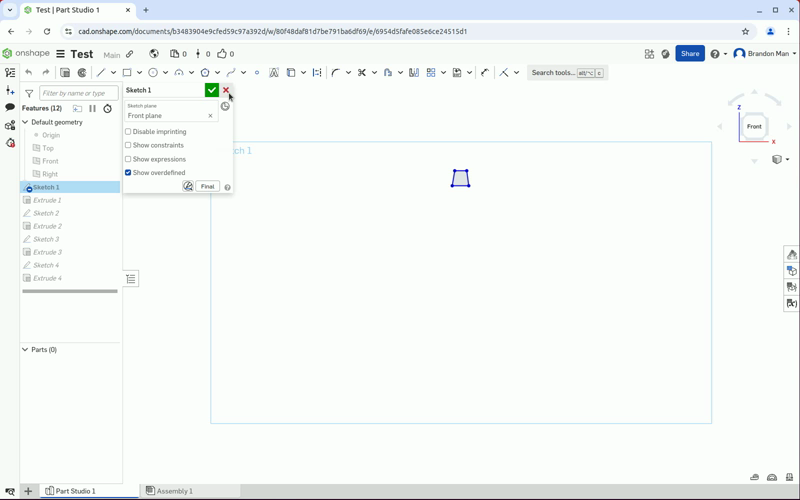
key(shift+s)
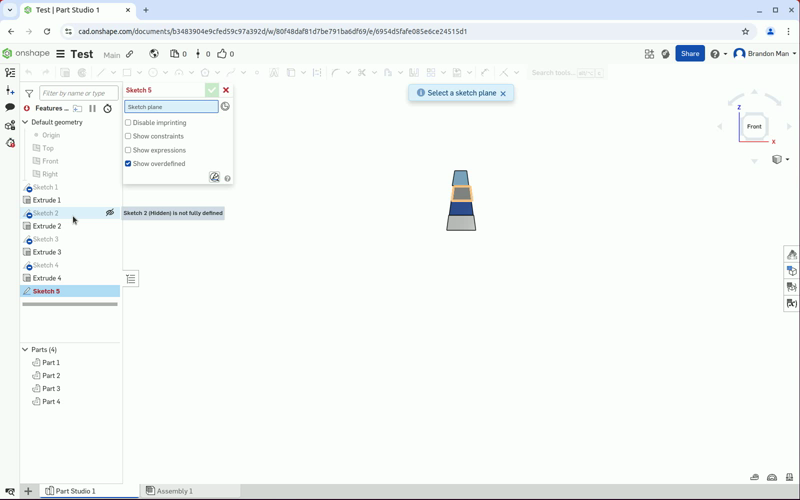
scroll(3)
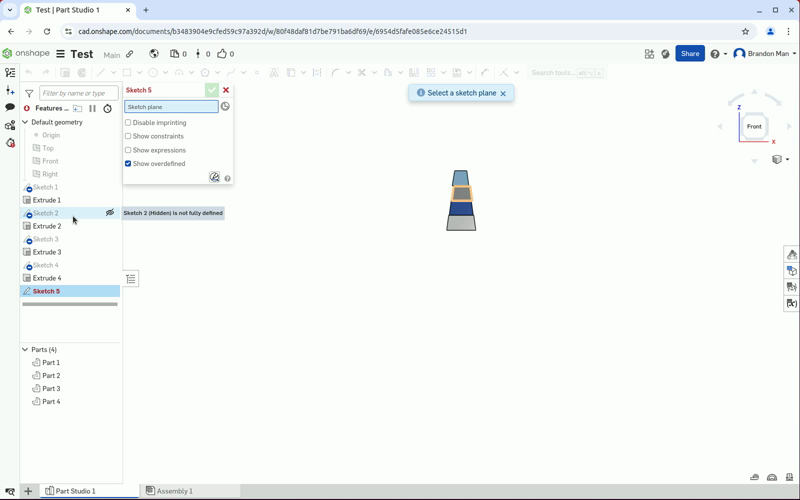
mouse_move(73, 163)
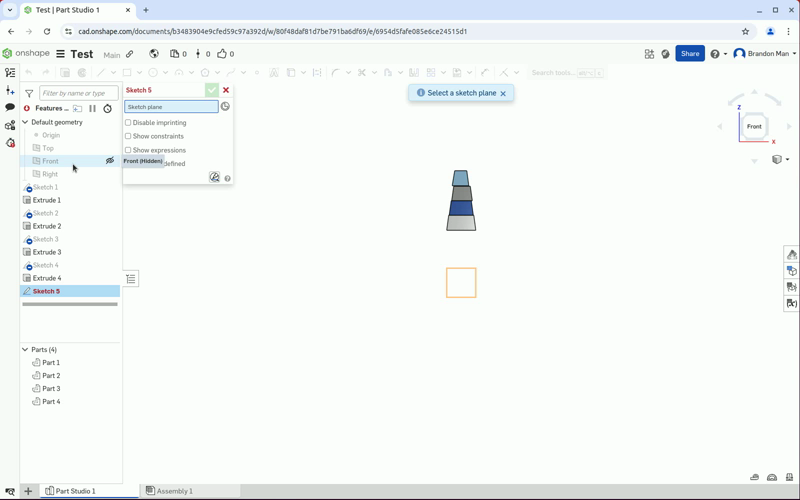
click(73, 163)
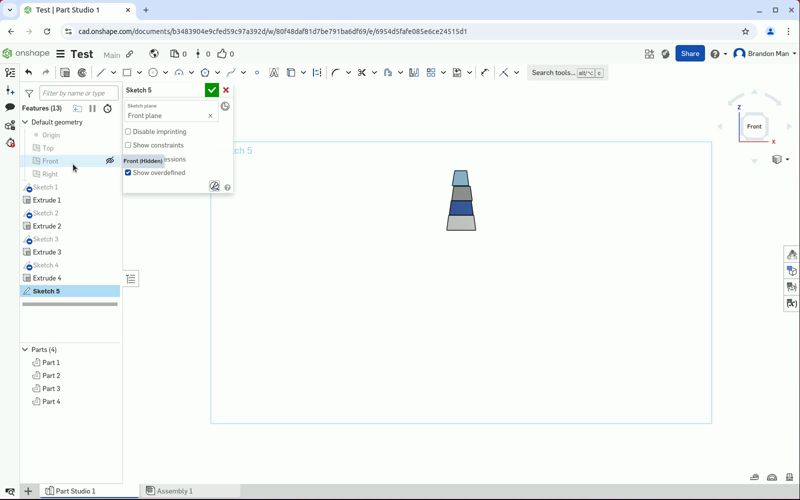
mouse_move(73, 352)
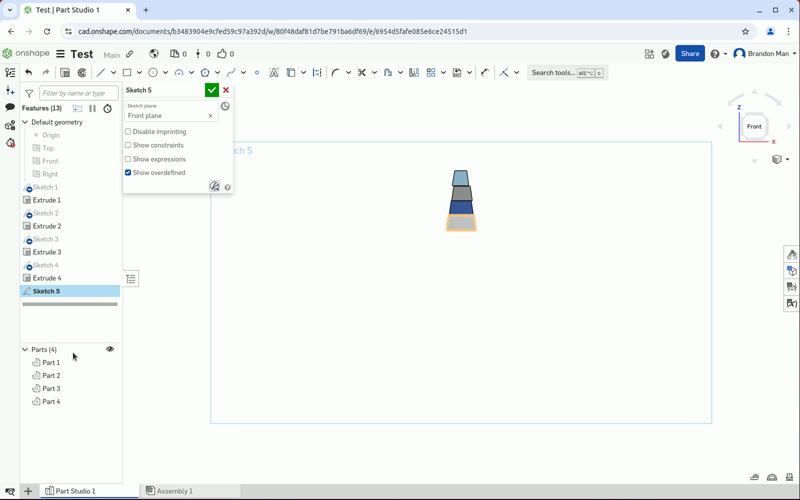
key(y)
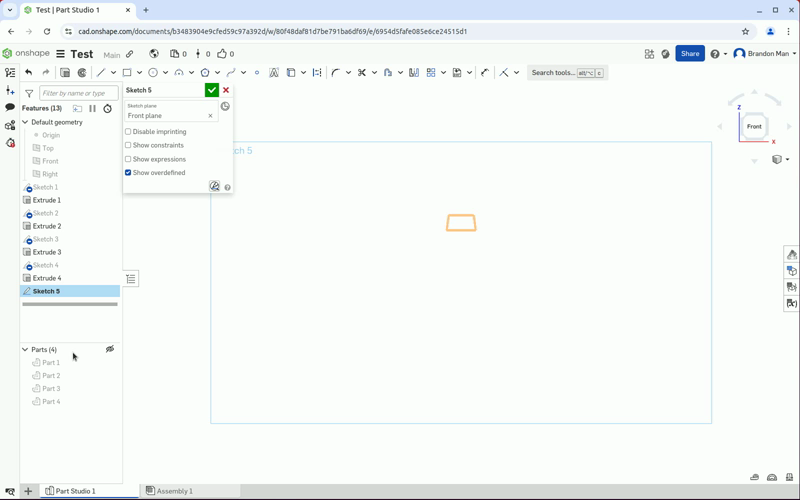
key(l)
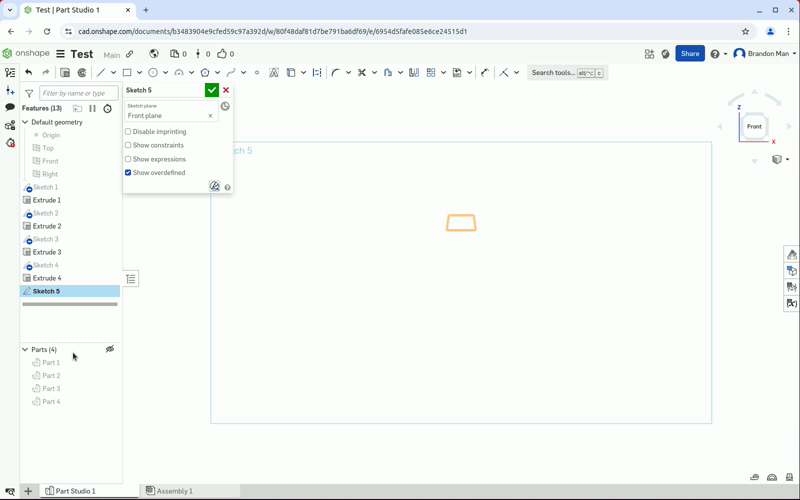
key_down(shift)
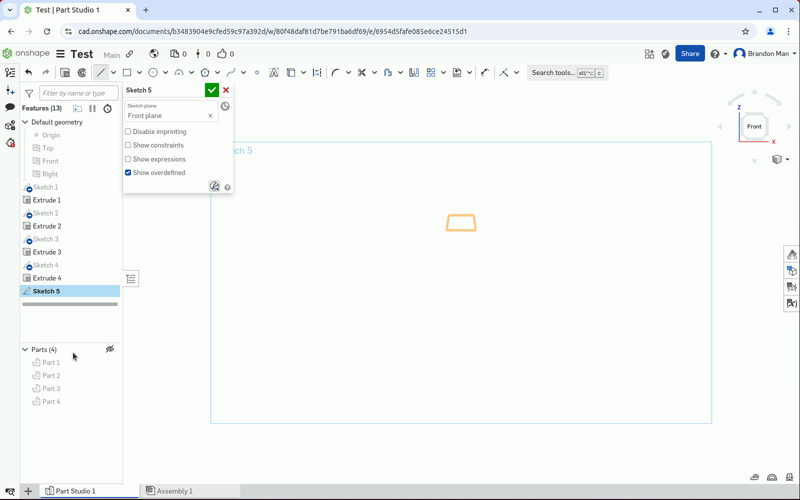
mouse_move(438, 282)
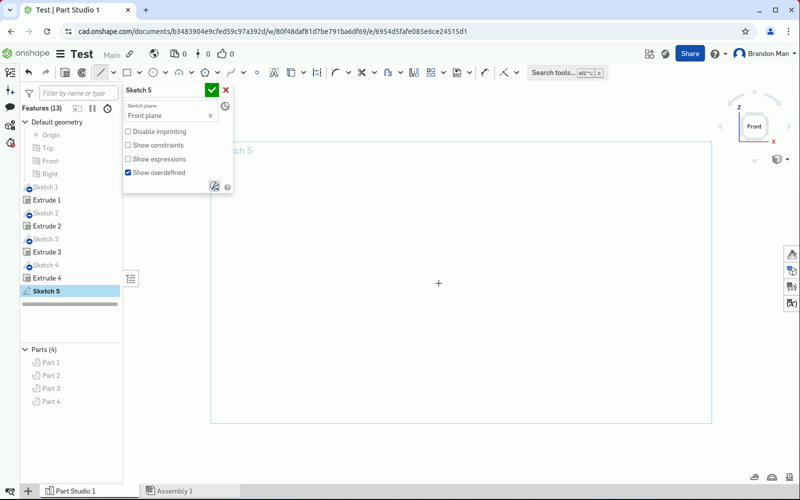
click(438, 282)
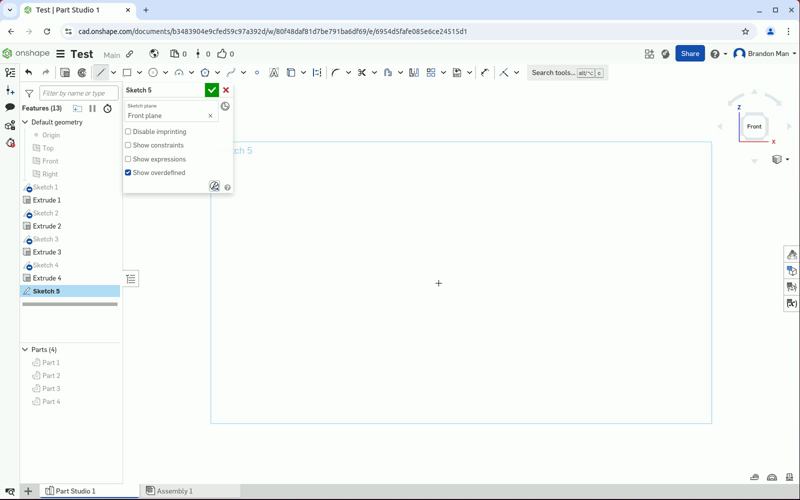
key_up(shift)
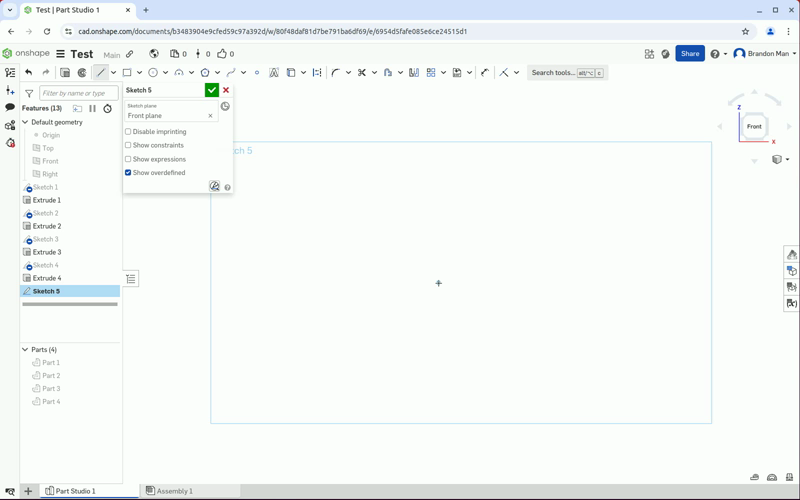
key_down(shift)
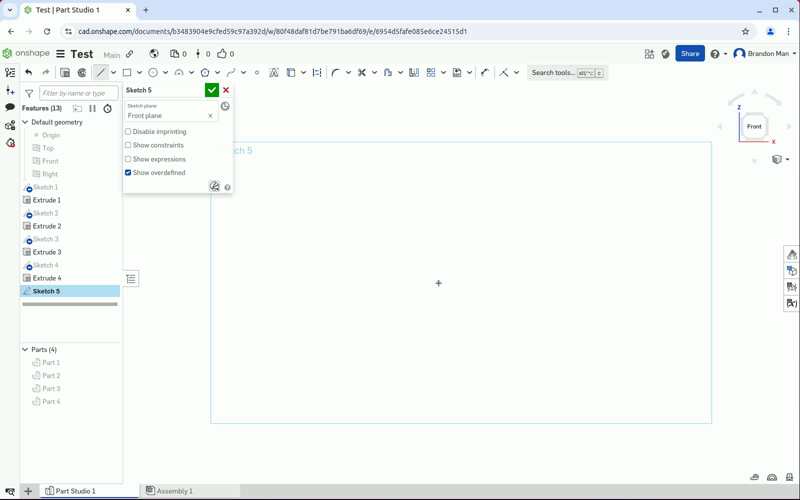
mouse_move(468, 282)
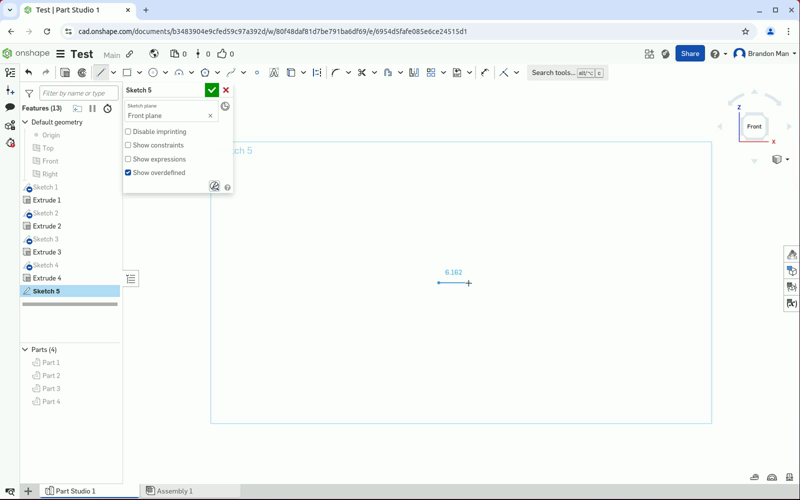
mouse_move(484, 282)
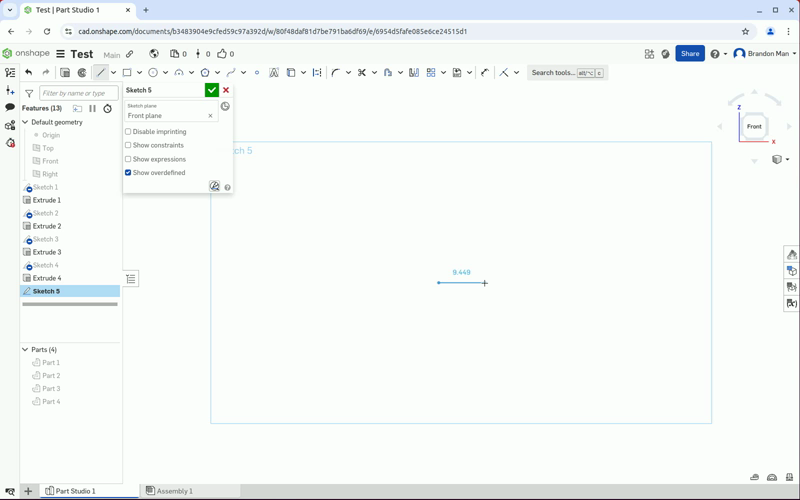
click(484, 282)
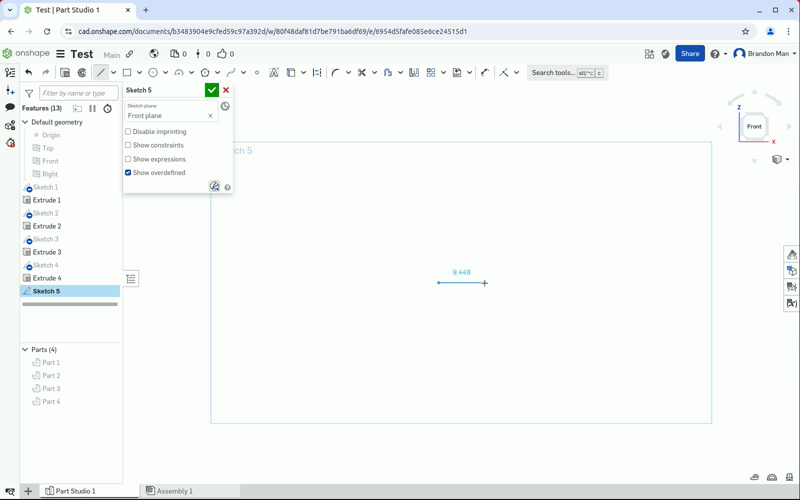
key_up(shift)
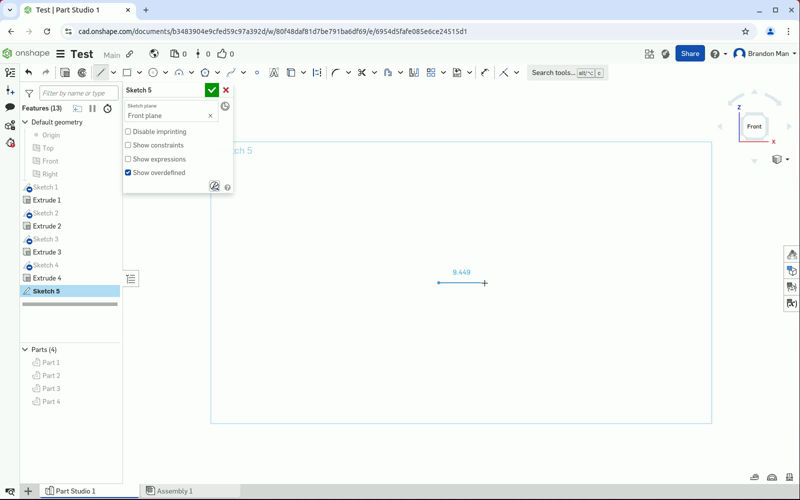
key_down(shift)
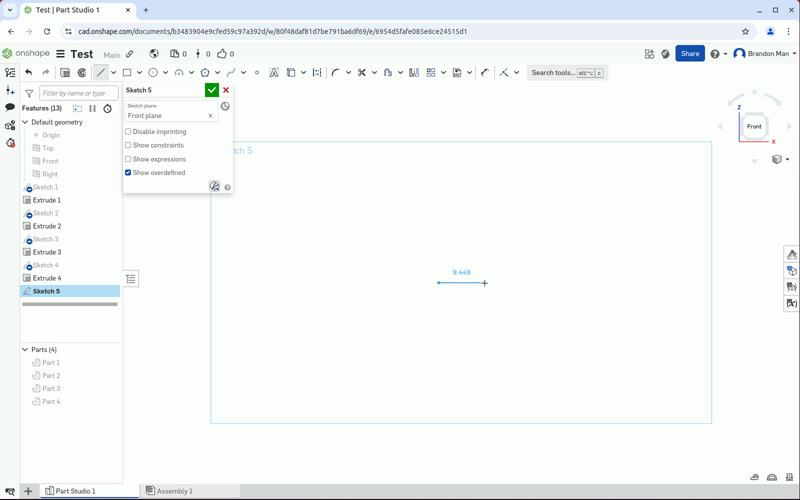
mouse_move(468, 170)
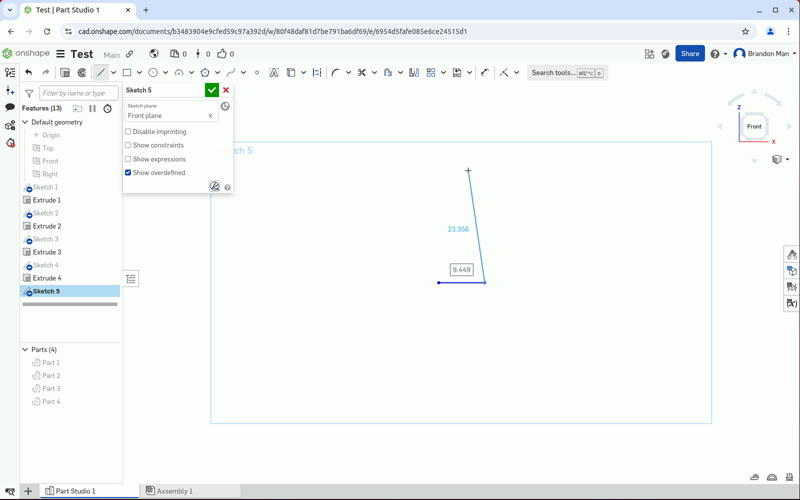
click(468, 170)
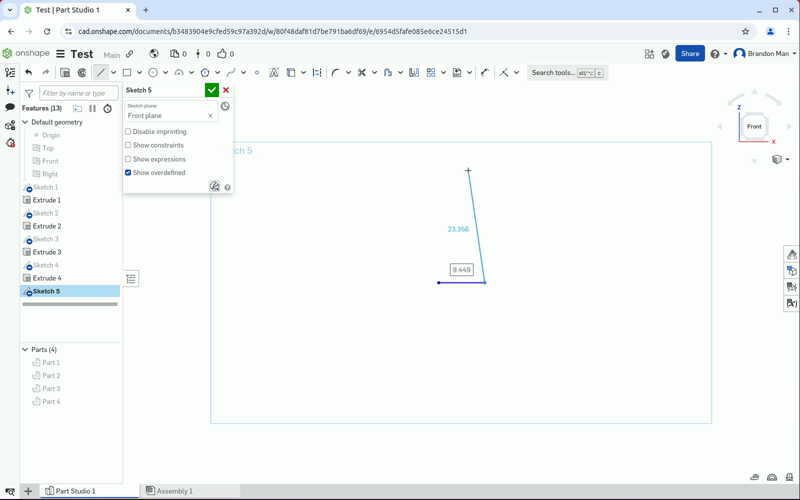
key_up(shift)
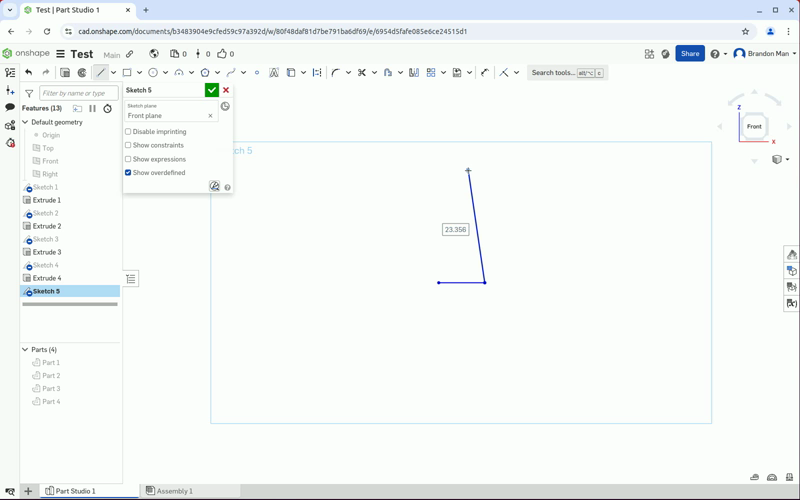
key_down(shift)
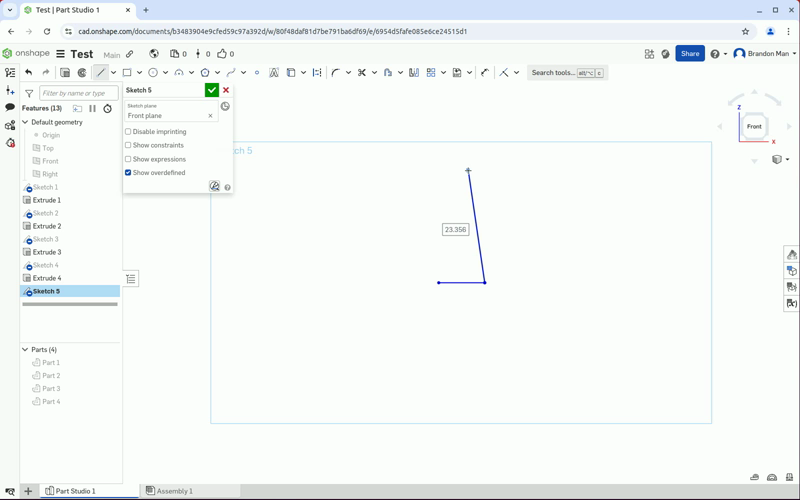
mouse_move(498, 170)
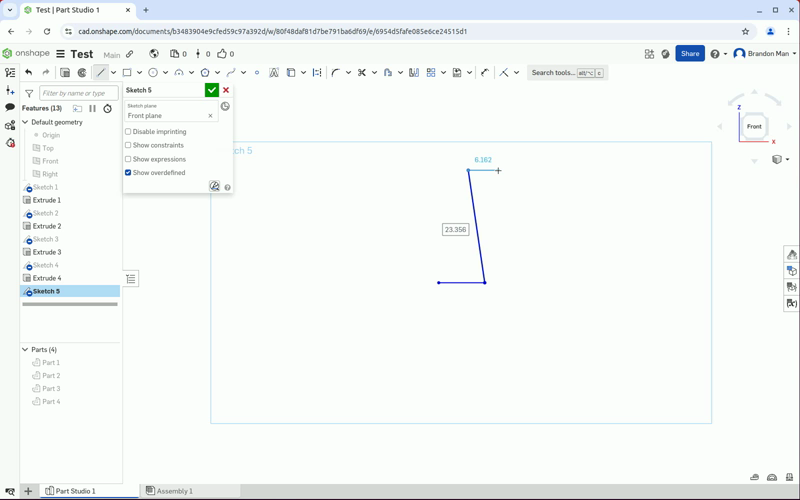
mouse_move(453, 170)
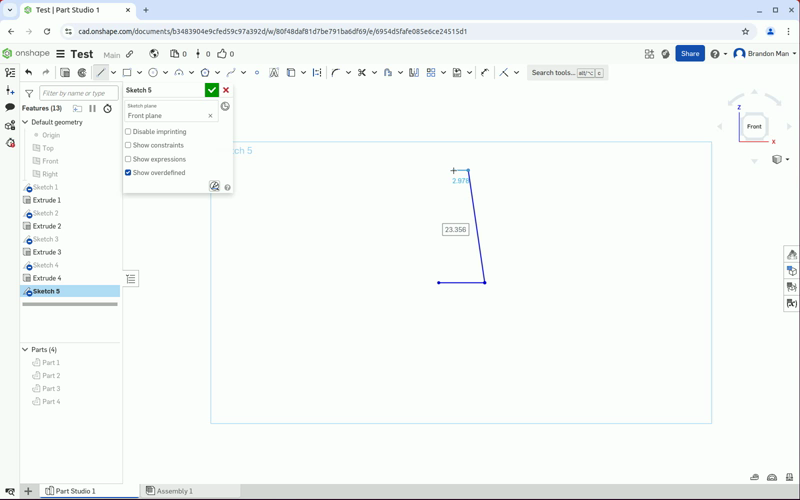
click(453, 170)
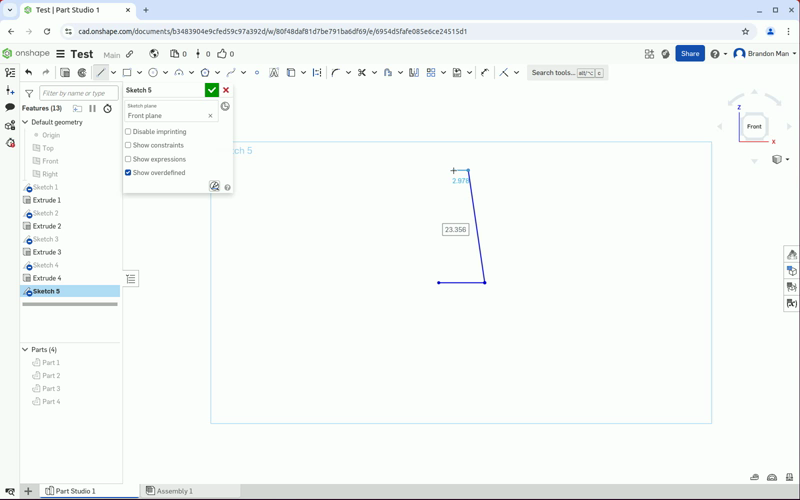
key_up(shift)
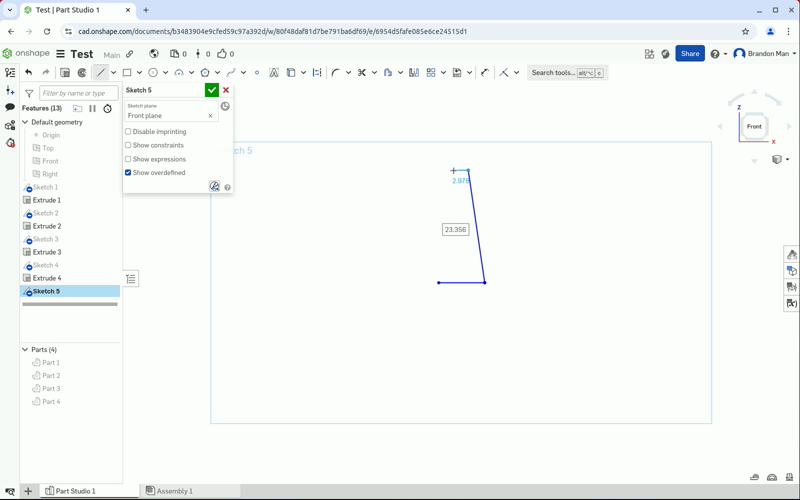
key_down(shift)
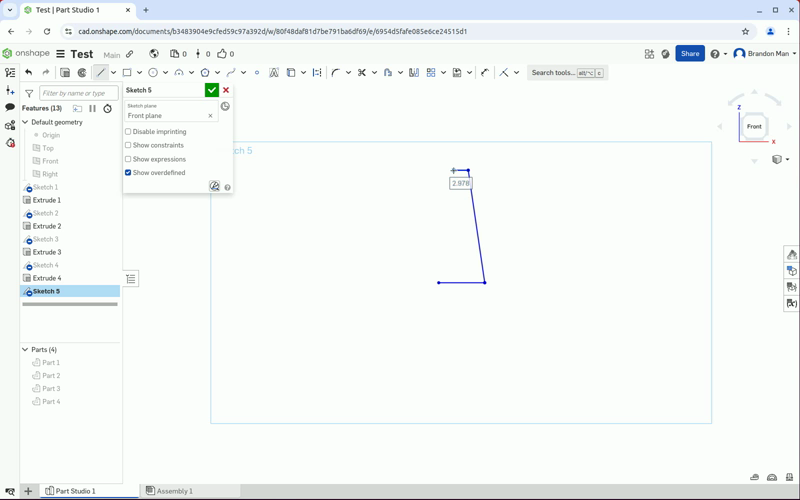
mouse_move(438, 282)
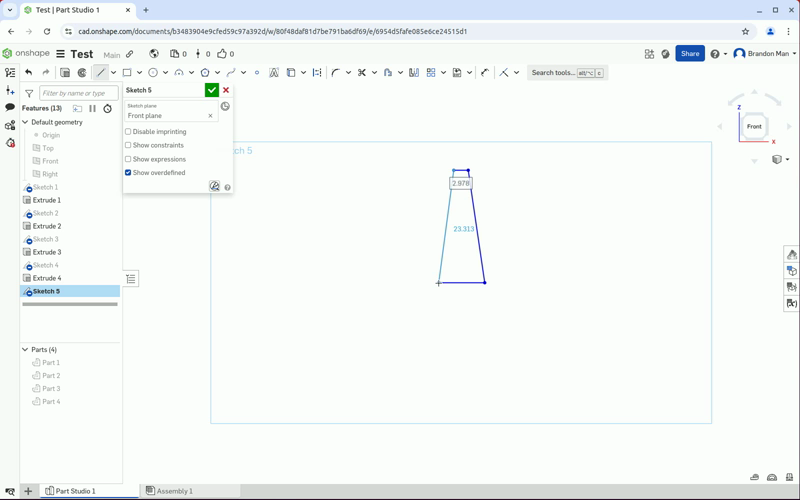
key_up(shift)
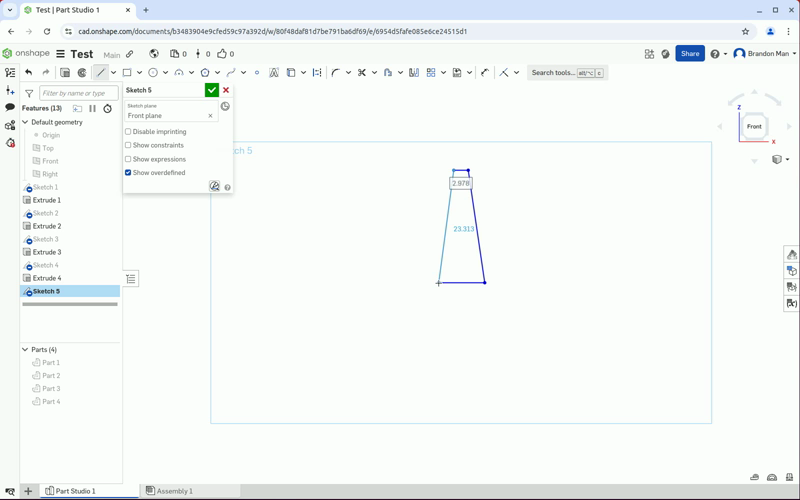
click(438, 282)
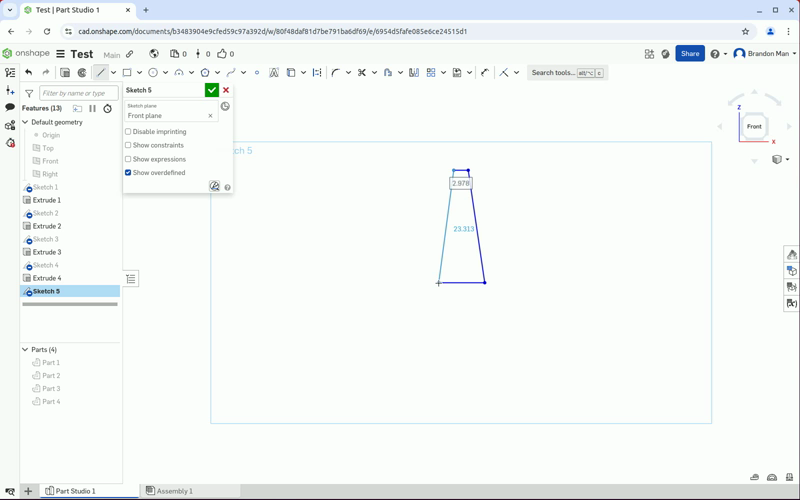
key(esc)
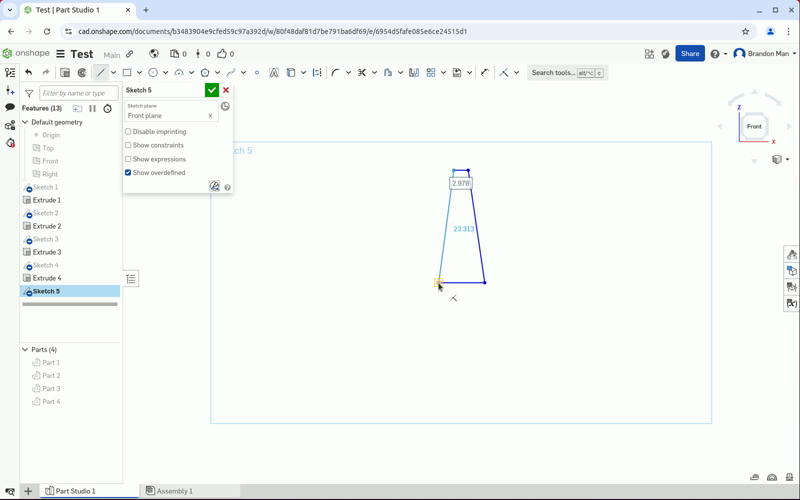
mouse_move(452, 245)
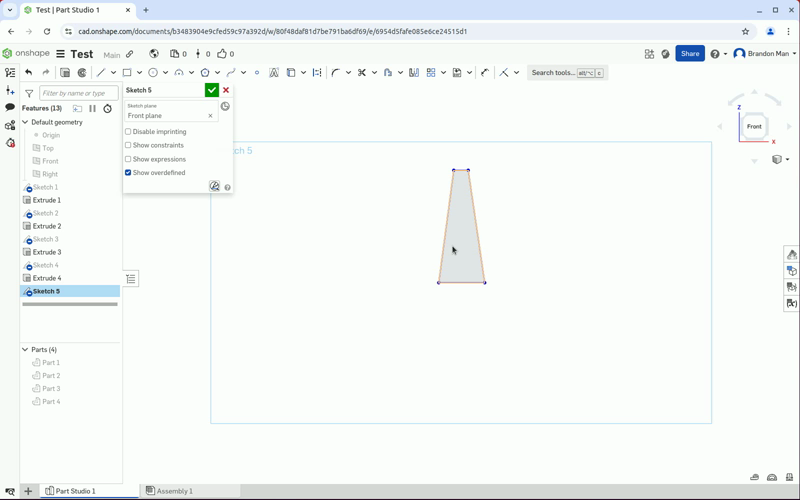
click(452, 245)
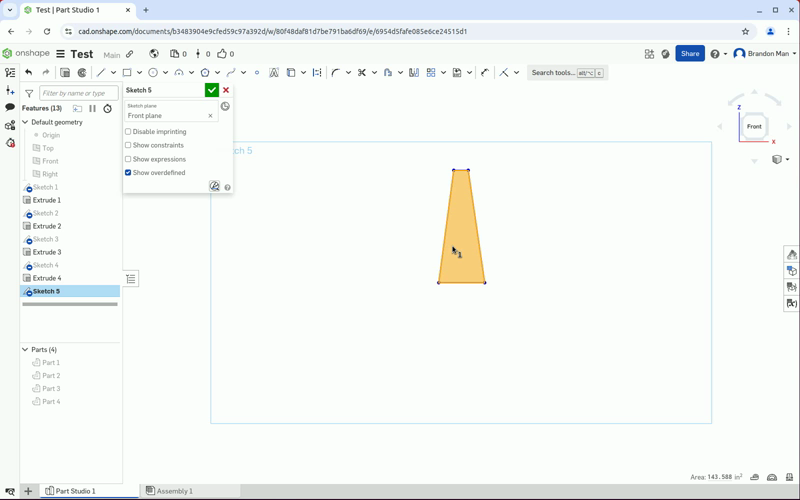
mouse_move(73, 352)
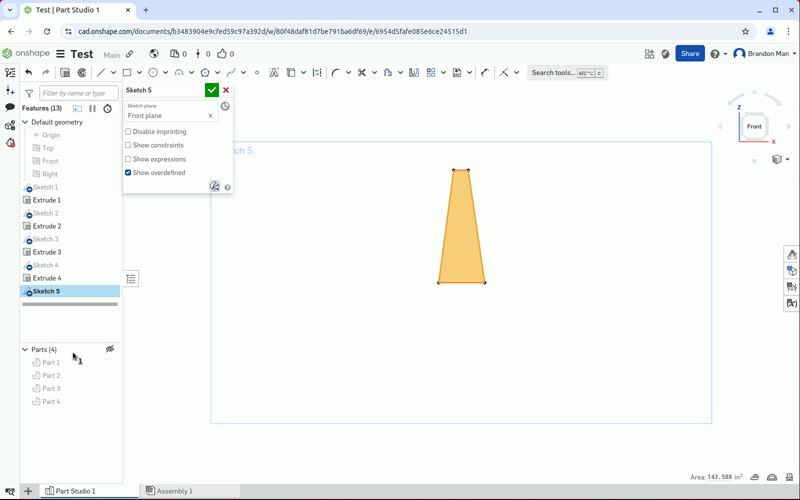
key(shift+y)
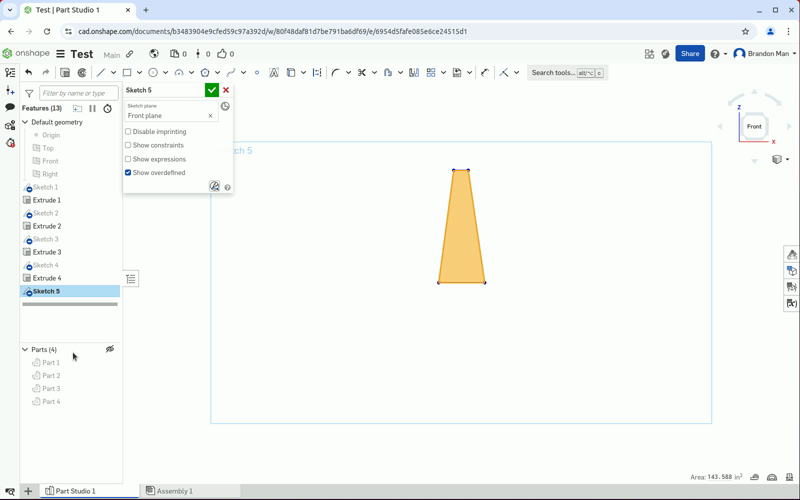
key(shift+e)
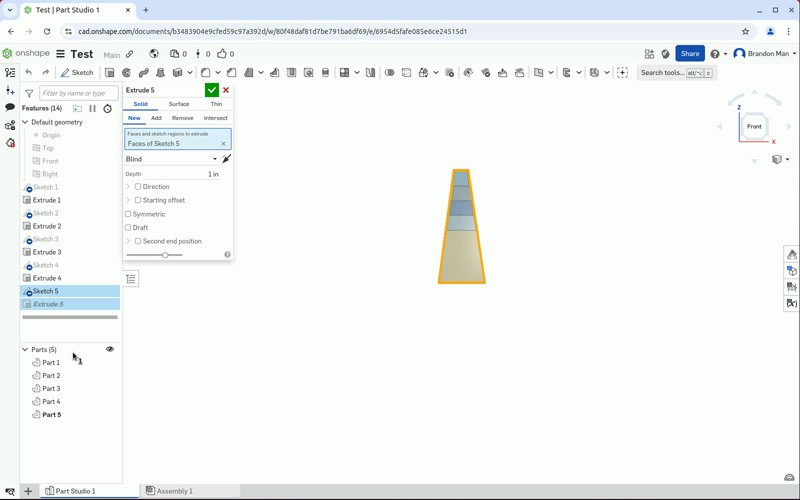
mouse_move(143, 106)
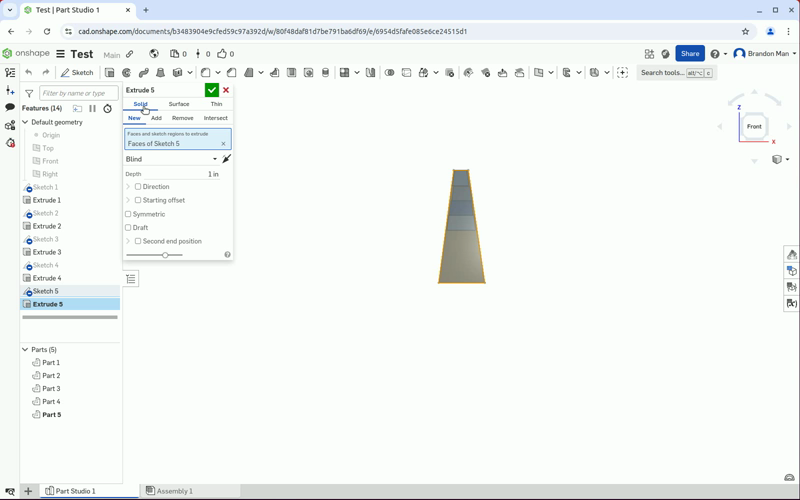
click(143, 106)
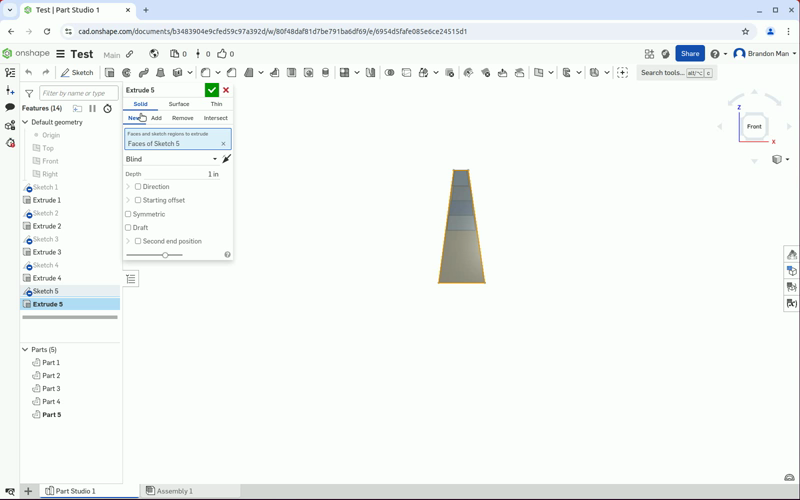
mouse_move(137, 120)
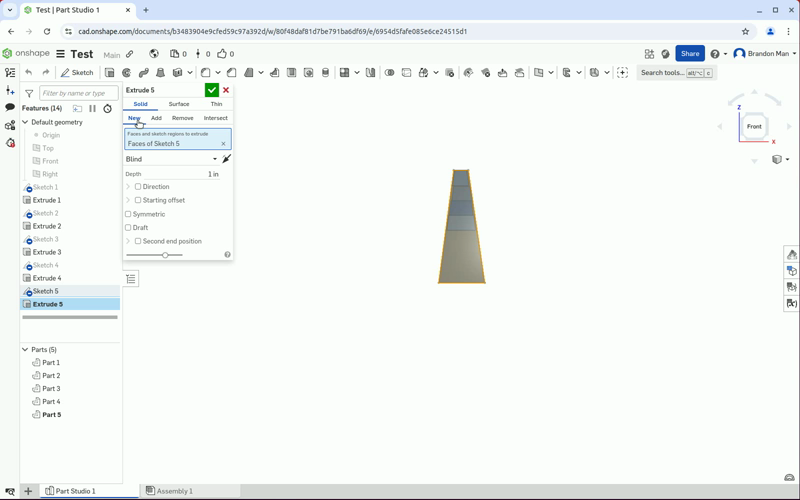
click(137, 120)
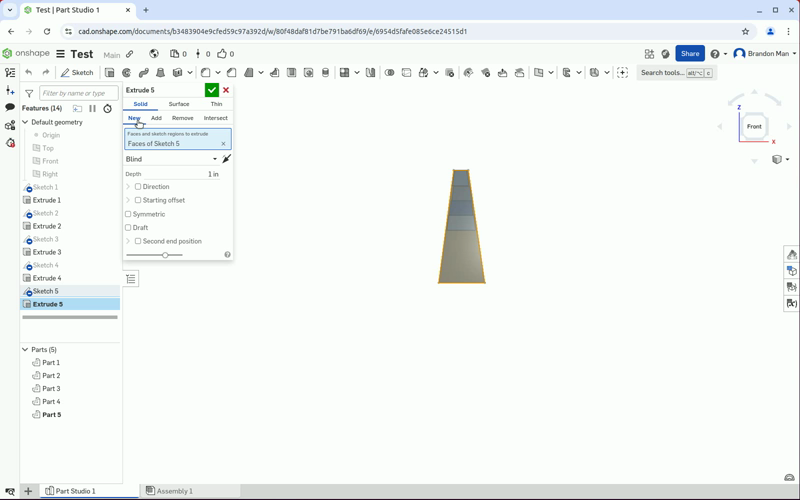
key(tab, 4)
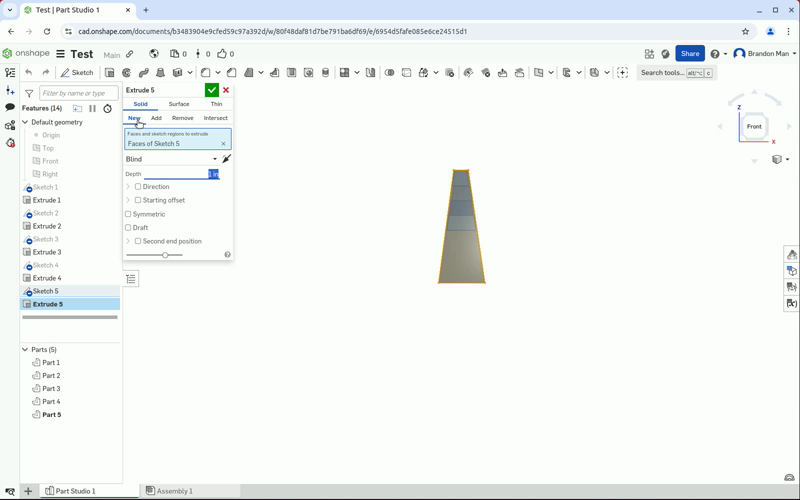
text(0.241)
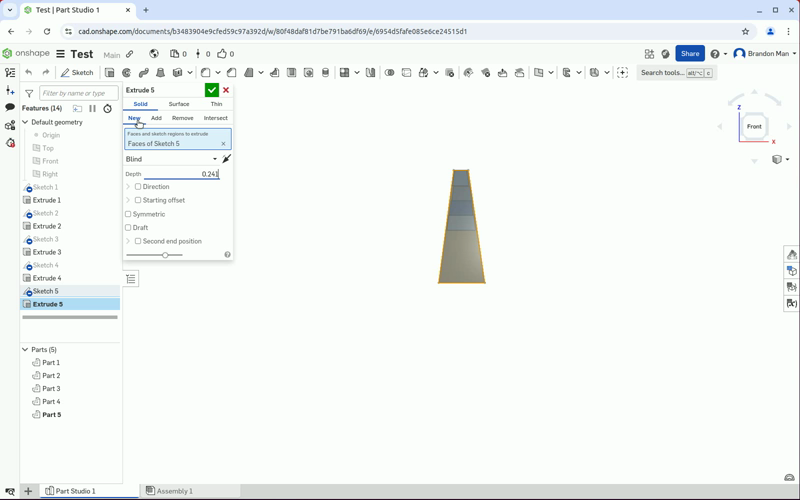
key(enter)
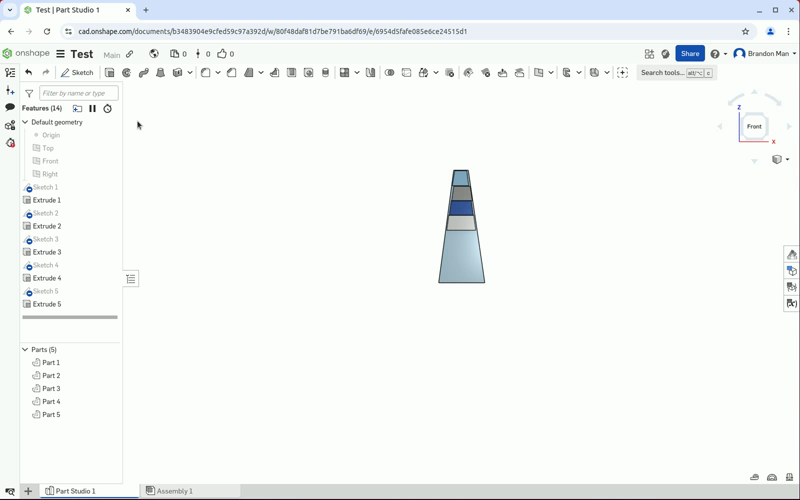
key(shift+h)
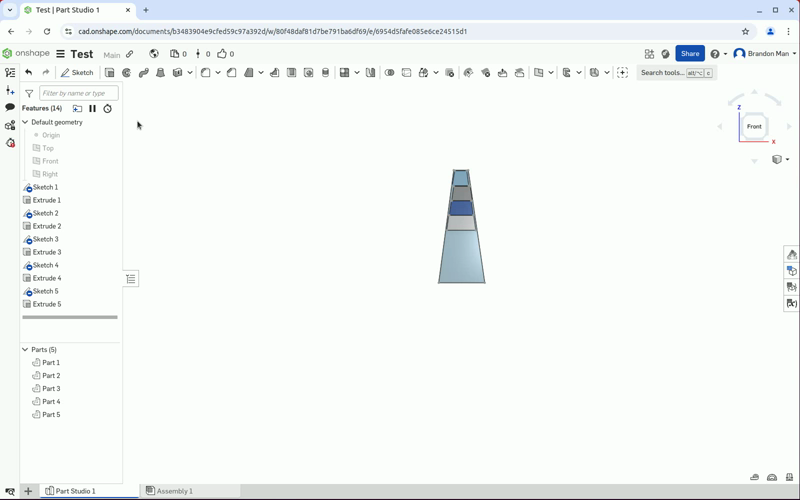
key(shift+h)
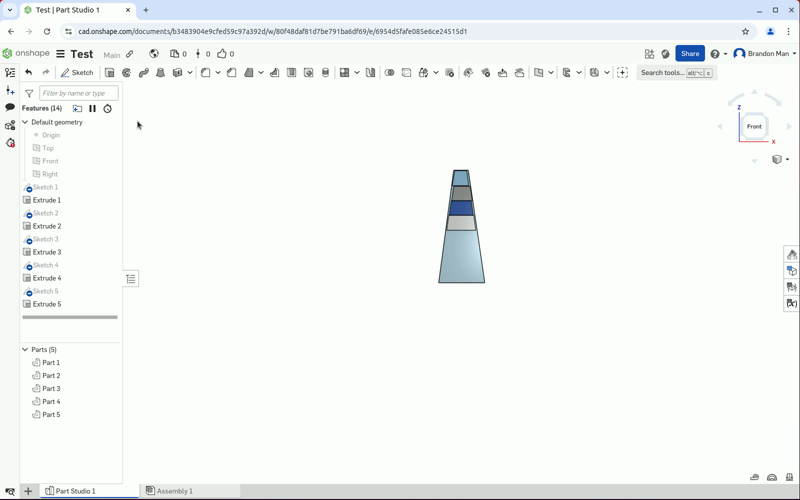
mouse_move(73, 189)
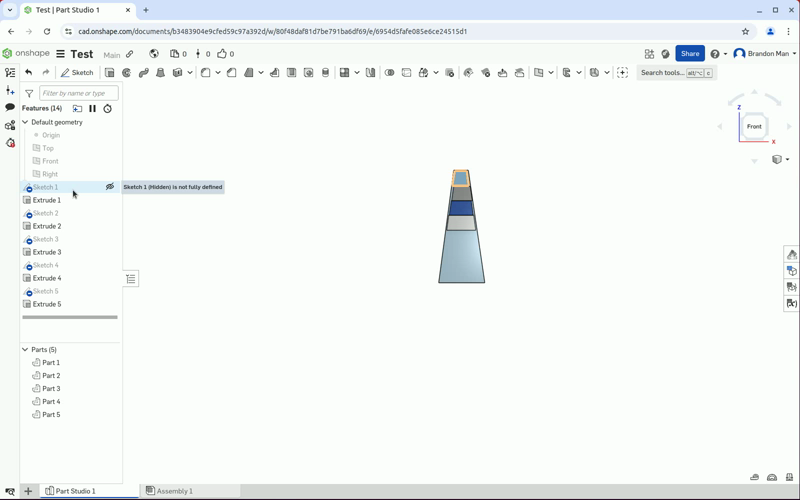
click(73, 189)
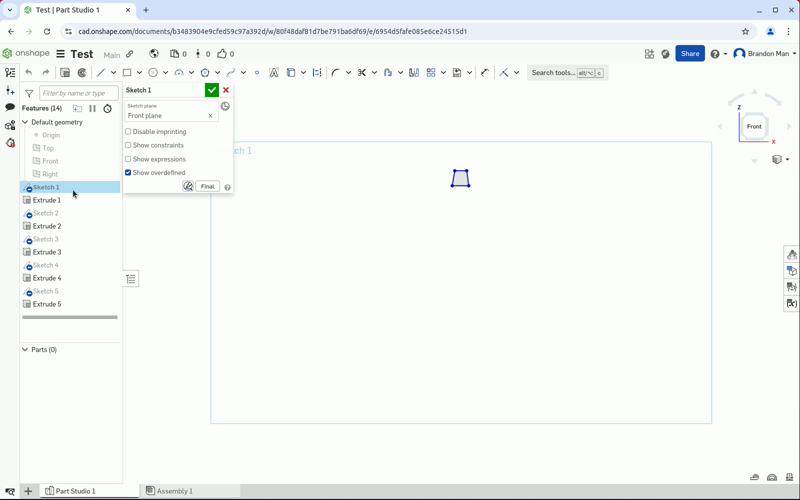
mouse_move(229, 92)
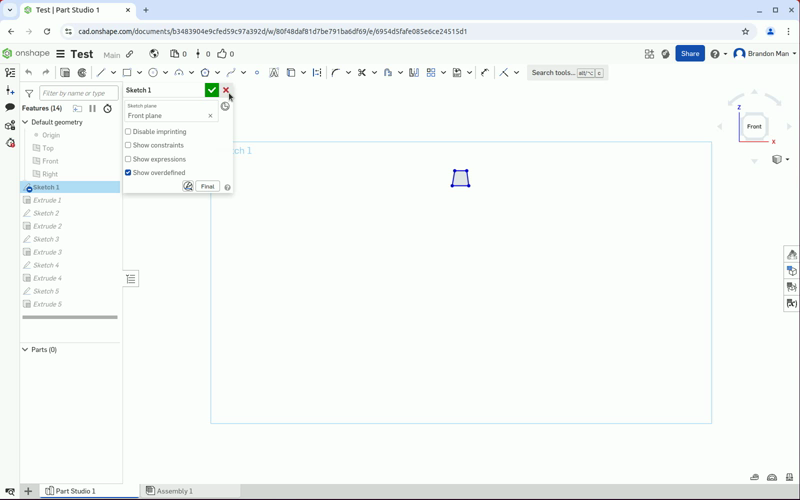
click(229, 92)
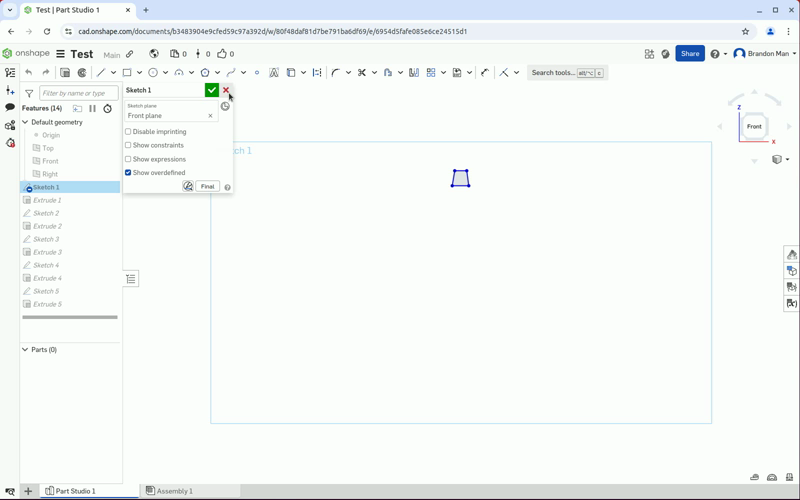
key(shift+s)
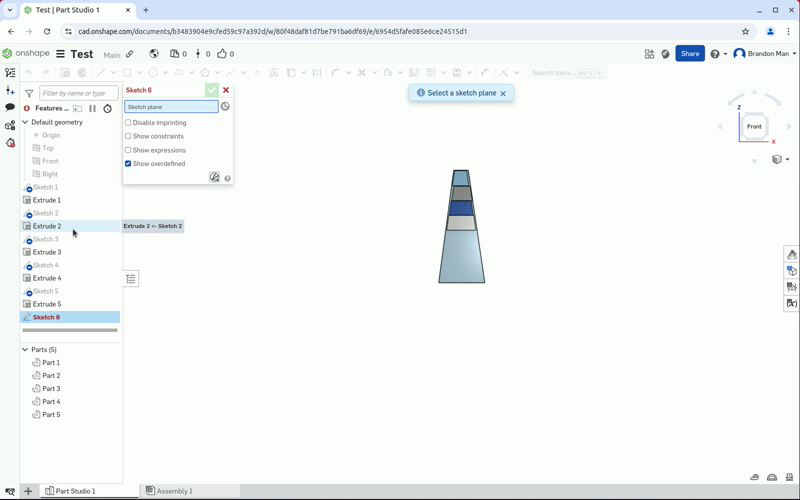
scroll(3)
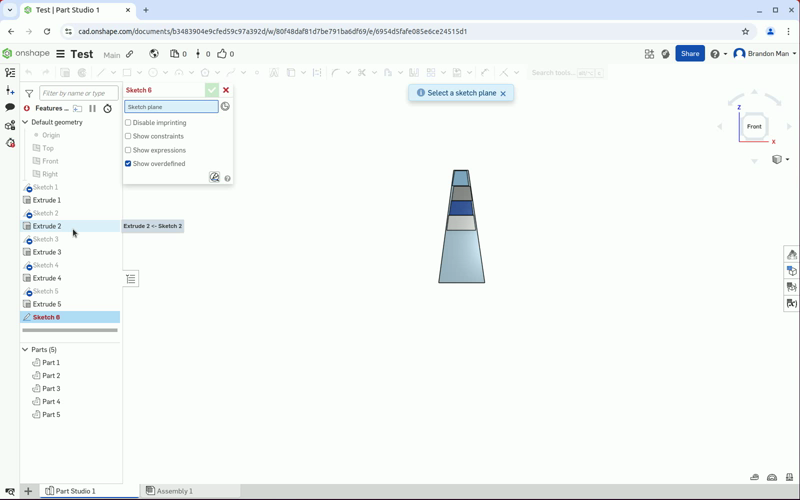
mouse_move(73, 163)
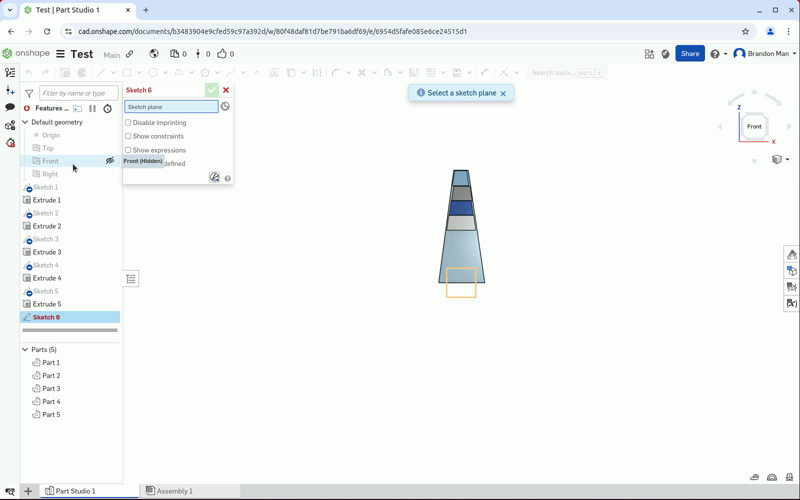
click(73, 163)
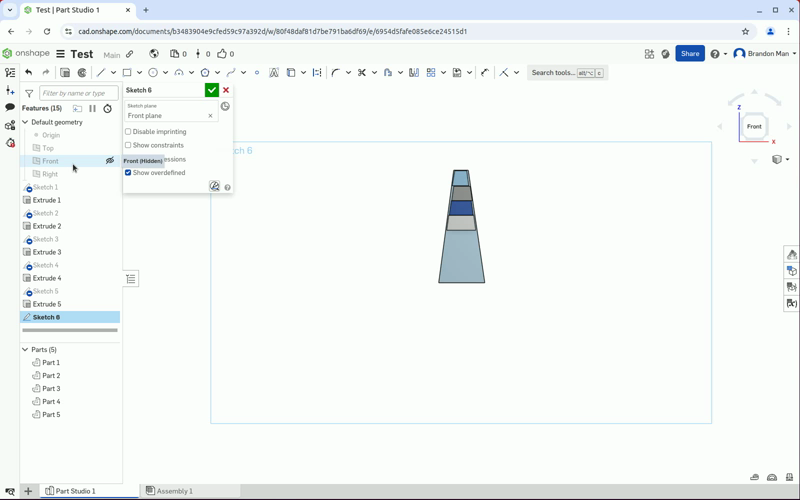
mouse_move(73, 352)
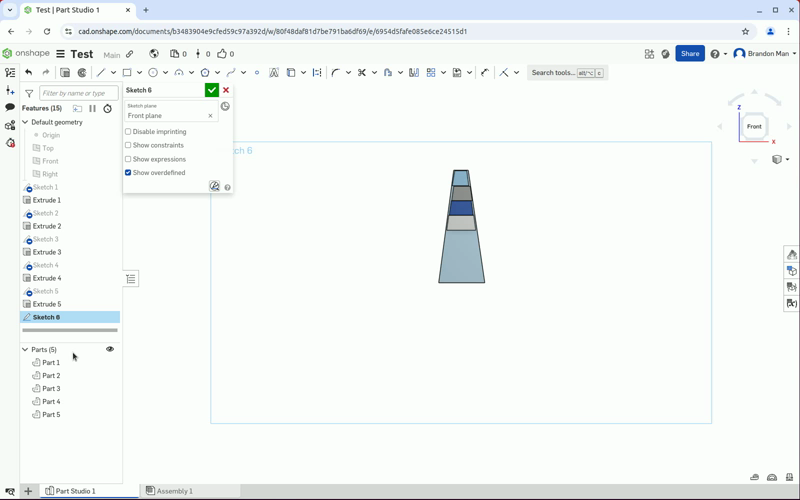
key(y)
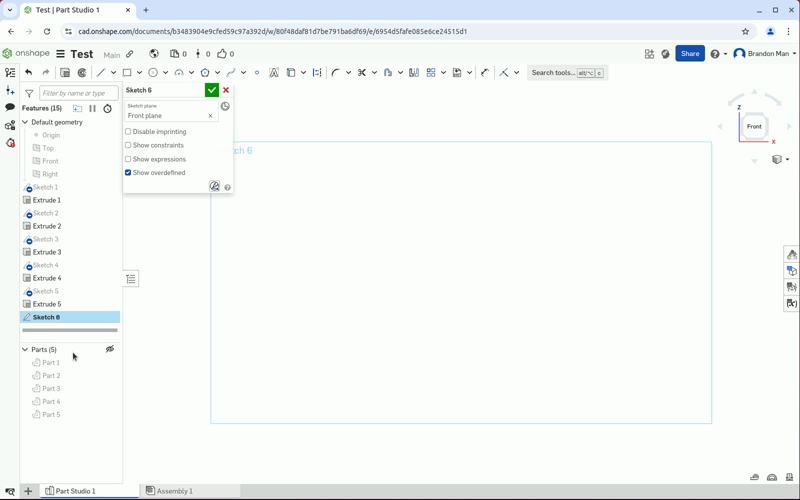
key(l)
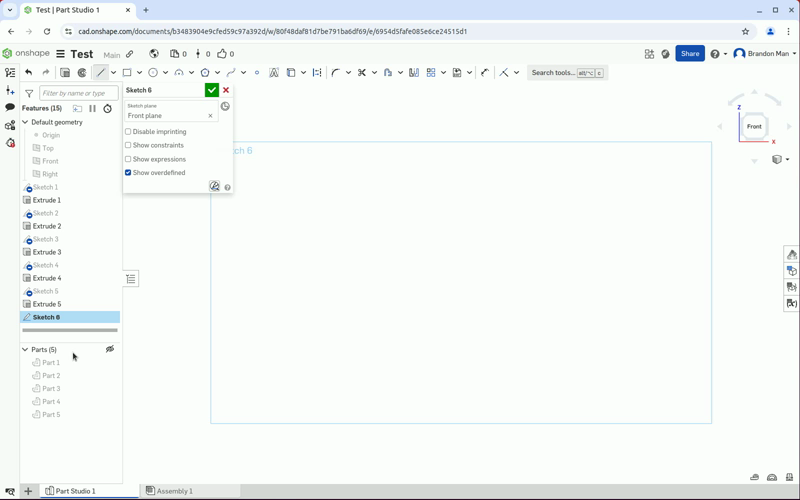
key_down(shift)
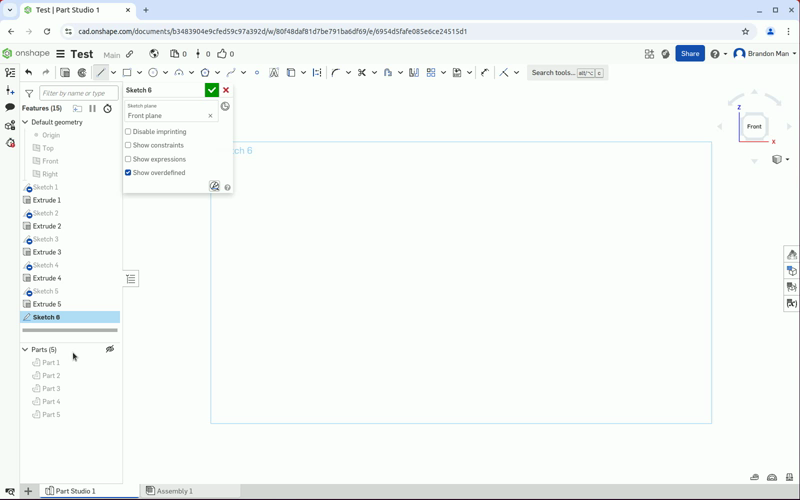
mouse_move(449, 282)
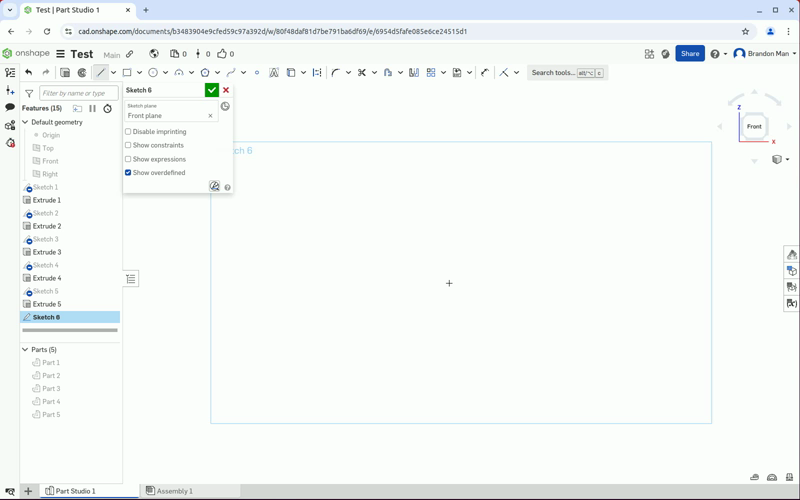
click(449, 282)
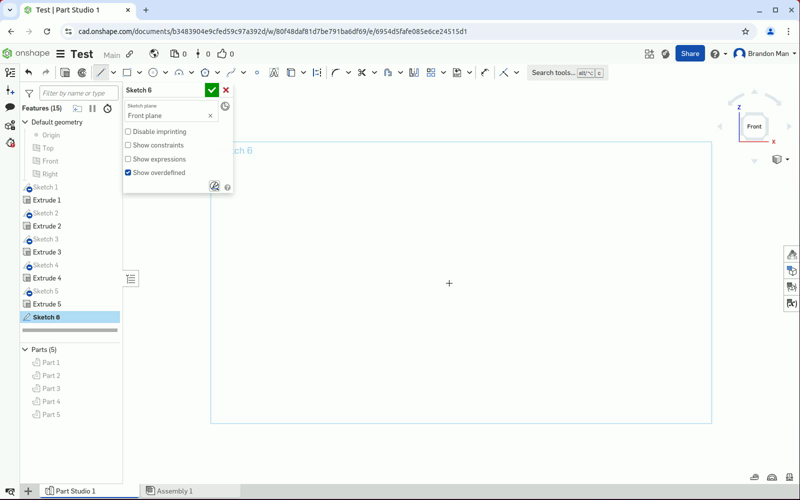
key_up(shift)
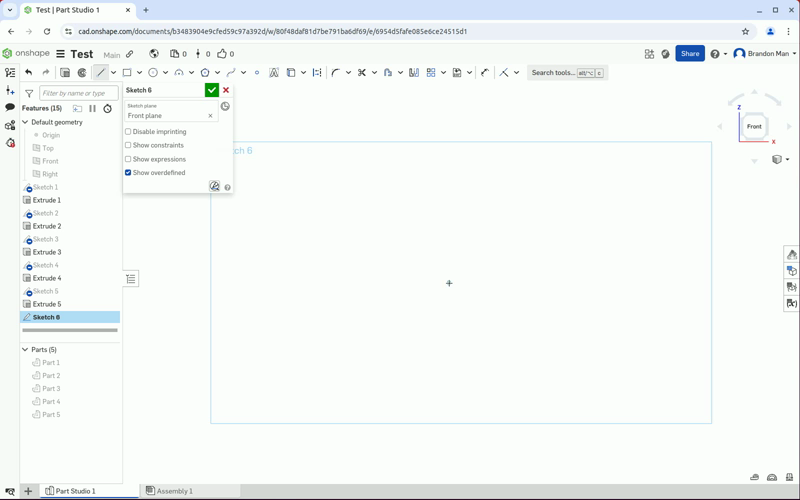
key_down(shift)
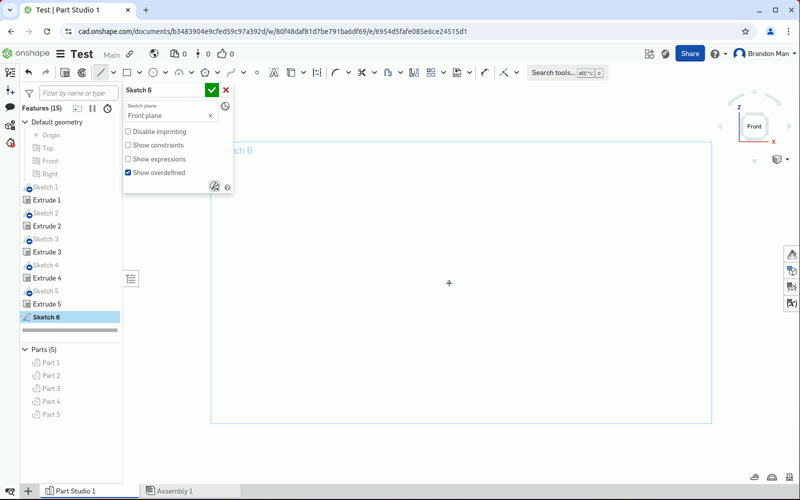
mouse_move(479, 282)
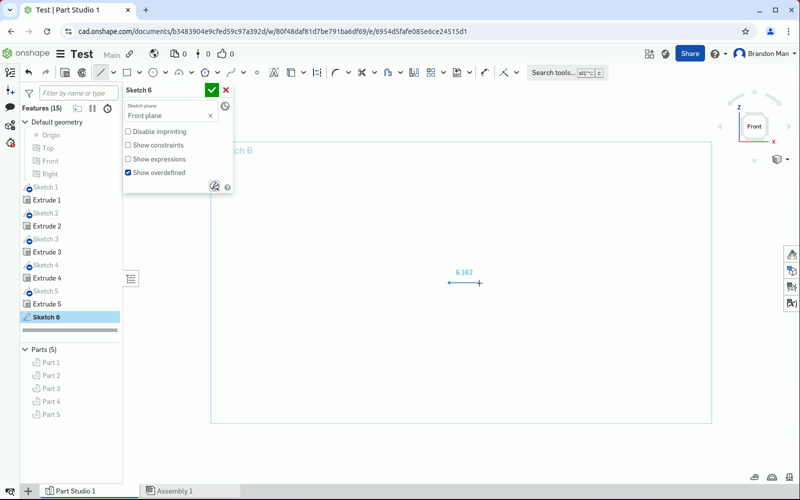
mouse_move(453, 312)
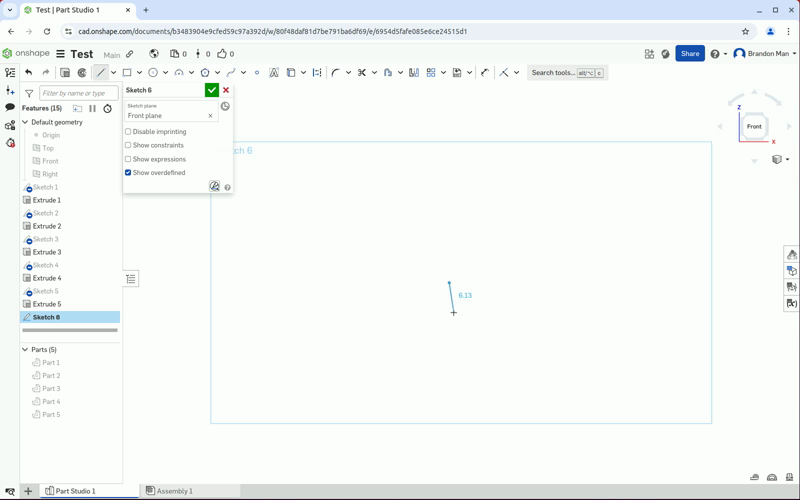
click(453, 312)
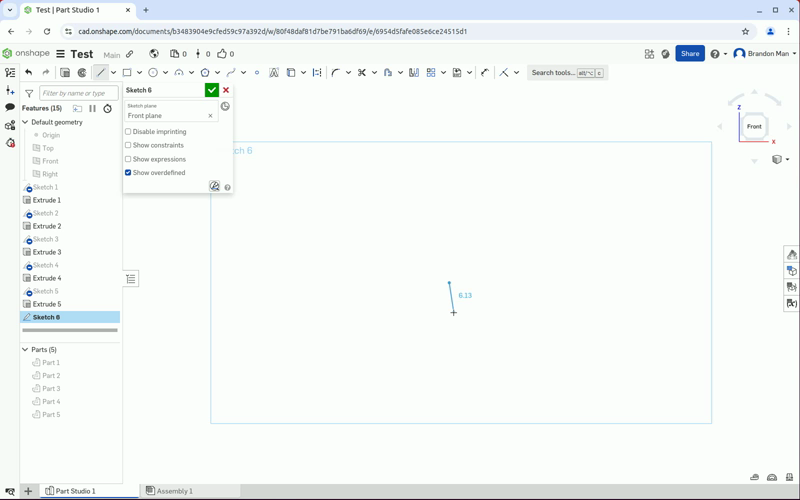
key_up(shift)
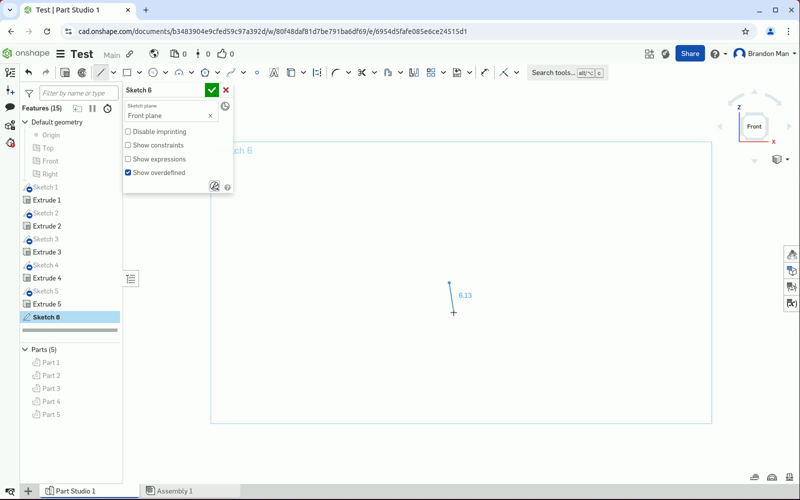
key_down(shift)
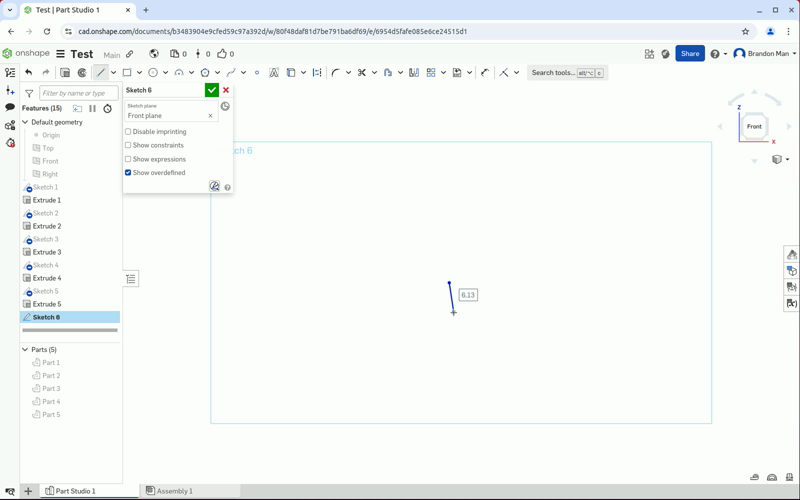
mouse_move(483, 312)
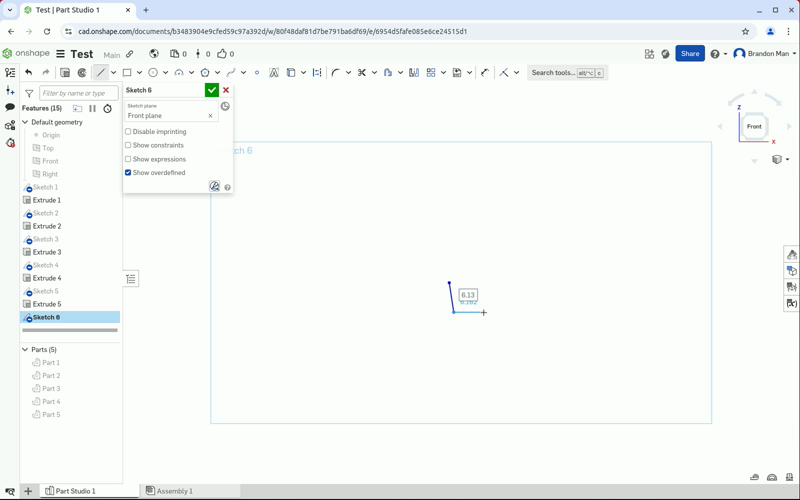
mouse_move(467, 312)
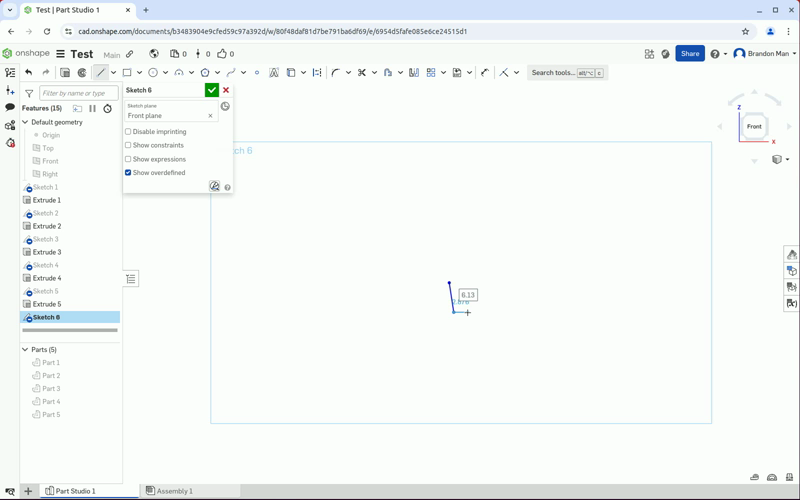
click(467, 312)
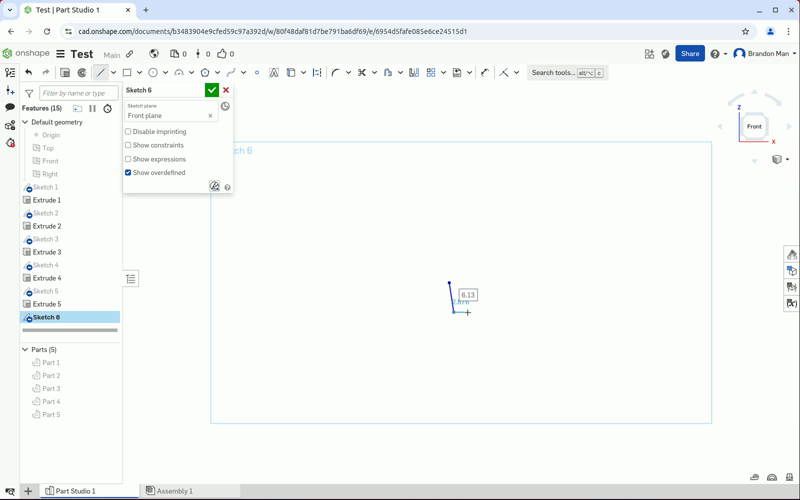
key_up(shift)
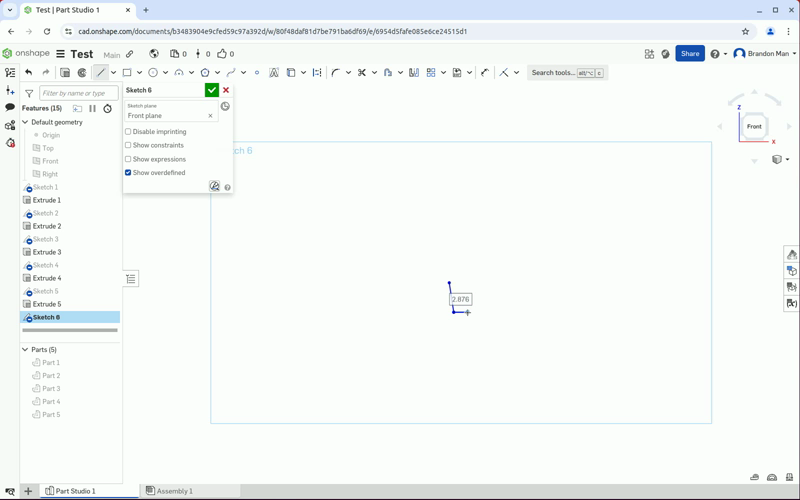
key_down(shift)
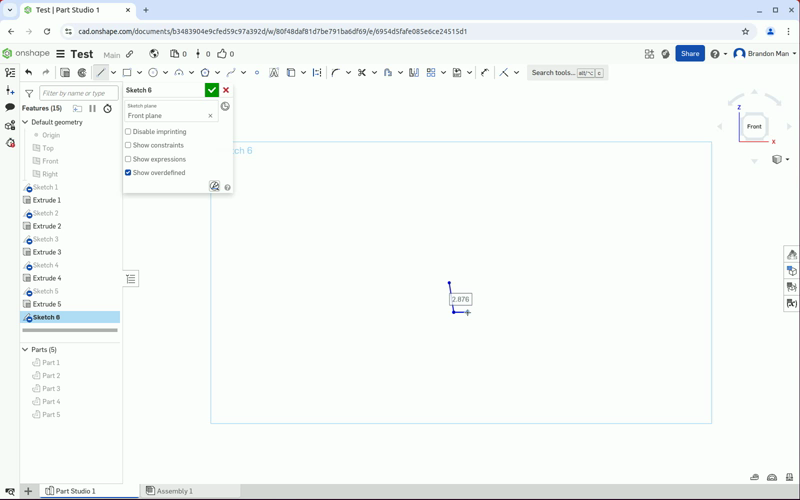
mouse_move(498, 312)
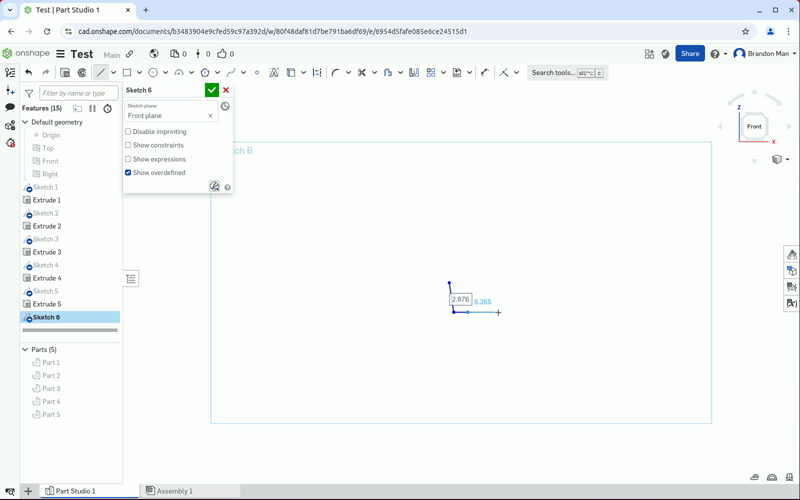
mouse_move(472, 282)
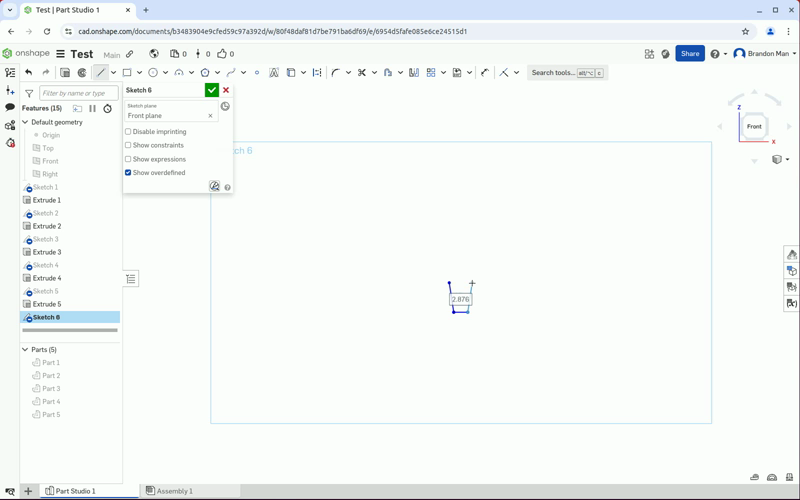
click(472, 282)
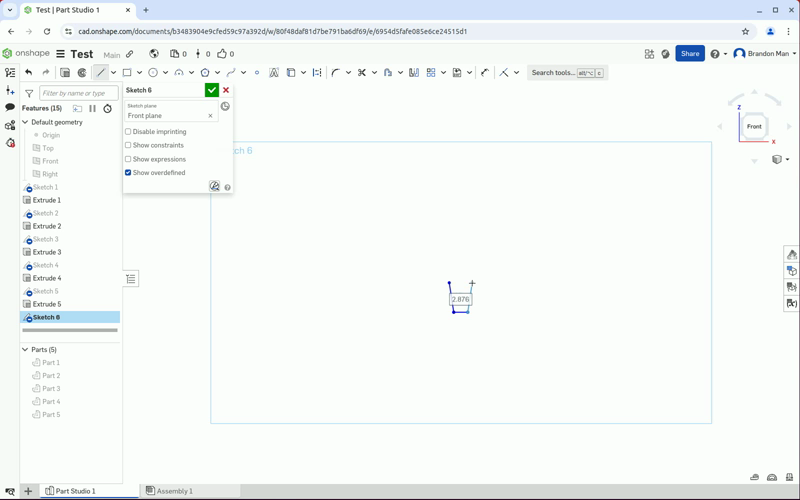
key_up(shift)
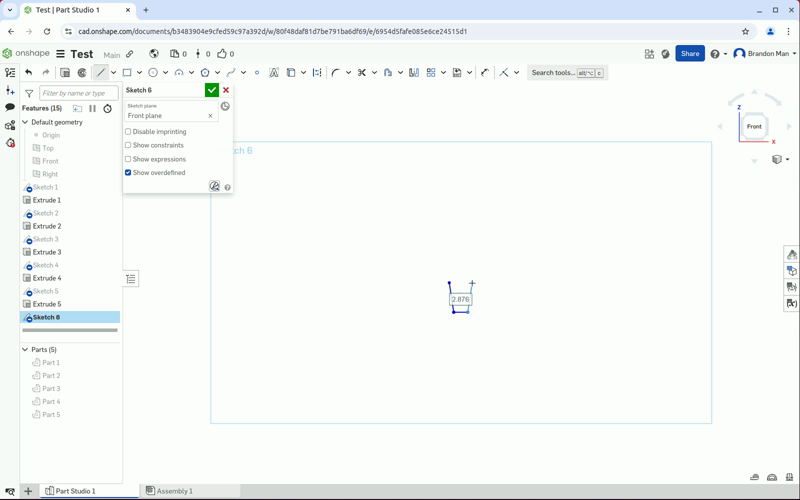
key_down(shift)
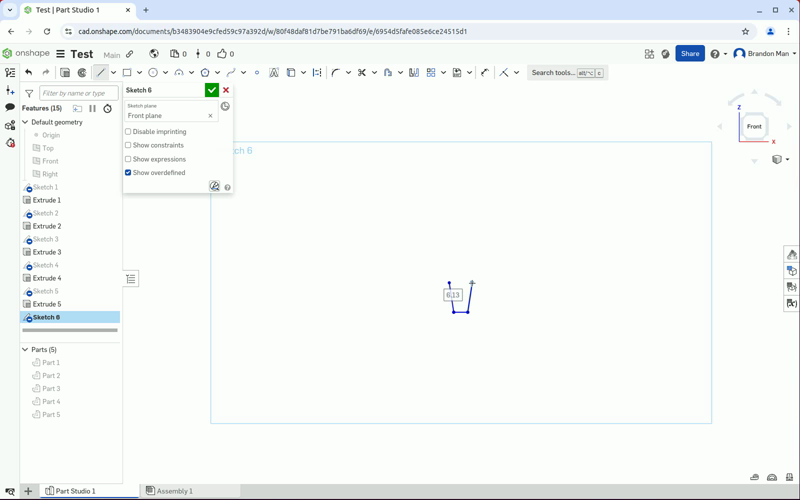
mouse_move(502, 282)
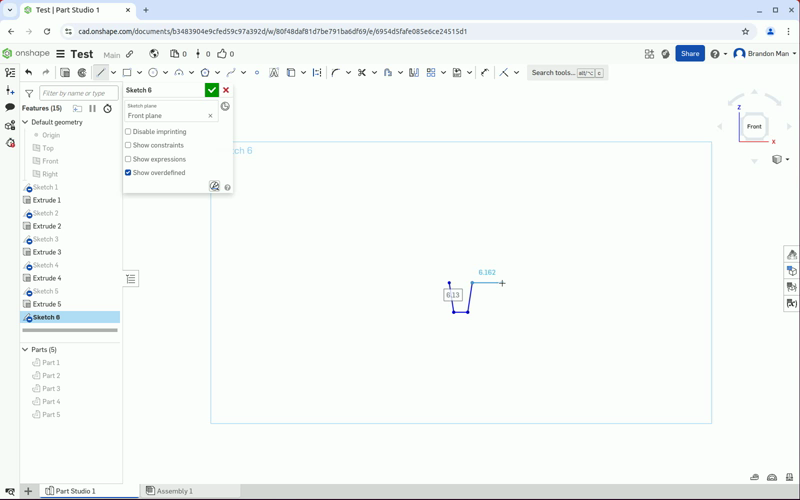
mouse_move(466, 272)
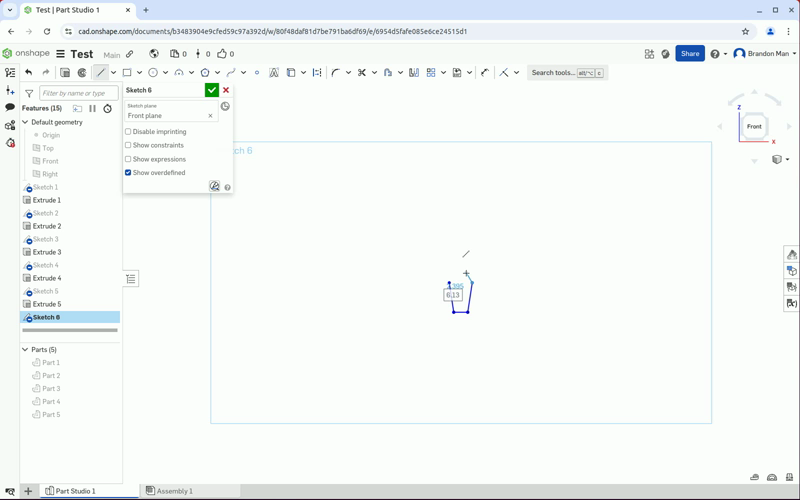
click(466, 272)
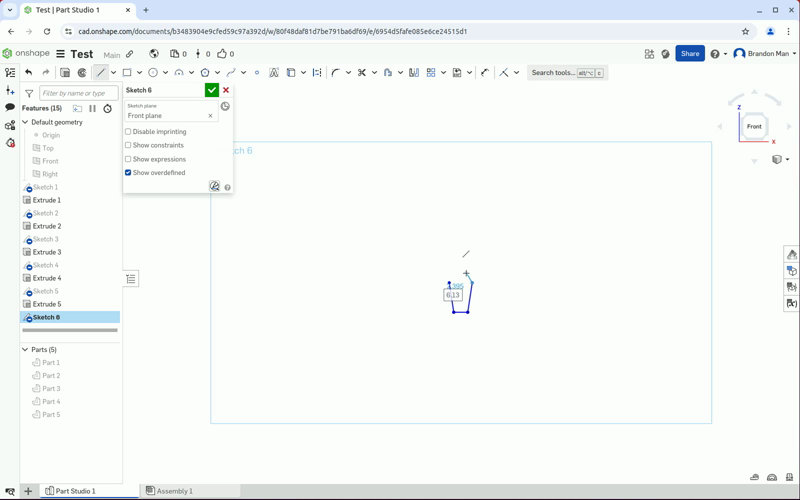
key_up(shift)
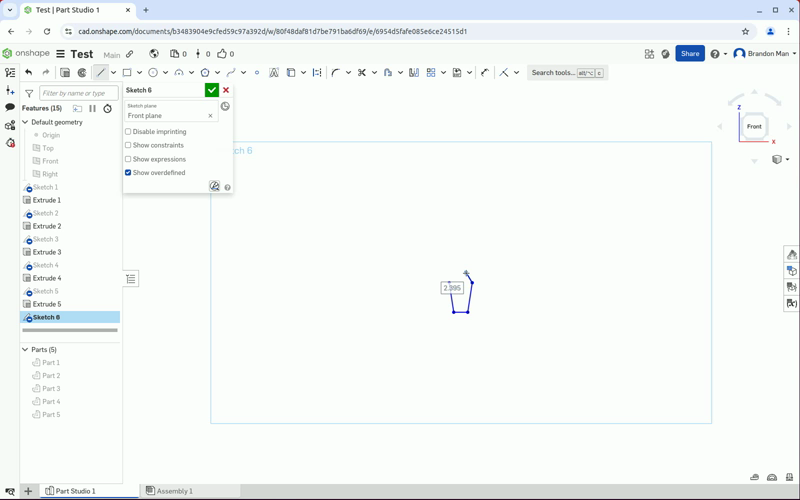
key_down(shift)
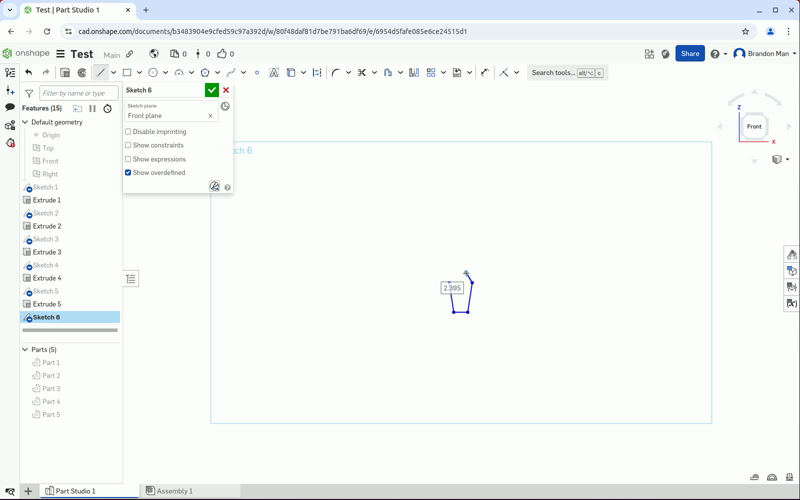
mouse_move(496, 272)
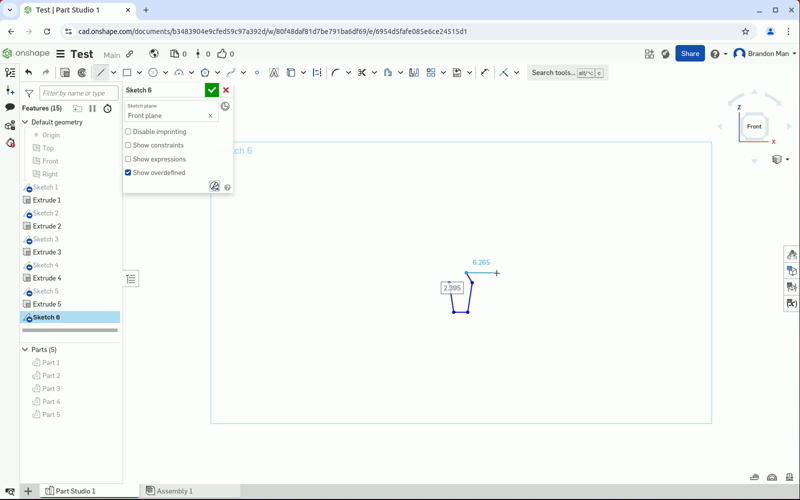
mouse_move(454, 272)
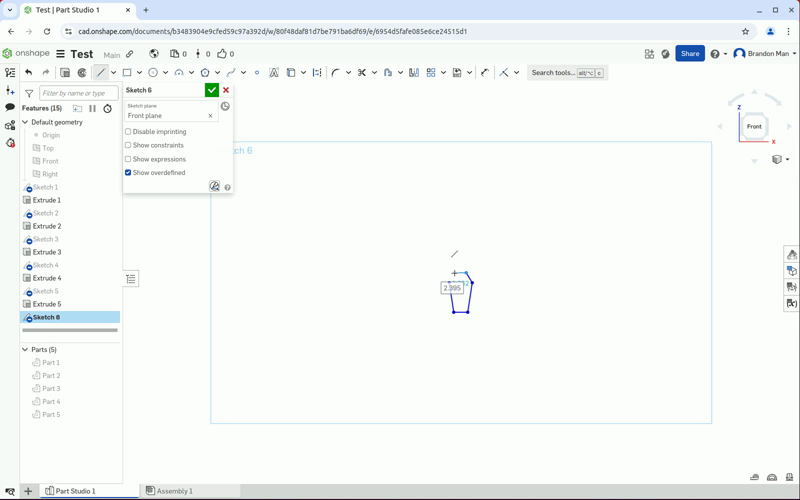
click(454, 272)
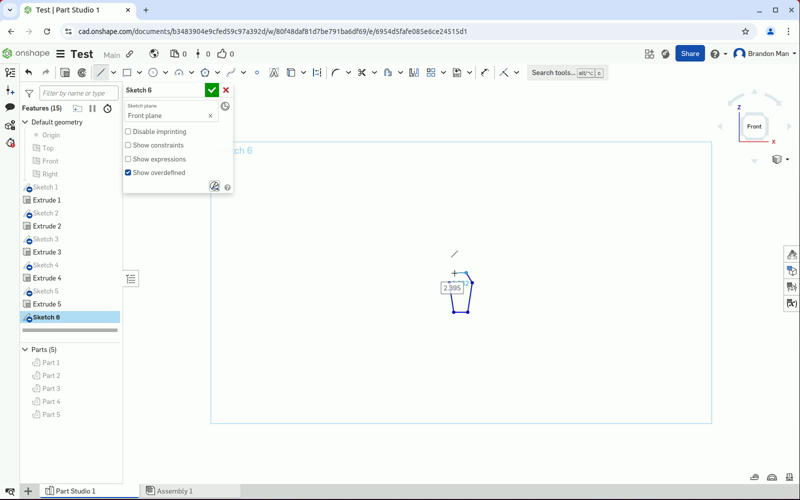
key_up(shift)
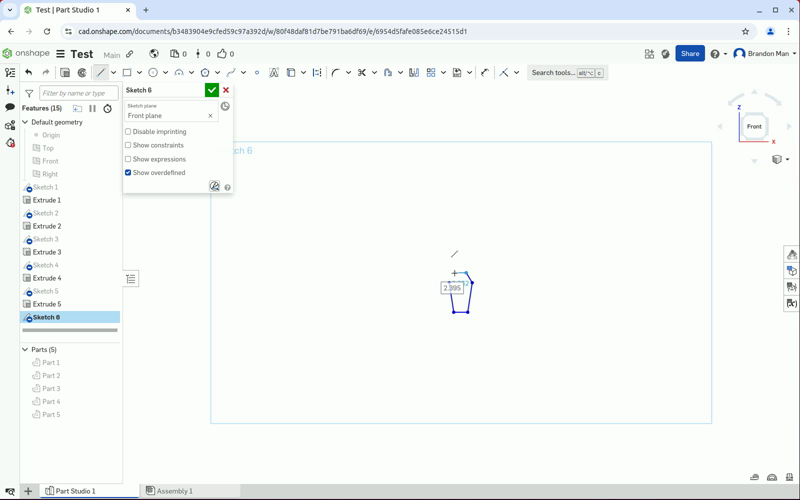
mouse_move(484, 272)
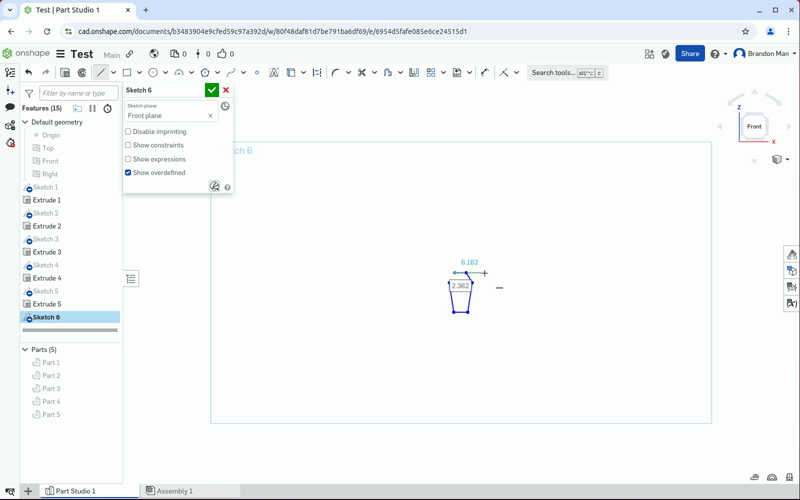
key_down(shift)
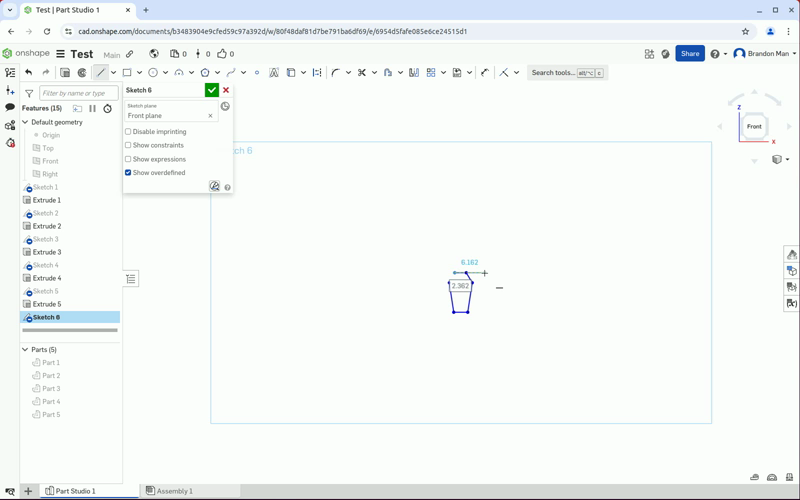
mouse_move(449, 282)
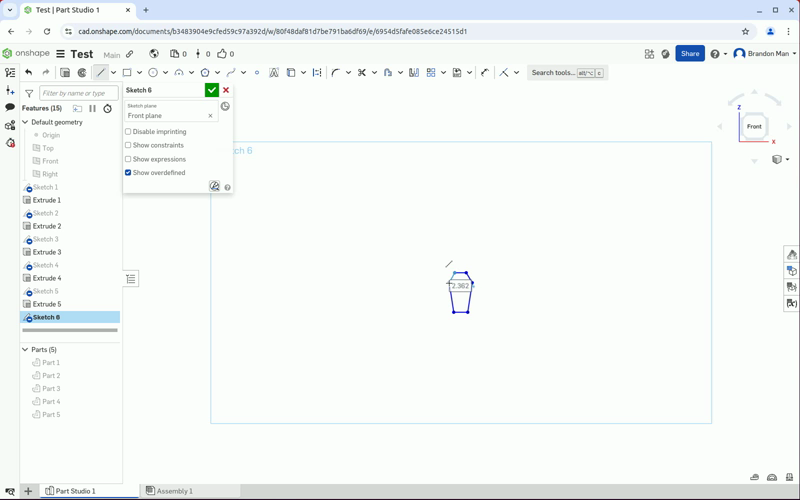
key_up(shift)
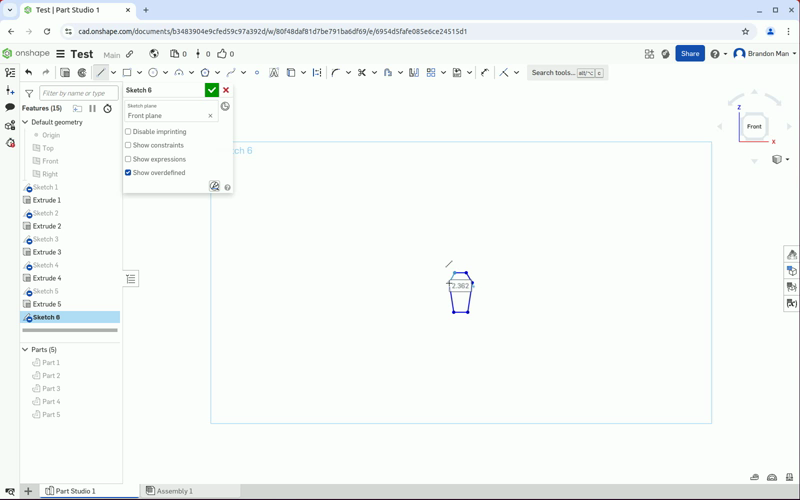
click(449, 282)
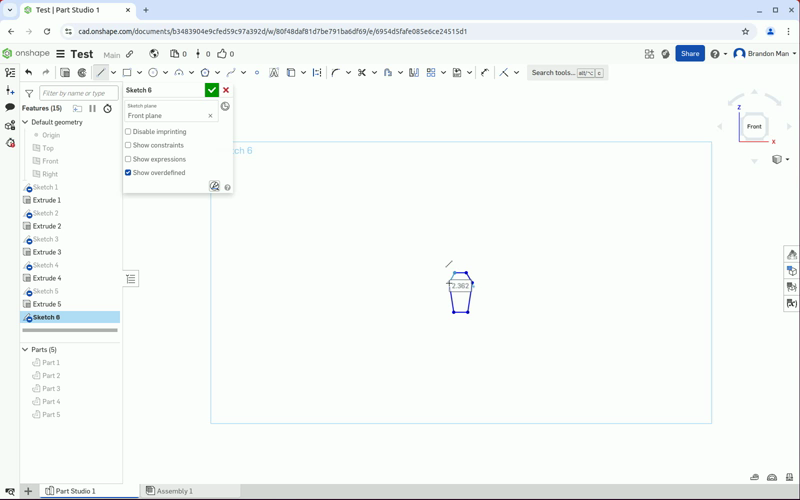
key(esc)
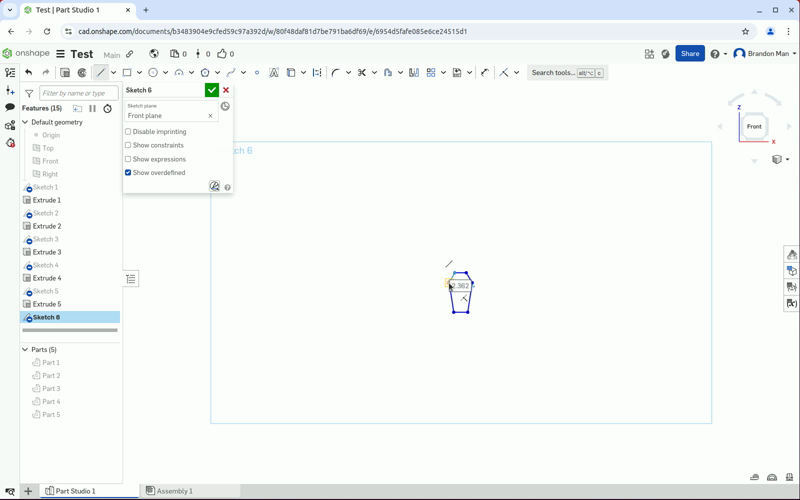
mouse_move(461, 274)
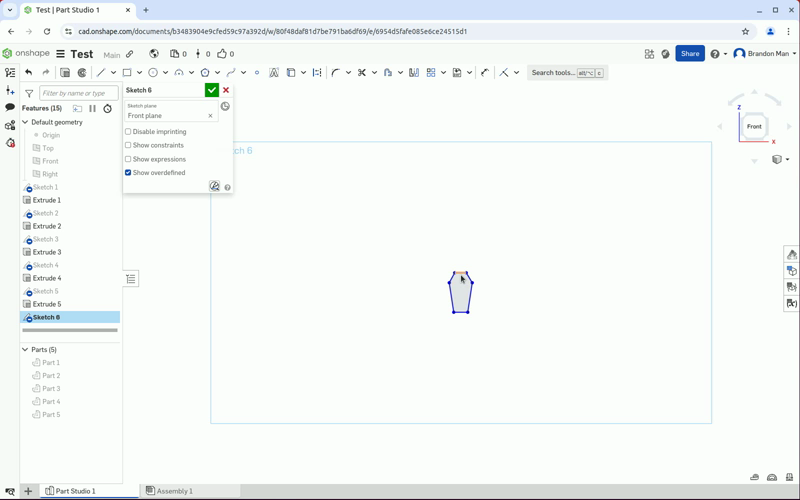
scroll(6)
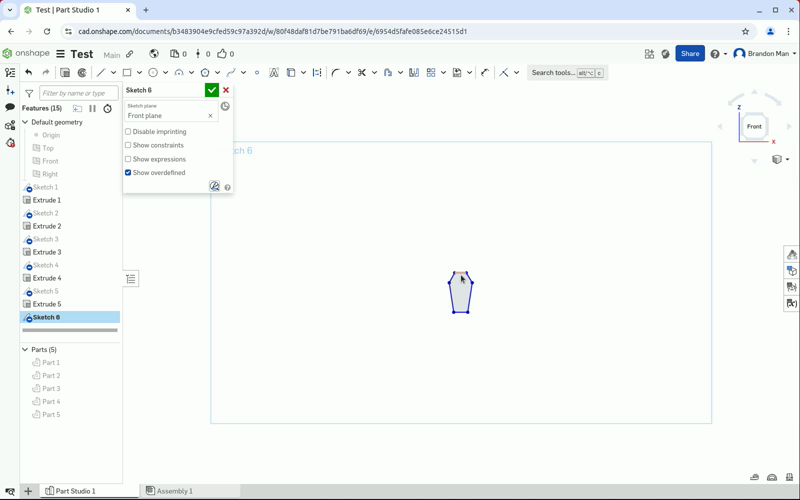
scroll(6)
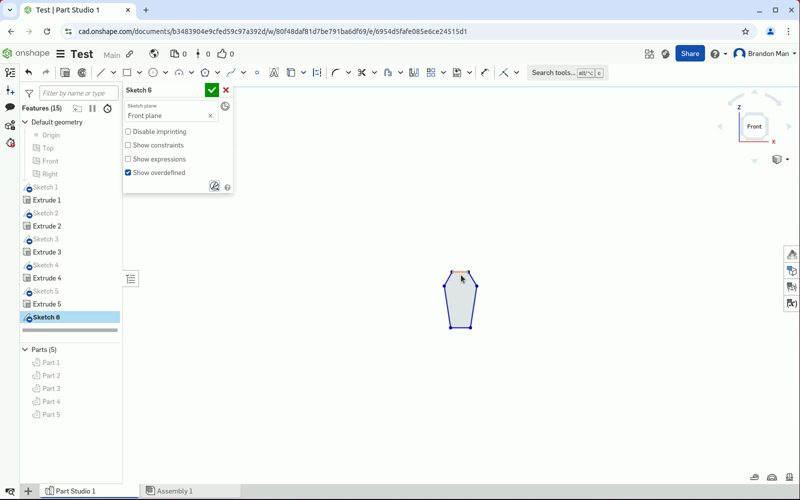
scroll(6)
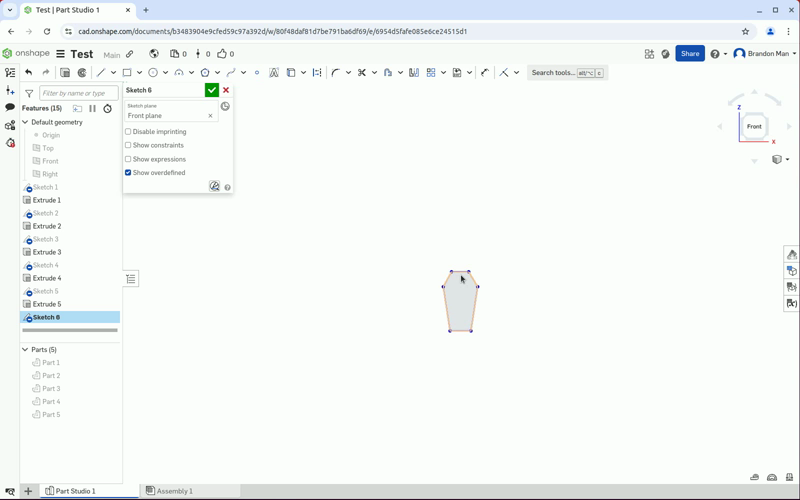
scroll(6)
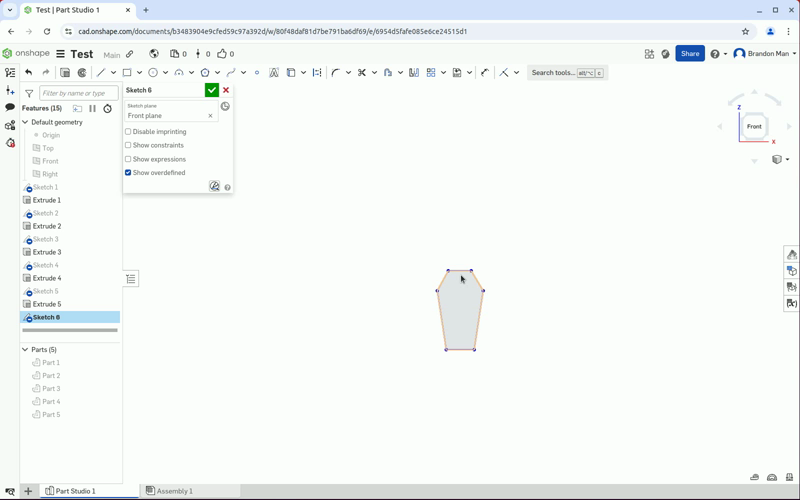
scroll(6)
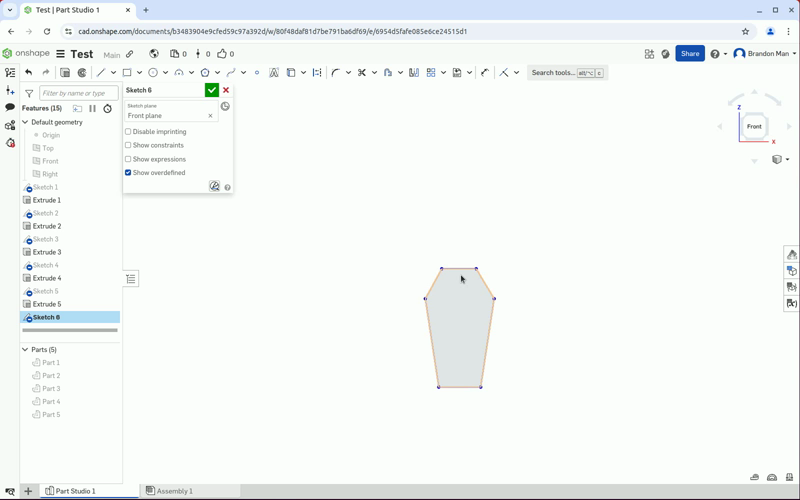
scroll(6)
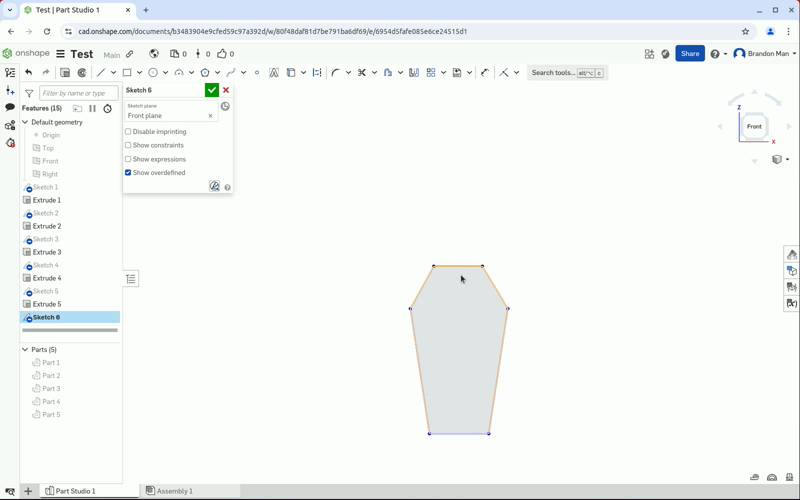
scroll(6)
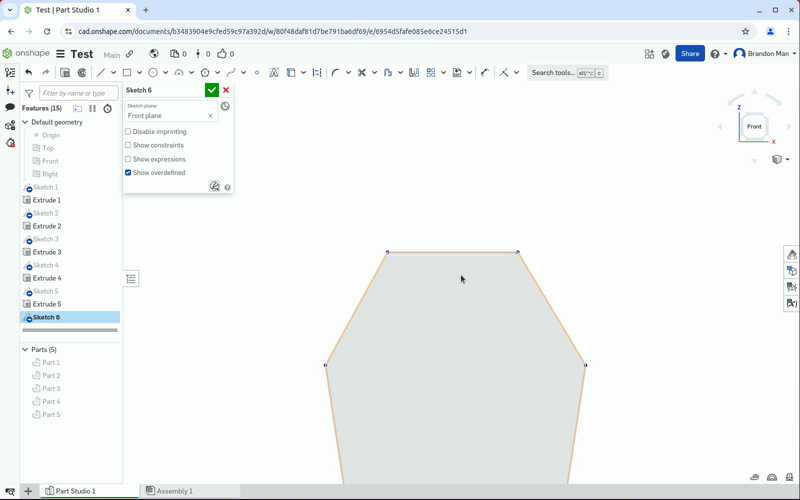
click(461, 274)
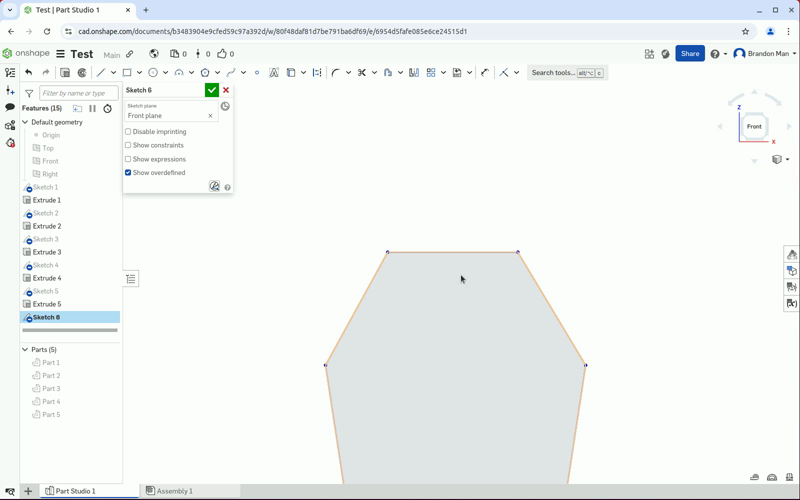
scroll(-6)
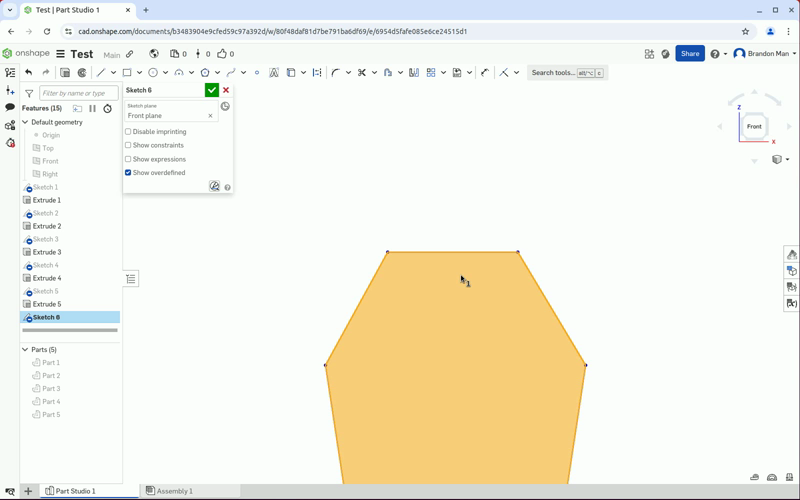
scroll(-6)
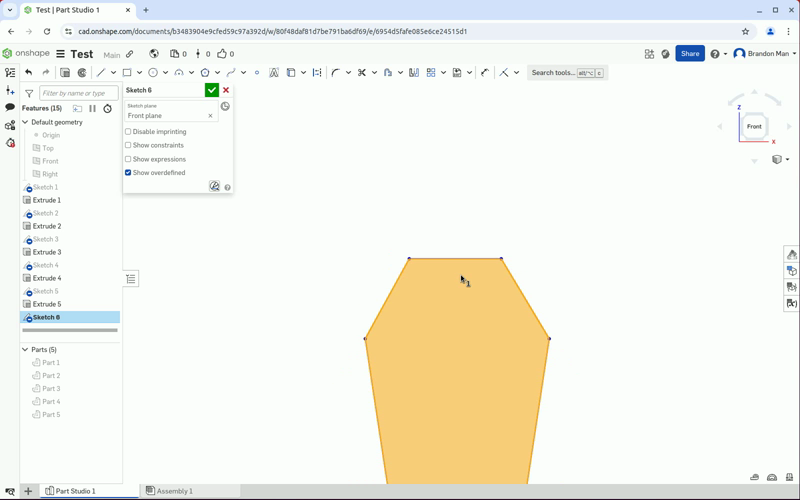
scroll(-6)
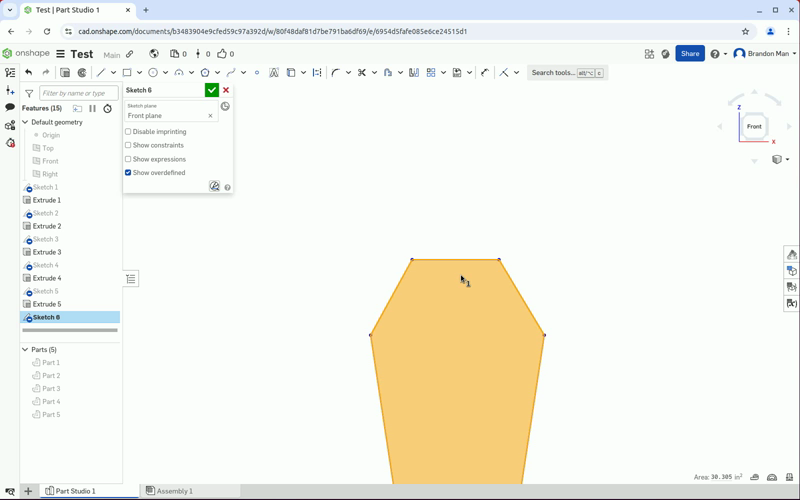
scroll(-6)
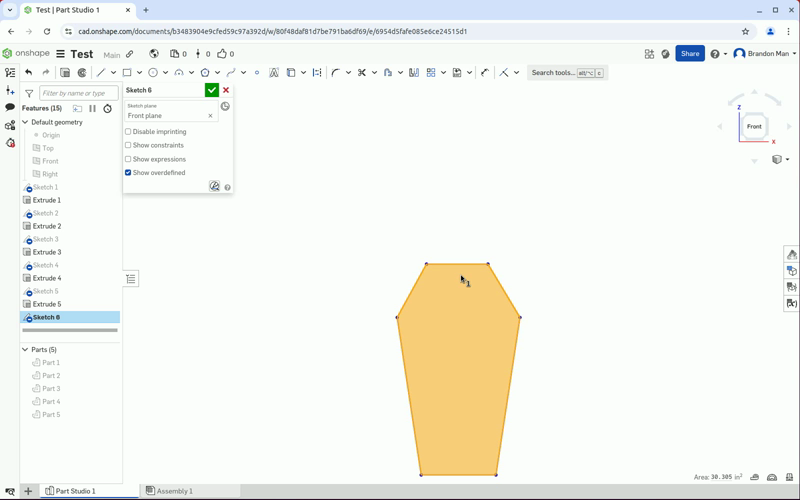
scroll(-6)
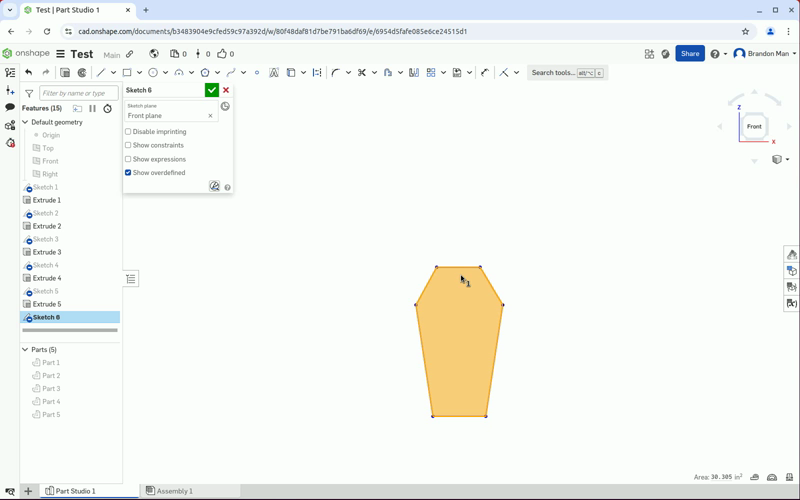
scroll(-6)
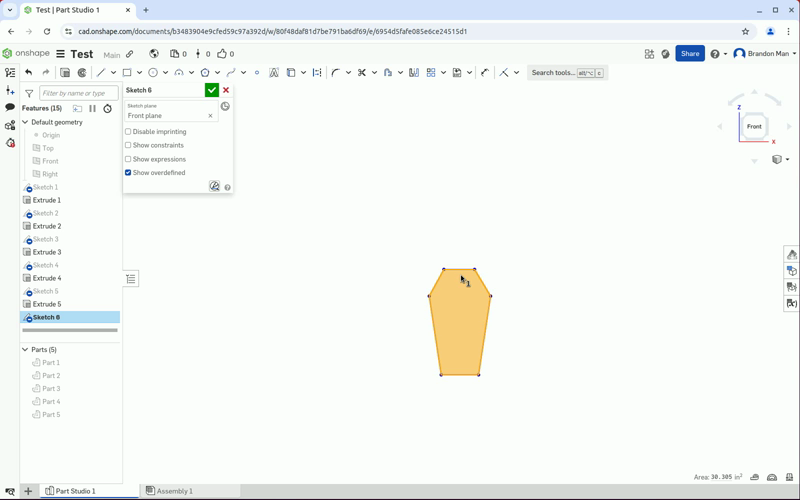
scroll(-6)
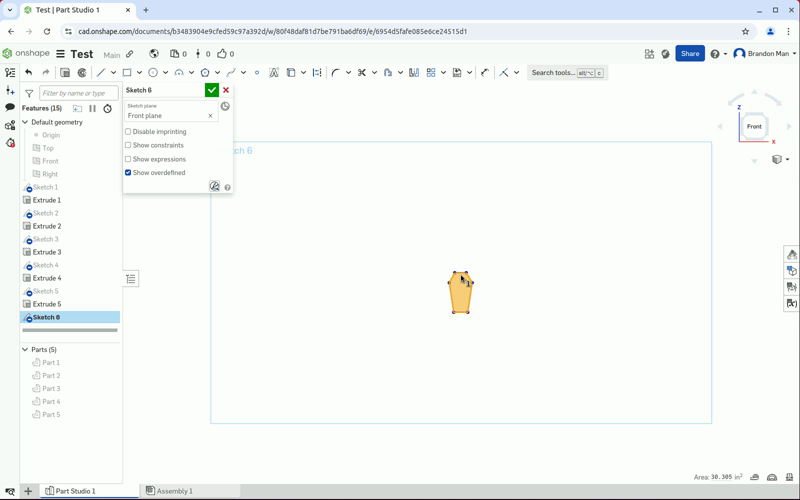
mouse_move(73, 352)
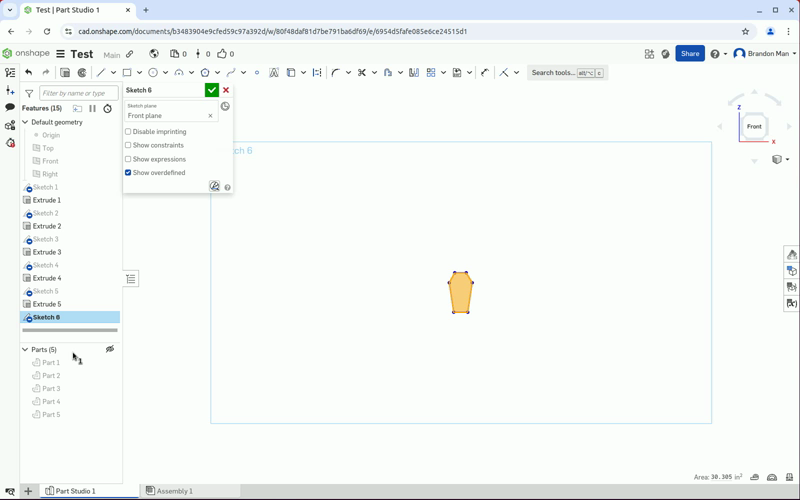
key(shift+y)
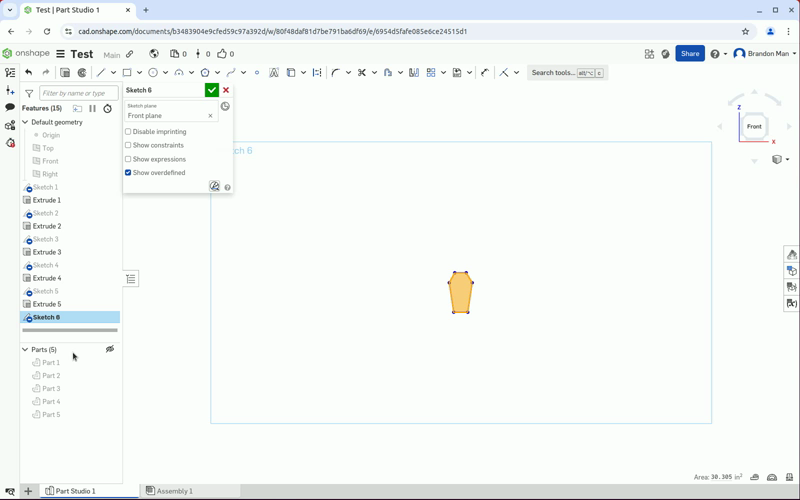
key(shift+e)
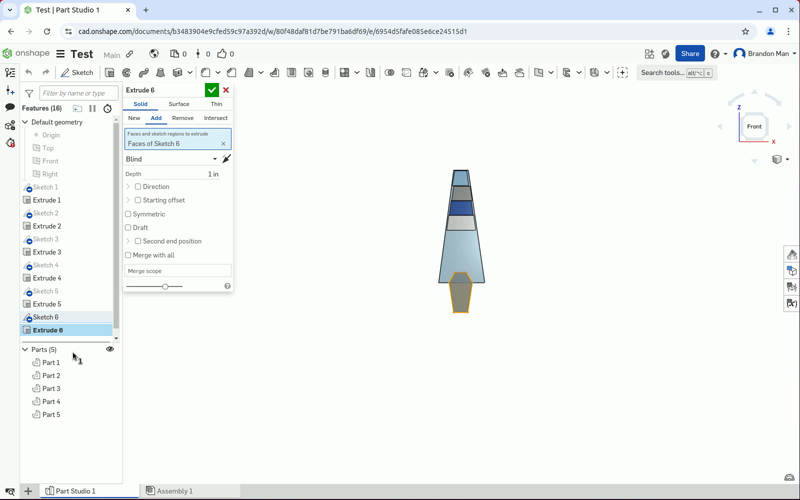
mouse_move(143, 106)
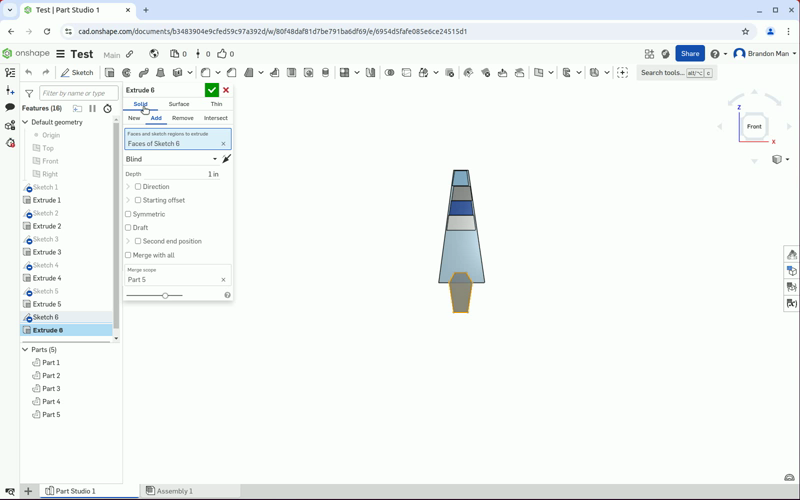
click(143, 106)
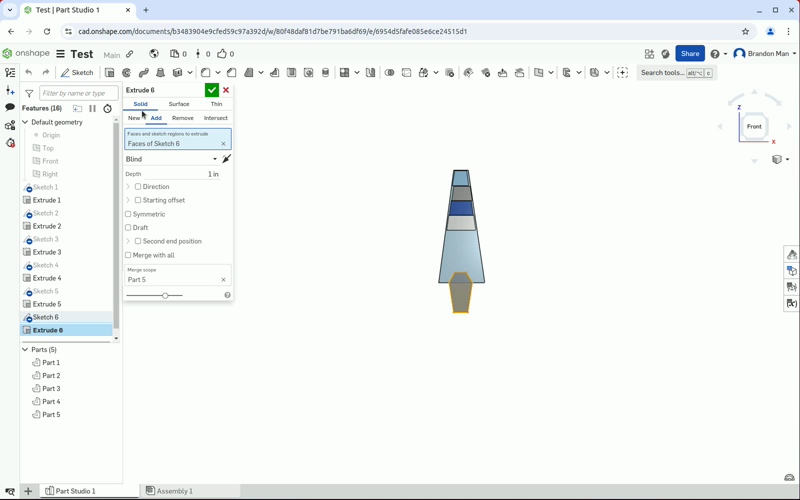
mouse_move(137, 120)
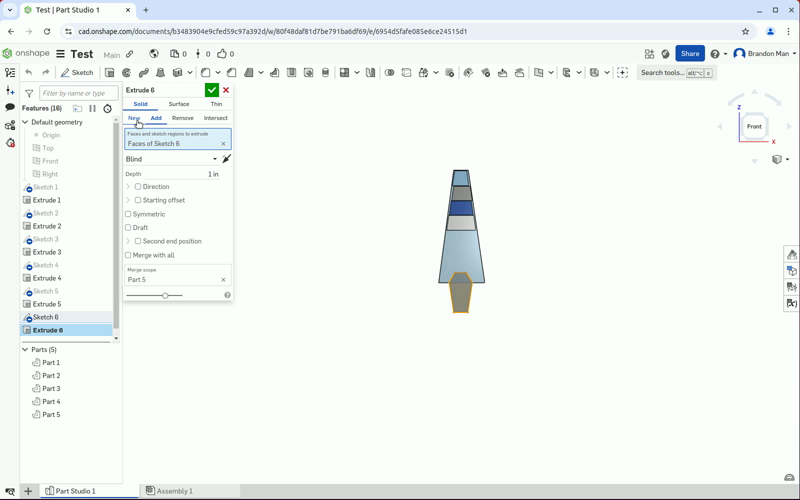
click(137, 120)
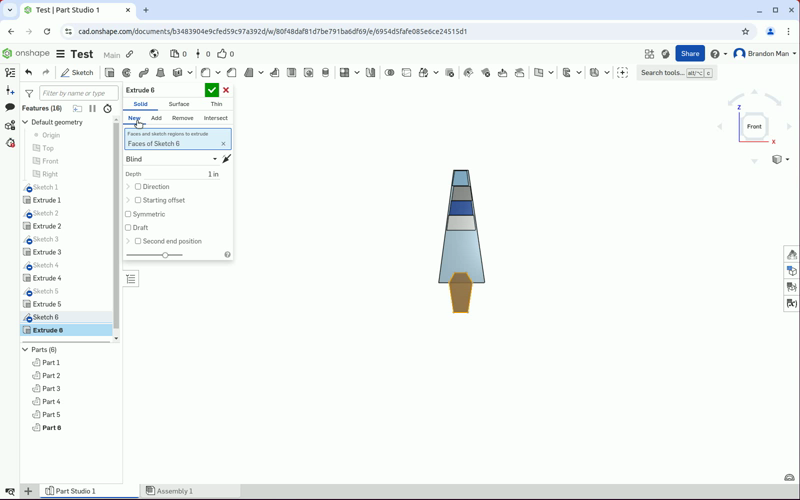
key(tab, 4)
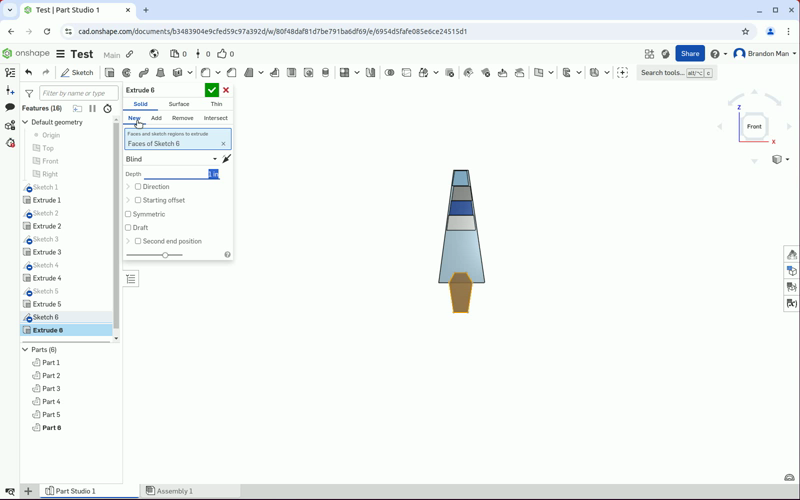
text(0.481)
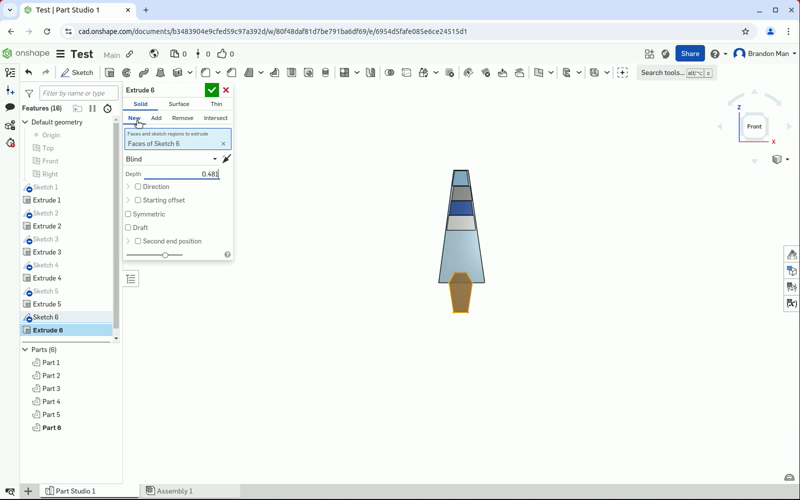
key(enter)
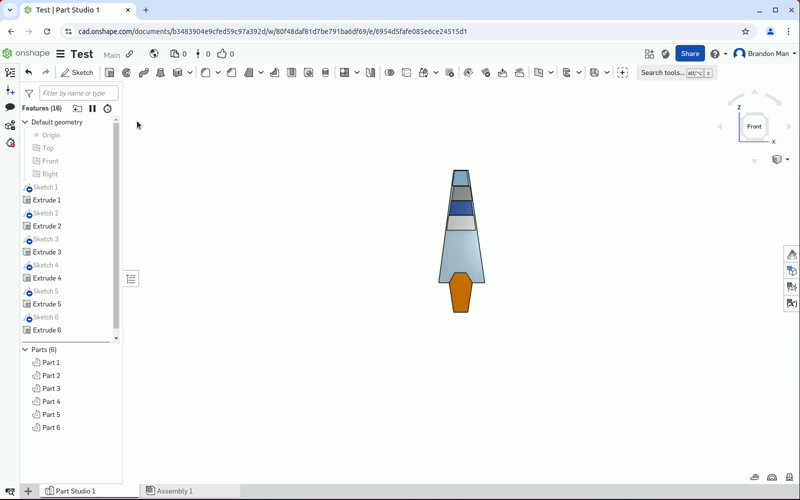
key(shift+h)
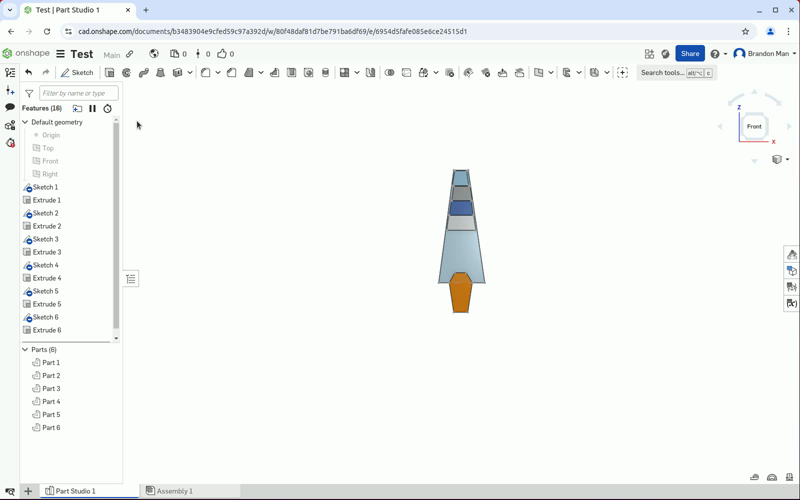
key(shift+h)
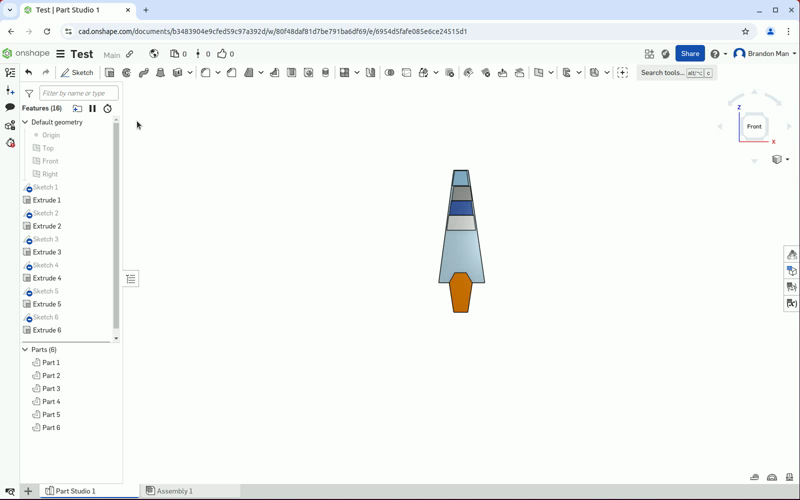
mouse_move(69, 189)
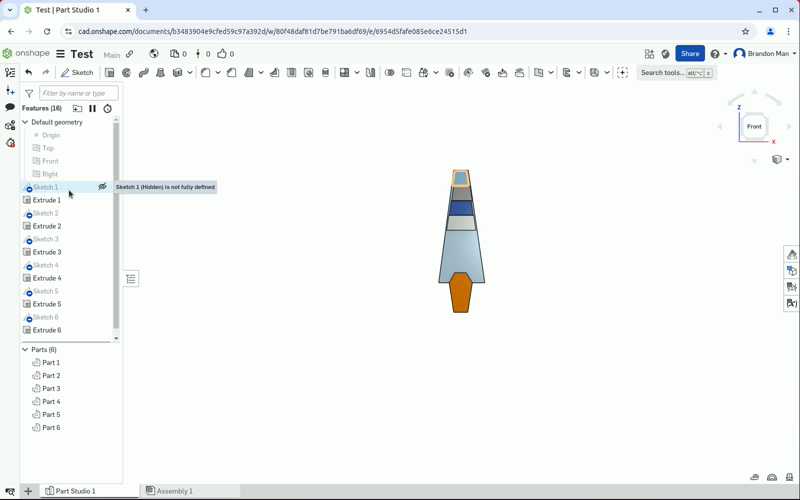
click(69, 189)
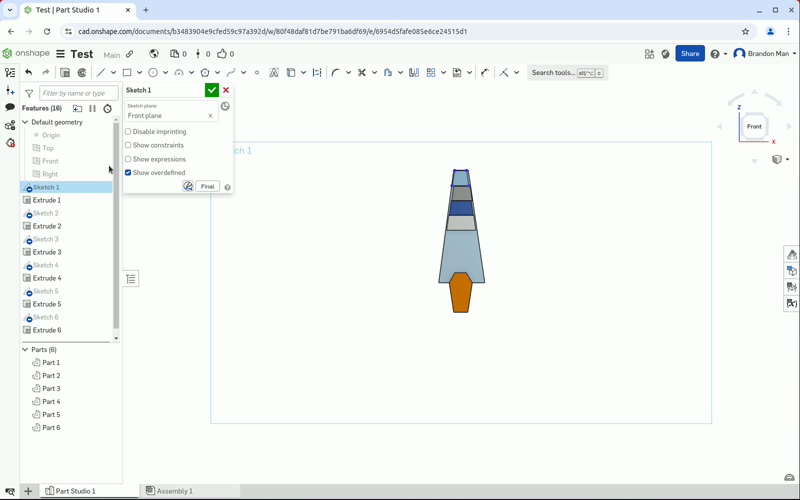
mouse_move(229, 92)
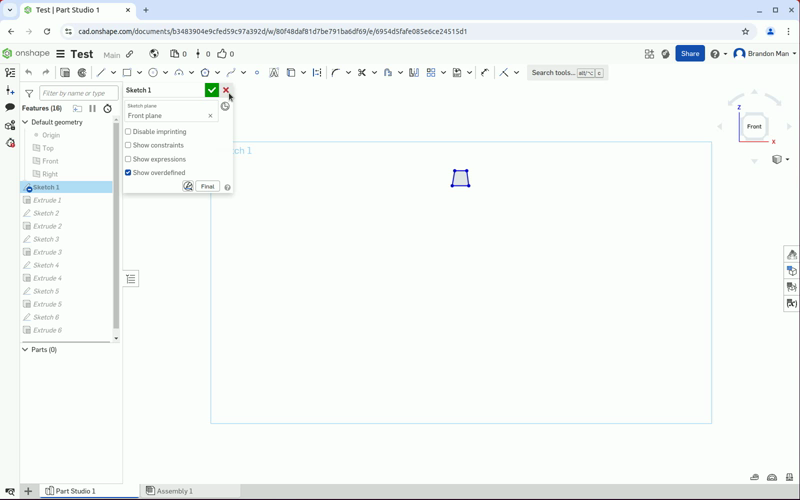
click(229, 92)
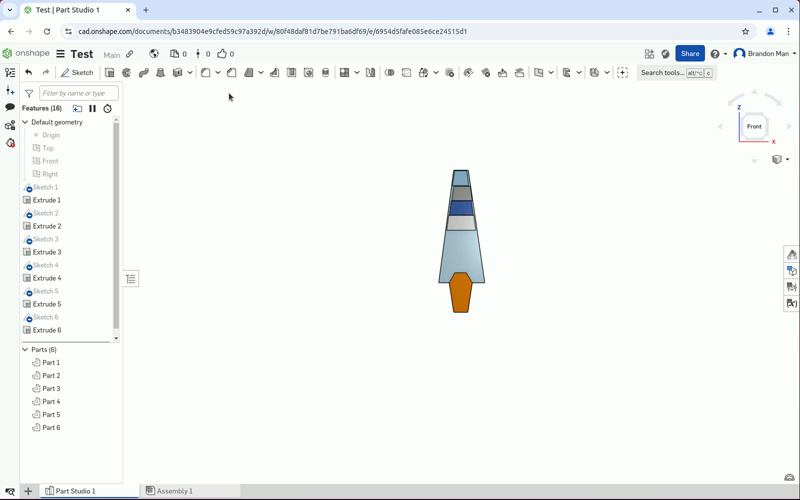
mouse_move(73, 352)
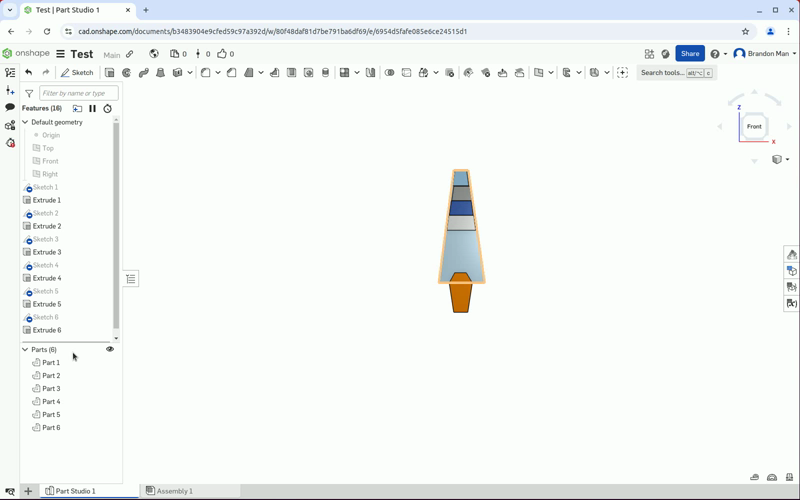
key(y)
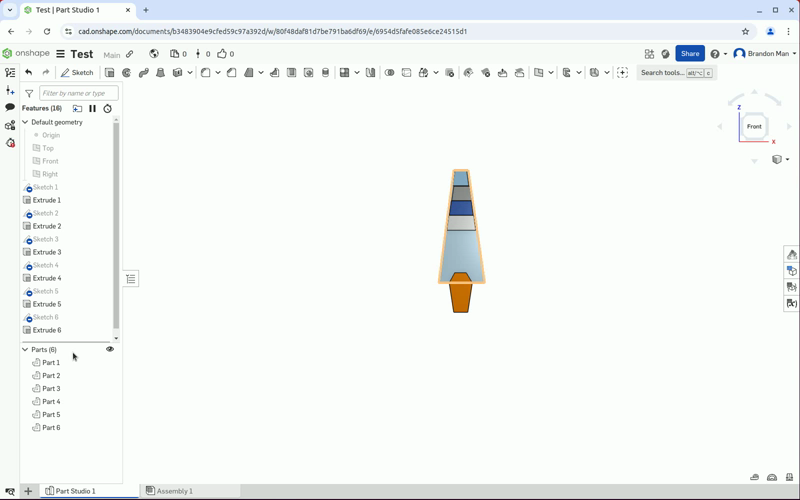
key(shift+p)
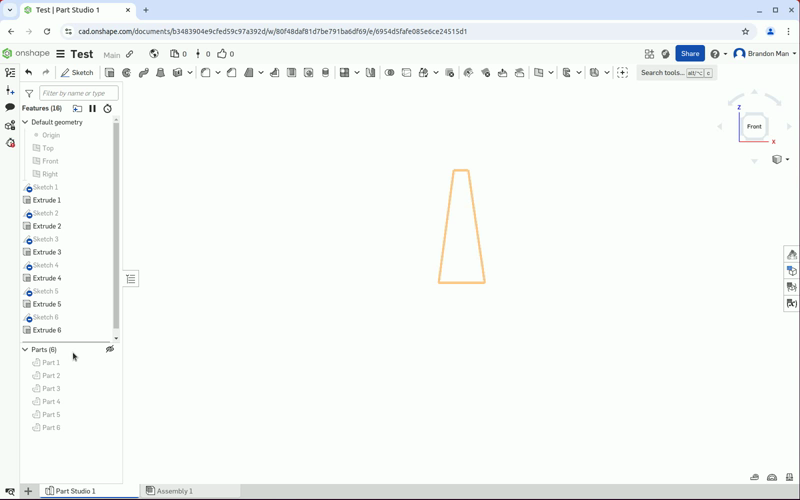
key(space)
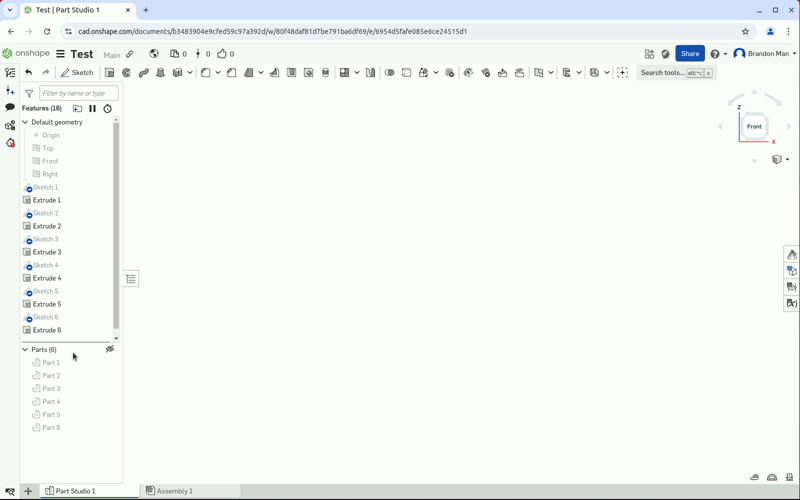
key_down(shift)
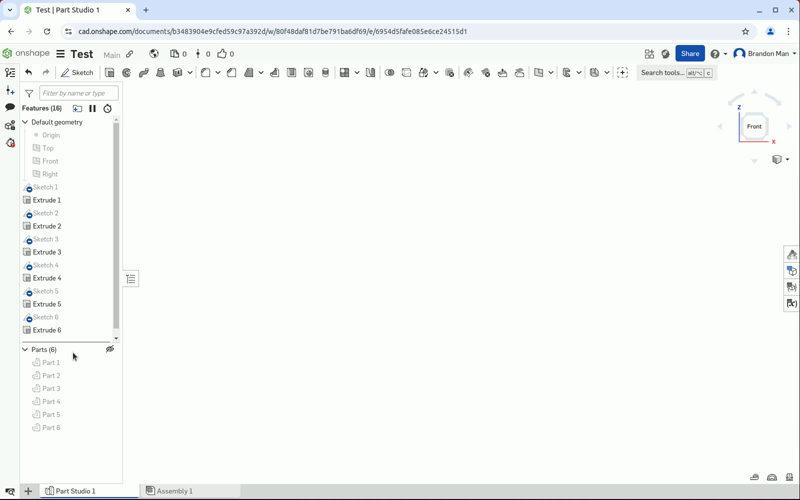
key(down)
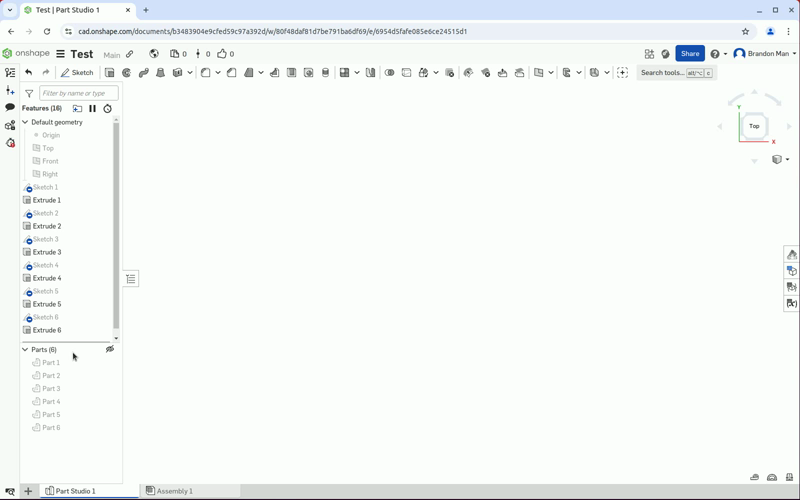
key_up(shift)
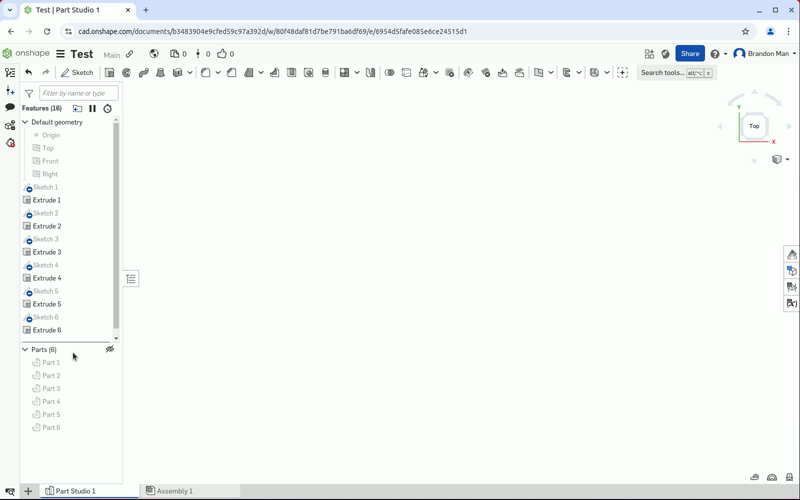
mouse_move(73, 352)
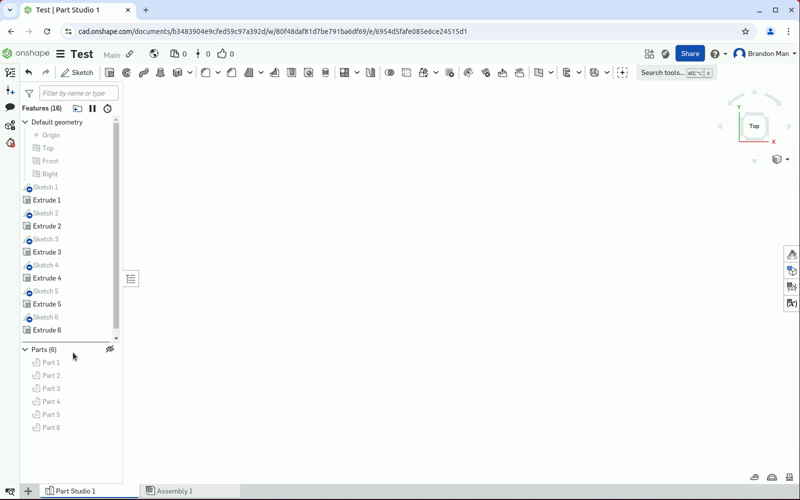
key(shift+y)
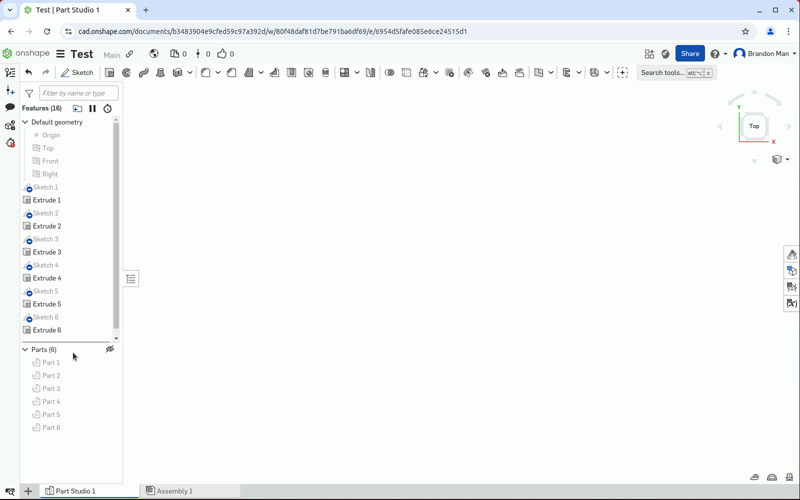
key(shift+s)
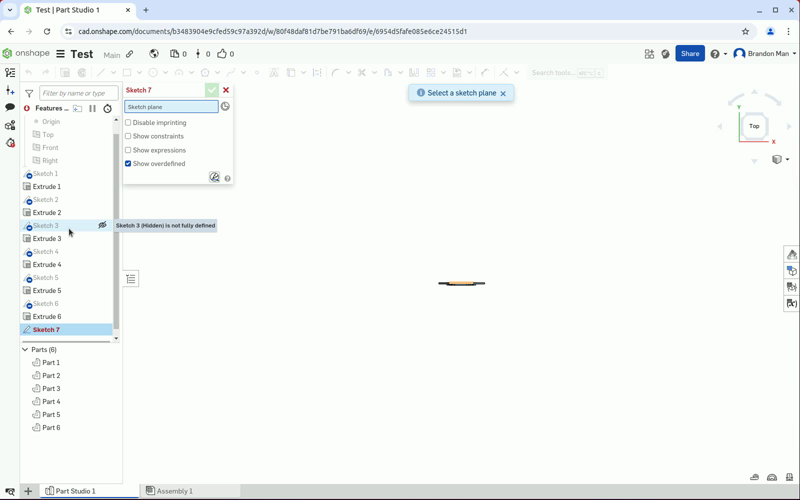
scroll(3)
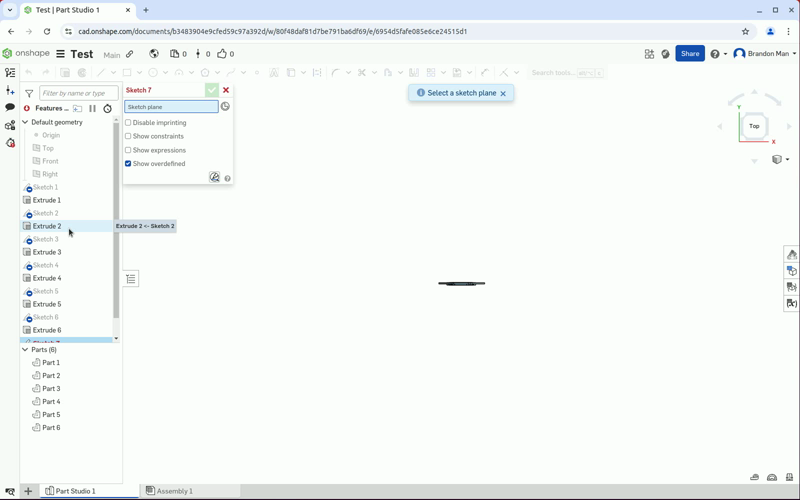
mouse_move(69, 150)
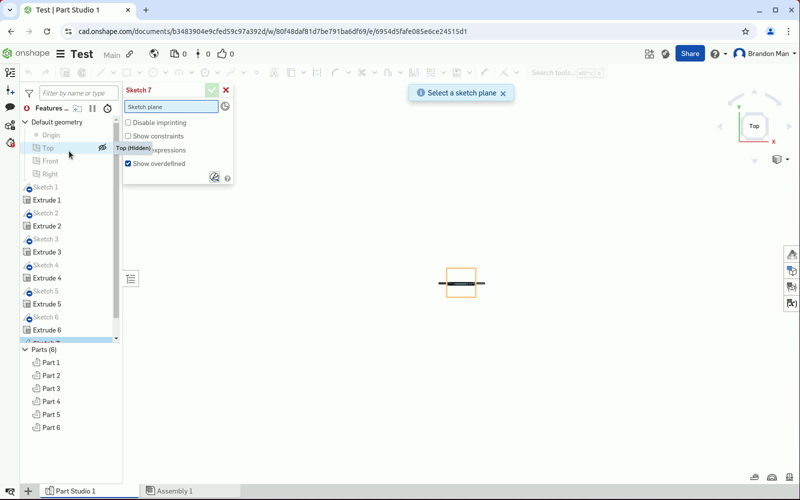
click(69, 150)
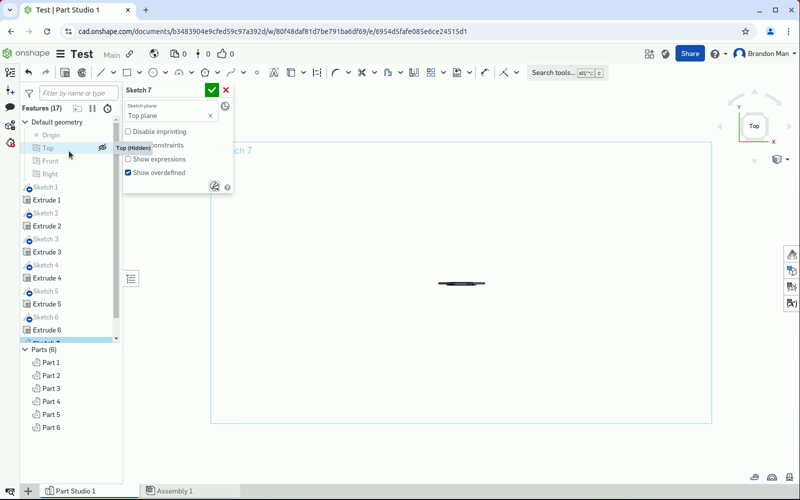
mouse_move(73, 352)
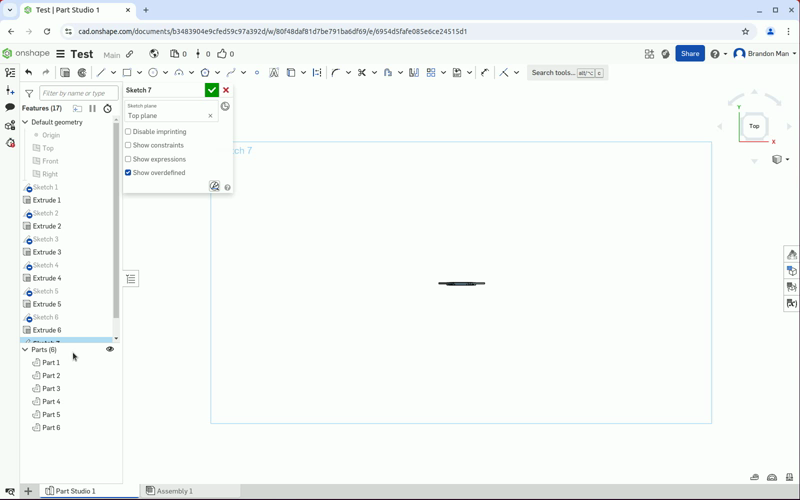
key(y)
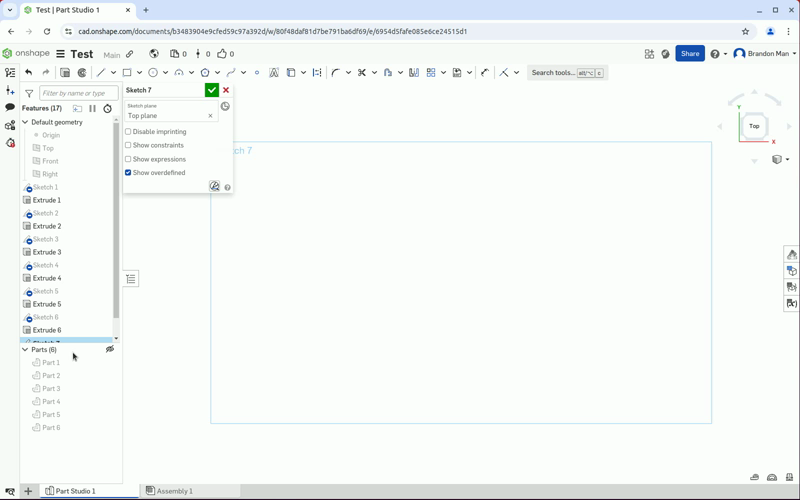
key(c)
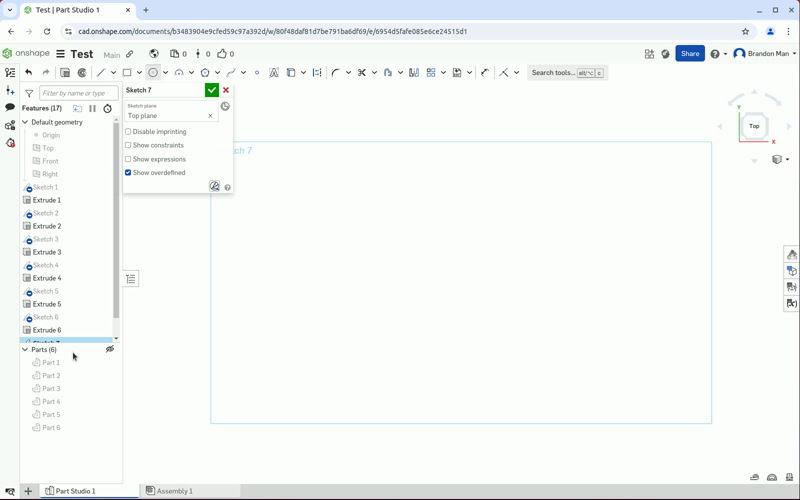
key_down(shift)
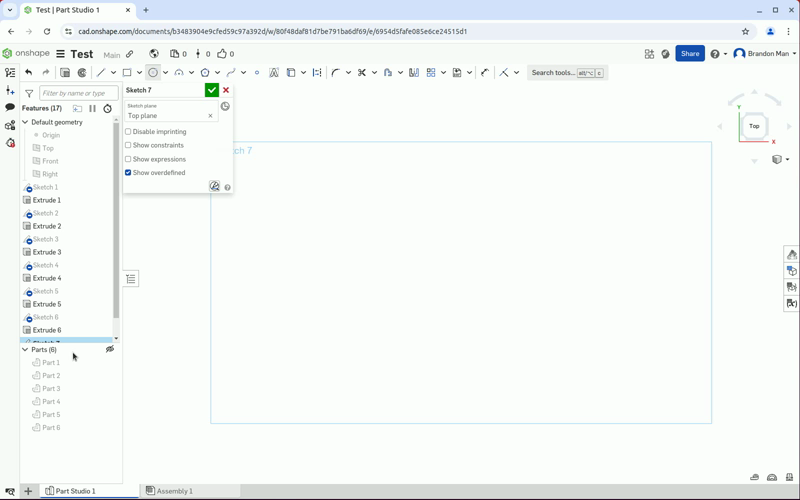
mouse_move(447, 271)
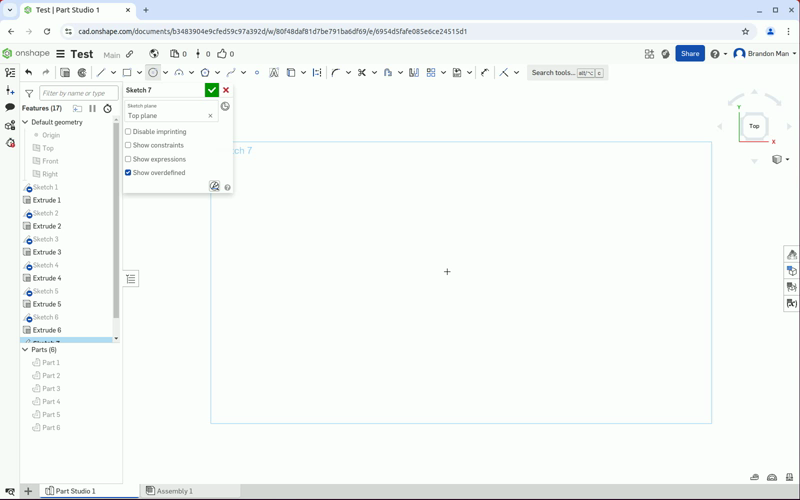
click(447, 271)
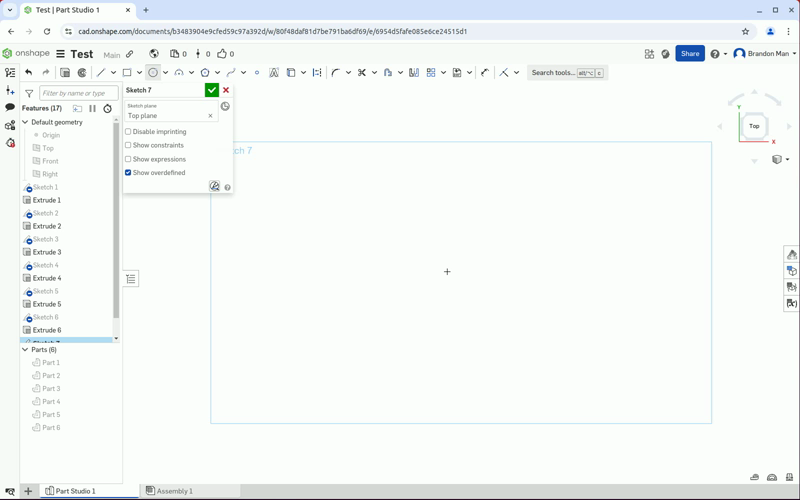
key_up(shift)
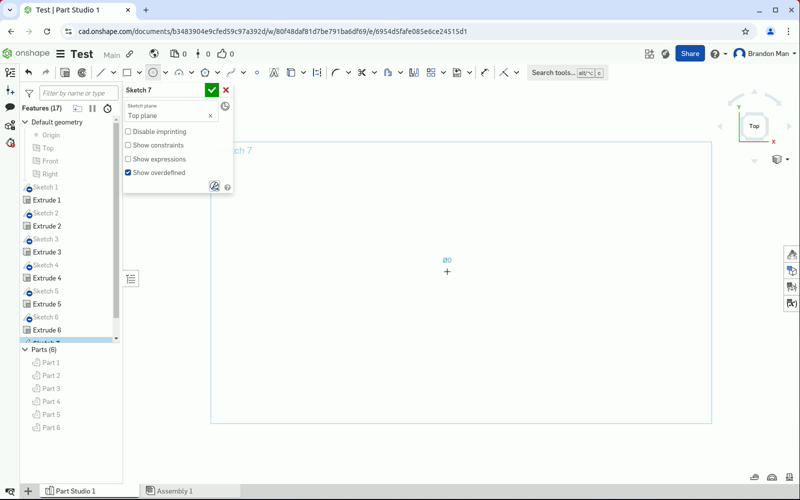
mouse_move(458, 271)
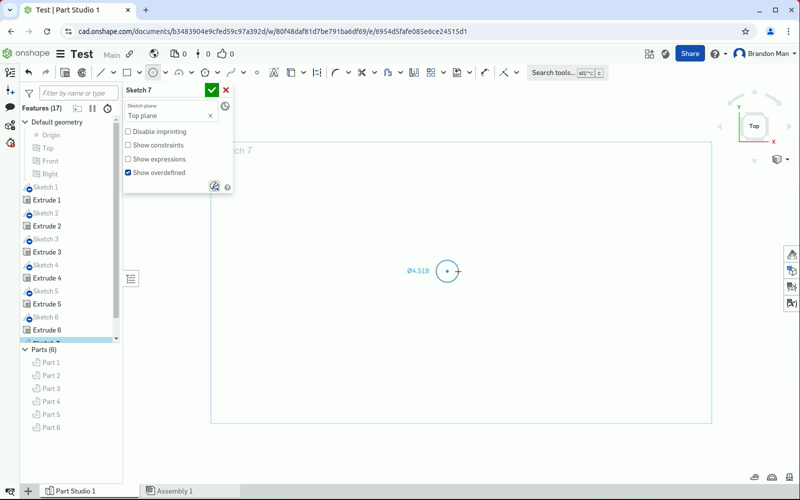
click(458, 271)
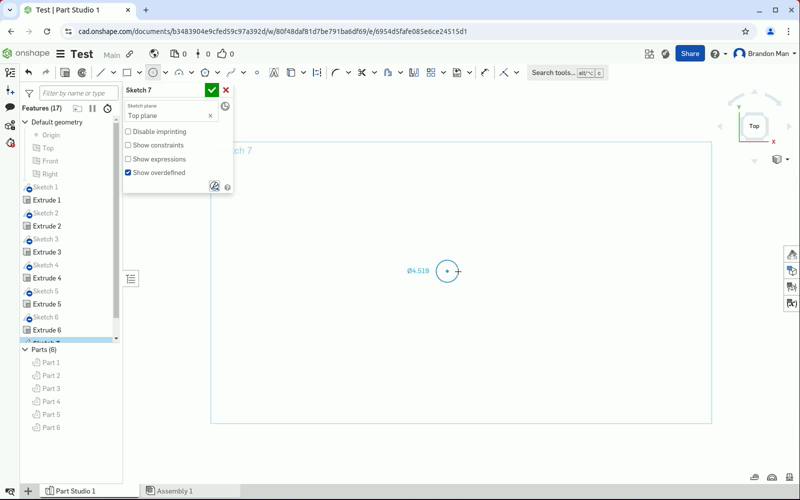
key(esc)
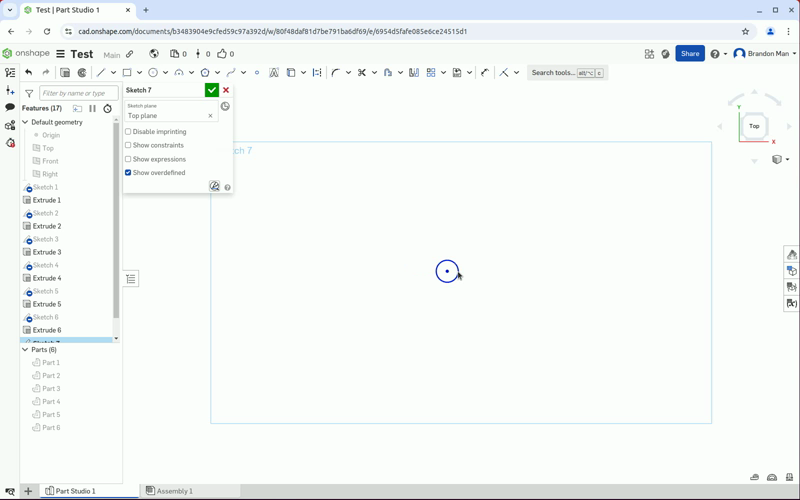
mouse_move(456, 272)
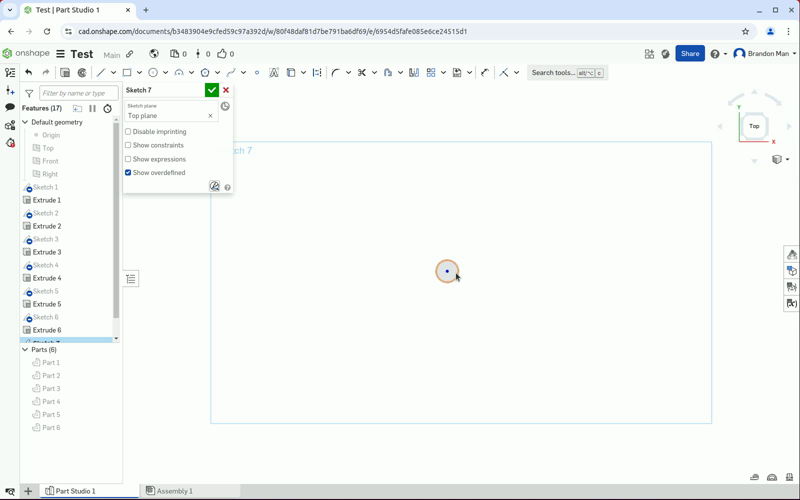
scroll(6)
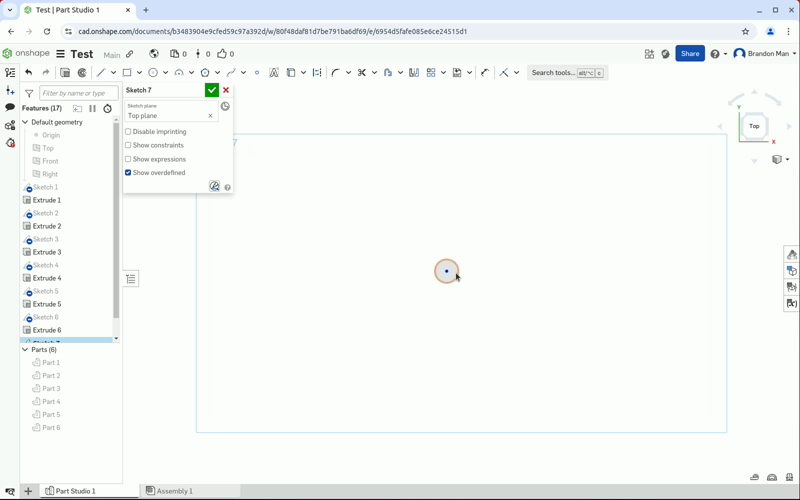
scroll(6)
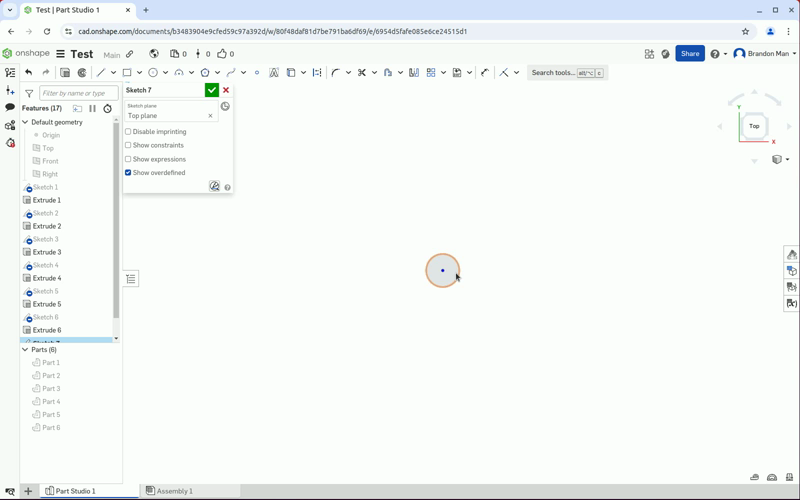
scroll(6)
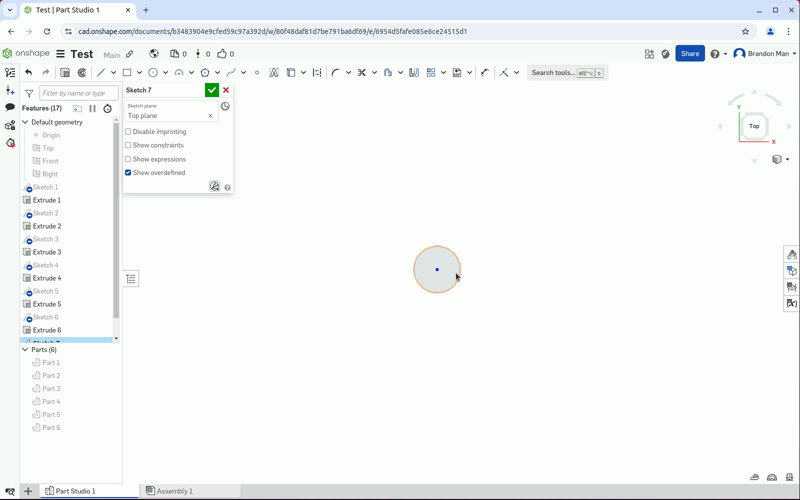
scroll(6)
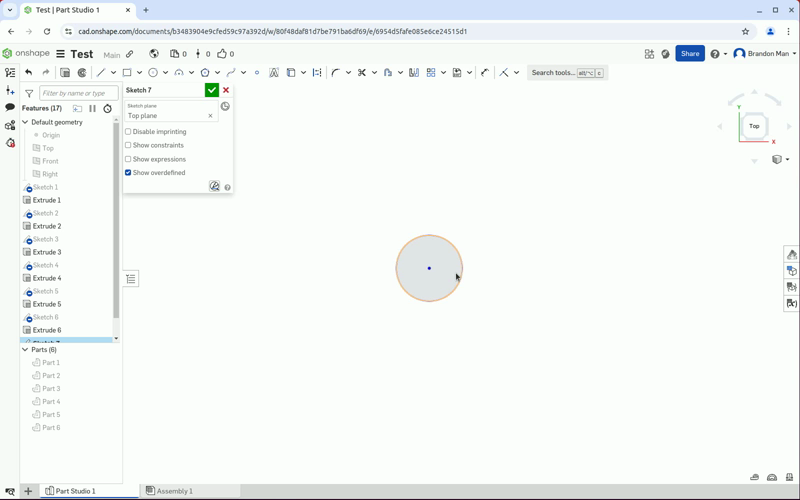
scroll(6)
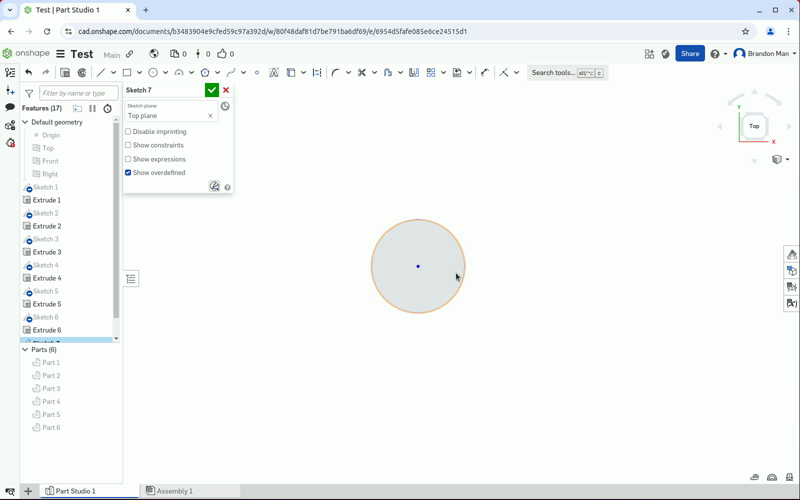
scroll(6)
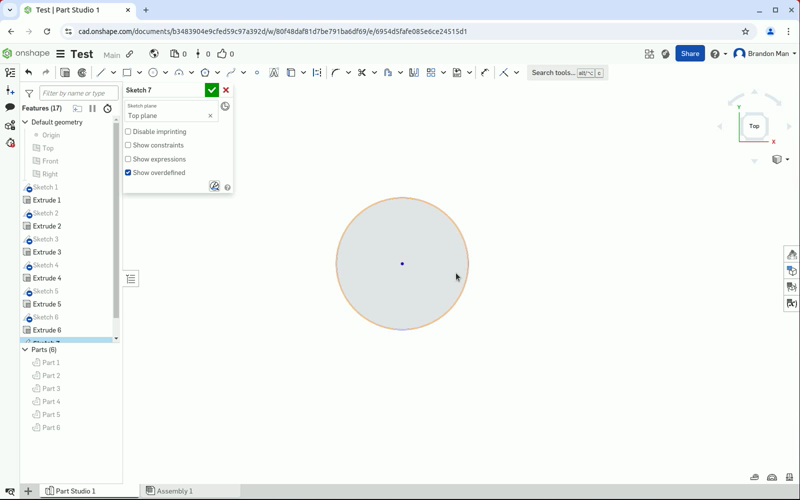
scroll(6)
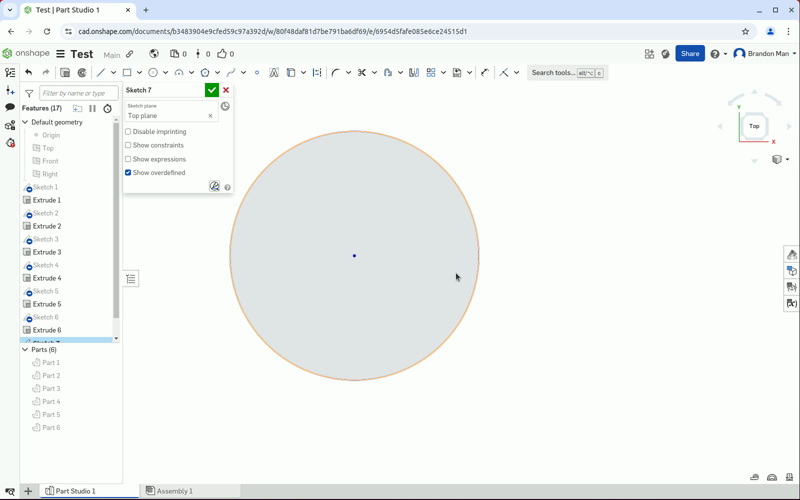
click(456, 272)
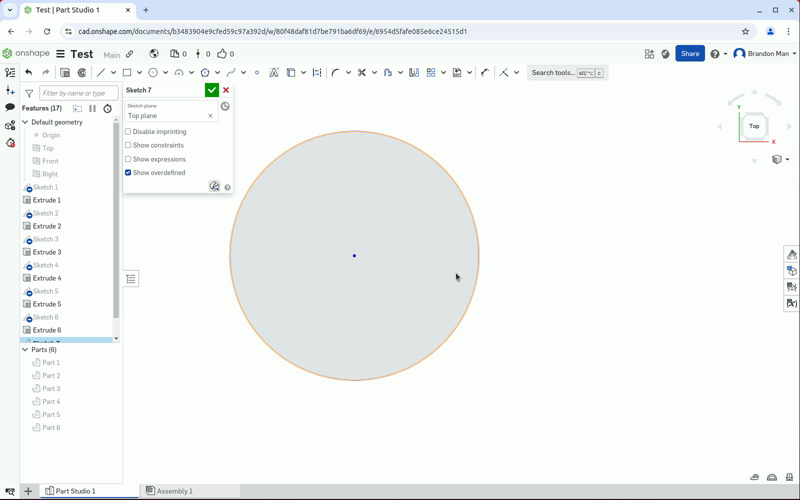
scroll(-6)
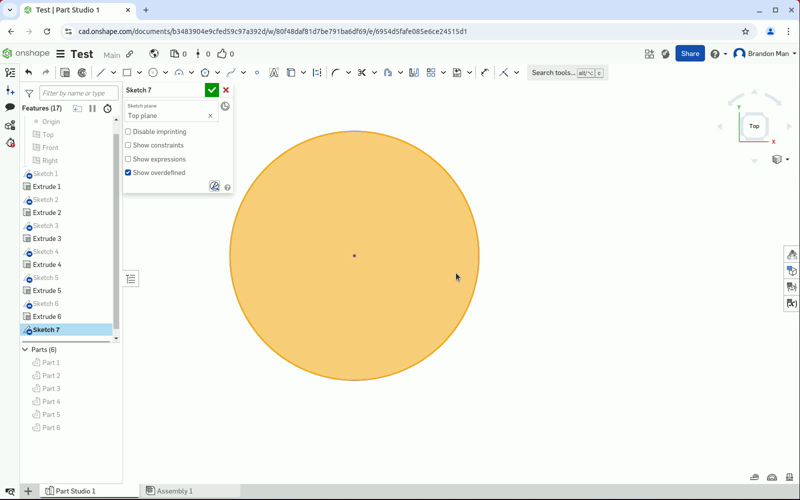
scroll(-6)
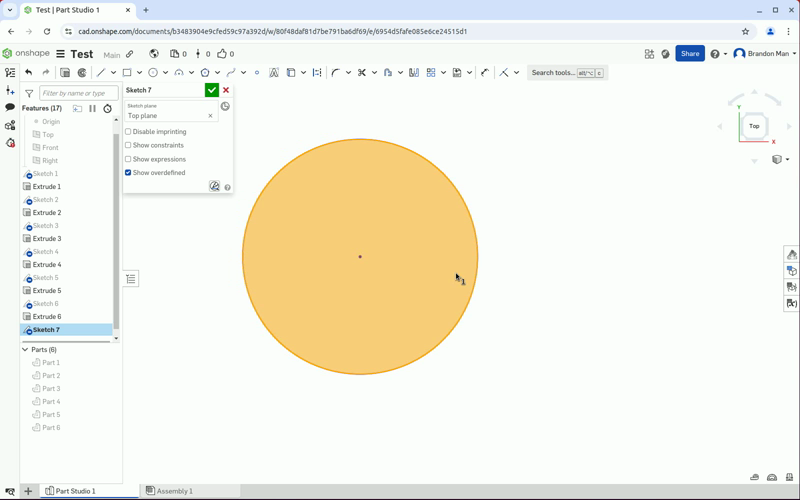
scroll(-6)
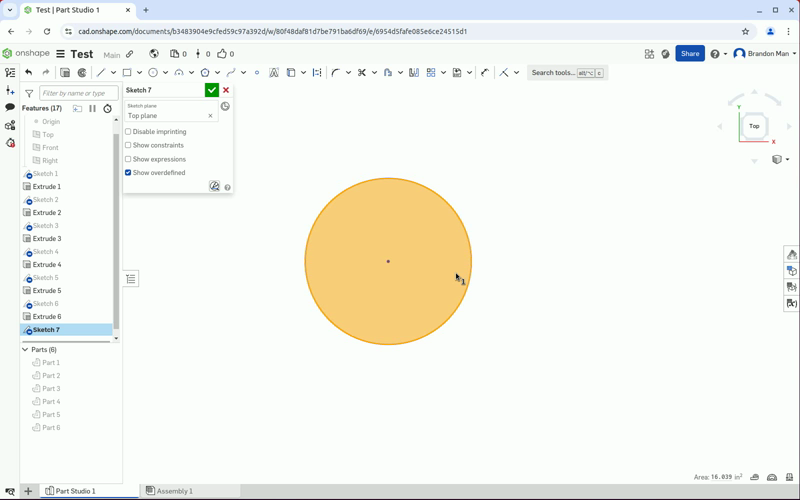
scroll(-6)
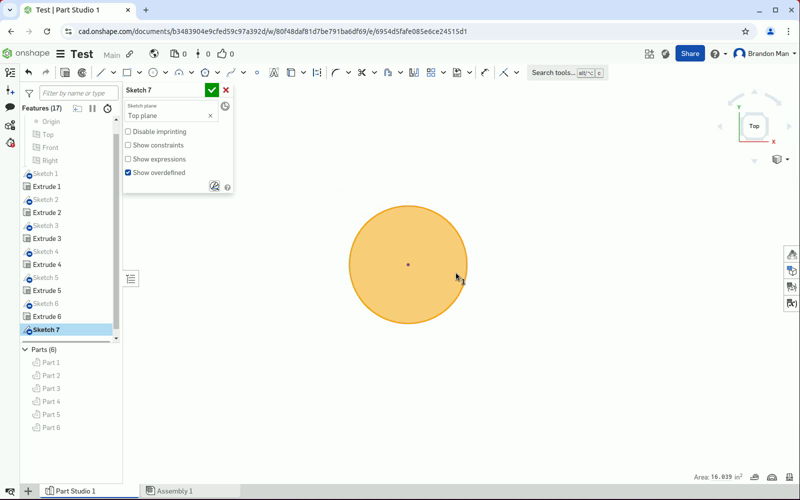
scroll(-6)
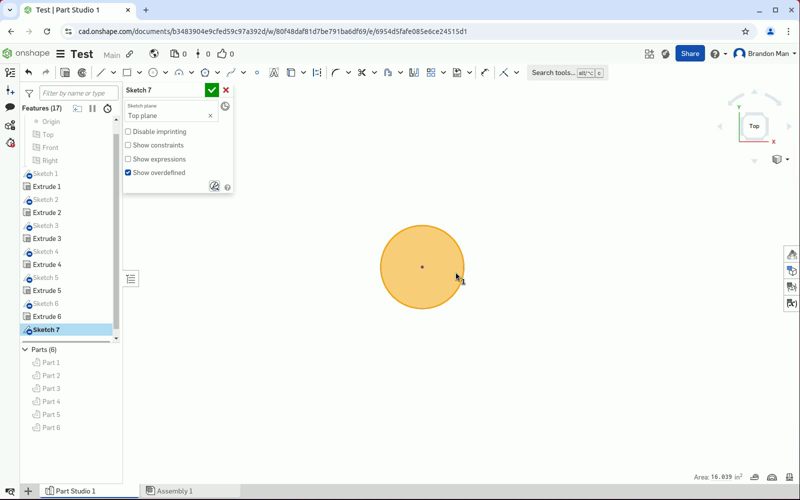
scroll(-6)
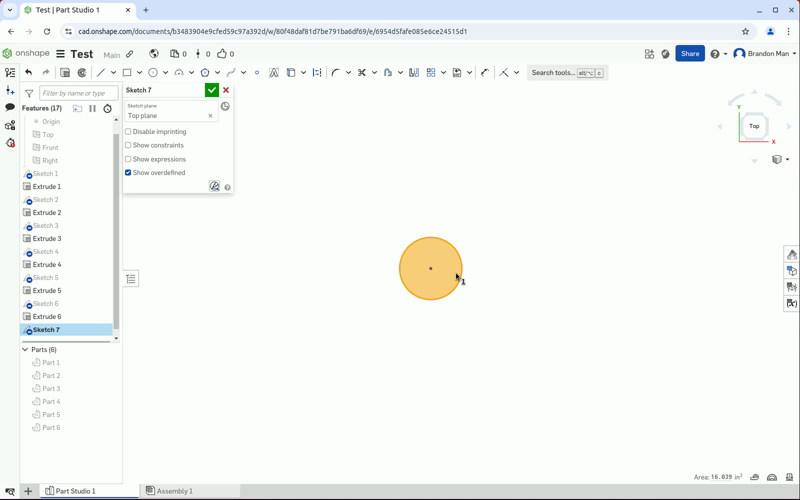
scroll(-6)
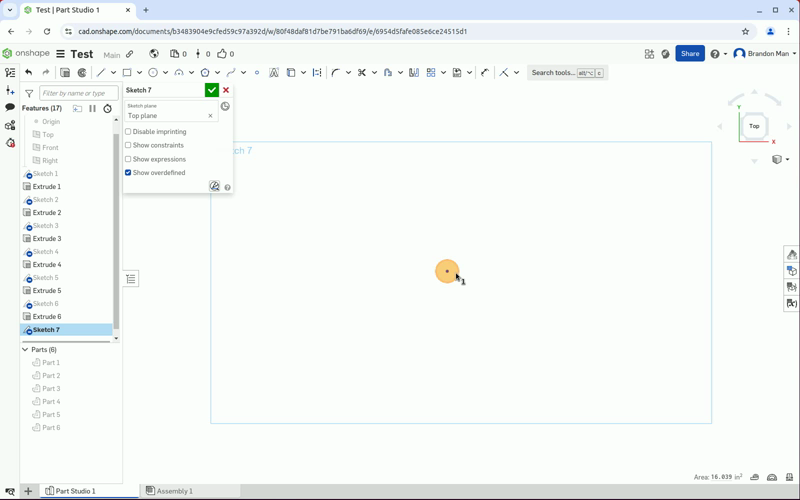
mouse_move(73, 352)
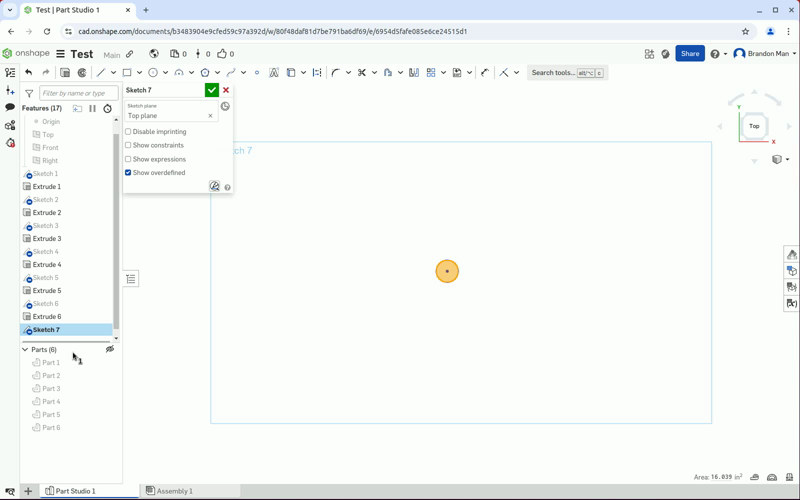
key(shift+y)
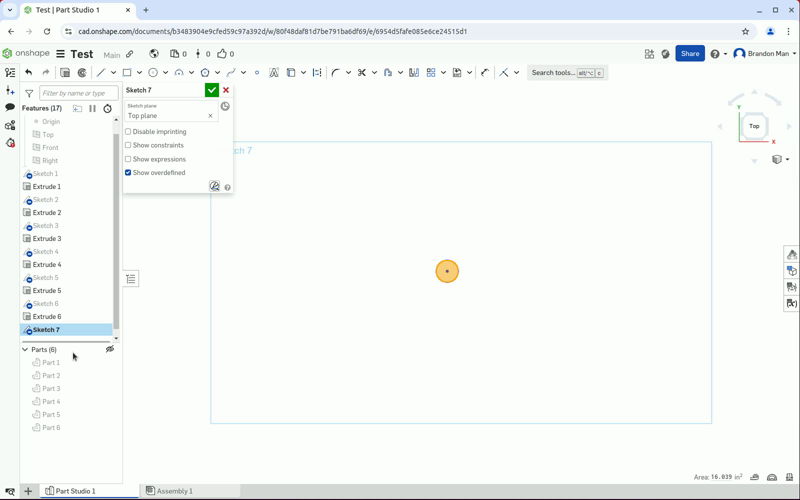
key(shift+e)
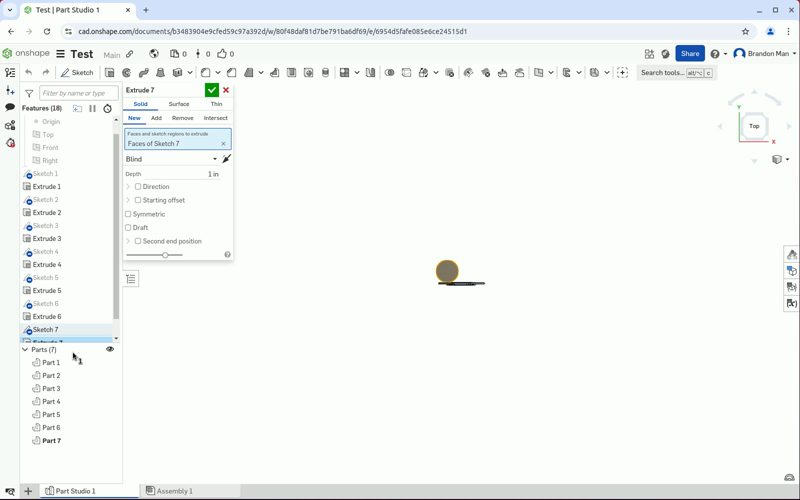
mouse_move(143, 106)
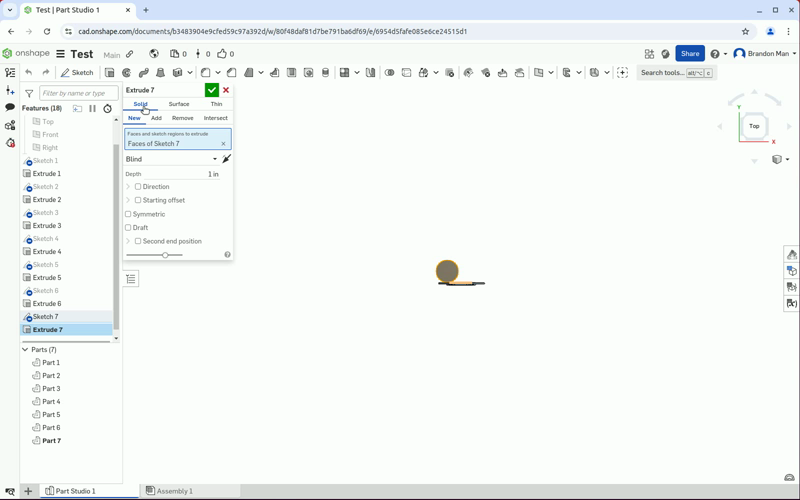
click(143, 106)
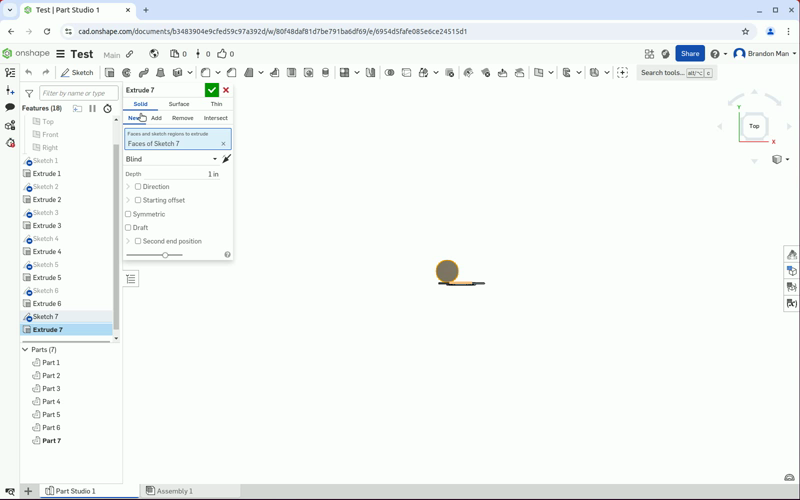
mouse_move(137, 120)
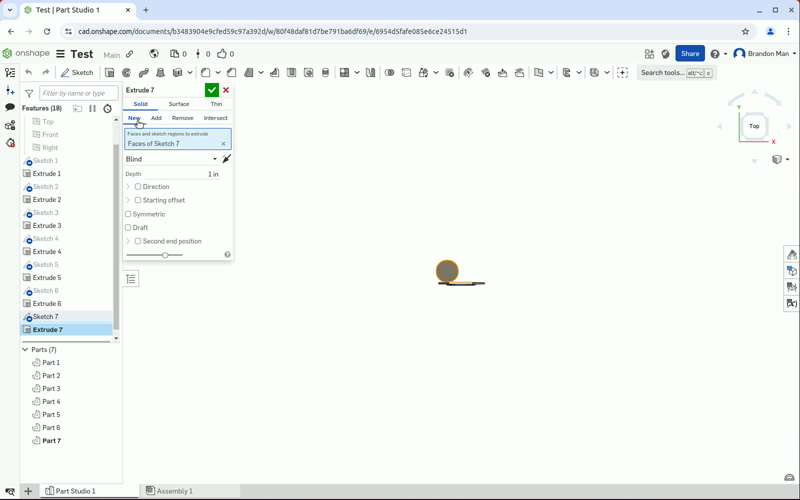
click(137, 120)
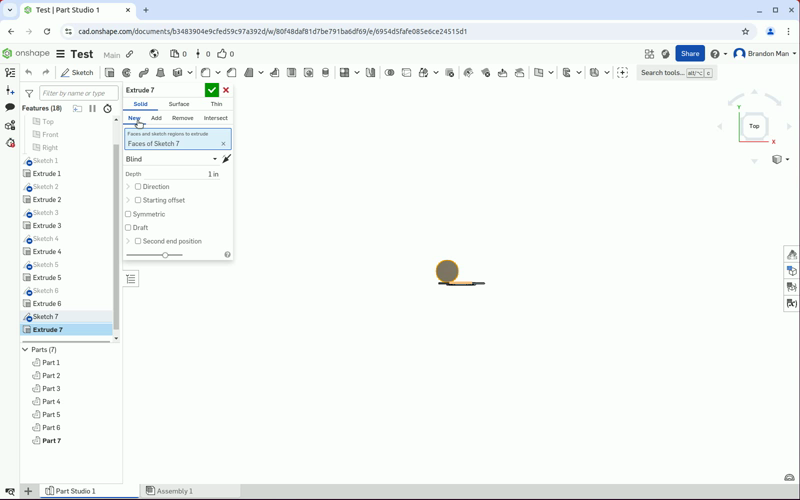
key(tab, 4)
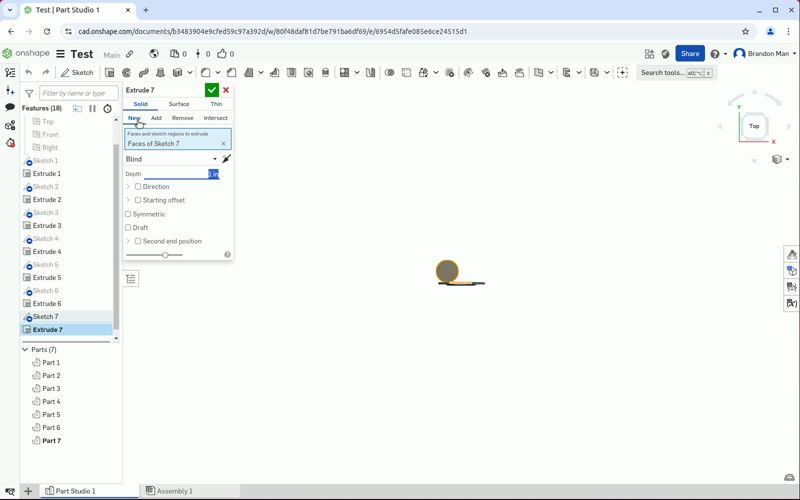
text(-7.221)
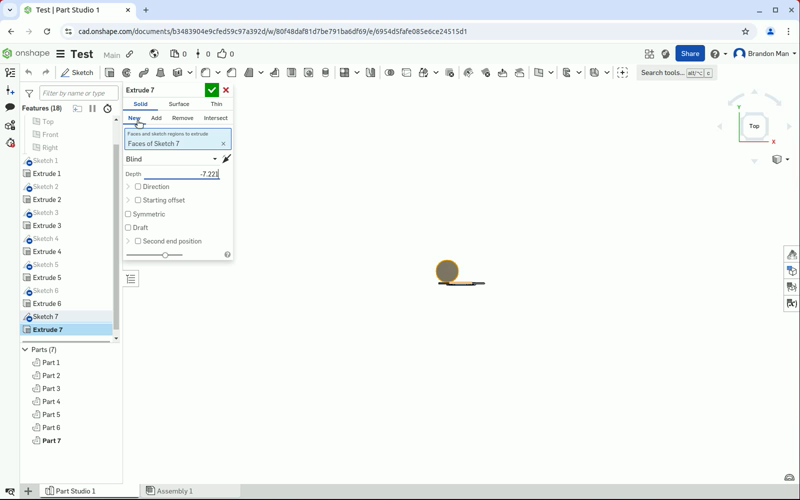
key(enter)
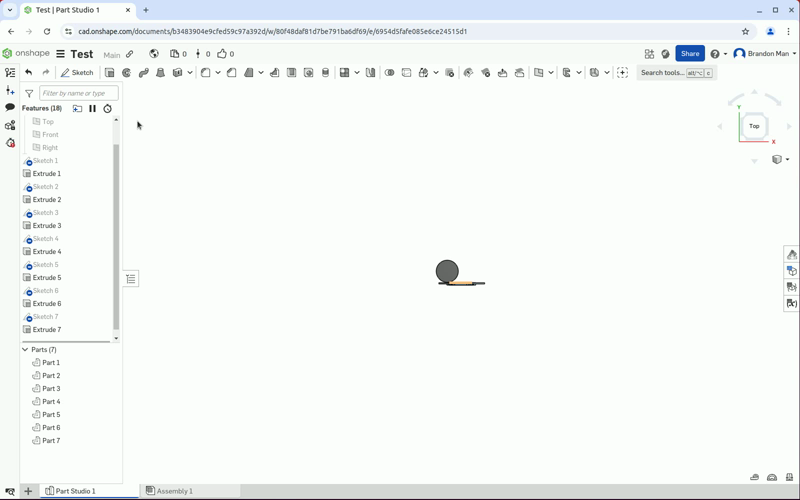
key(shift+h)
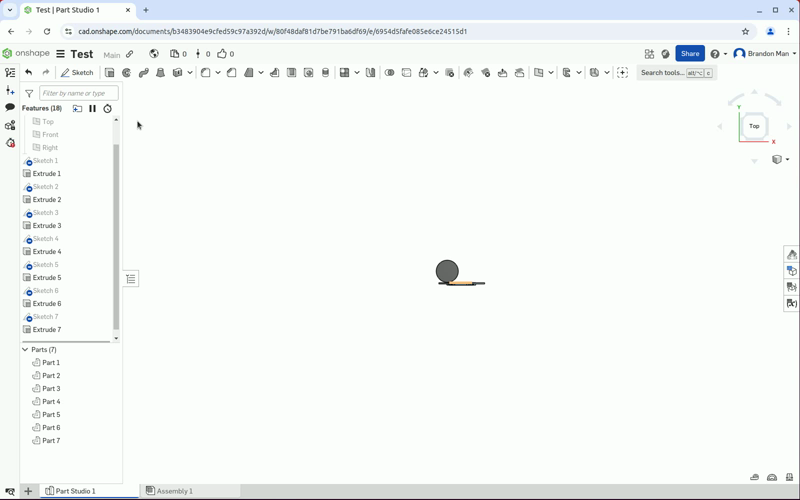
key(shift+h)
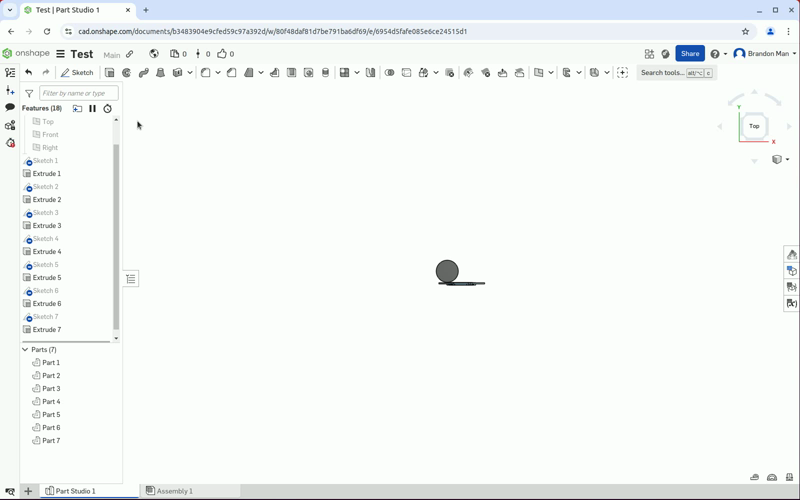
mouse_move(69, 163)
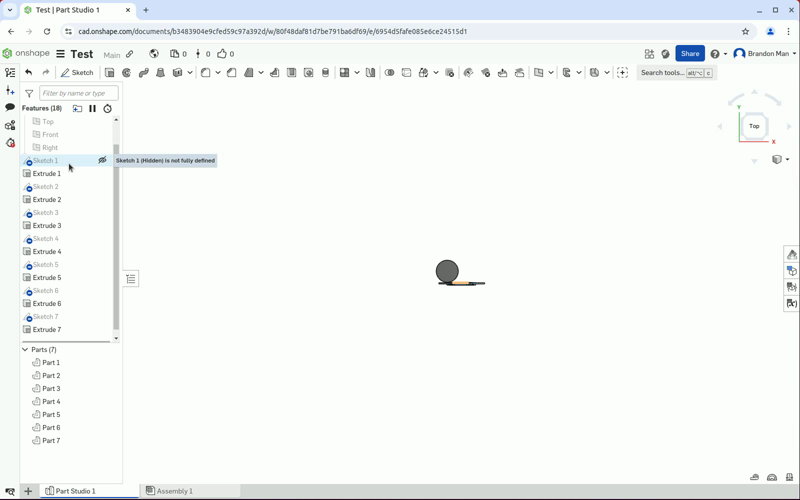
click(69, 163)
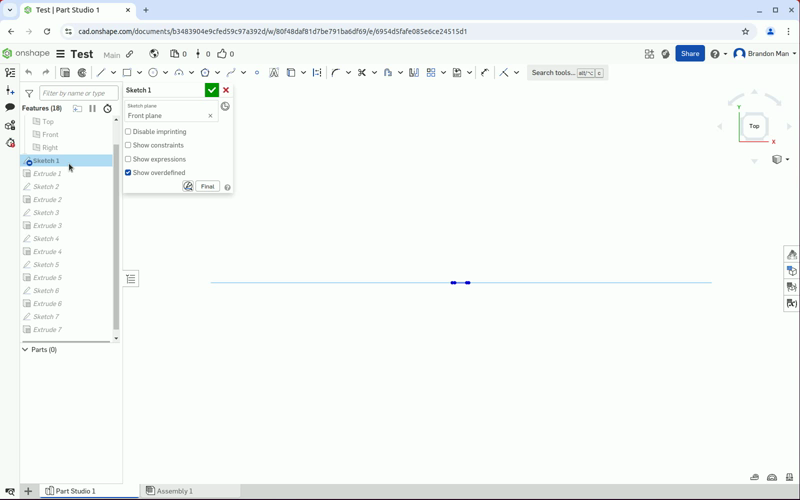
mouse_move(229, 92)
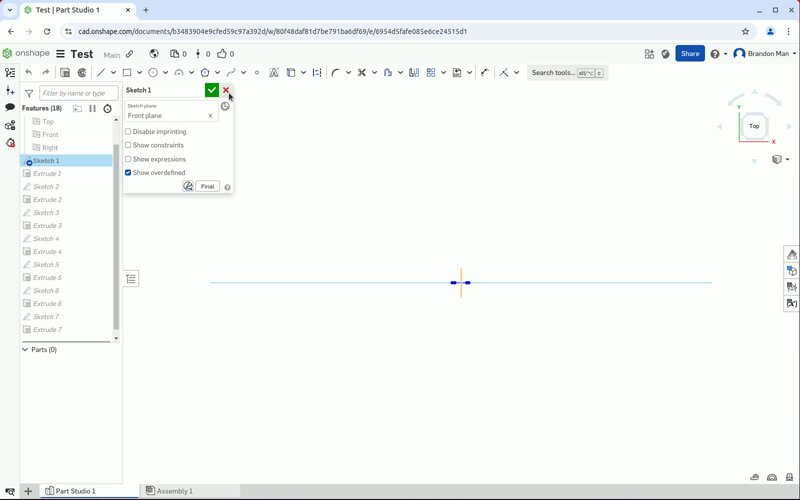
click(229, 92)
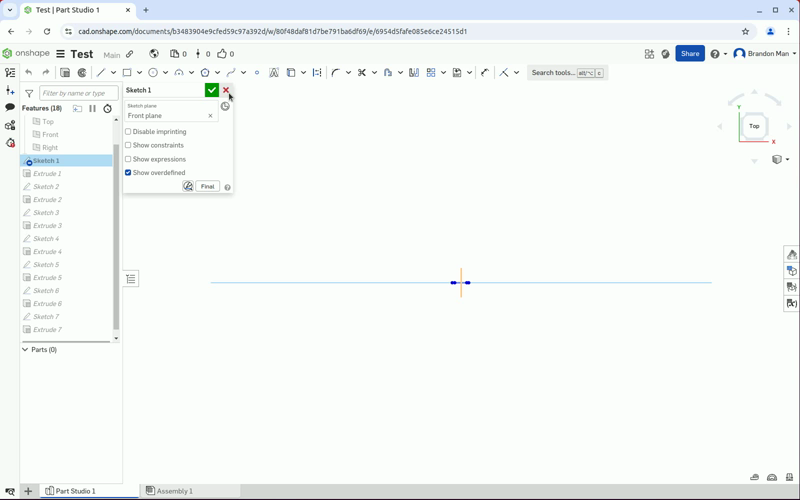
key(shift+s)
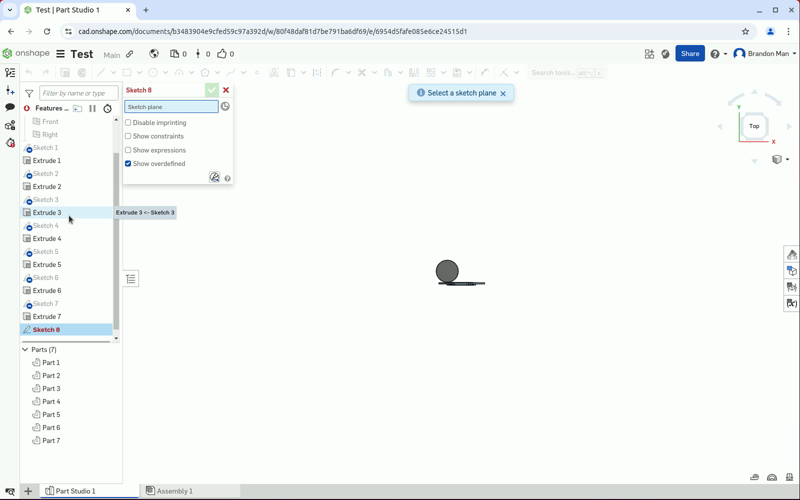
scroll(3)
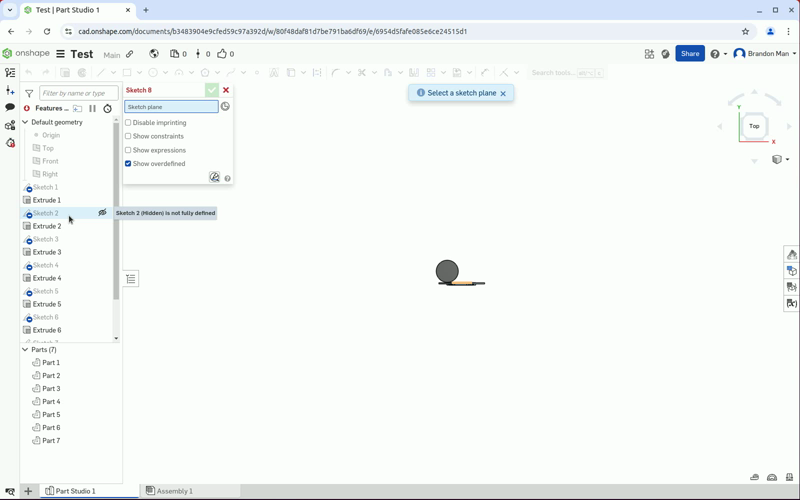
mouse_move(69, 150)
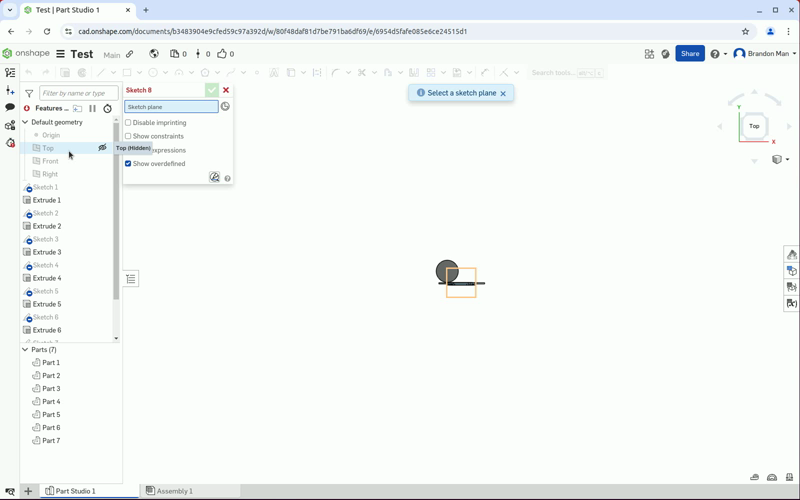
click(69, 150)
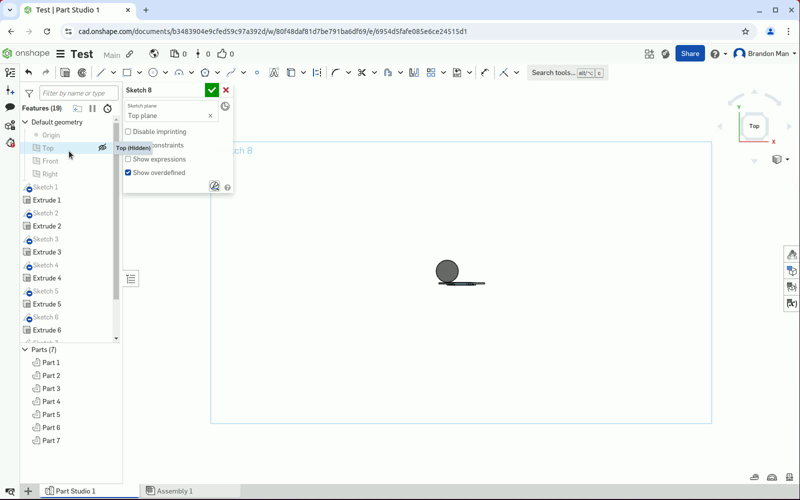
mouse_move(73, 352)
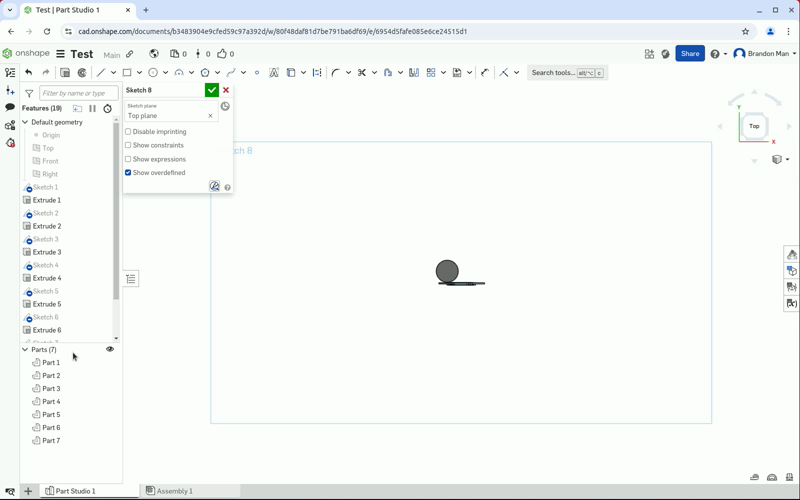
key(y)
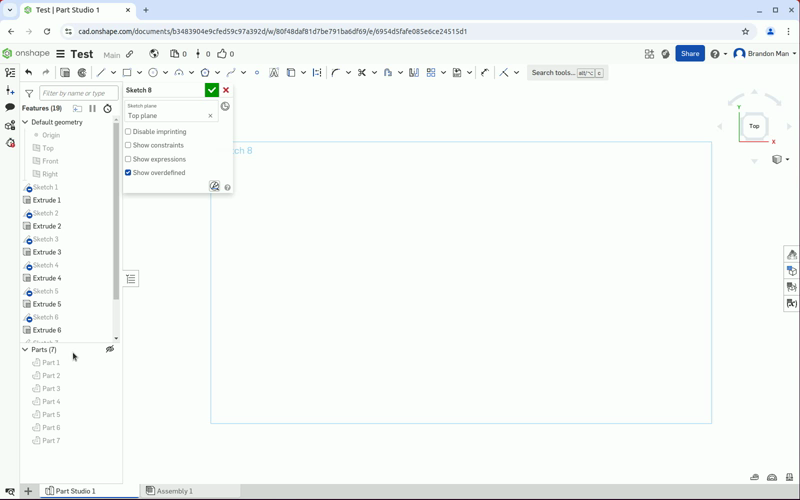
key(c)
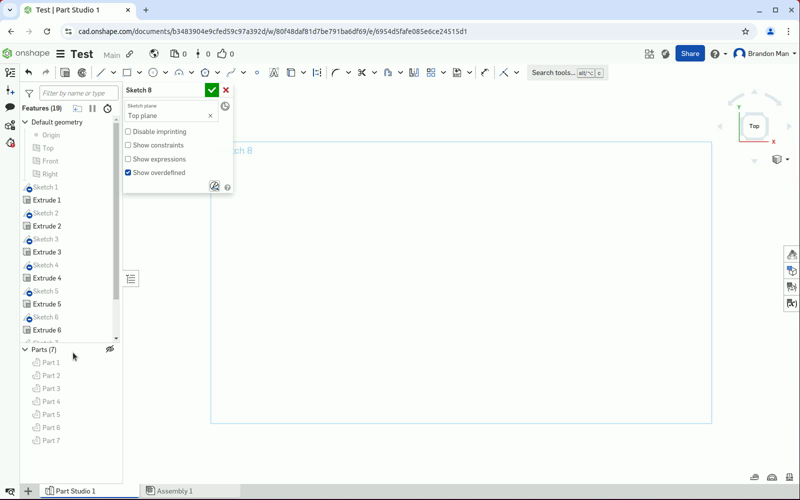
key_down(shift)
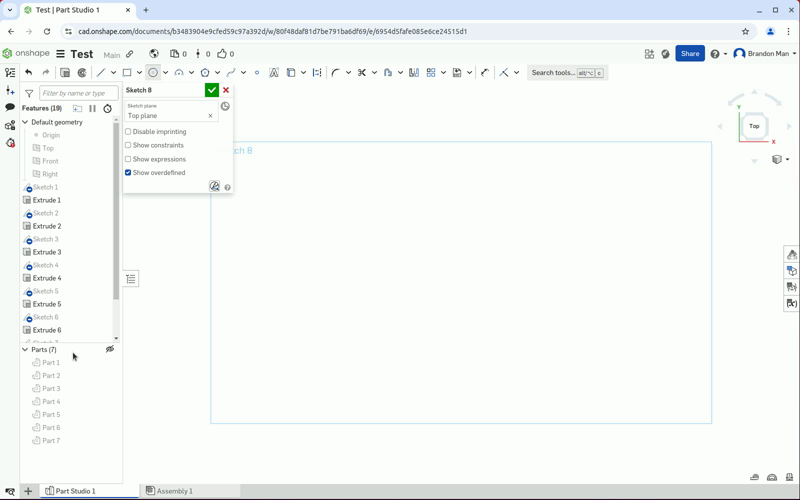
mouse_move(475, 271)
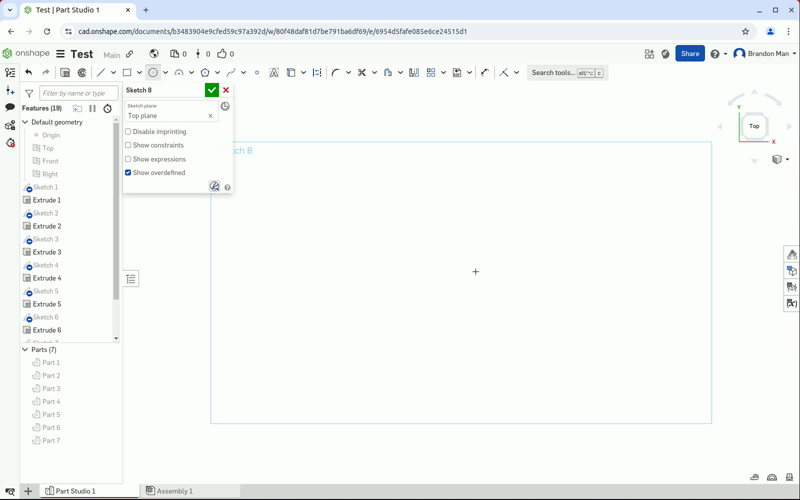
click(475, 271)
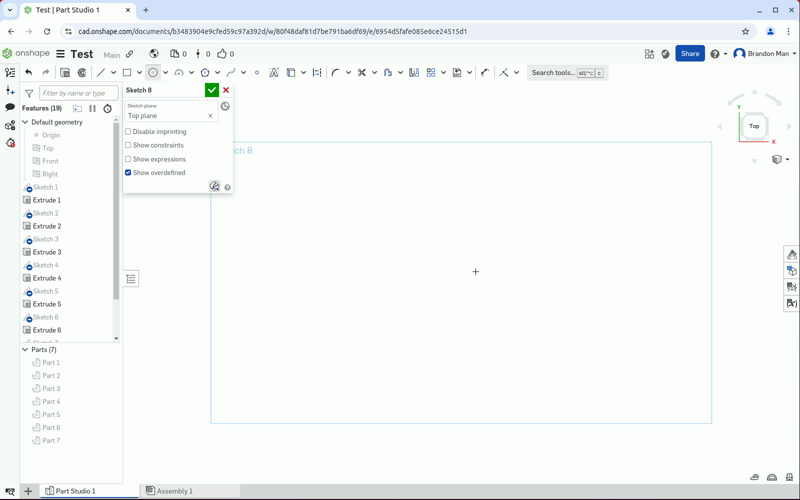
key_up(shift)
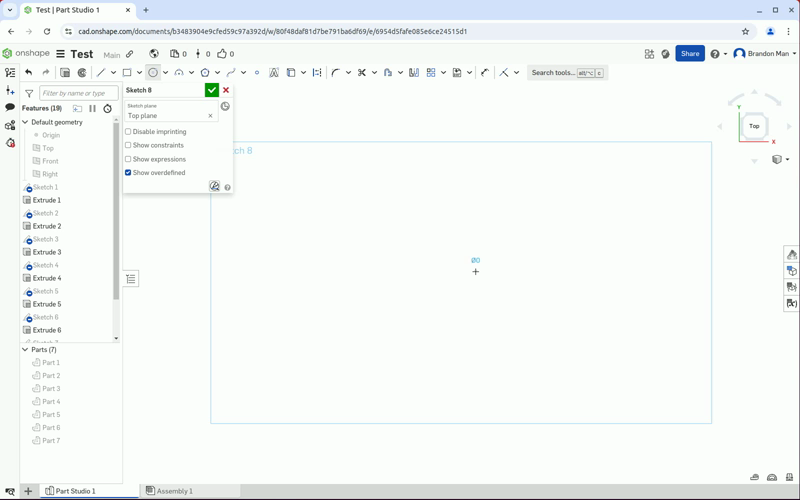
mouse_move(486, 271)
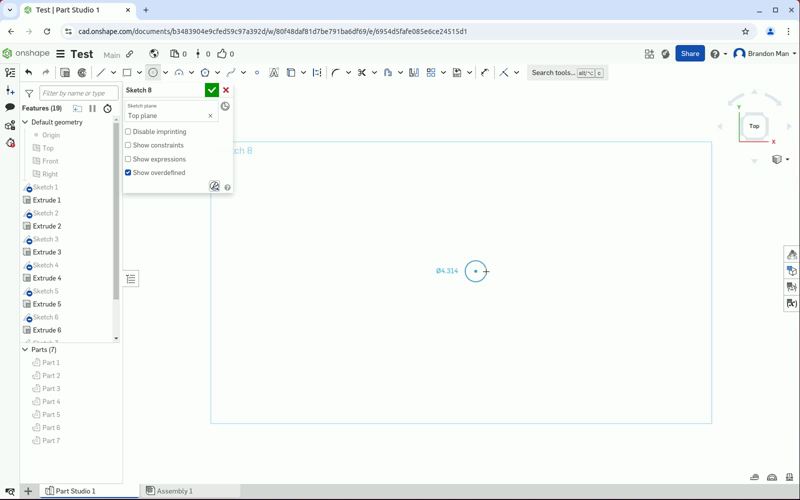
click(486, 271)
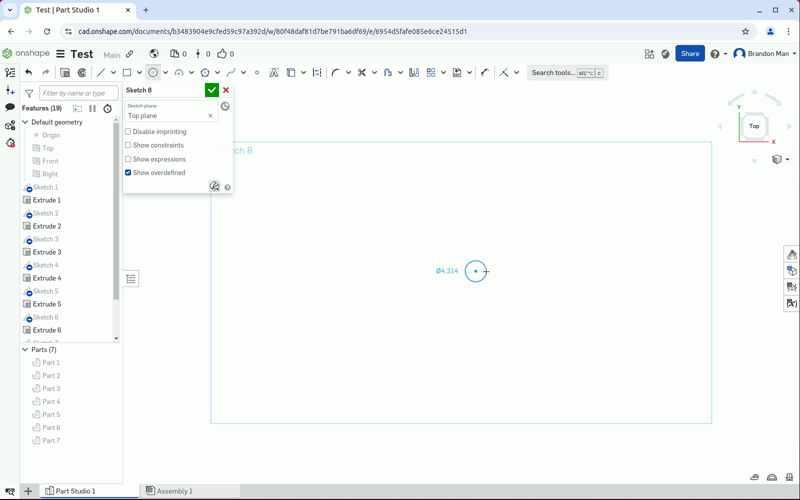
key(esc)
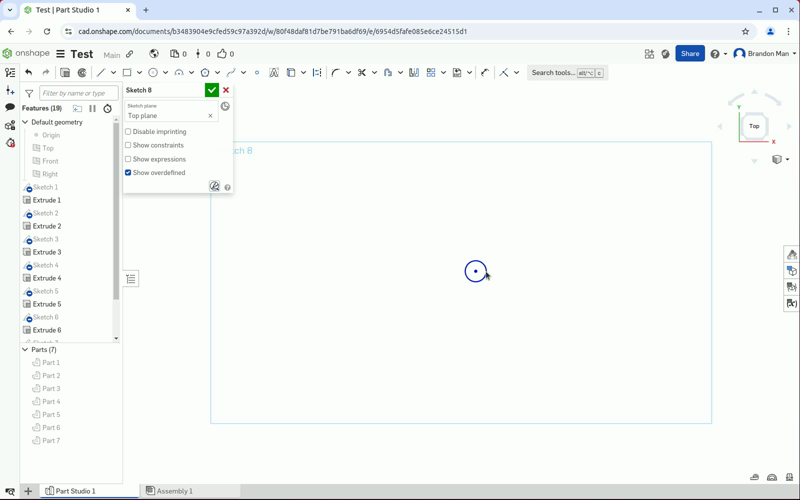
mouse_move(481, 278)
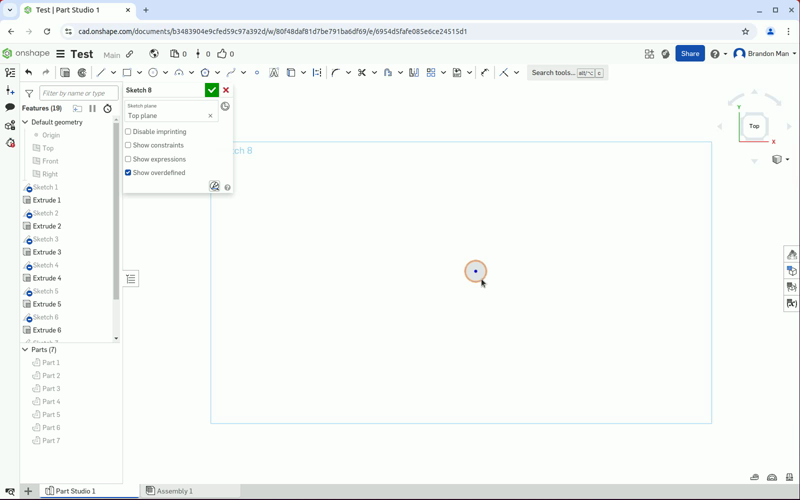
scroll(6)
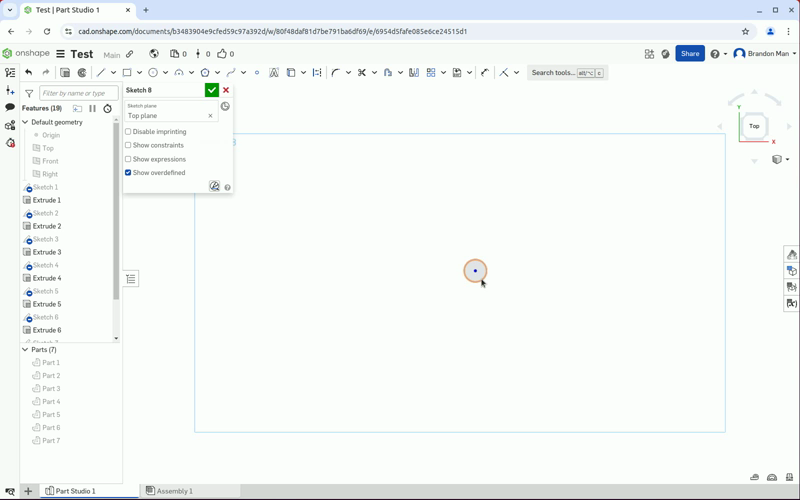
scroll(6)
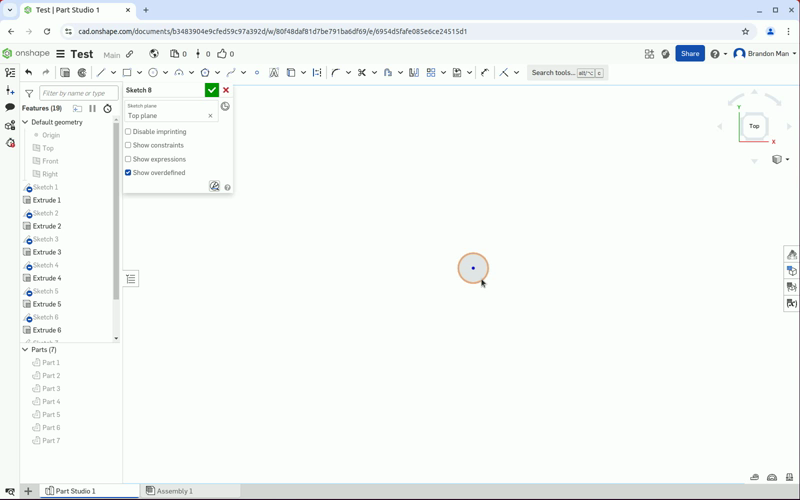
scroll(6)
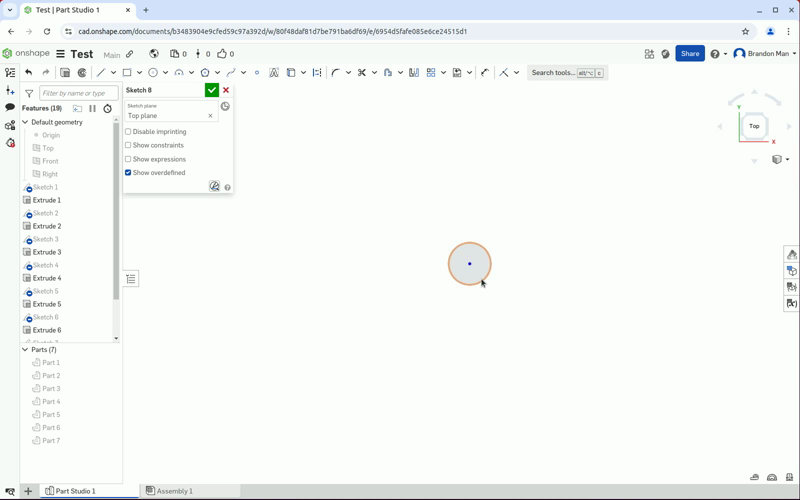
scroll(6)
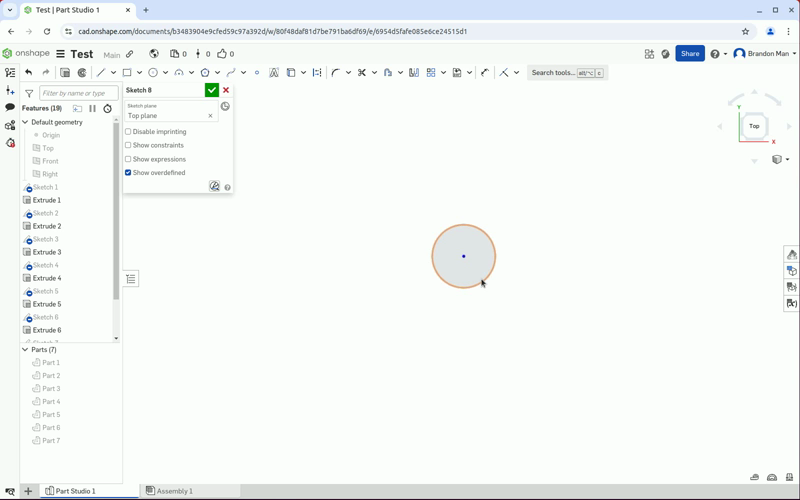
scroll(6)
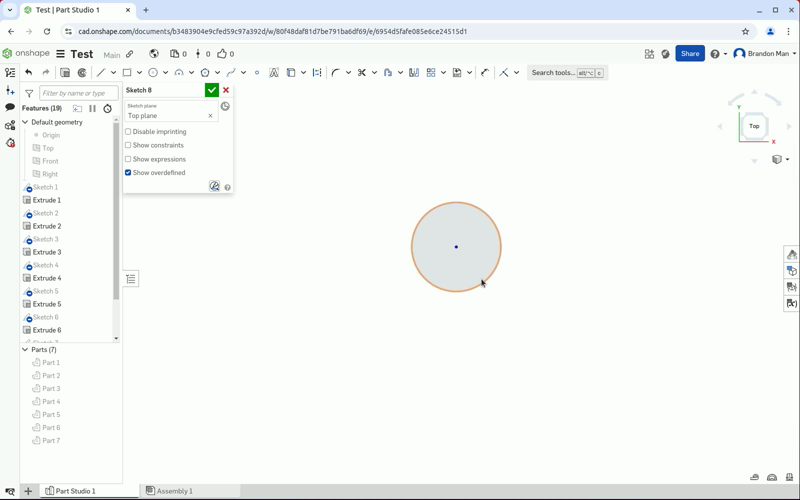
scroll(6)
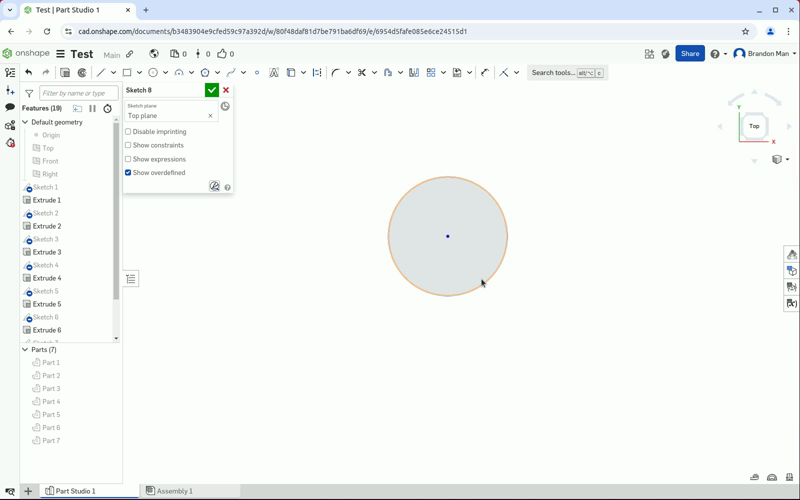
scroll(6)
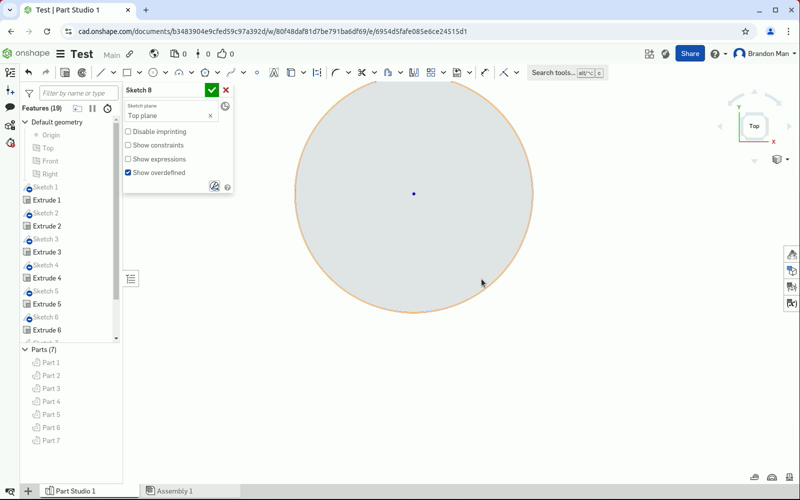
click(481, 278)
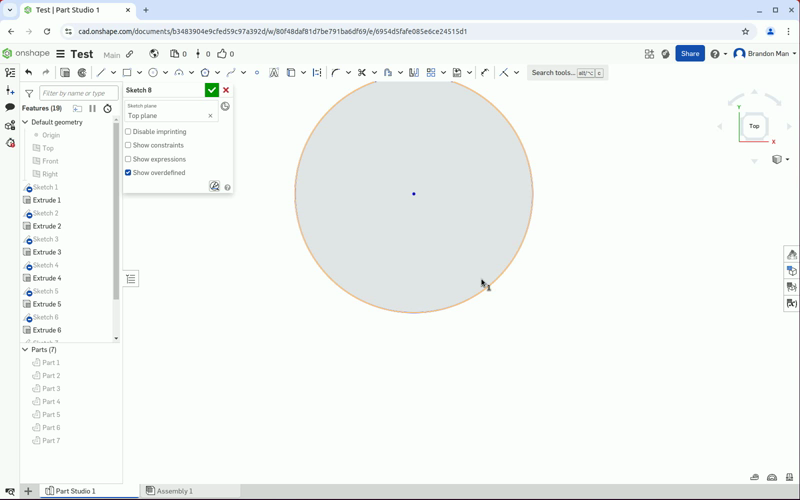
scroll(-6)
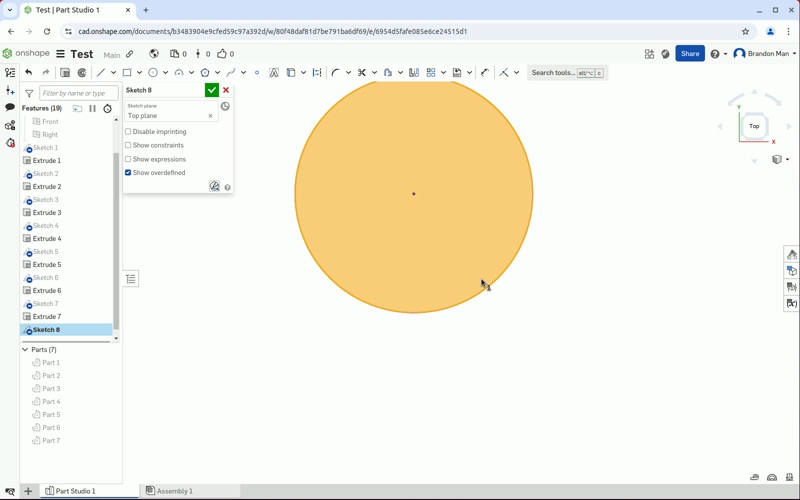
scroll(-6)
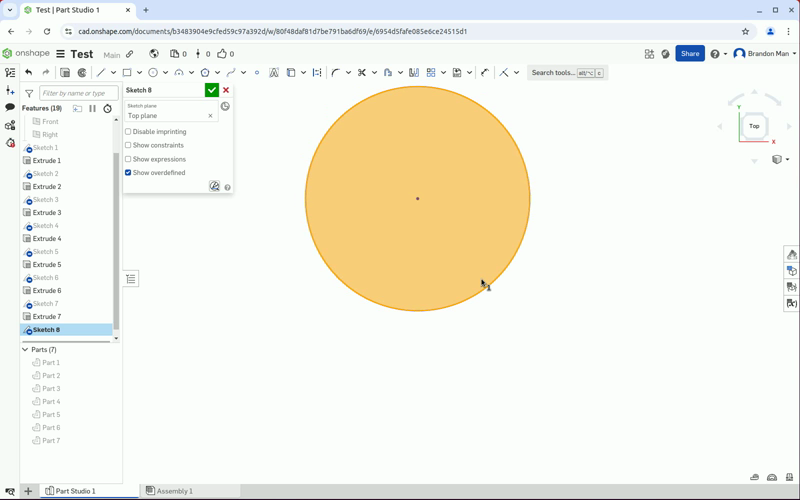
scroll(-6)
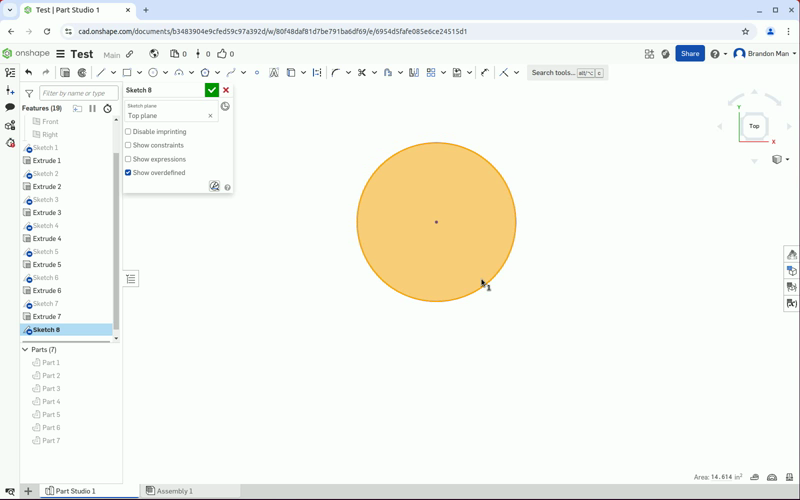
scroll(-6)
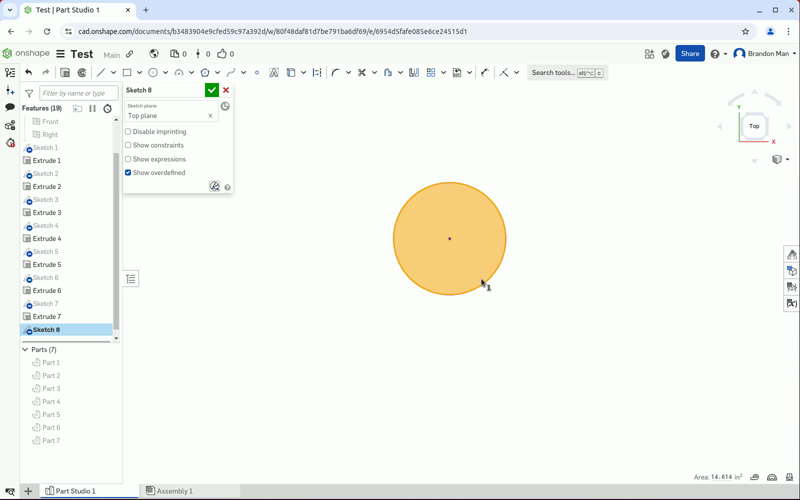
scroll(-6)
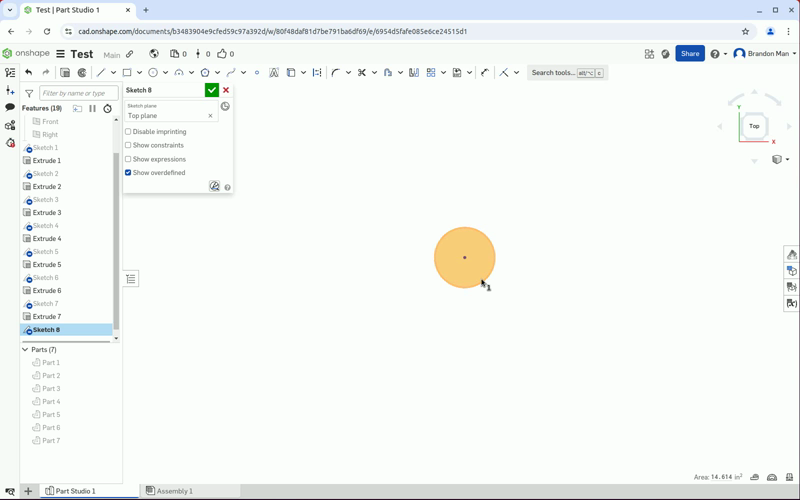
scroll(-6)
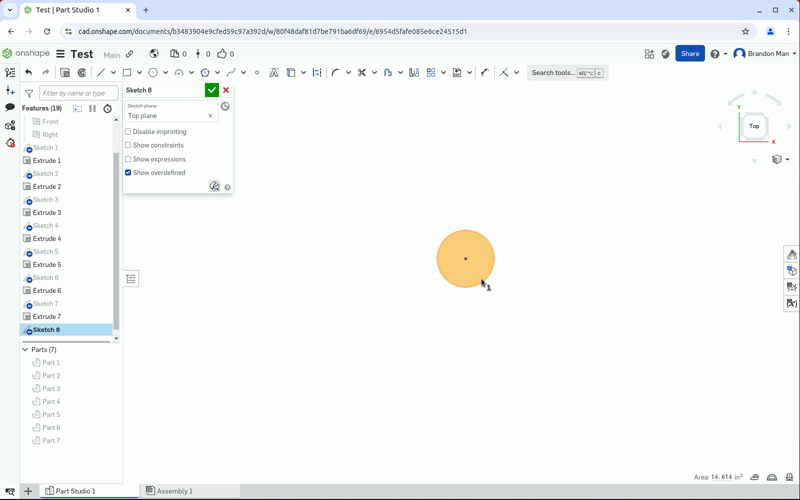
scroll(-6)
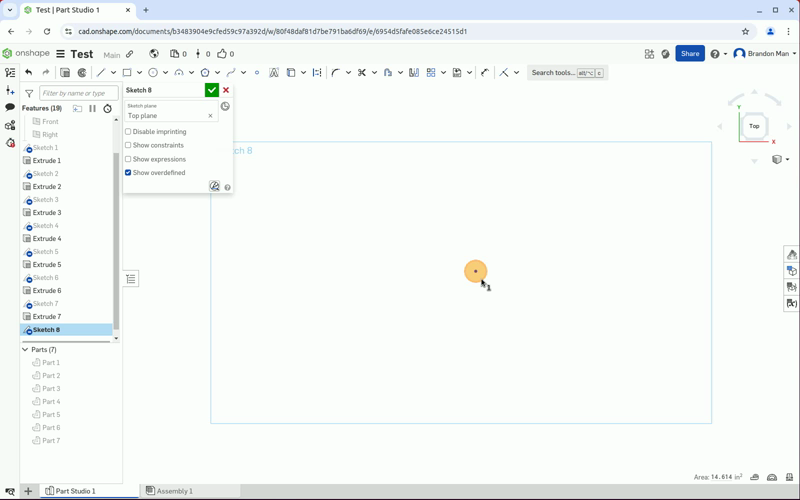
mouse_move(73, 352)
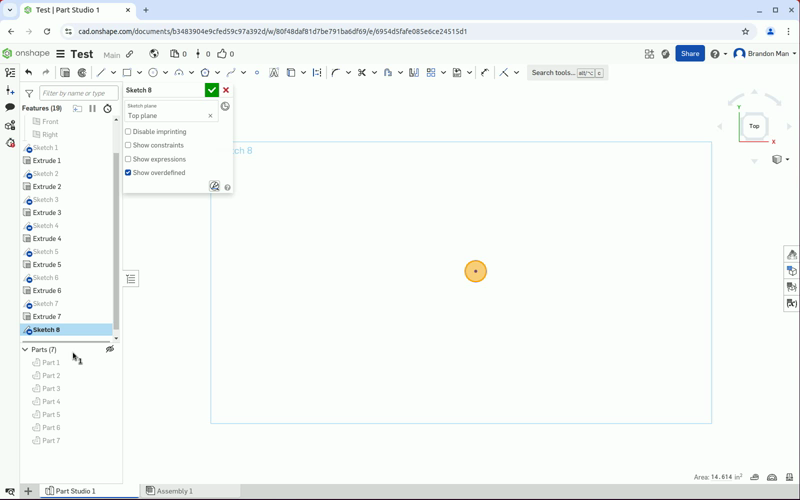
key(shift+y)
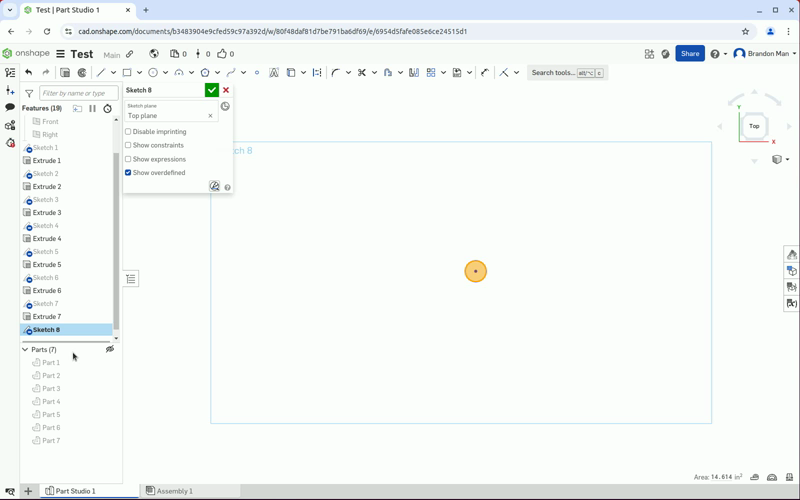
key(shift+e)
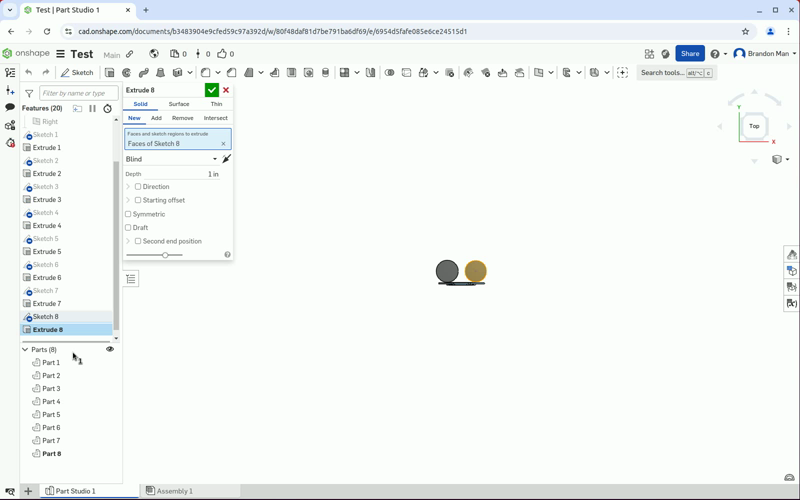
mouse_move(143, 106)
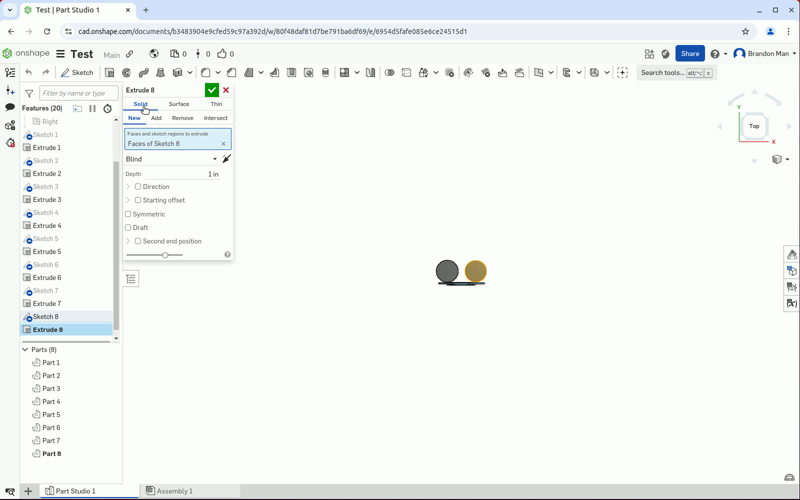
click(143, 106)
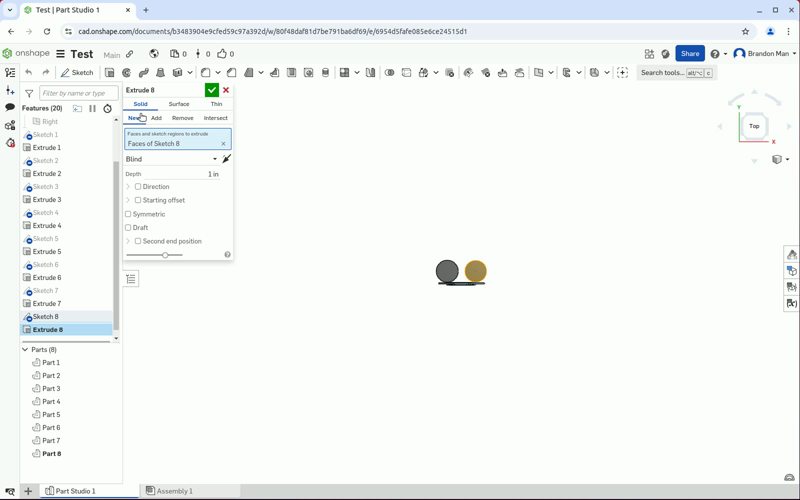
mouse_move(137, 120)
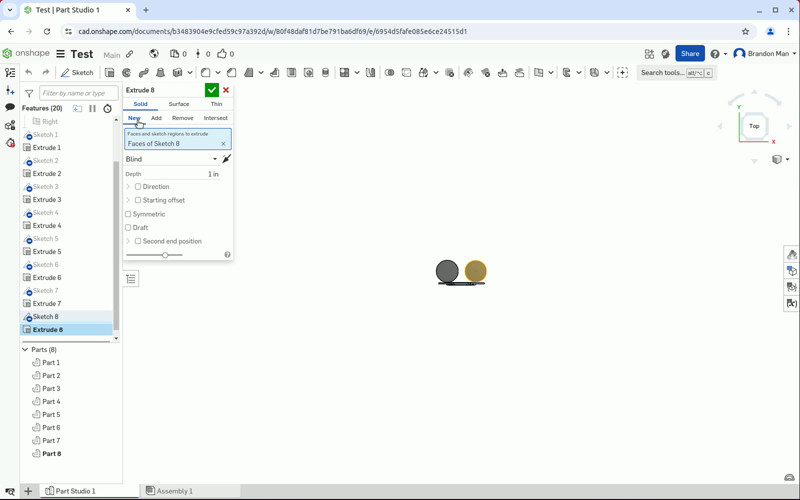
click(137, 120)
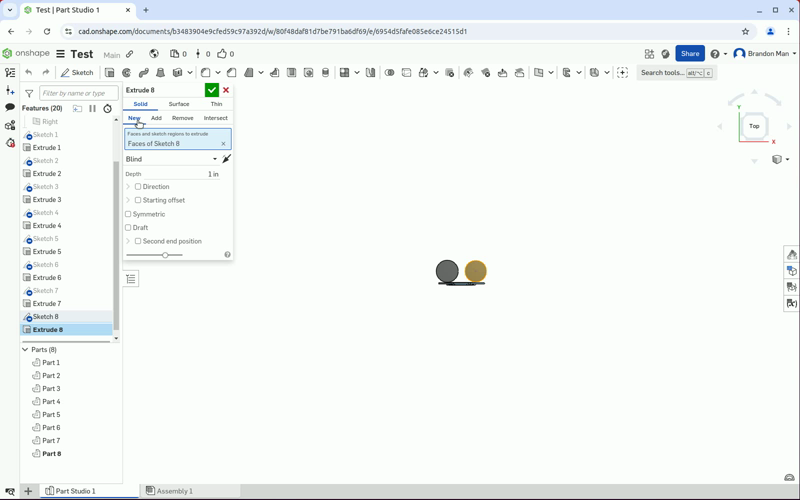
key(tab, 4)
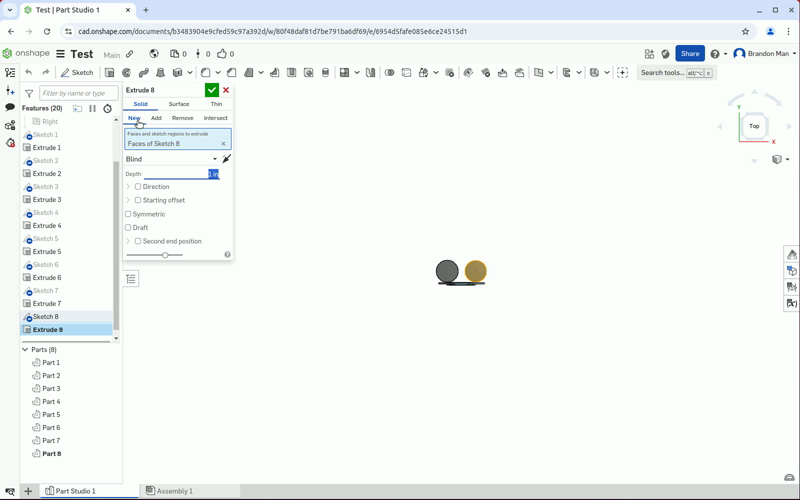
text(-7.221)
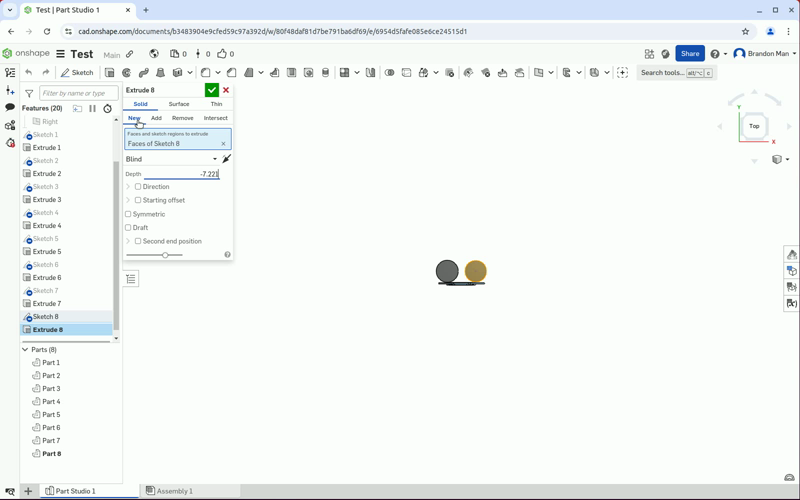
key(enter)
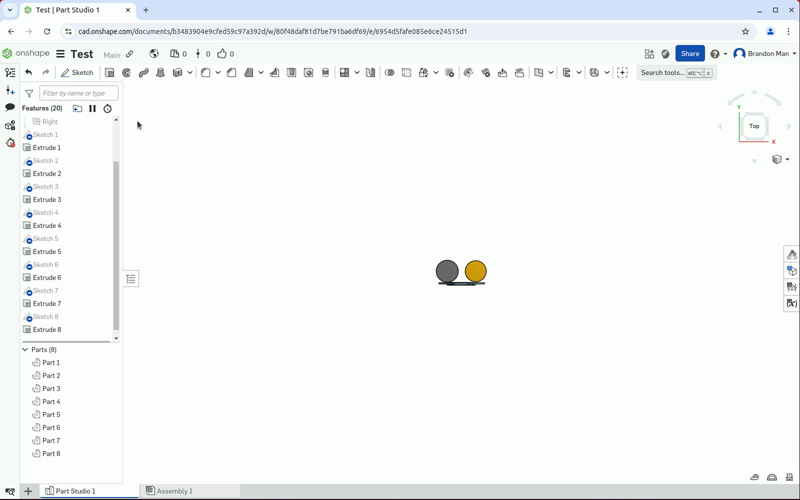
key(shift+h)
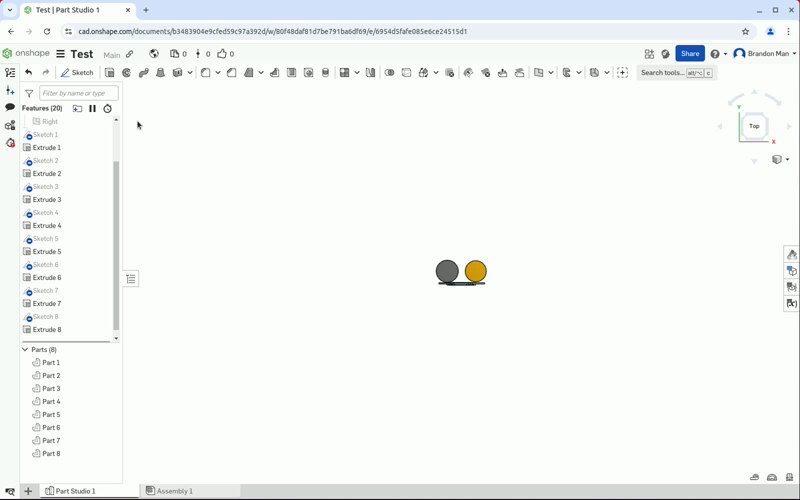
key(shift+h)
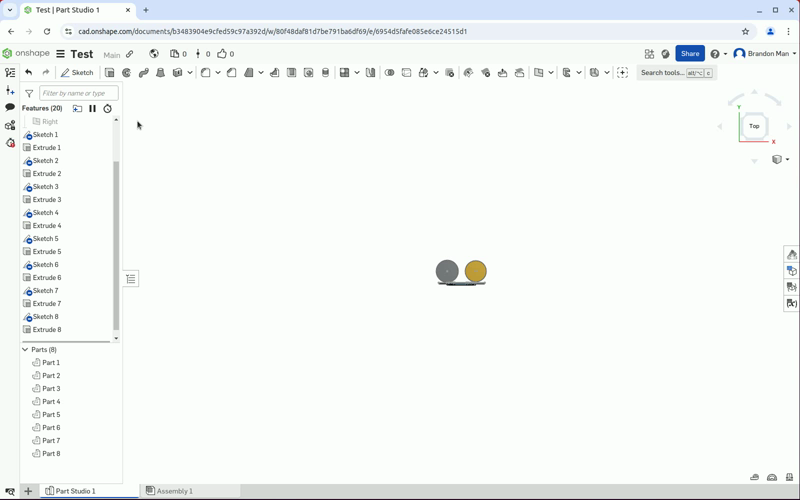
key(shift+7)
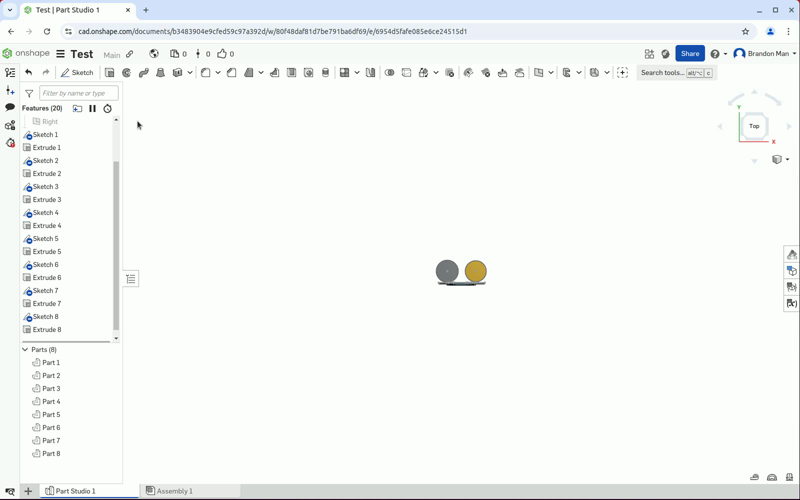
key(up, 3)
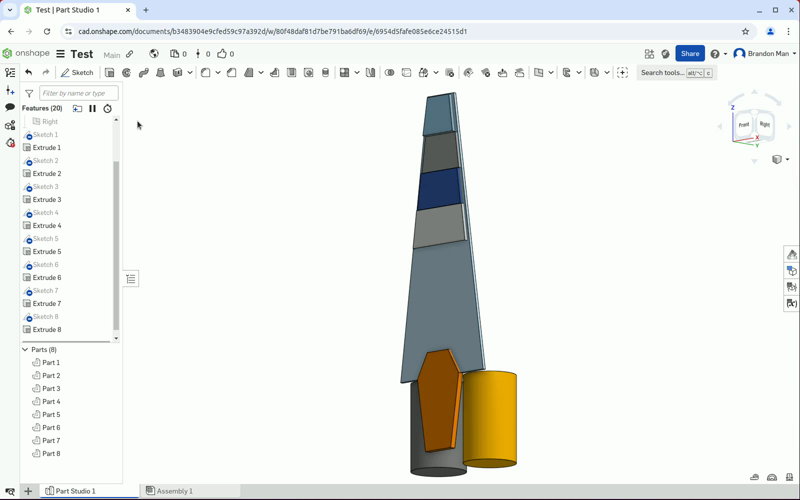
key(left, 3)
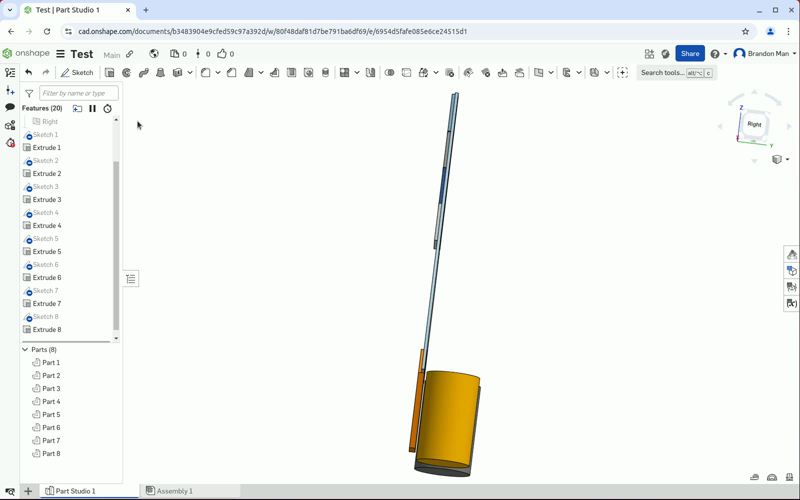
key(right, 3)
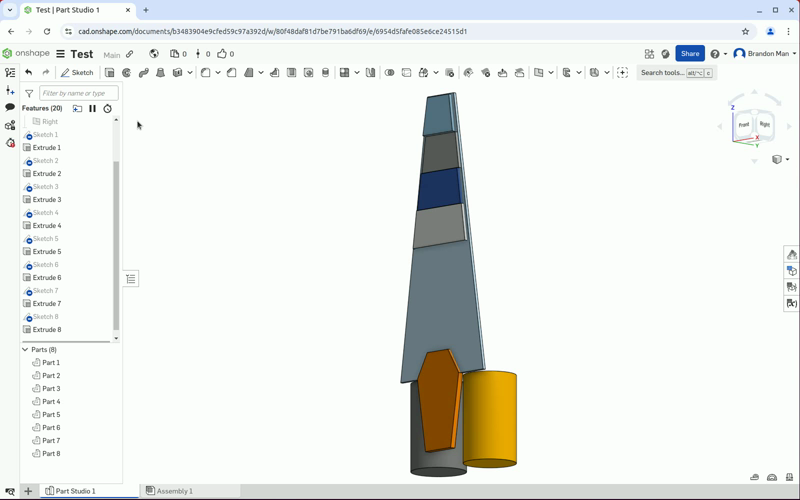
key(down, 3)
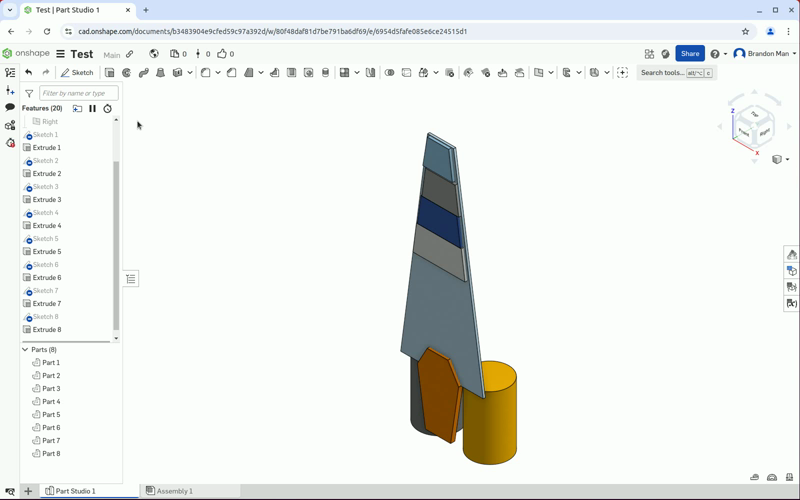
mouse_move(69, 137)
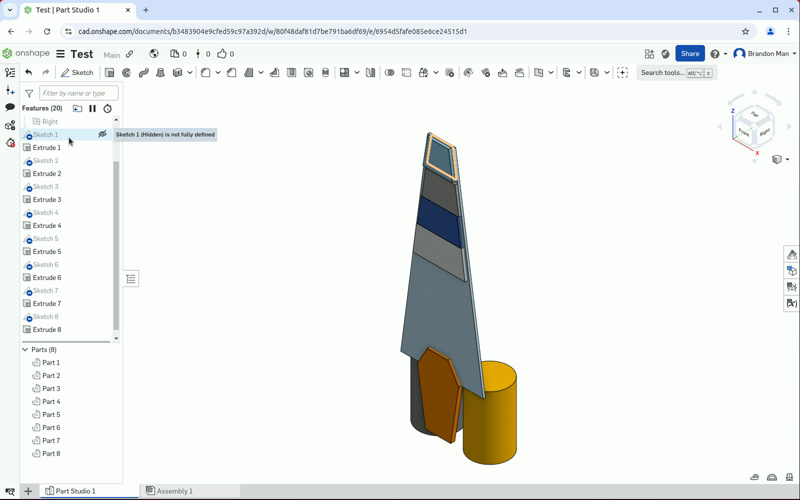
click(69, 137)